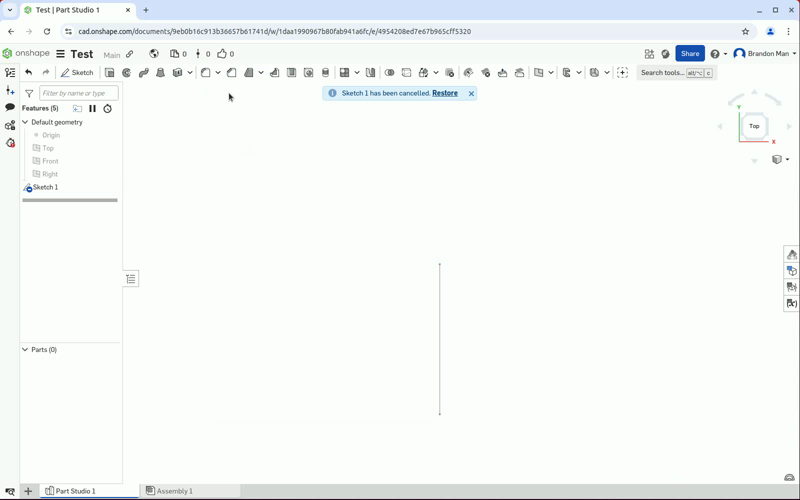
key(shift+h)
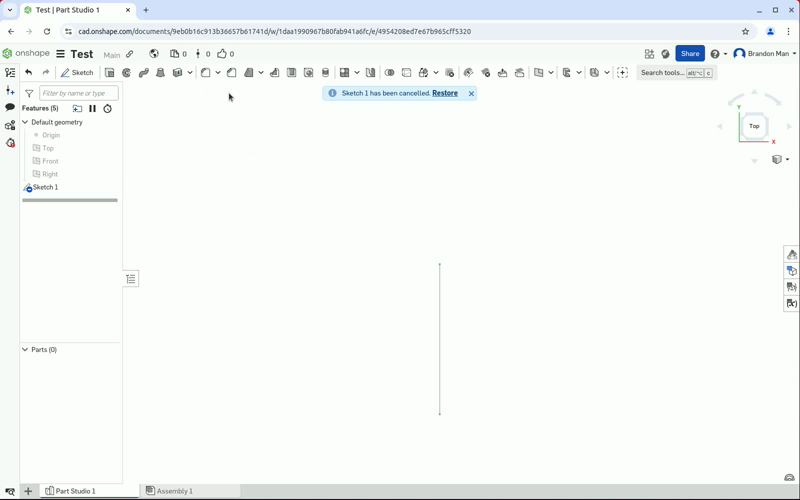
key(shift+s)
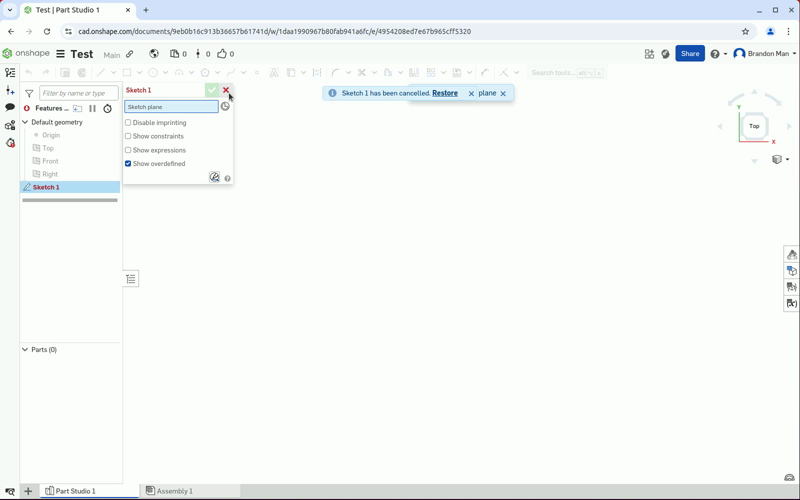
mouse_move(73, 150)
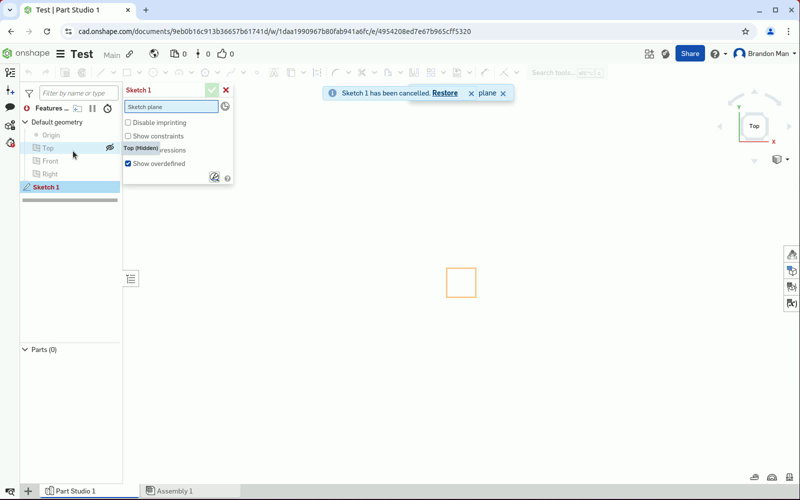
click(73, 150)
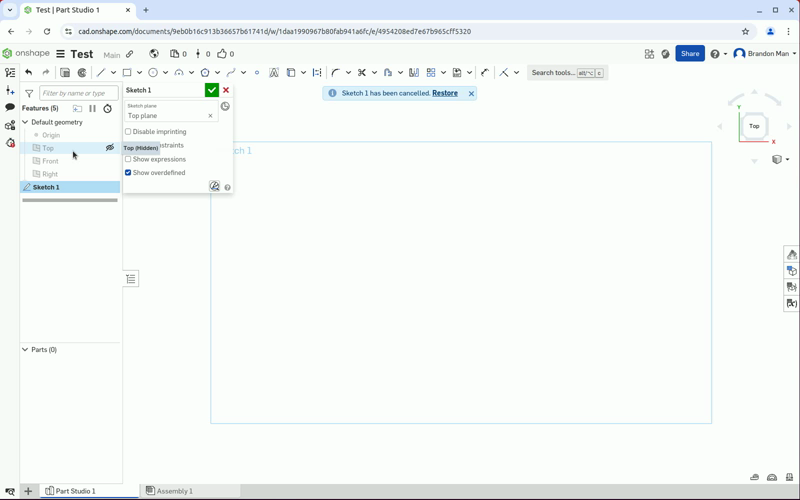
mouse_move(73, 352)
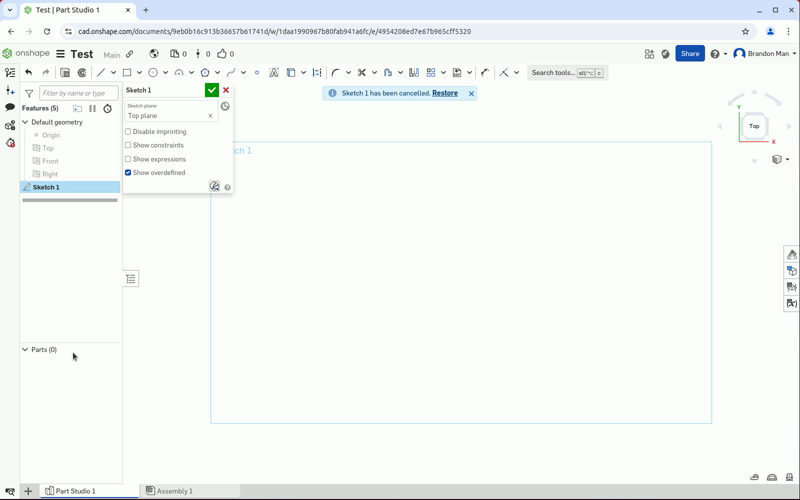
key(y)
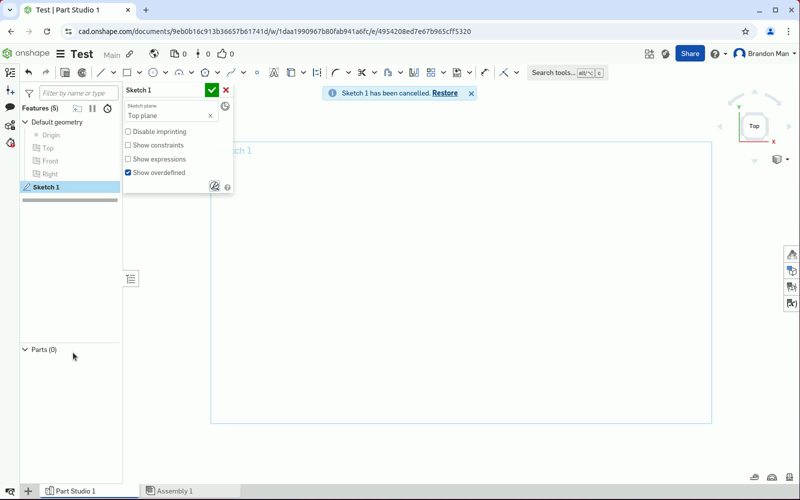
key(a)
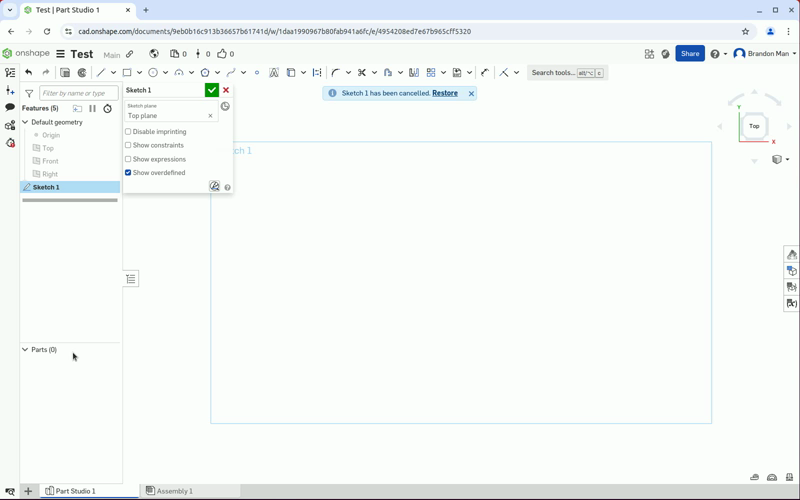
key_down(shift)
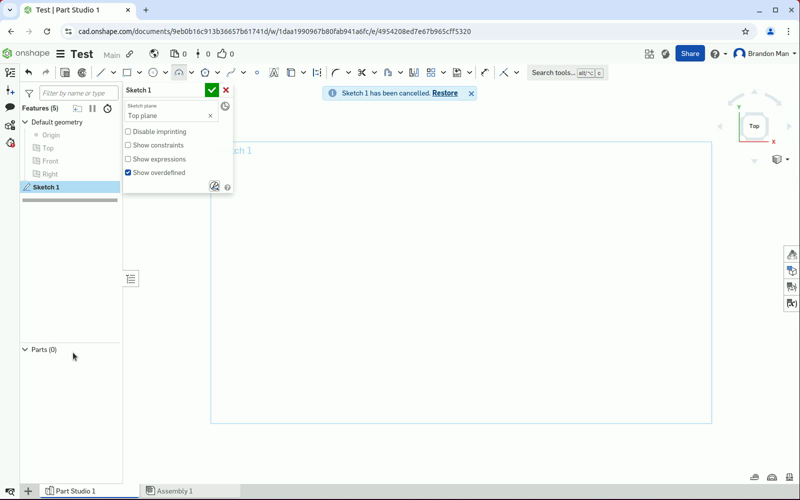
mouse_move(348, 342)
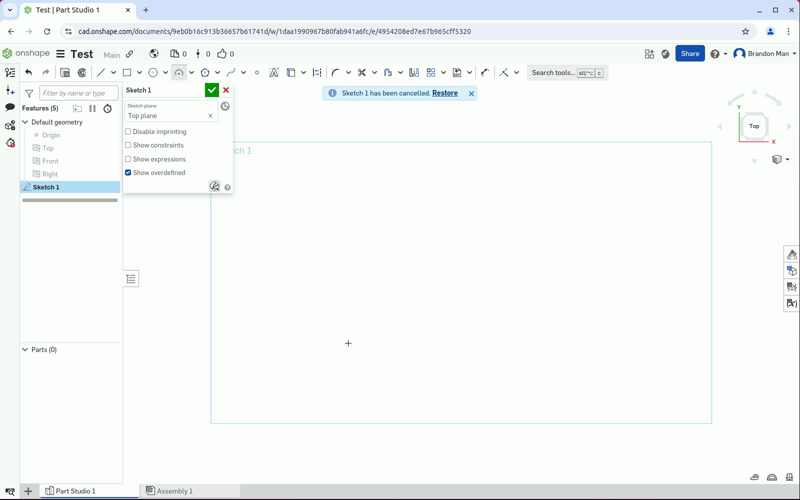
click(348, 342)
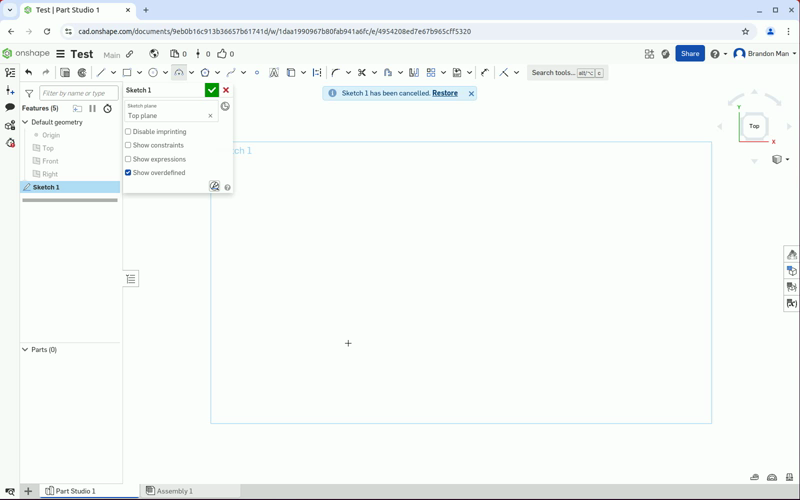
key_up(shift)
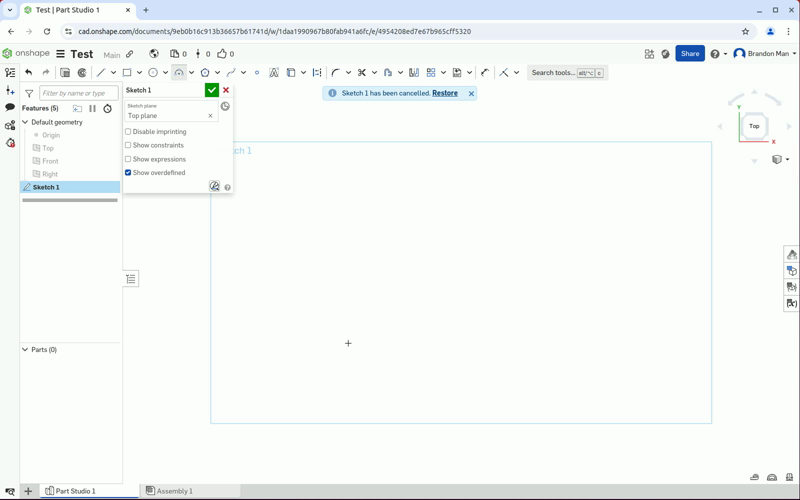
key_down(shift)
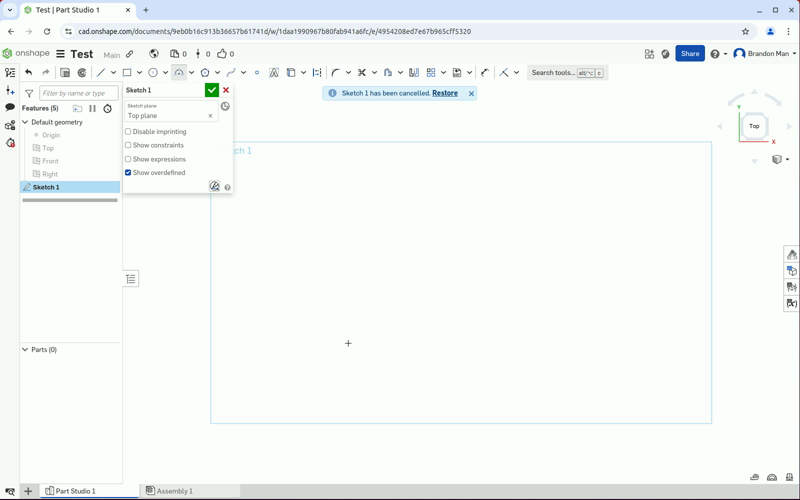
mouse_move(359, 354)
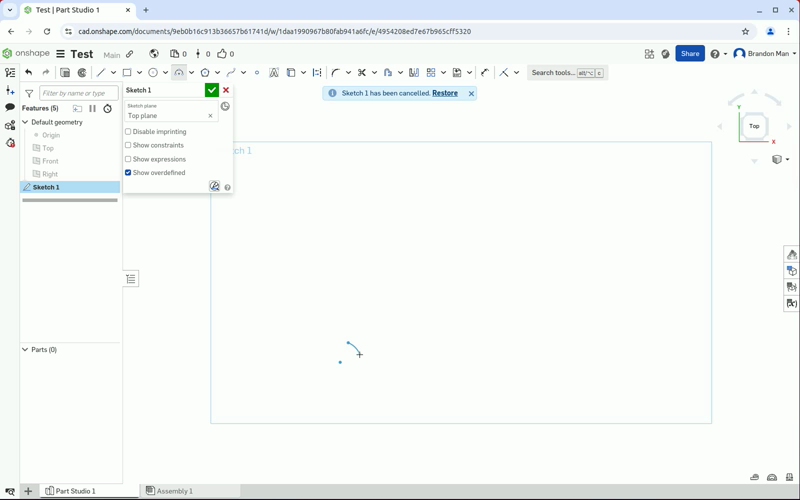
click(359, 354)
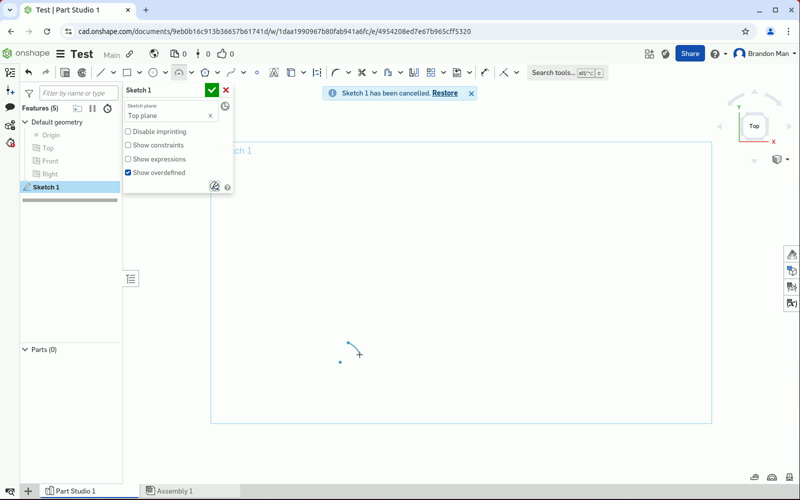
mouse_move(351, 351)
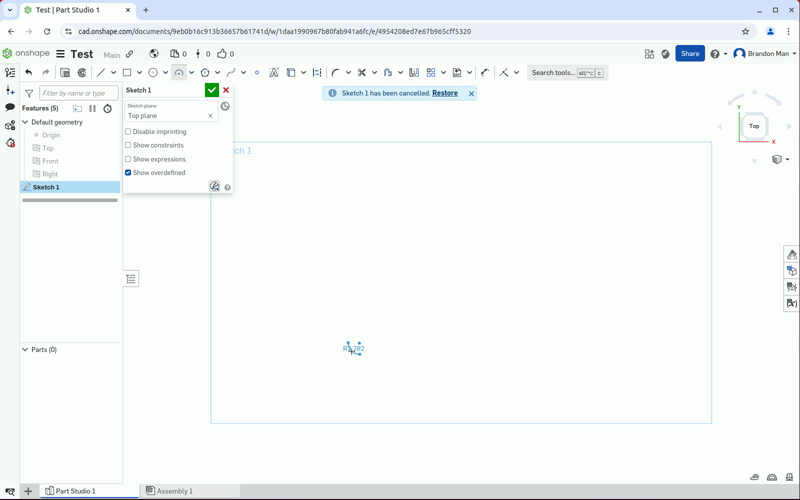
click(351, 351)
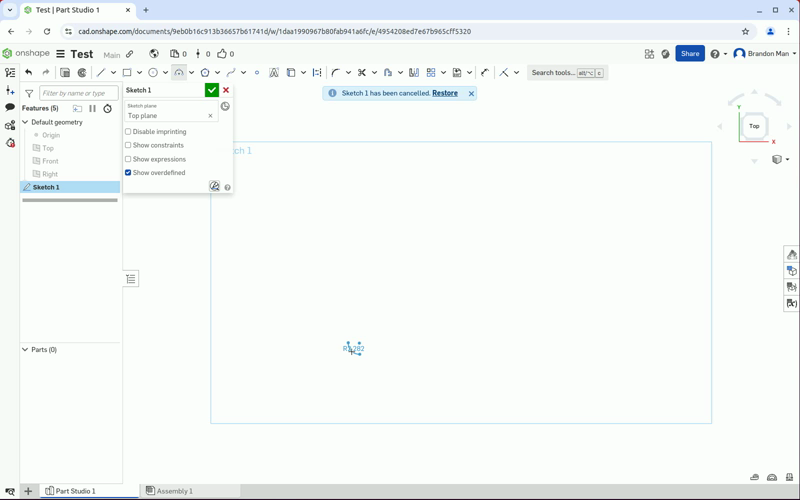
key_up(shift)
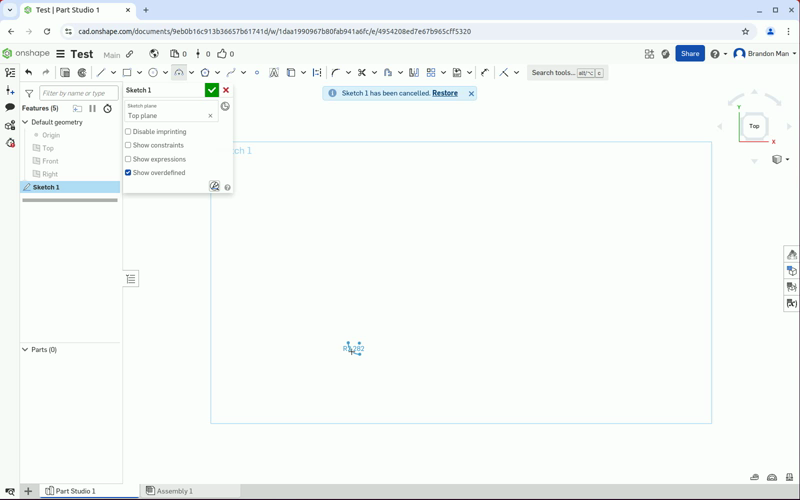
key(esc)
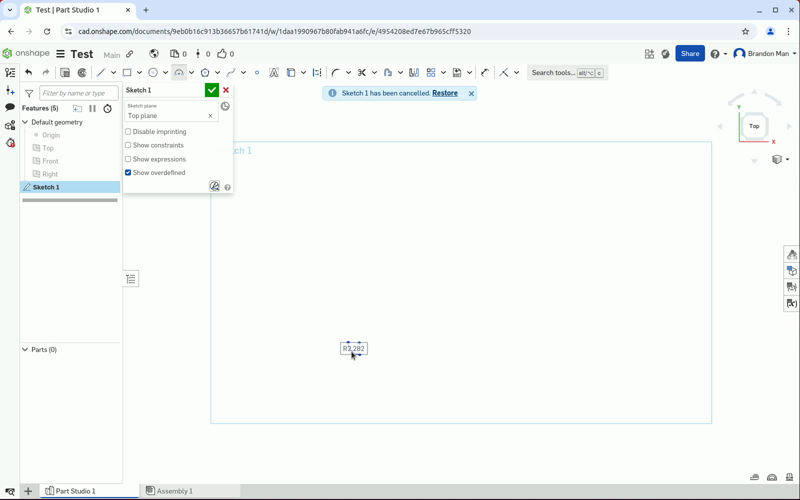
key(l)
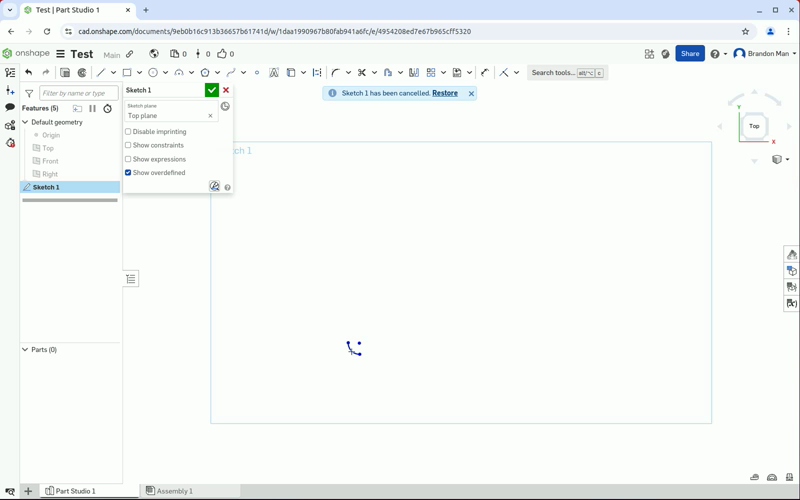
mouse_move(359, 354)
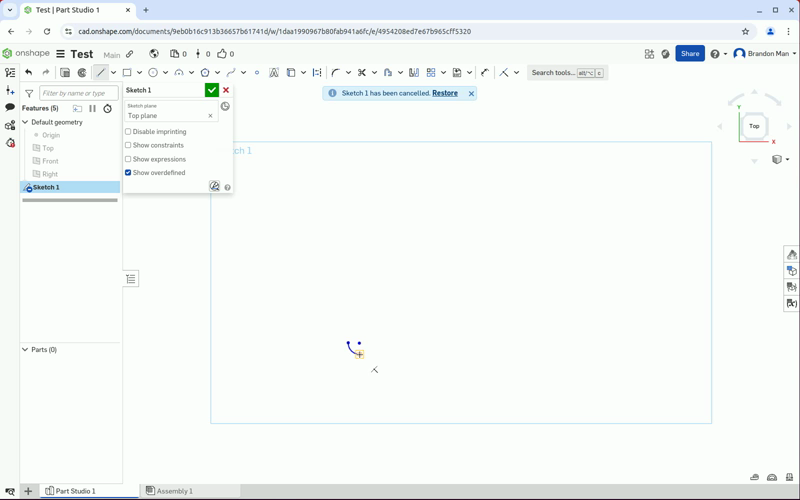
click(359, 354)
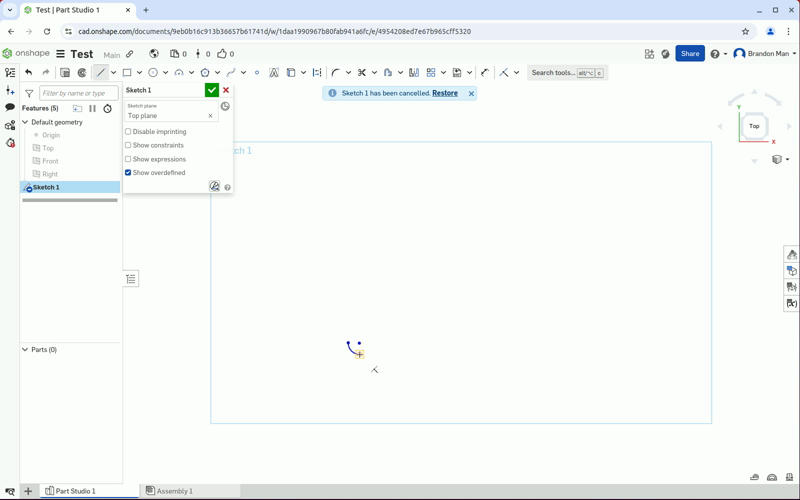
key_down(shift)
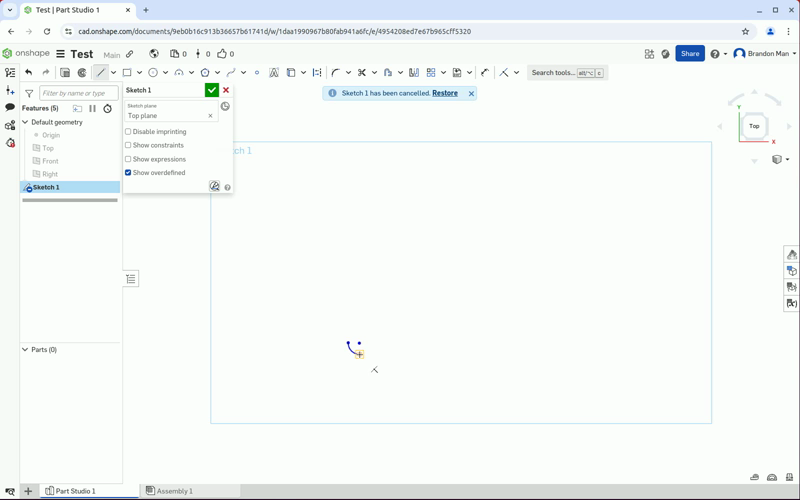
mouse_move(560, 354)
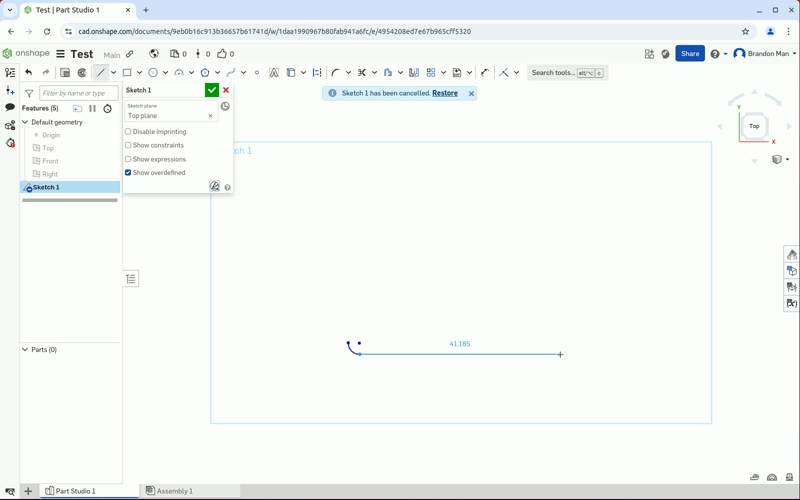
click(560, 354)
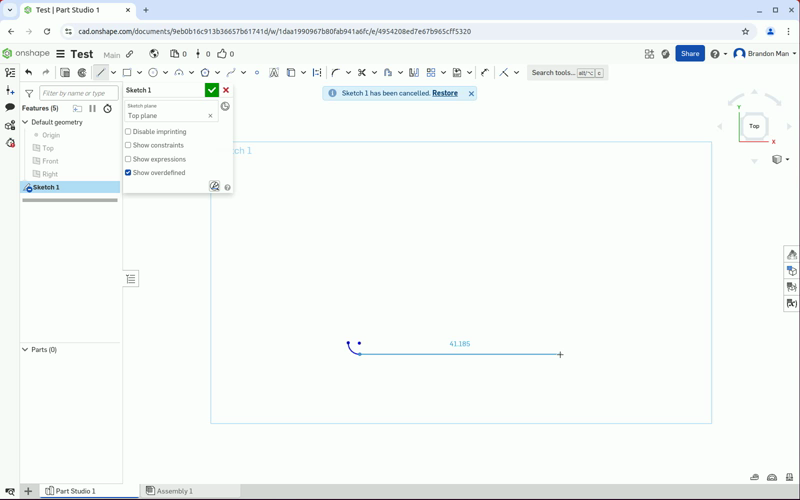
key_up(shift)
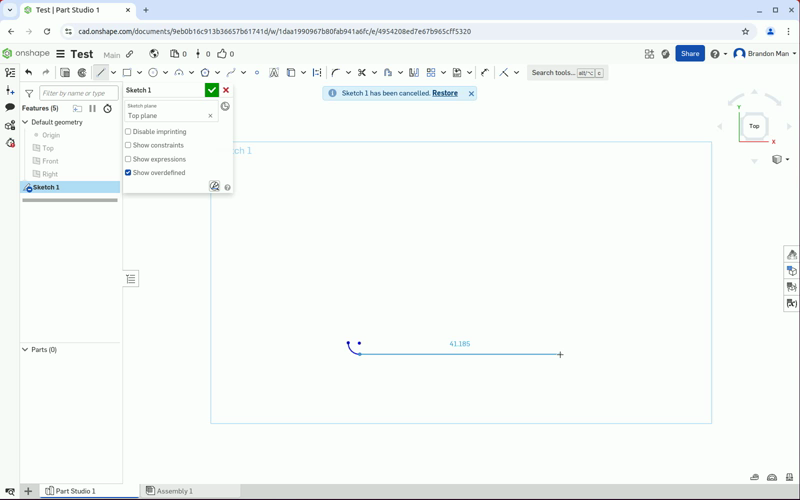
key(esc)
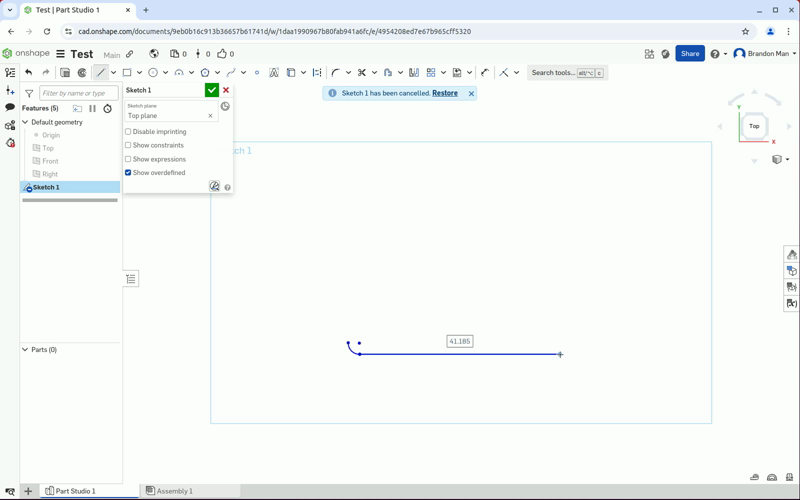
key(a)
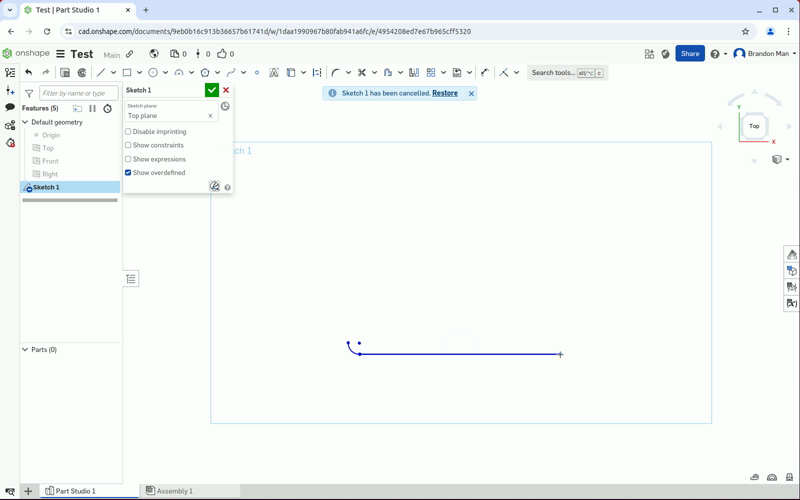
mouse_move(560, 354)
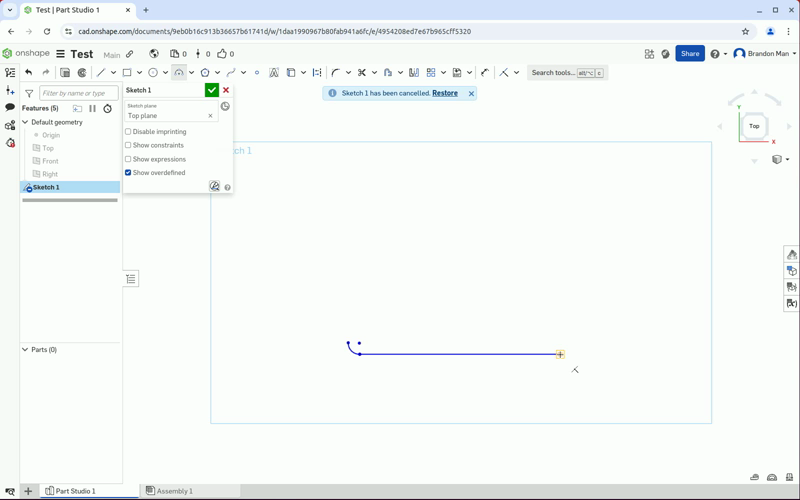
click(560, 354)
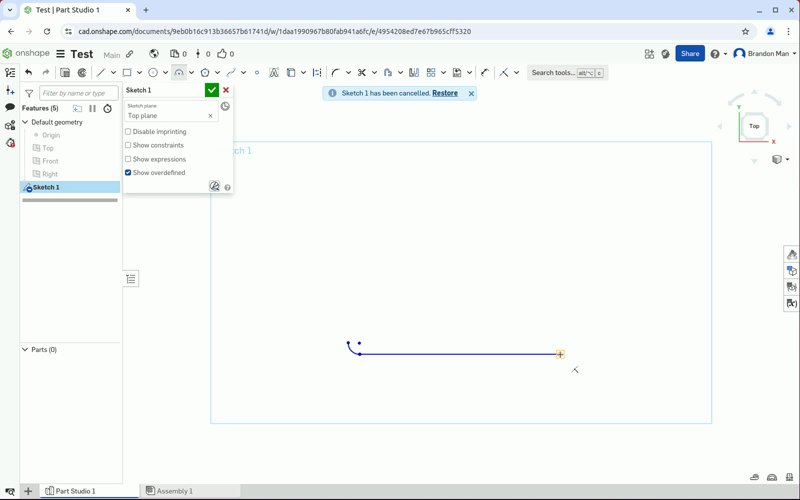
key_down(shift)
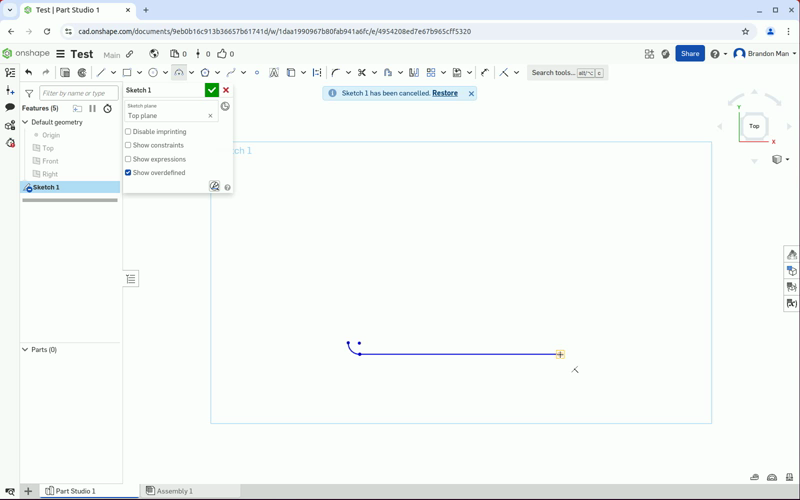
mouse_move(572, 342)
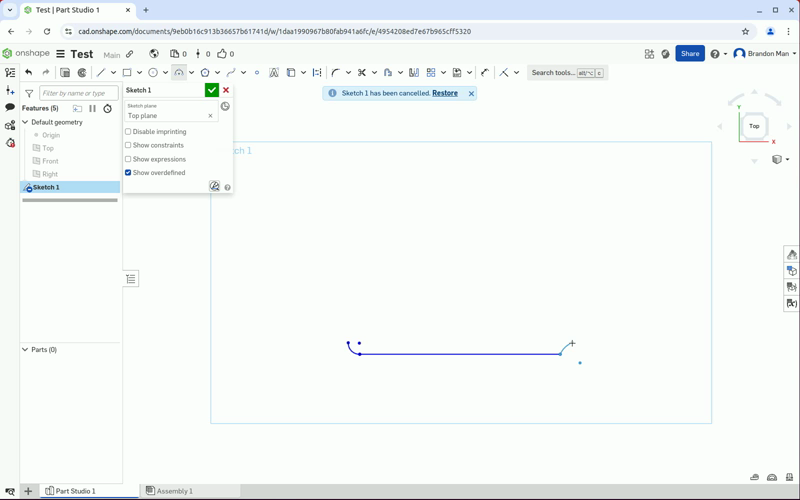
click(572, 342)
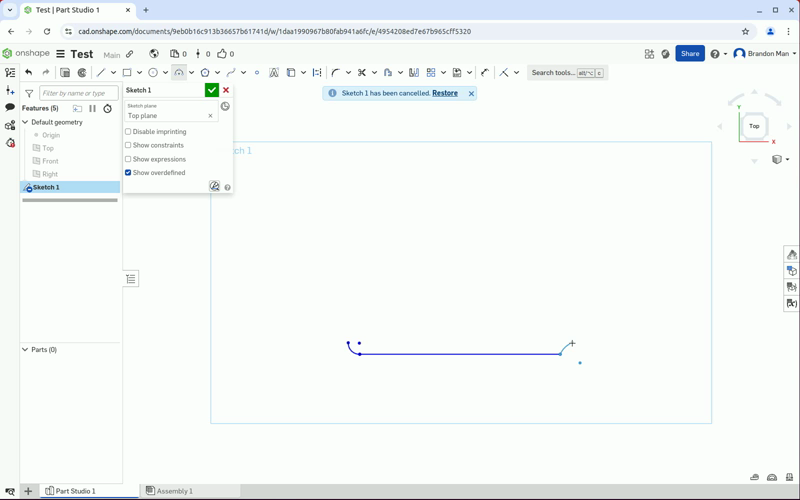
mouse_move(568, 351)
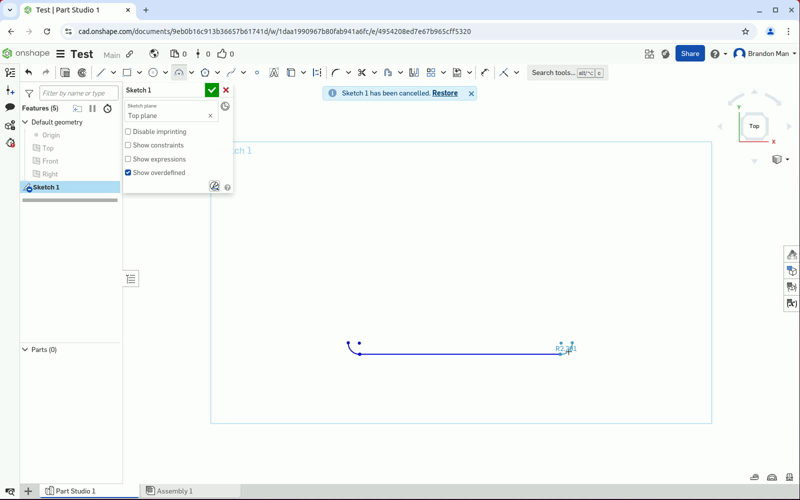
click(568, 351)
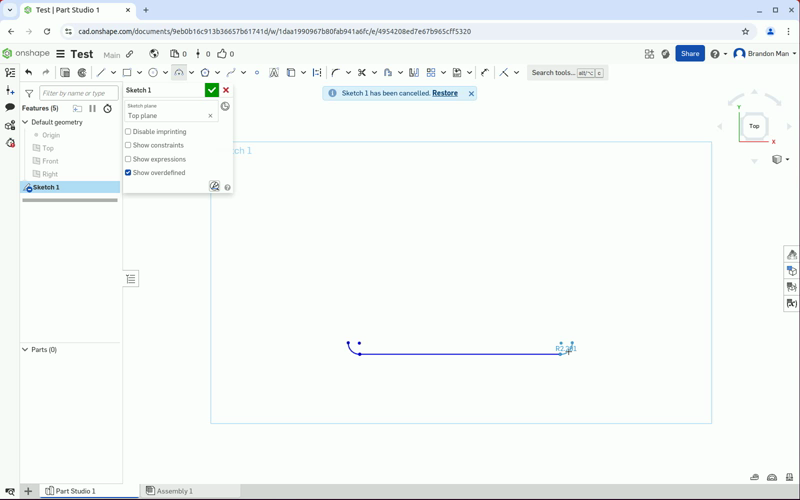
key_up(shift)
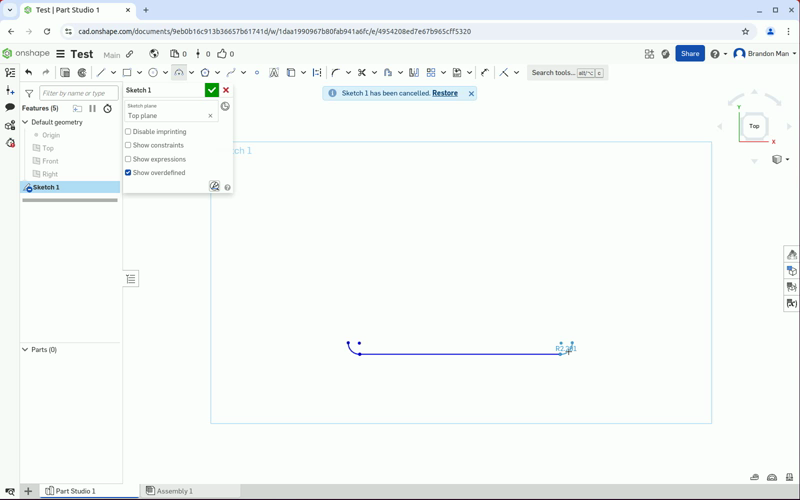
key(esc)
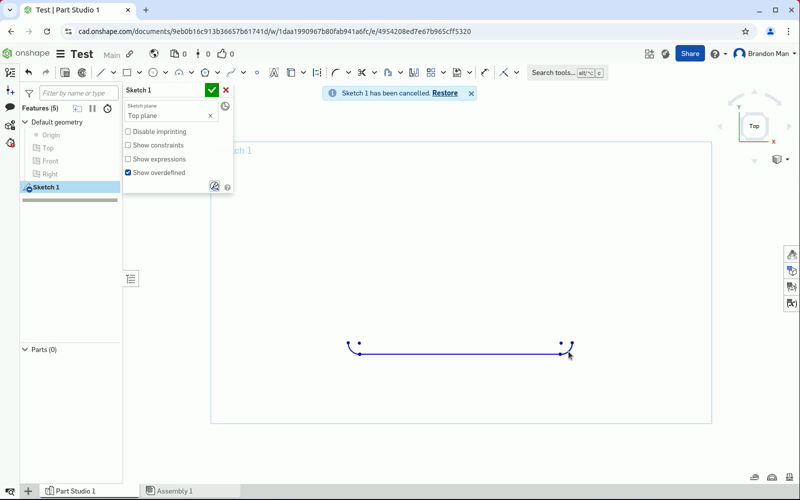
key(l)
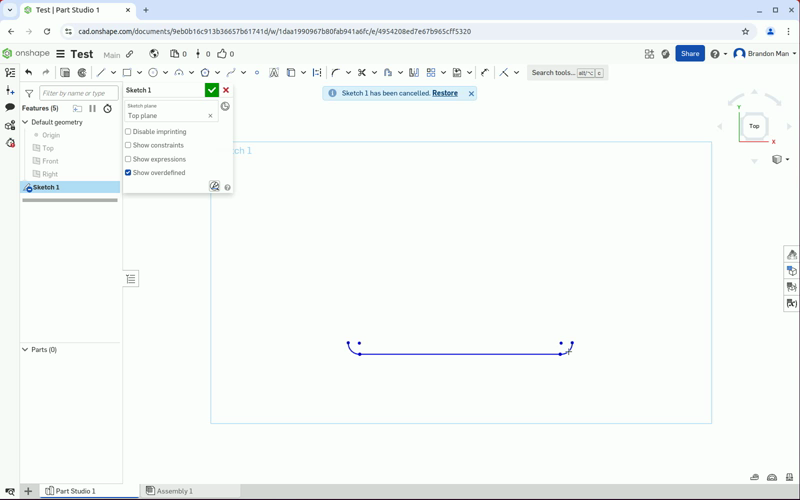
mouse_move(572, 342)
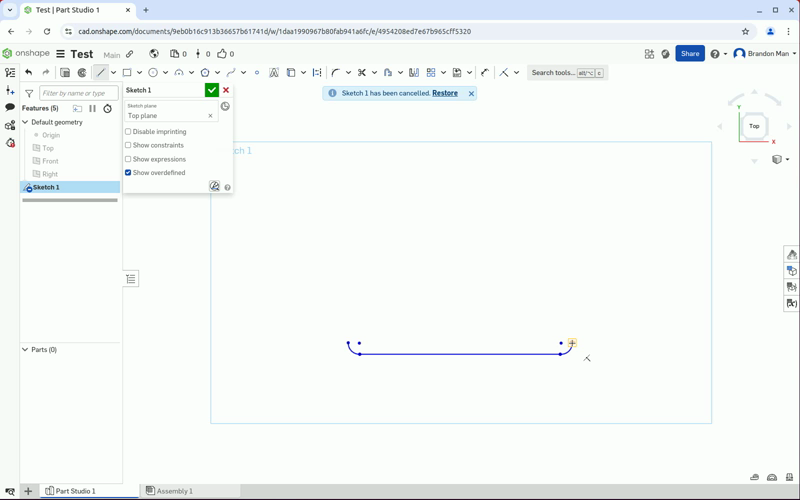
click(572, 342)
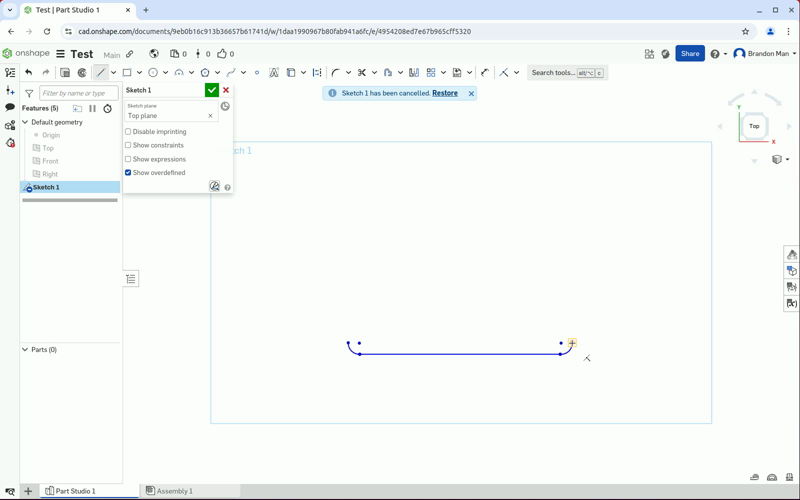
key_down(shift)
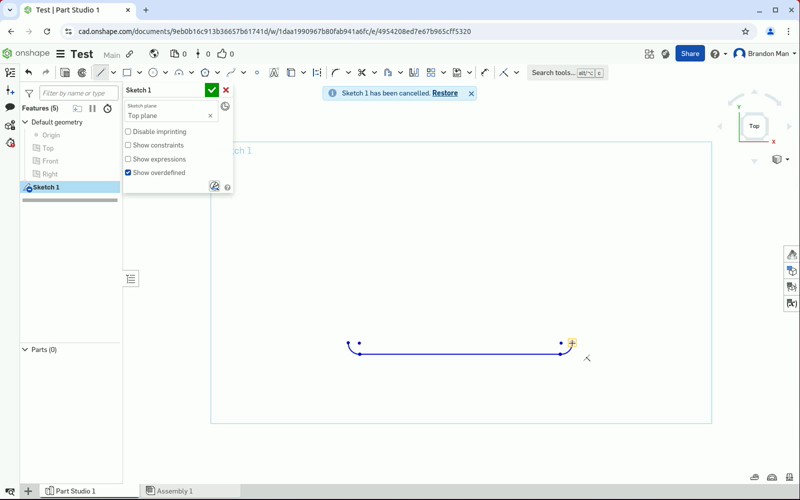
mouse_move(572, 224)
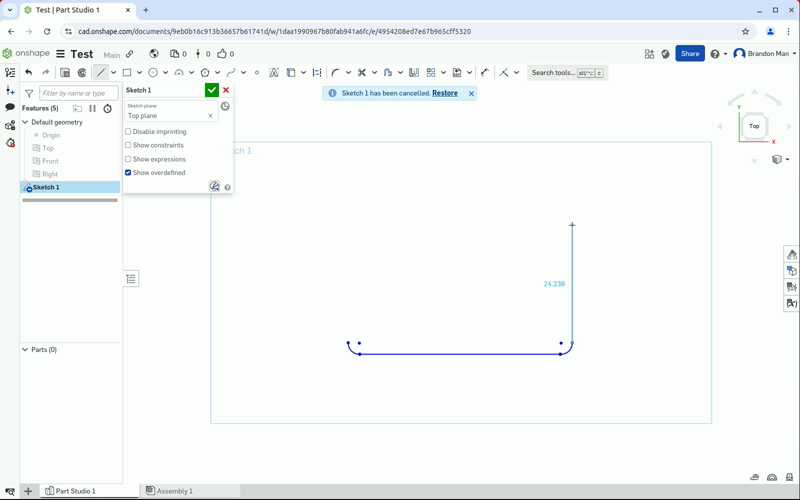
click(572, 224)
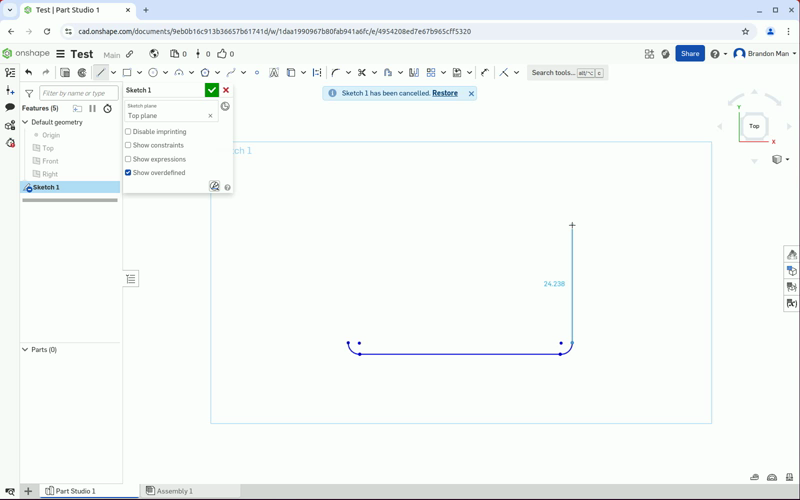
key_up(shift)
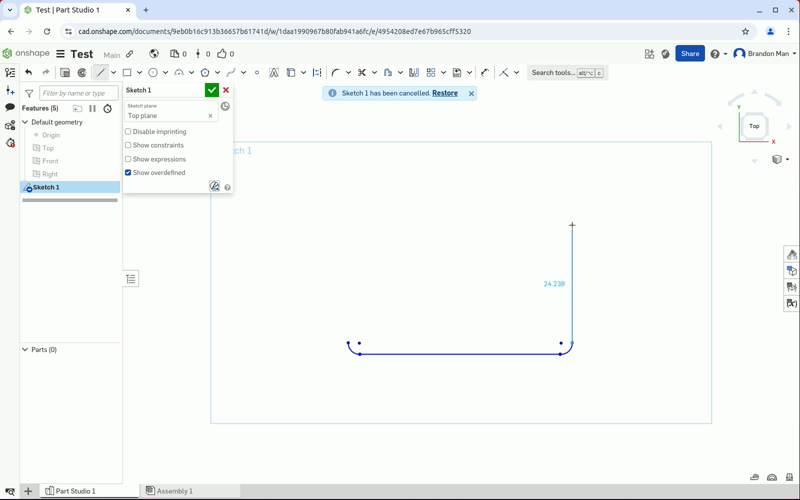
key(esc)
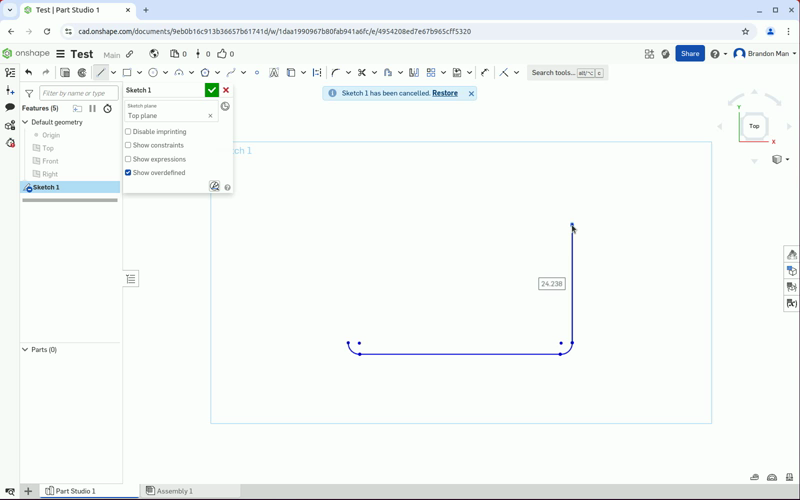
key(a)
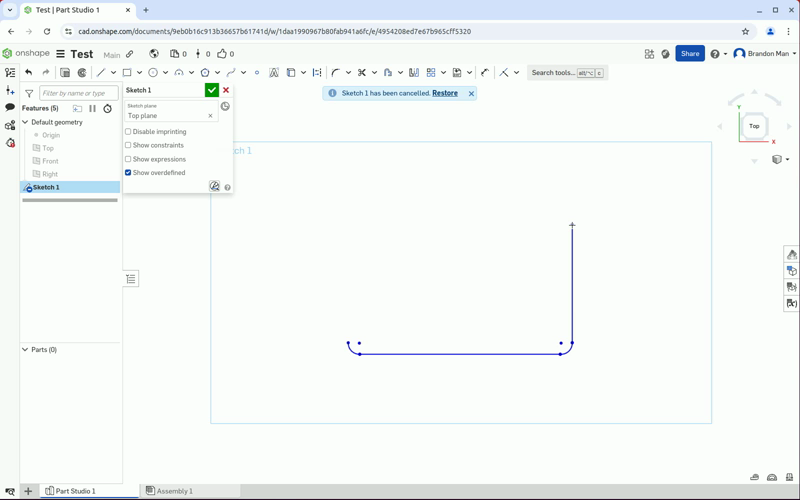
mouse_move(572, 224)
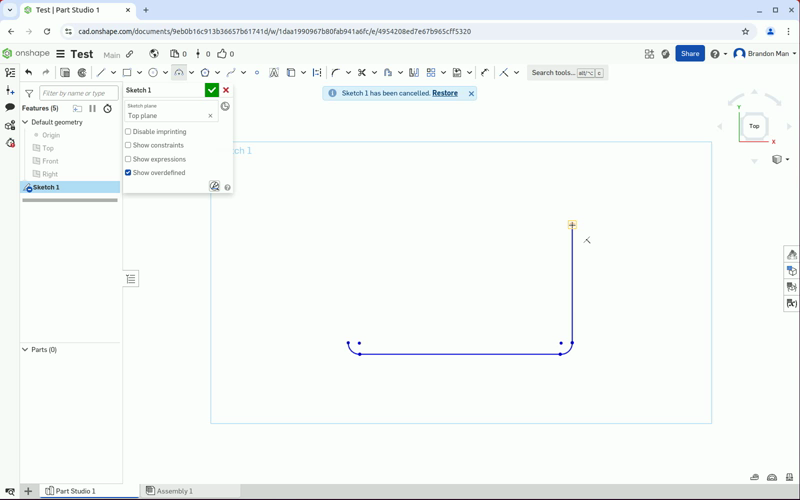
click(572, 224)
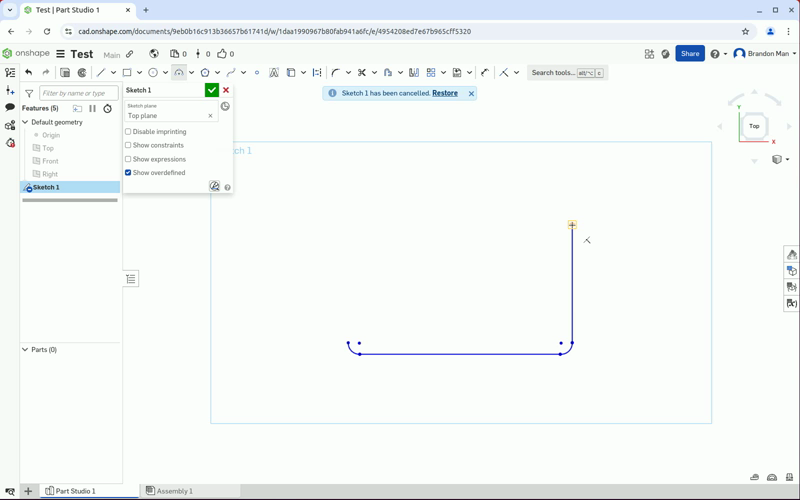
key_down(shift)
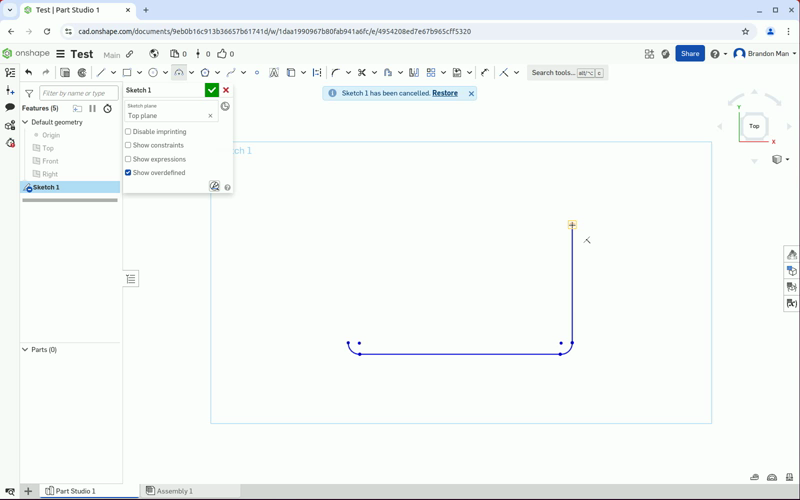
mouse_move(560, 213)
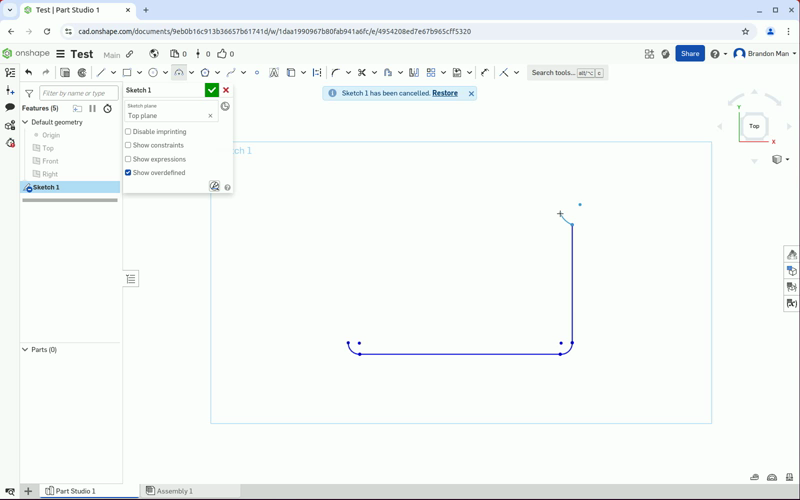
click(560, 213)
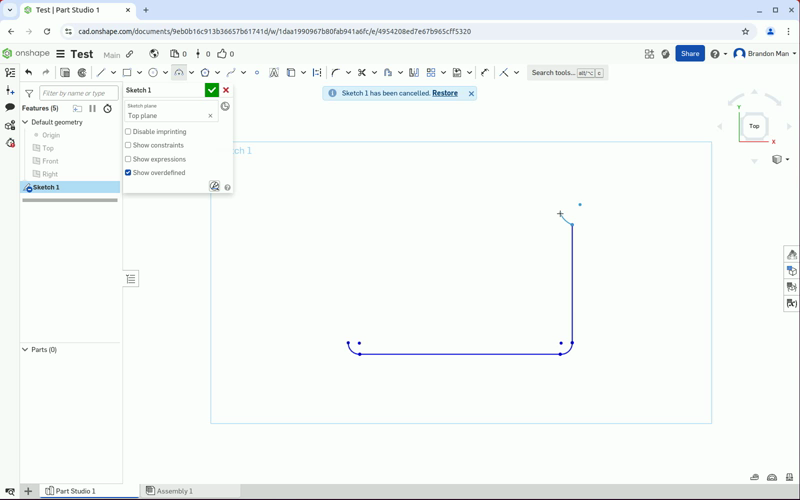
mouse_move(568, 216)
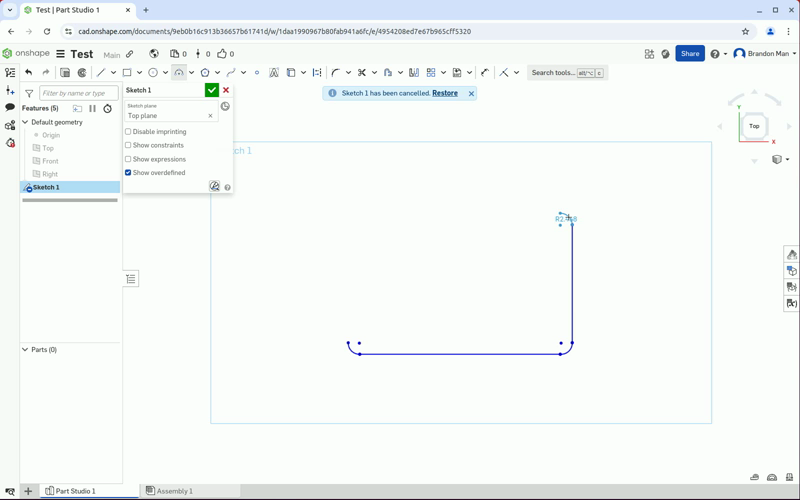
click(568, 216)
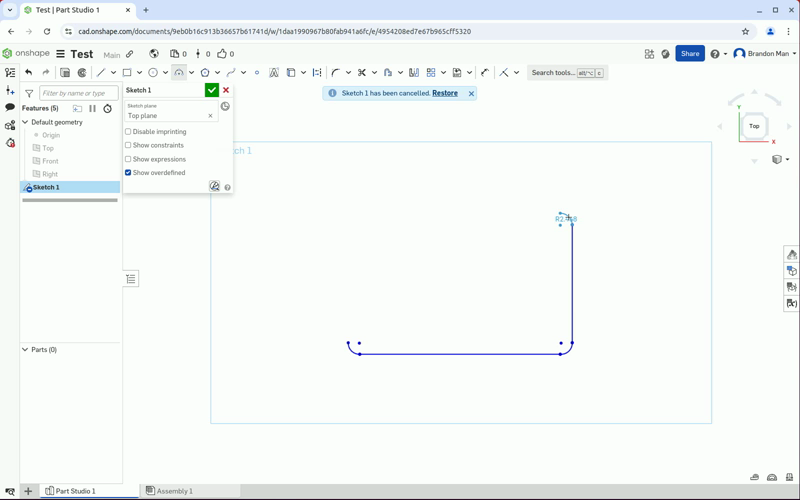
key_up(shift)
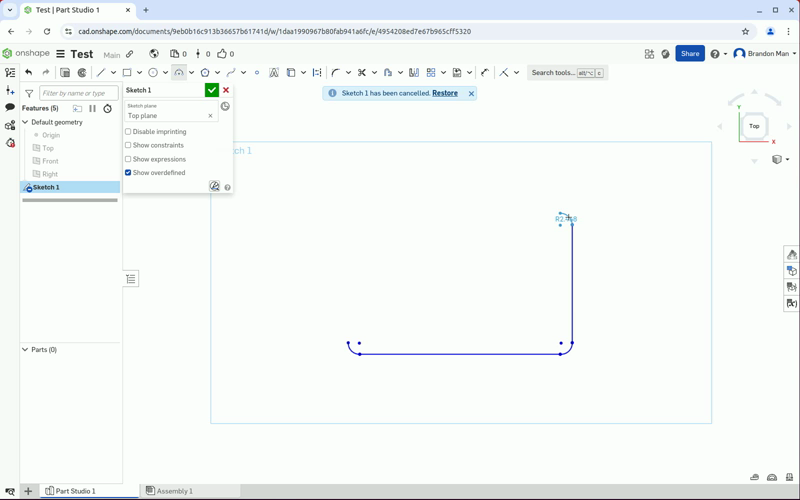
key(esc)
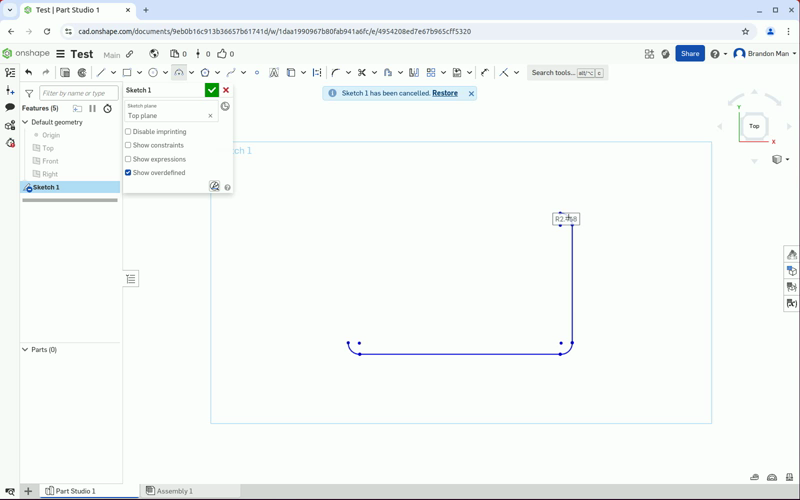
key(l)
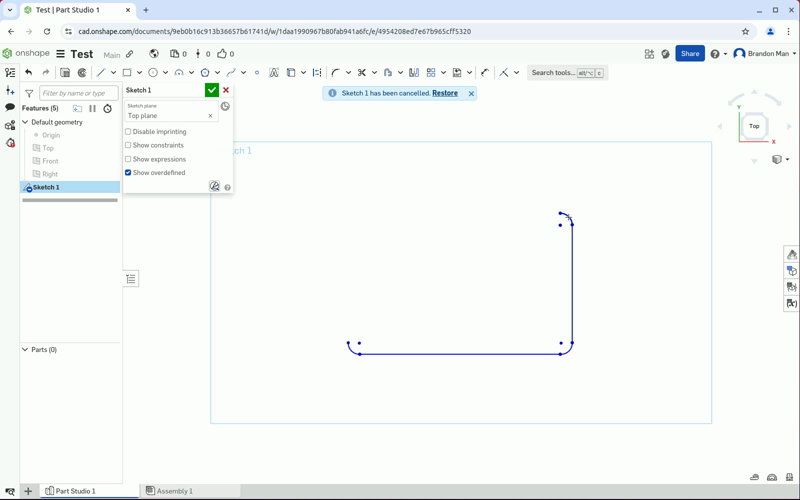
mouse_move(560, 213)
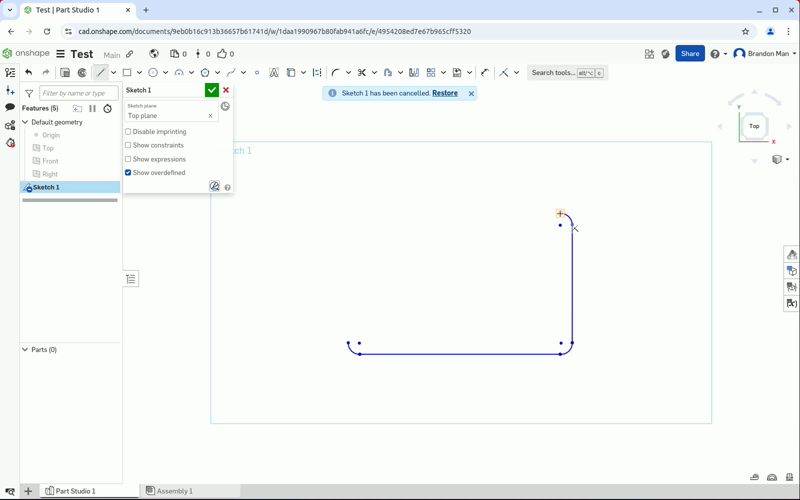
click(560, 213)
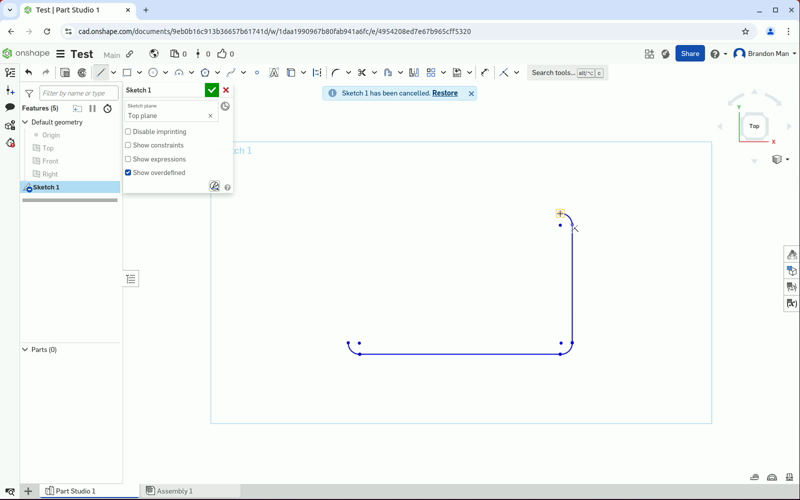
key_down(shift)
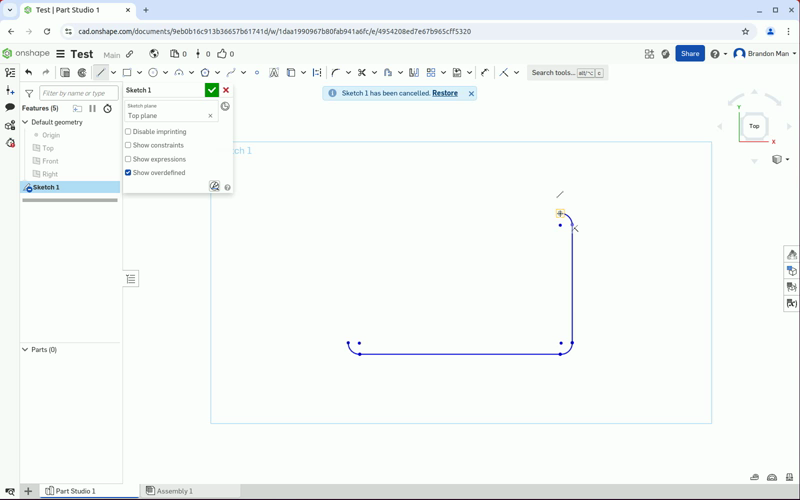
mouse_move(359, 213)
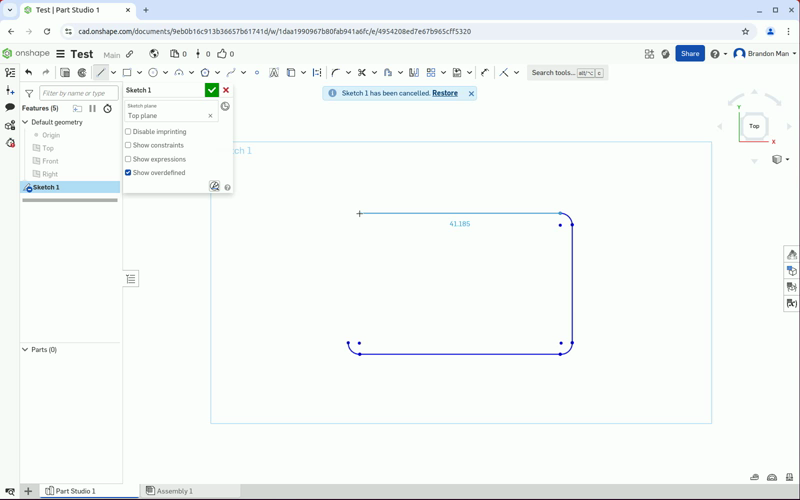
click(359, 213)
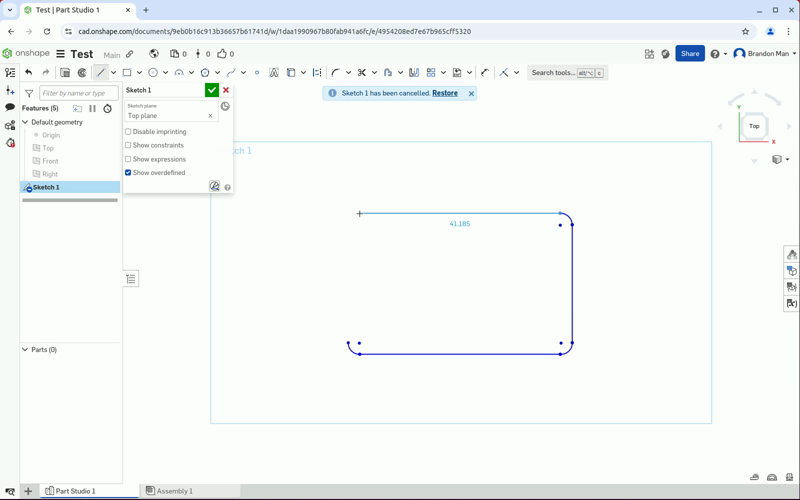
key_up(shift)
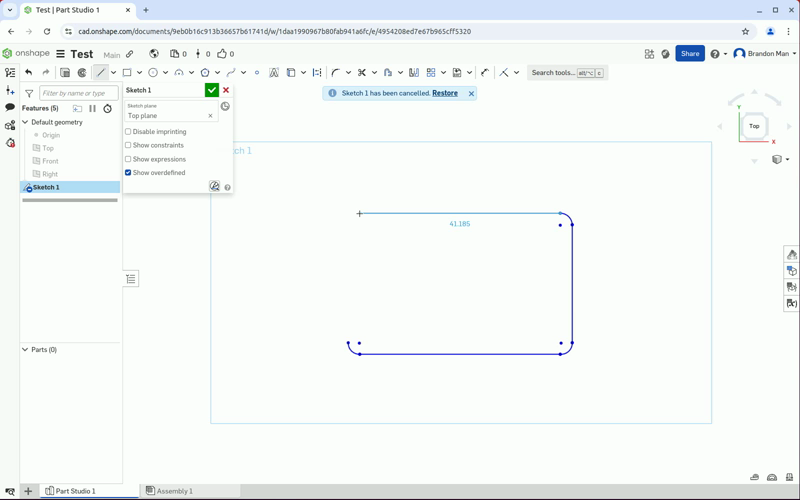
key(esc)
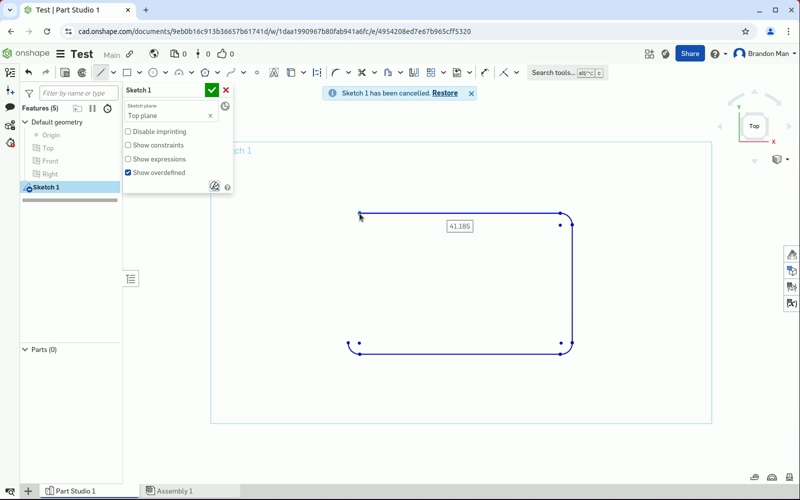
key(a)
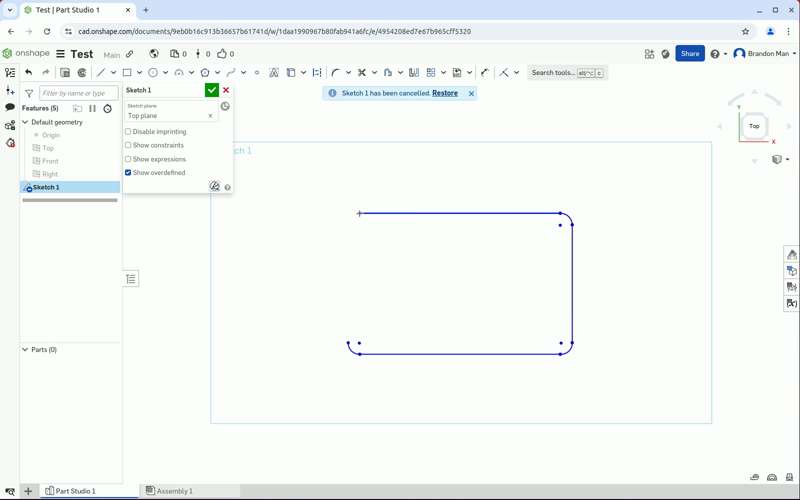
mouse_move(359, 213)
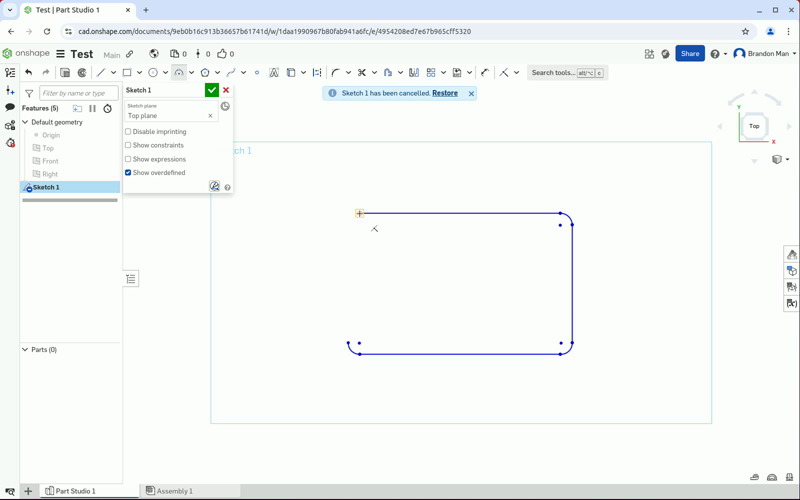
click(359, 213)
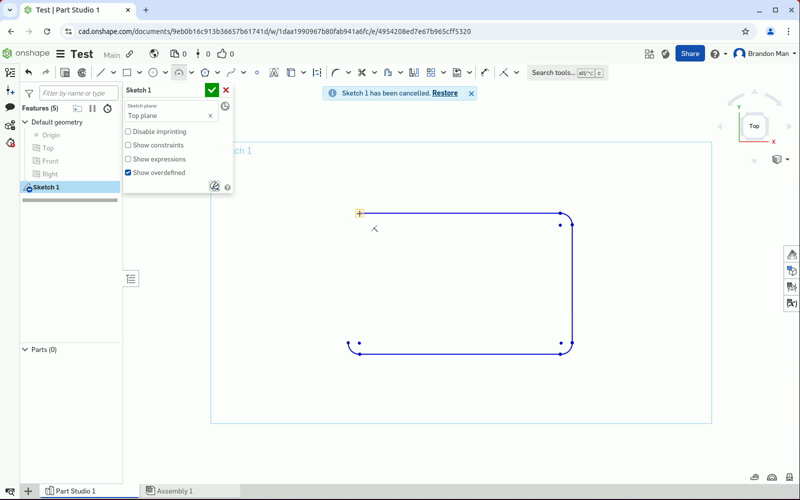
key_down(shift)
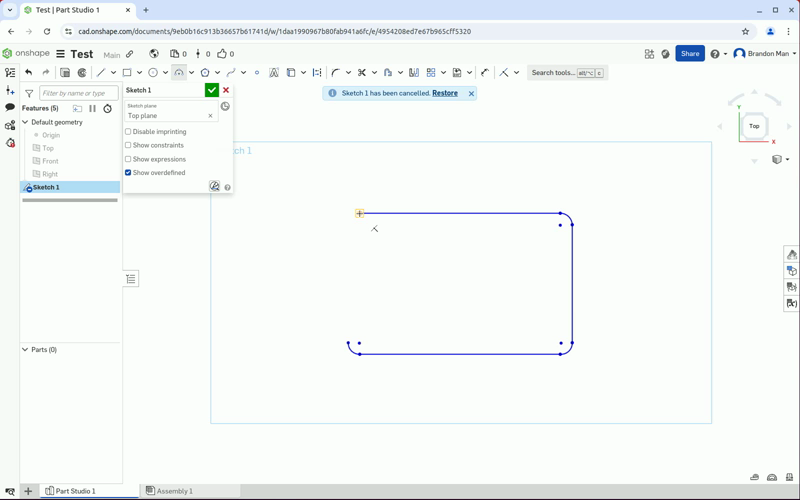
mouse_move(348, 224)
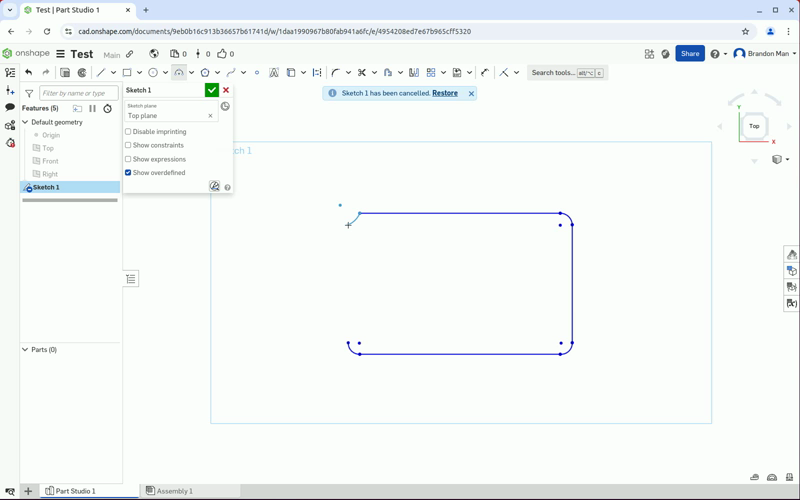
click(348, 224)
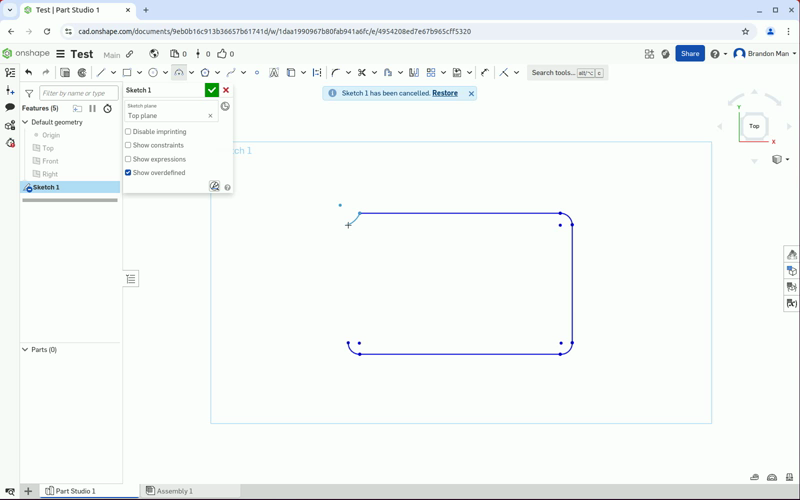
mouse_move(351, 216)
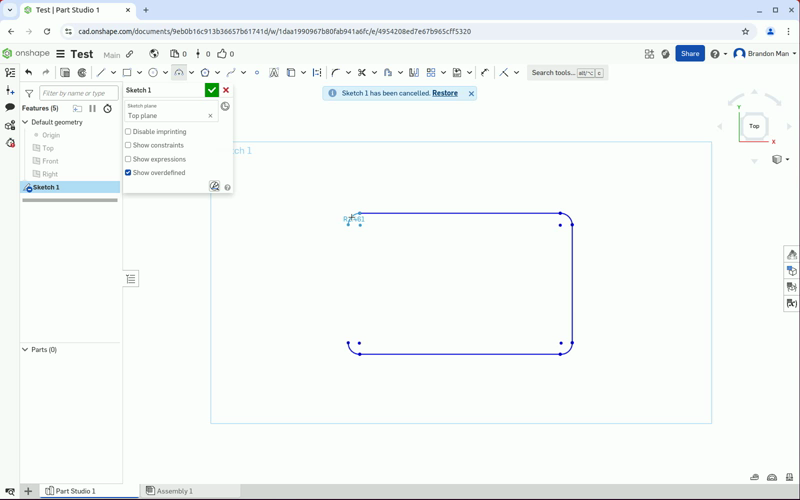
click(351, 216)
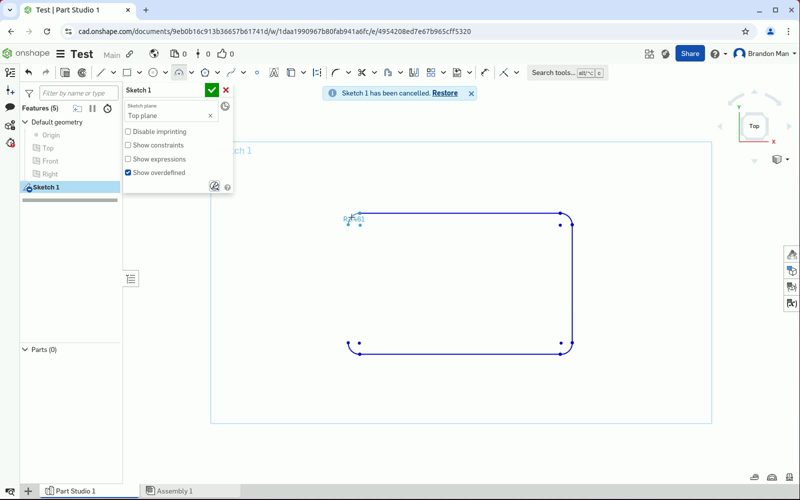
key_up(shift)
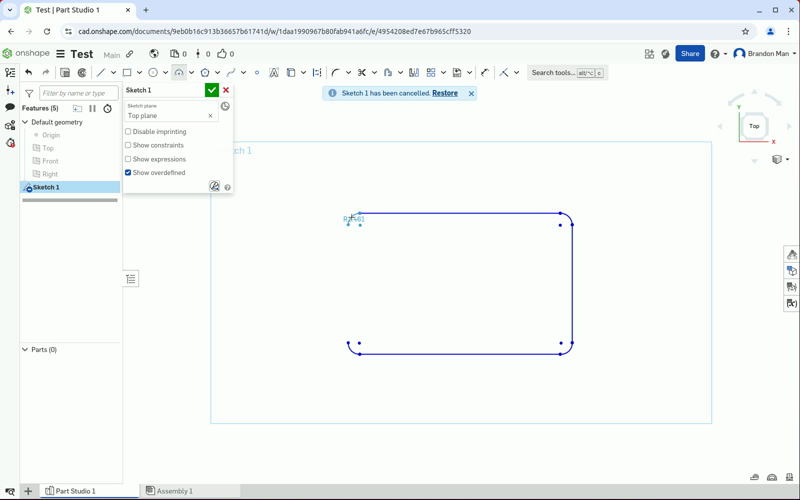
key(esc)
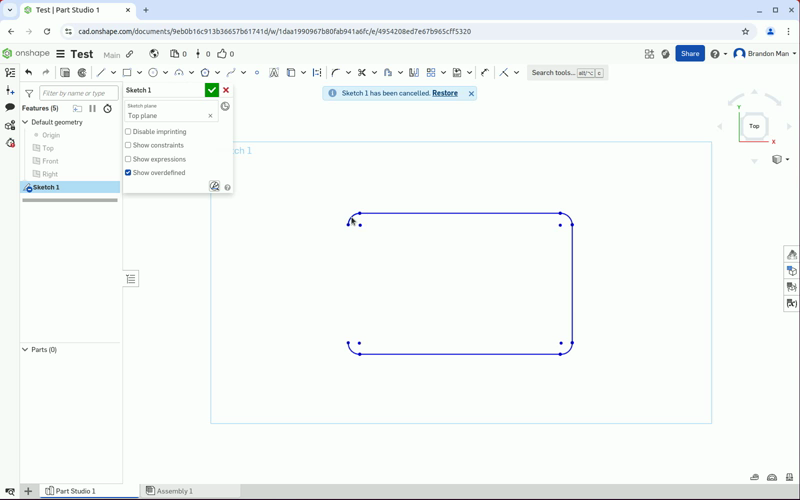
key(l)
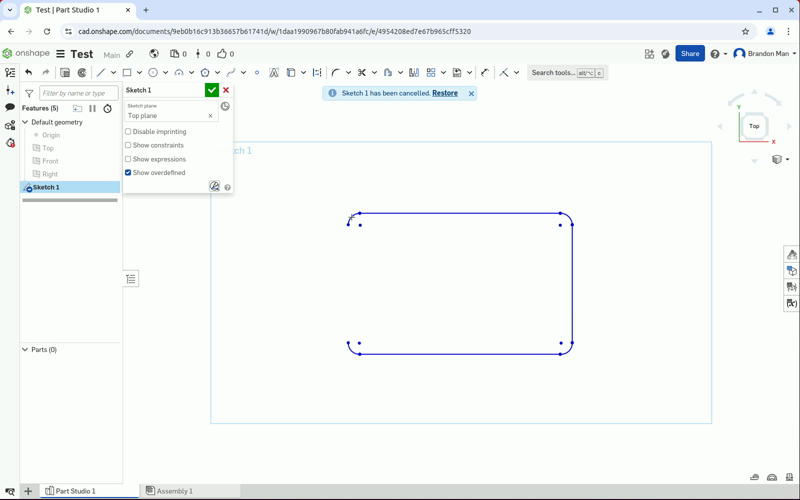
mouse_move(348, 224)
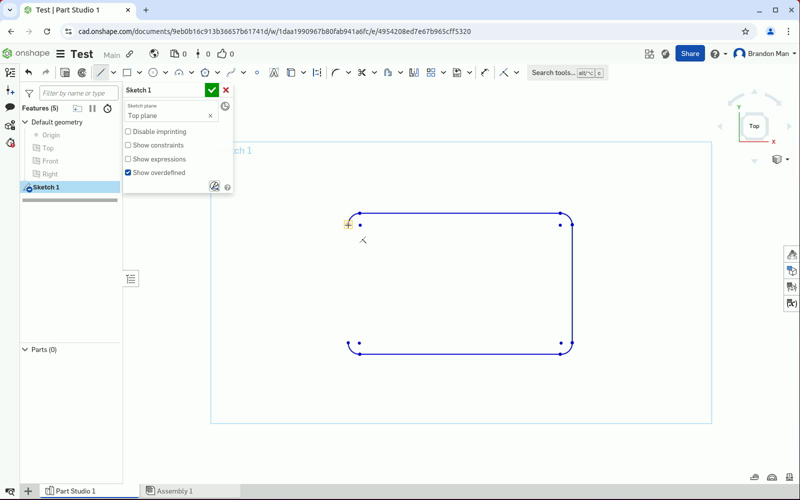
click(348, 224)
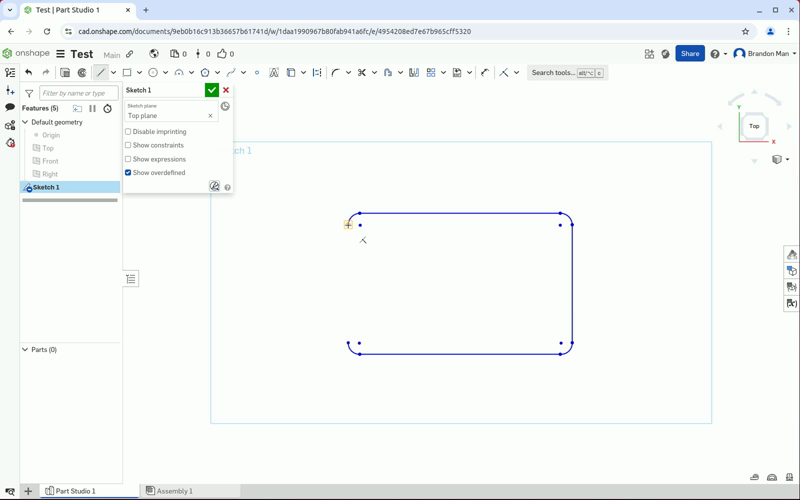
key_down(shift)
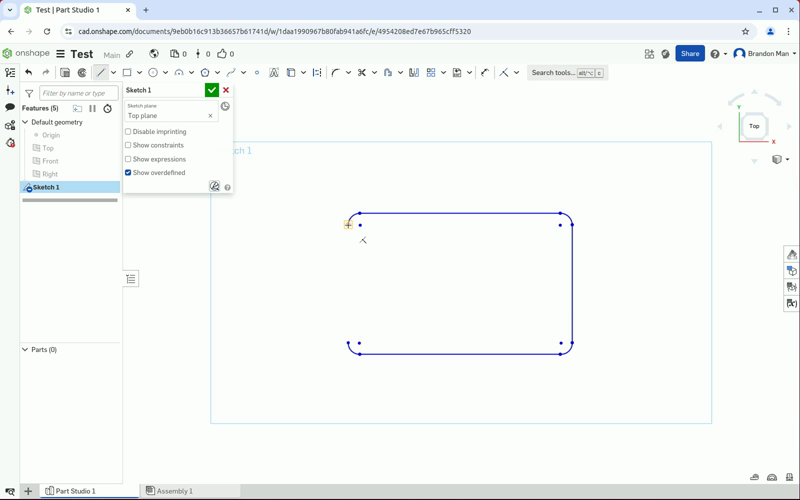
mouse_move(348, 342)
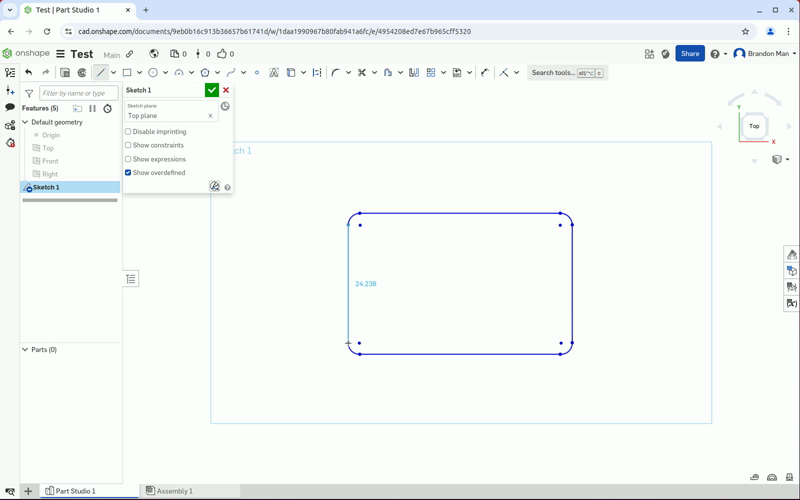
key_up(shift)
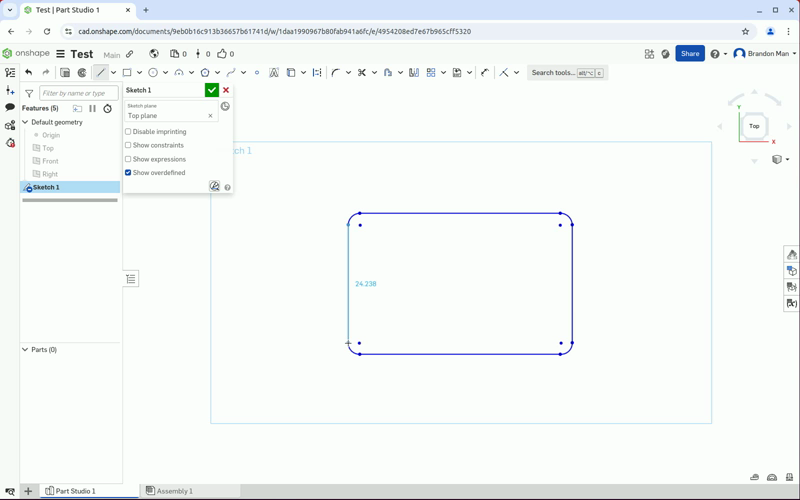
click(348, 342)
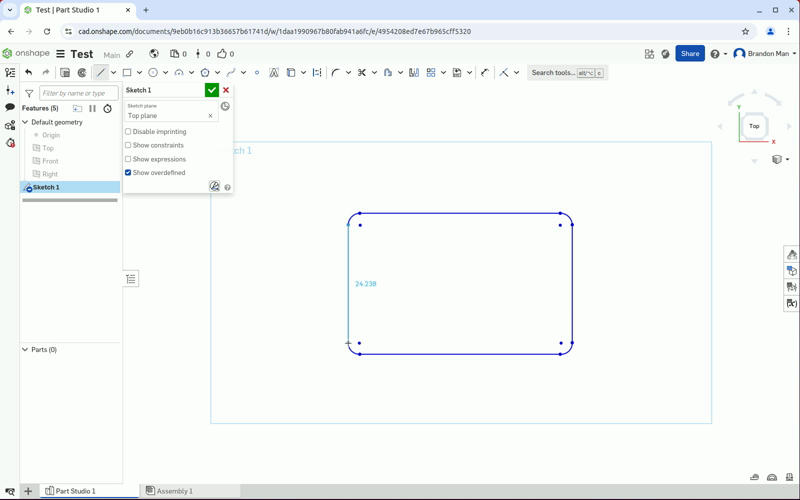
key(esc)
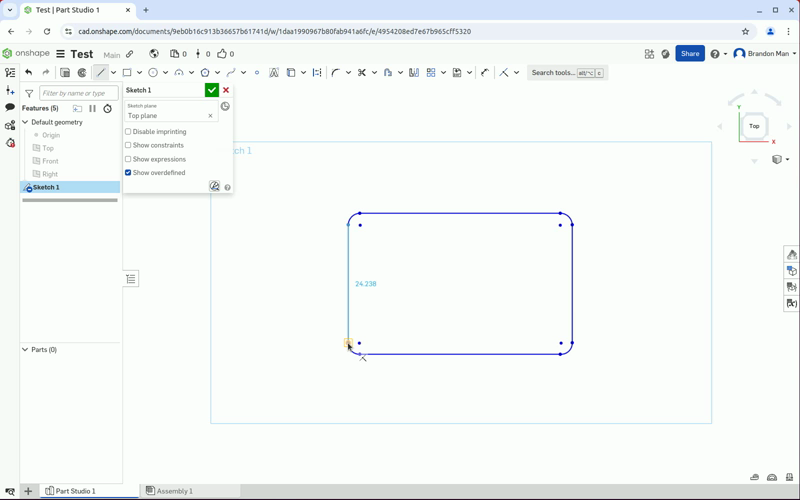
mouse_move(449, 257)
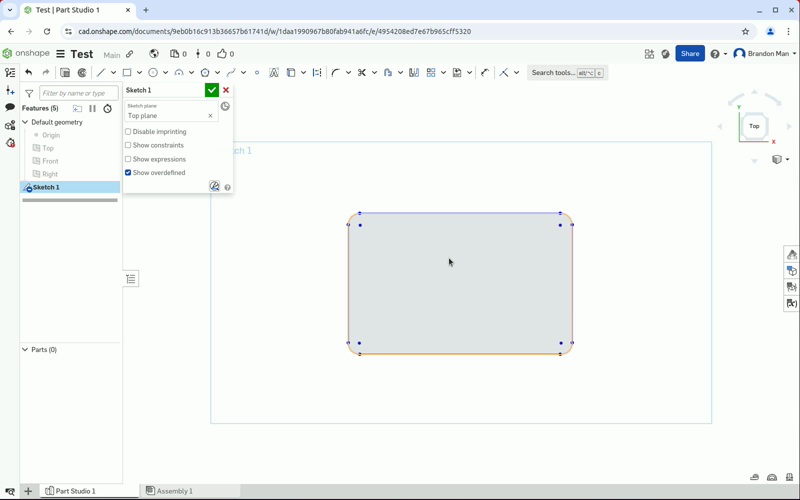
click(449, 257)
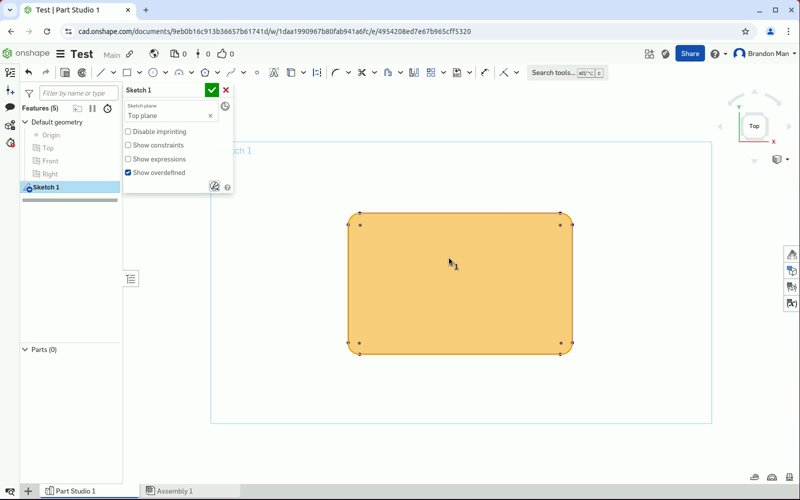
mouse_move(73, 352)
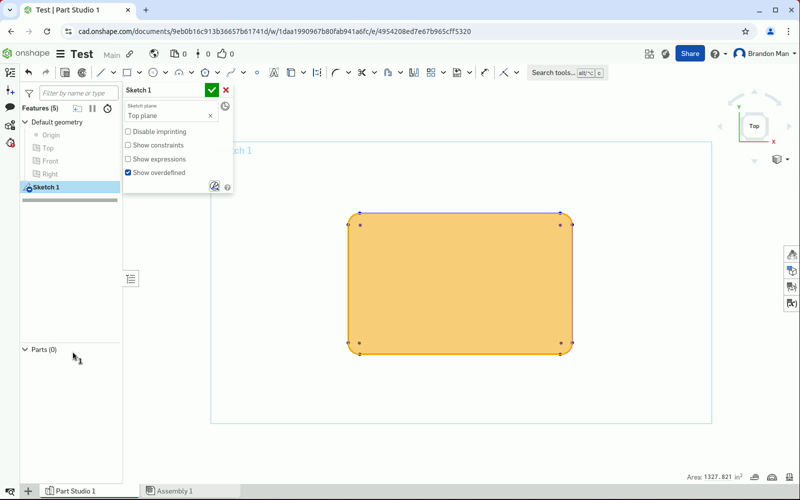
key(shift+y)
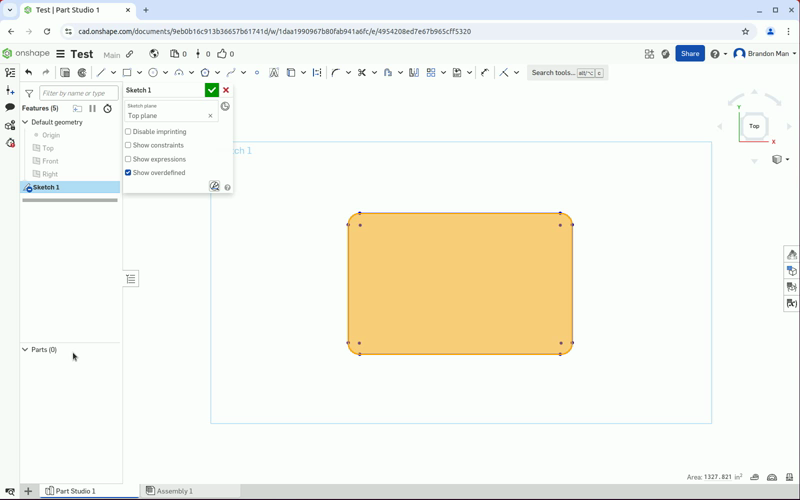
key(shift+e)
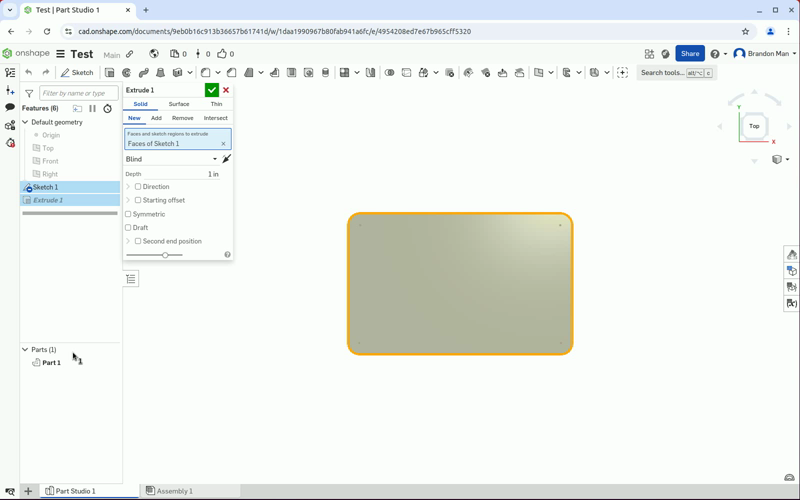
mouse_move(143, 106)
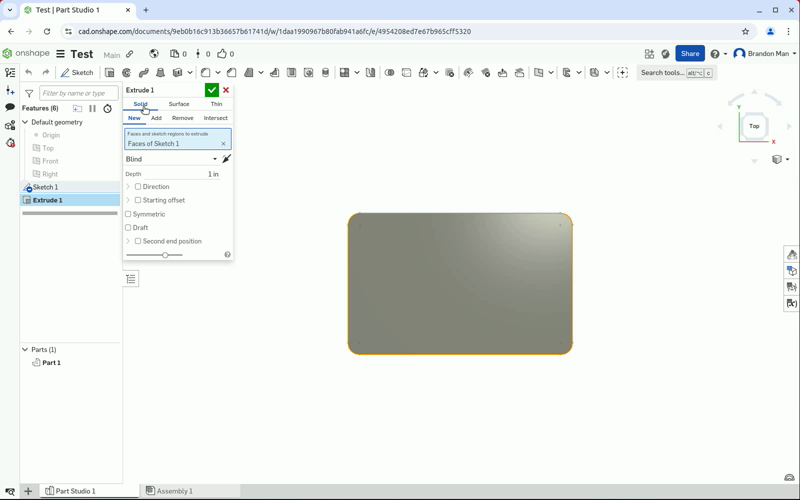
click(143, 106)
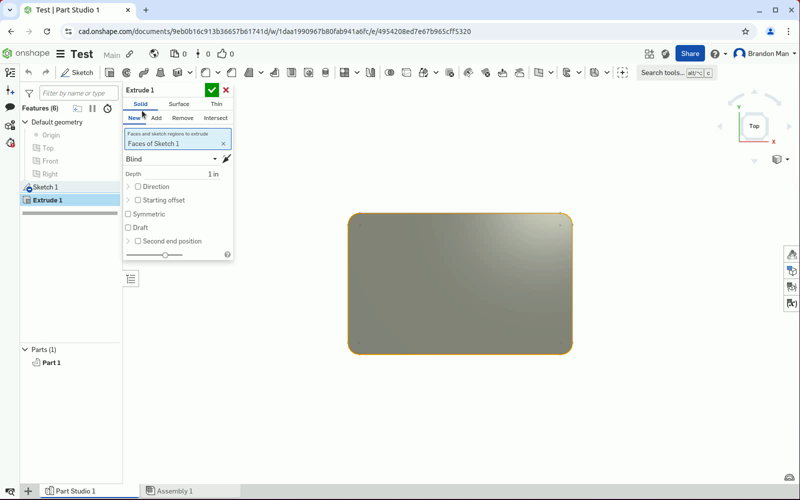
mouse_move(137, 120)
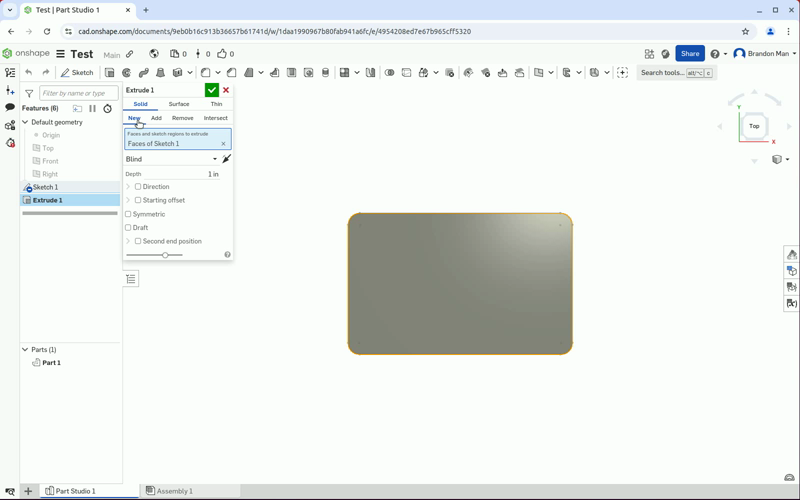
click(137, 120)
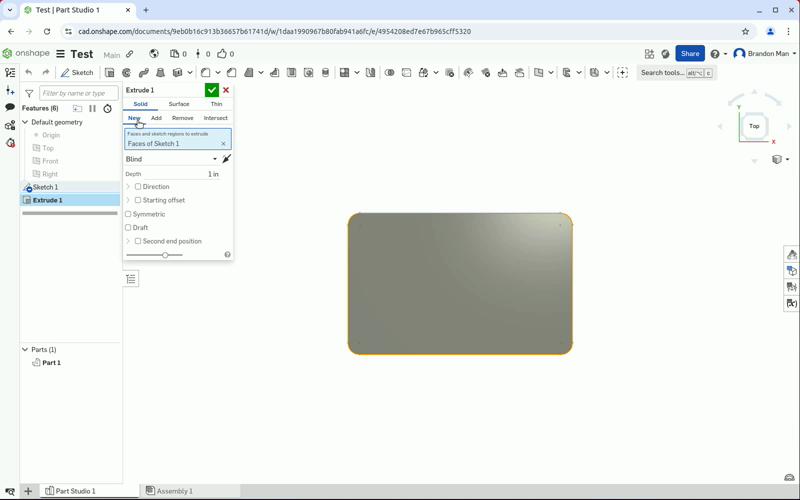
key(tab, 4)
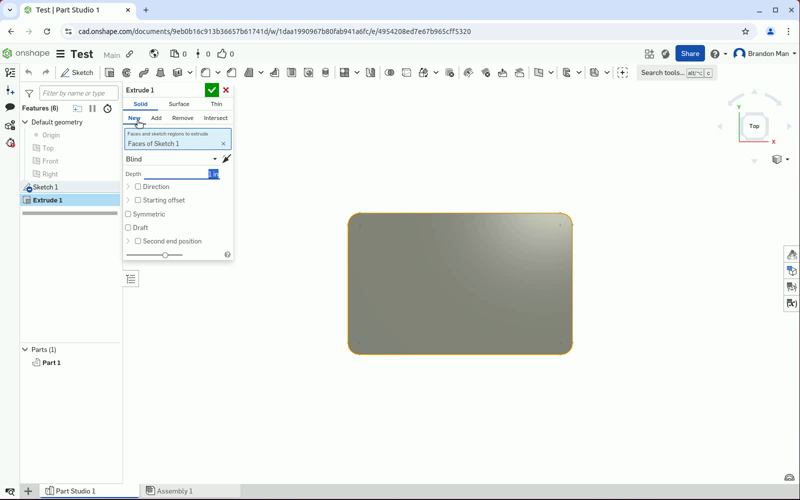
text(1.926)
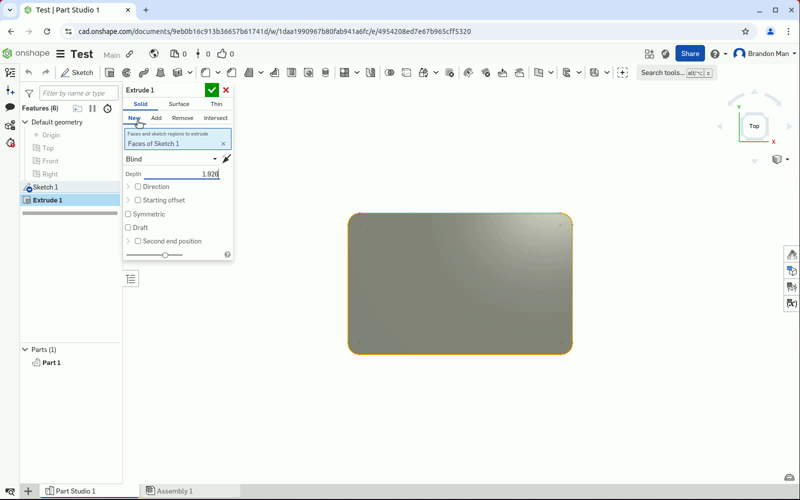
key(enter)
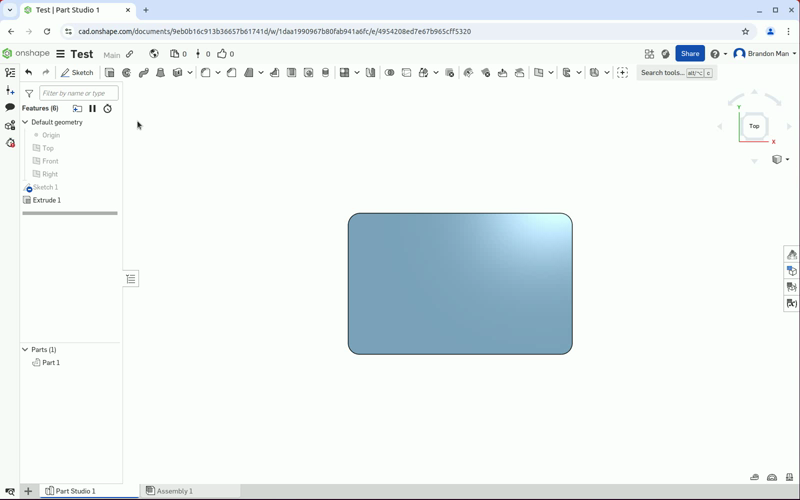
key(shift+h)
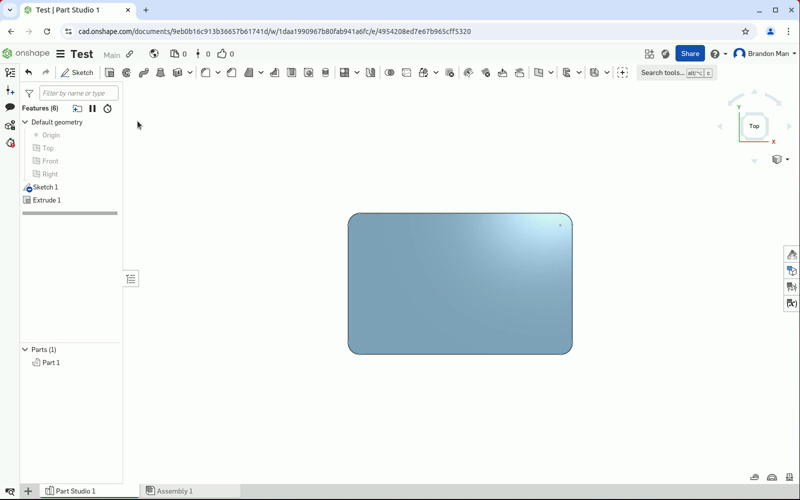
key(shift+h)
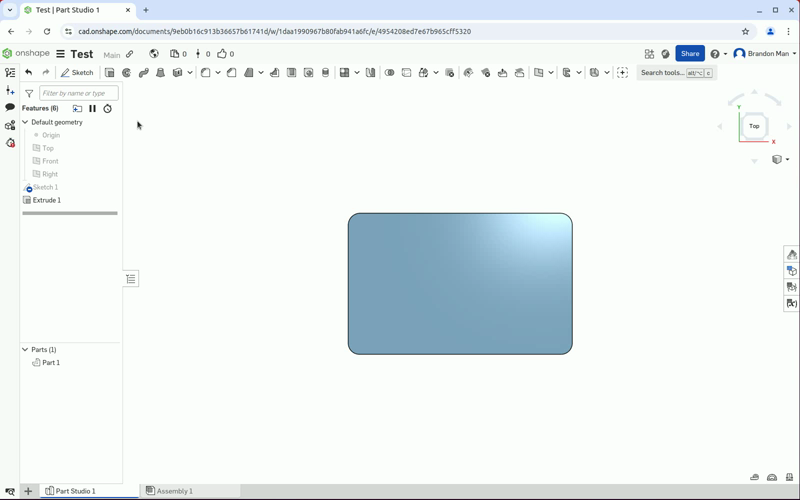
mouse_move(73, 189)
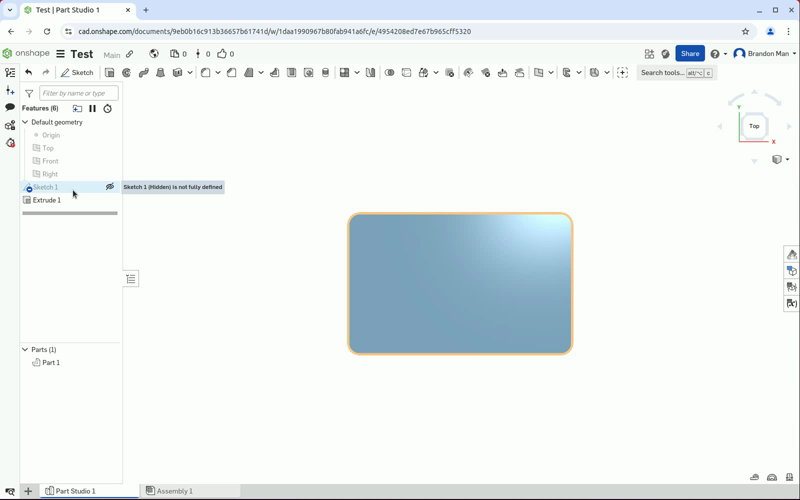
click(73, 189)
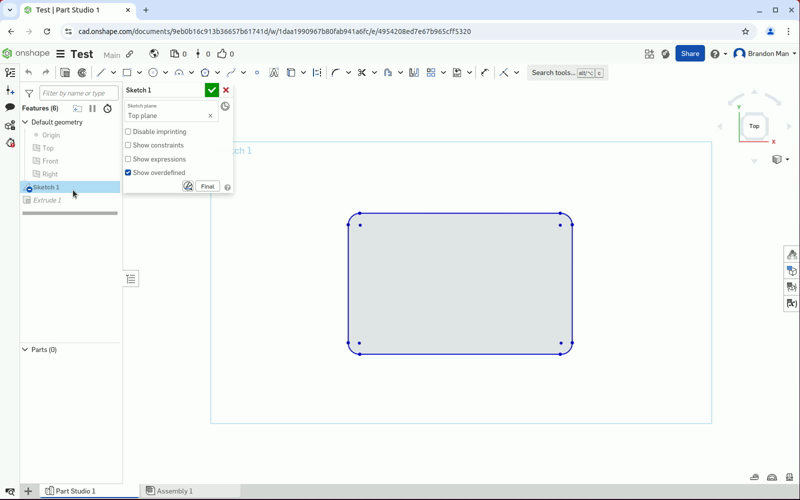
mouse_move(229, 92)
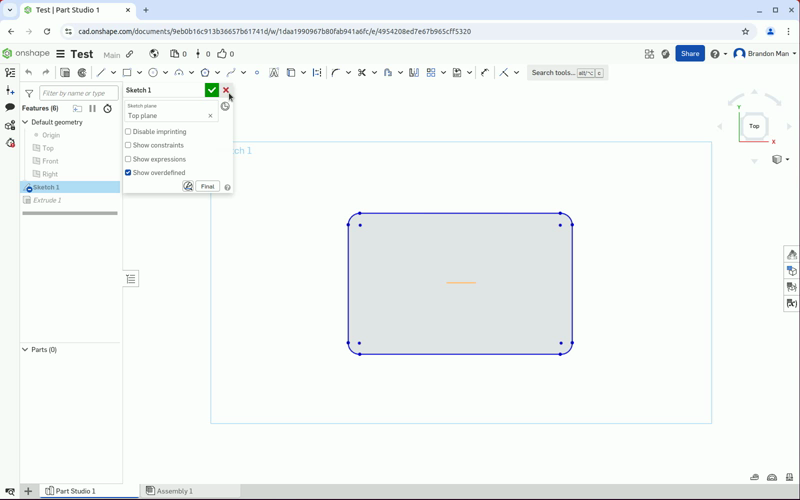
click(229, 92)
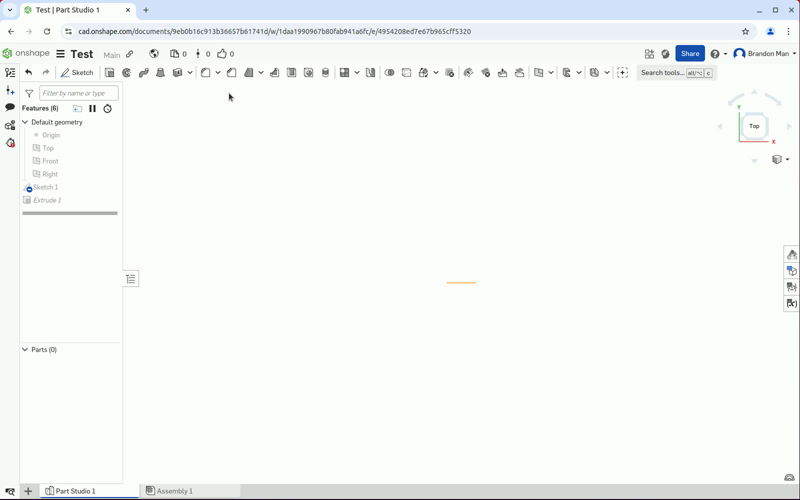
mouse_move(541, 75)
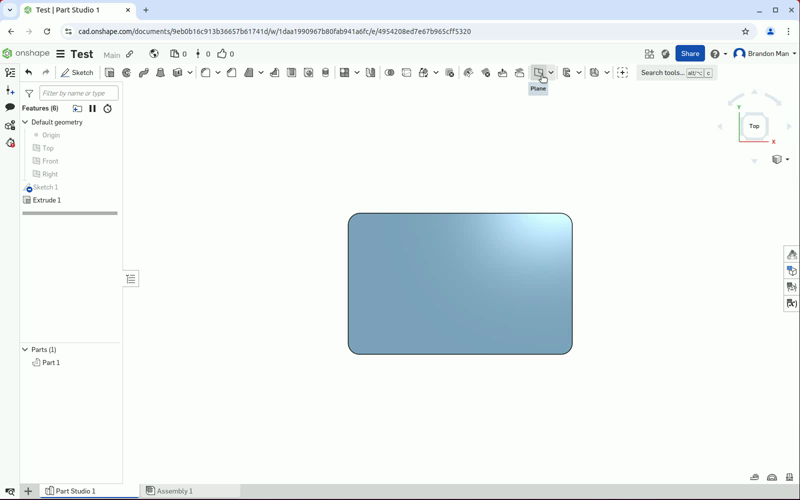
click(541, 75)
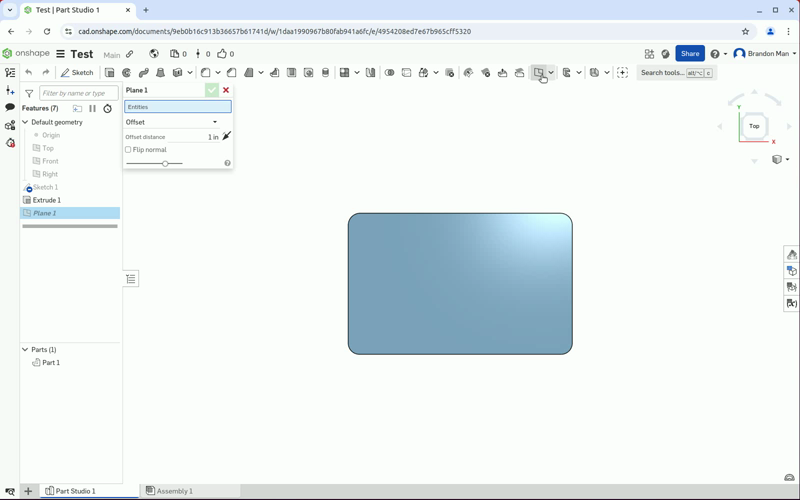
mouse_move(73, 150)
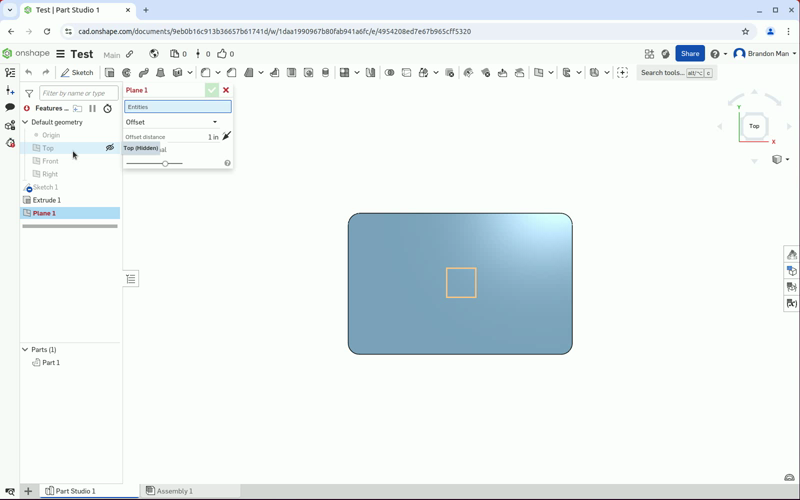
click(73, 150)
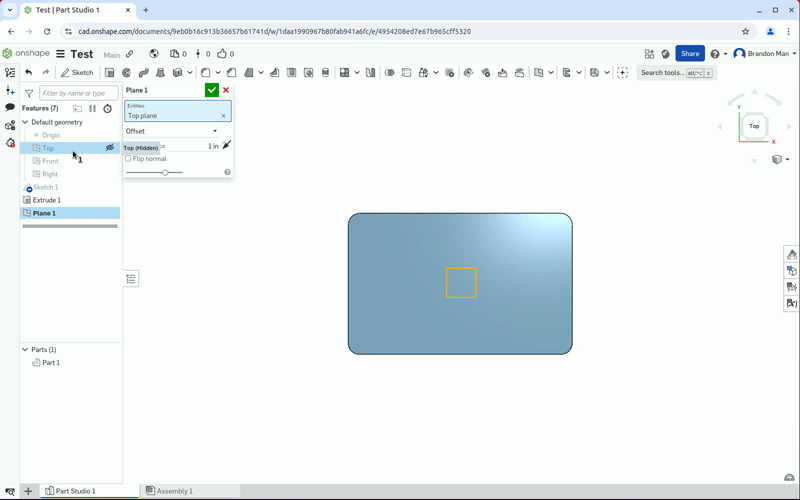
key(tab, 2)
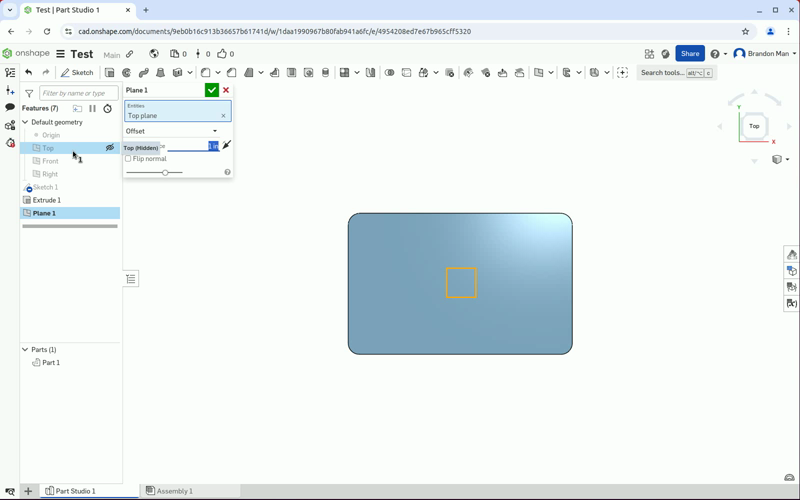
text(1.91)
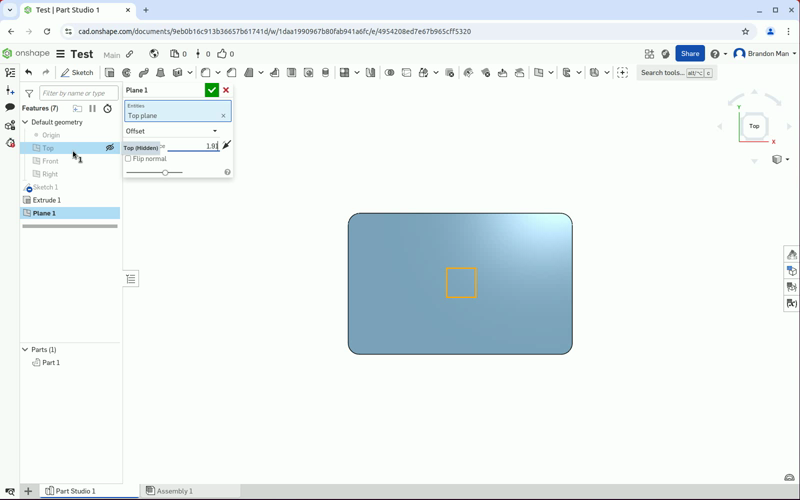
key(enter, 2)
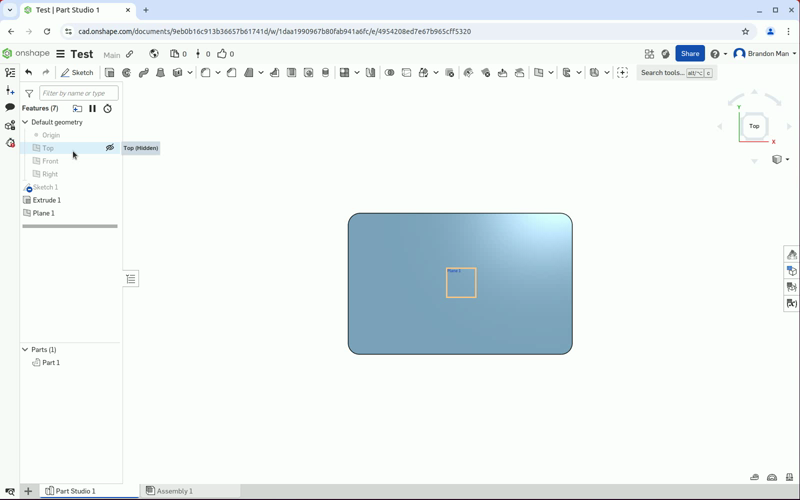
key(shift+s)
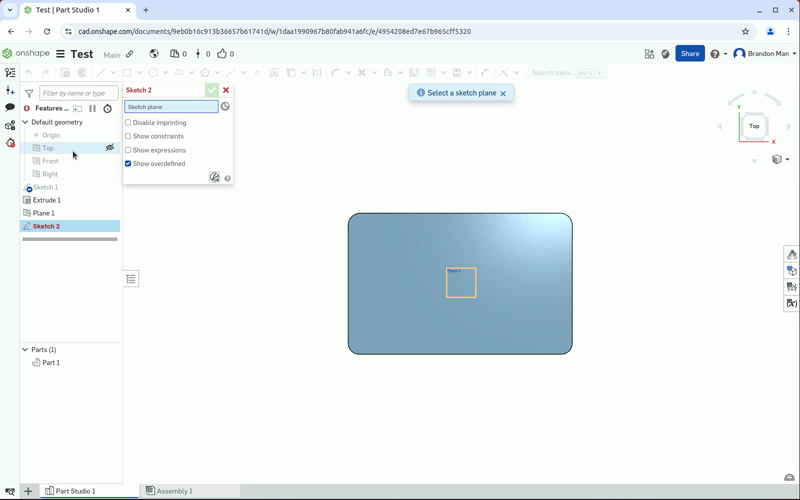
mouse_move(73, 215)
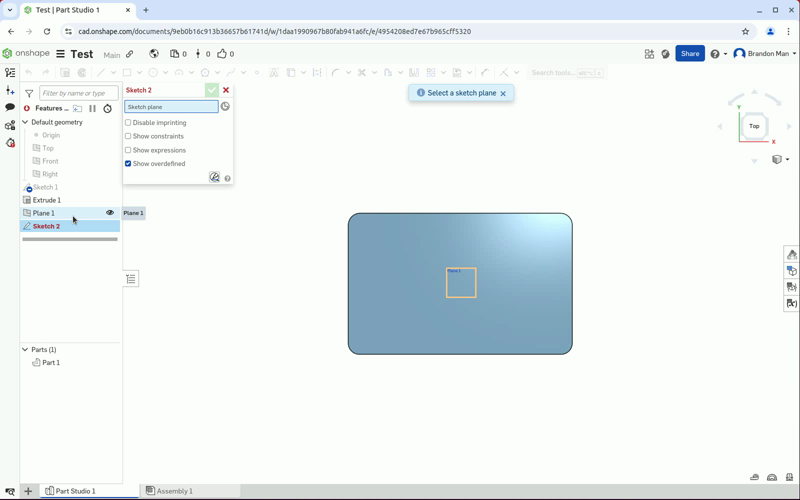
click(73, 215)
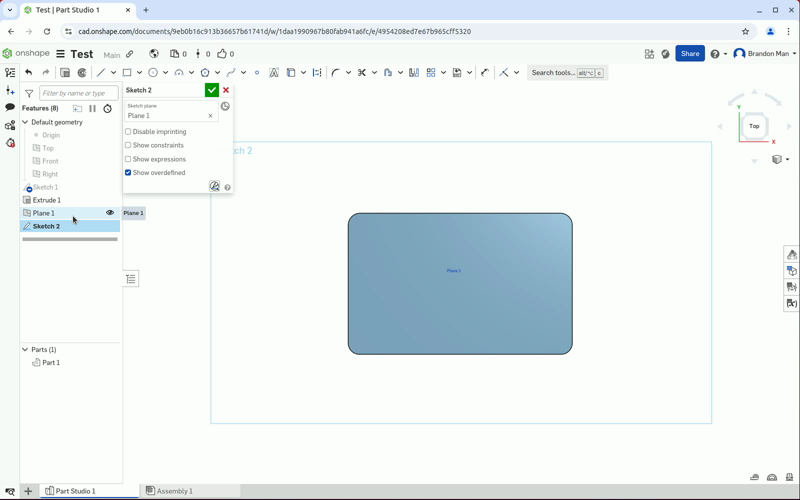
mouse_move(73, 352)
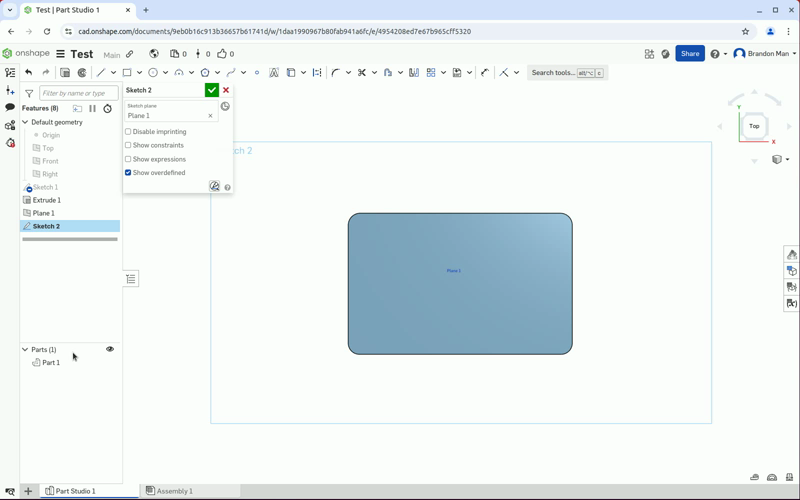
key(y)
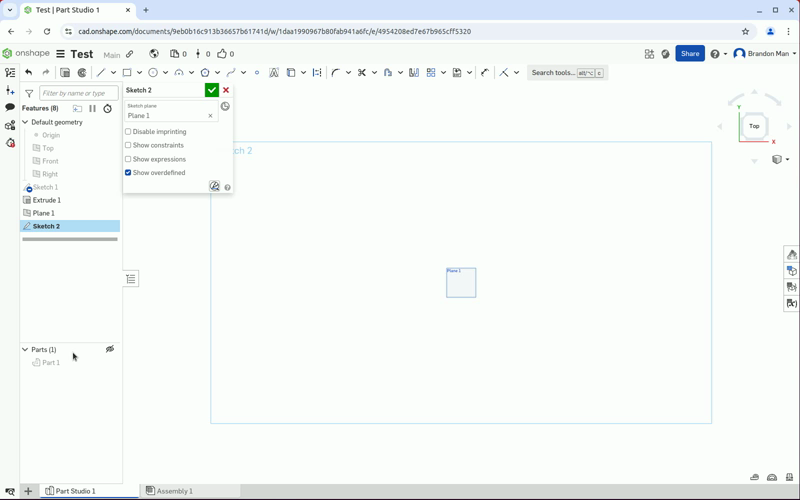
key(a)
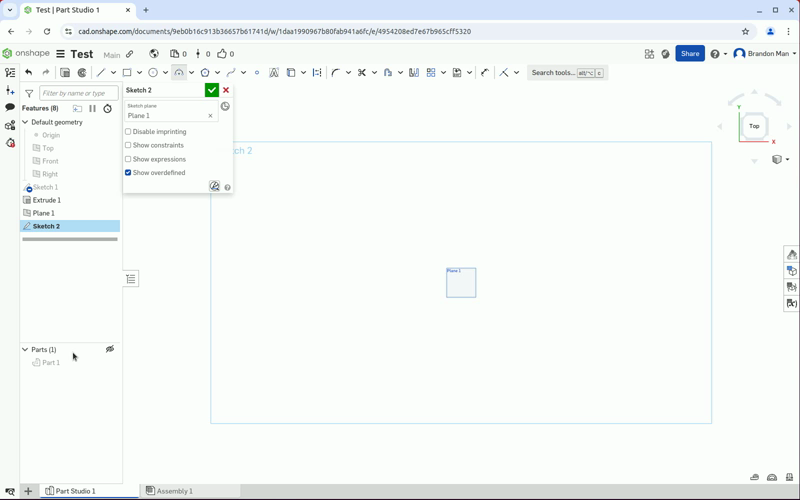
key_down(shift)
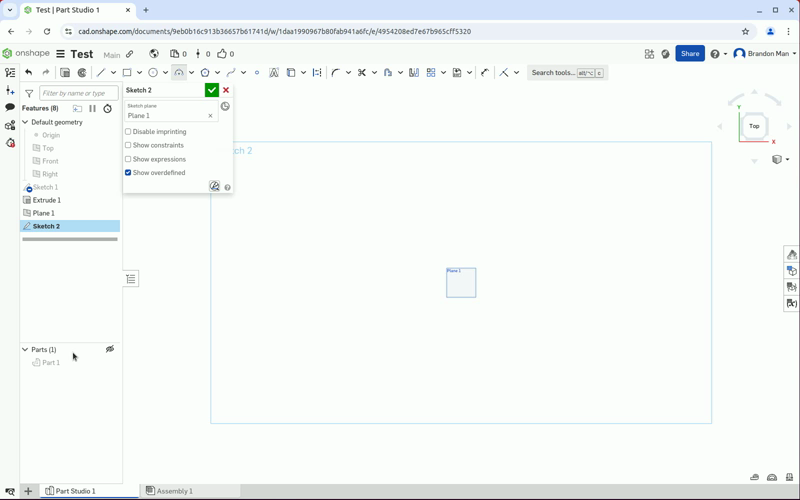
mouse_move(365, 333)
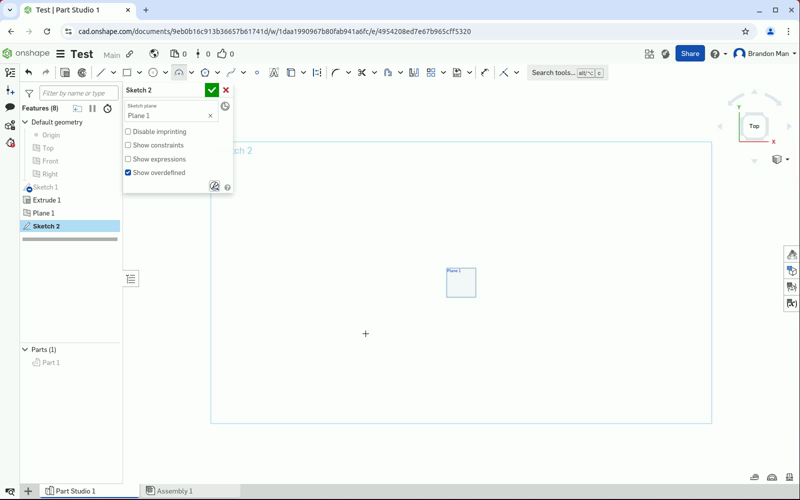
click(365, 333)
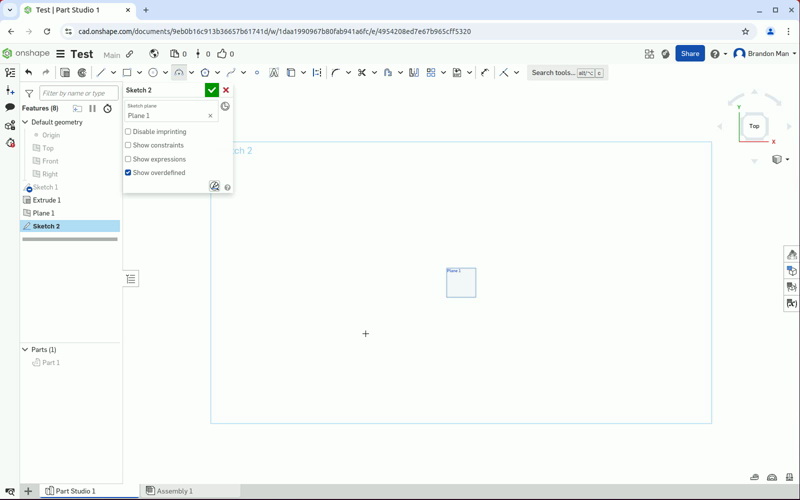
key_up(shift)
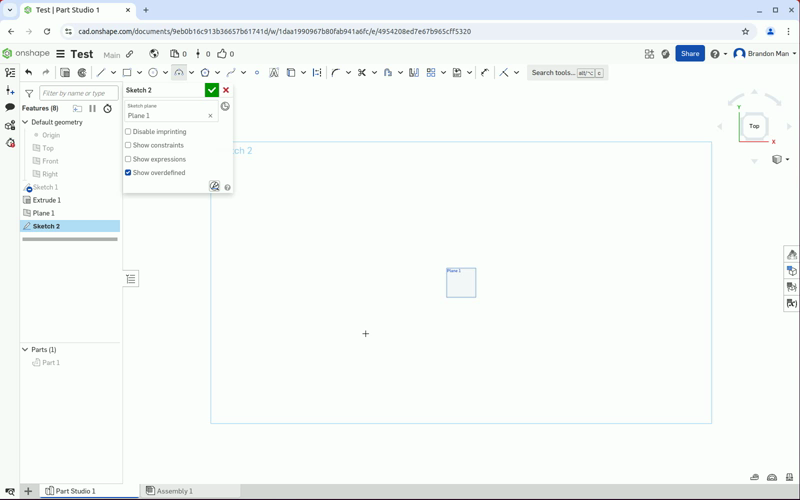
key_down(shift)
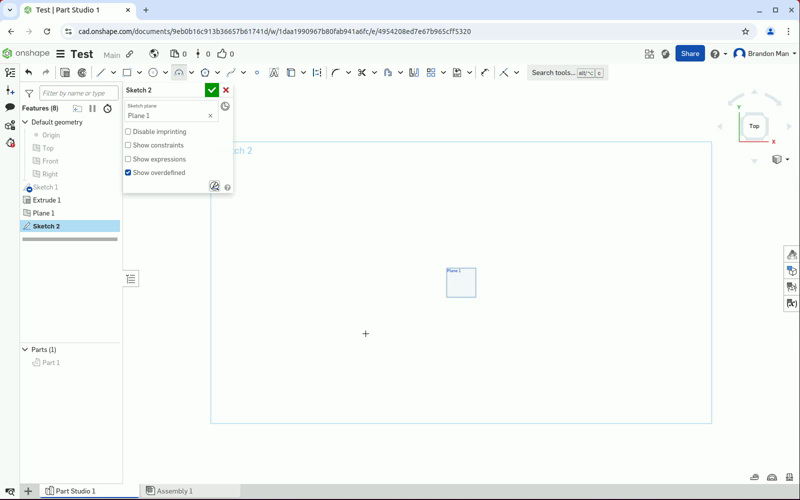
mouse_move(369, 337)
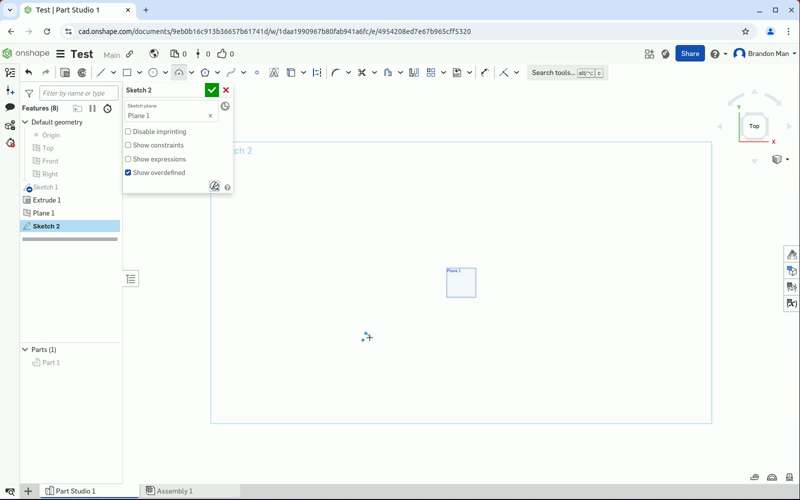
scroll(6)
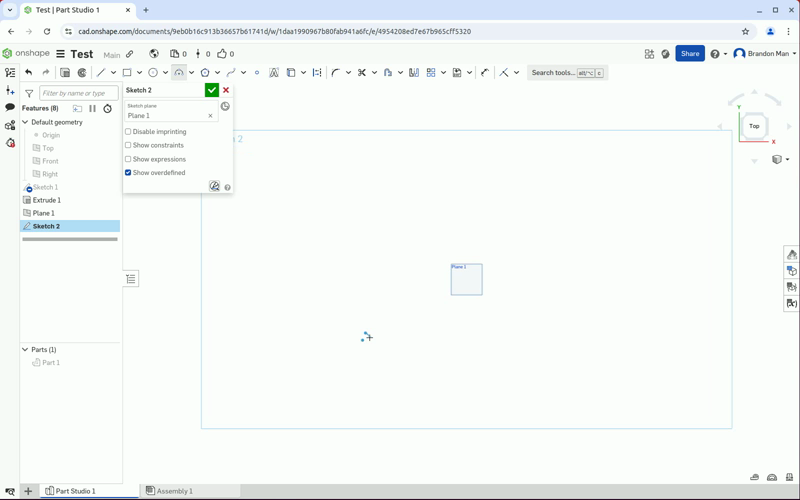
scroll(6)
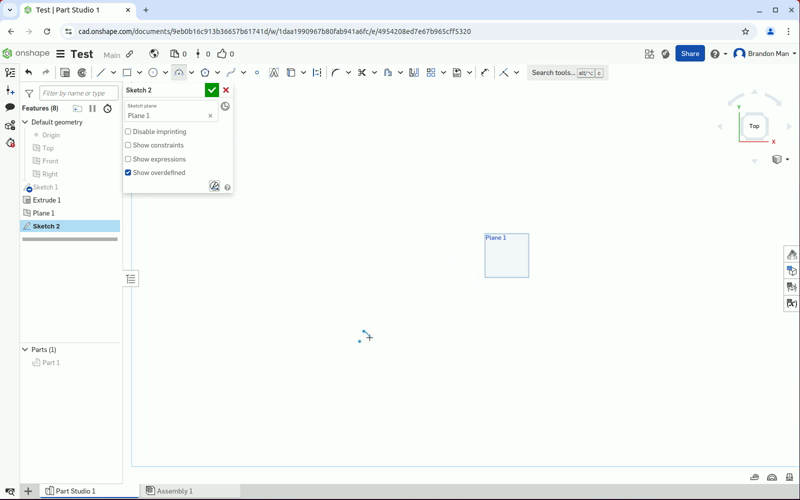
scroll(6)
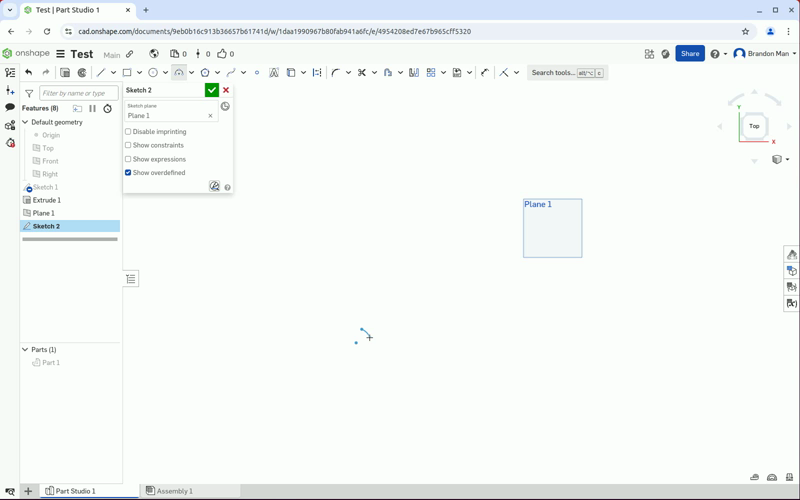
scroll(6)
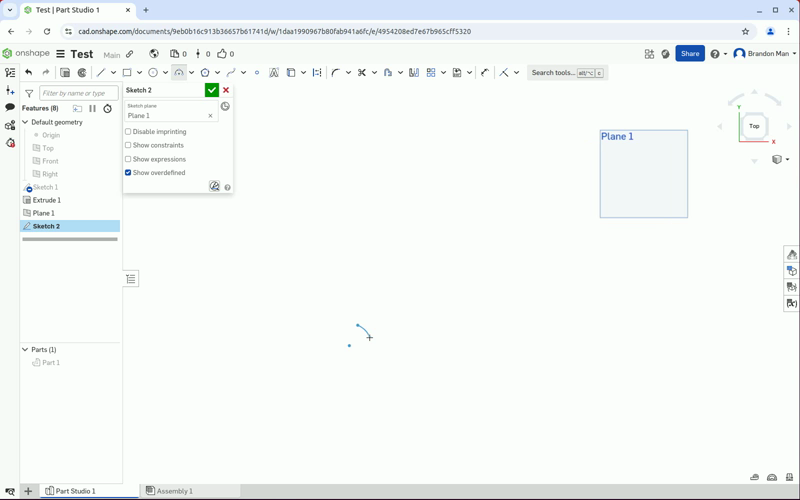
scroll(6)
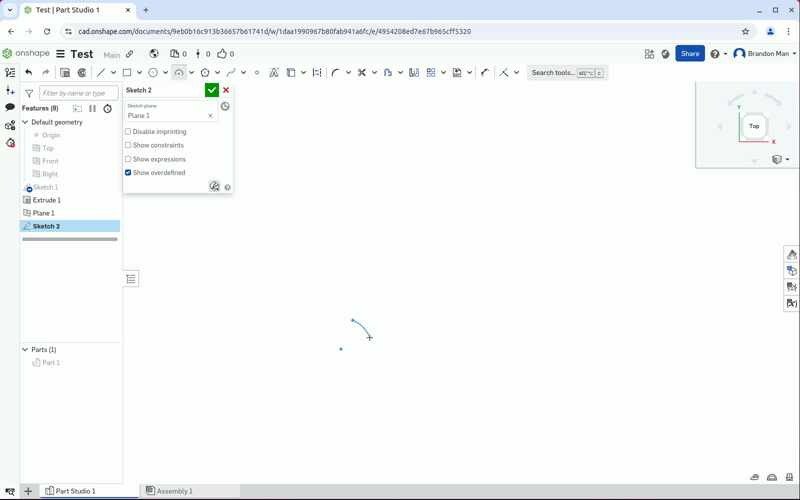
scroll(6)
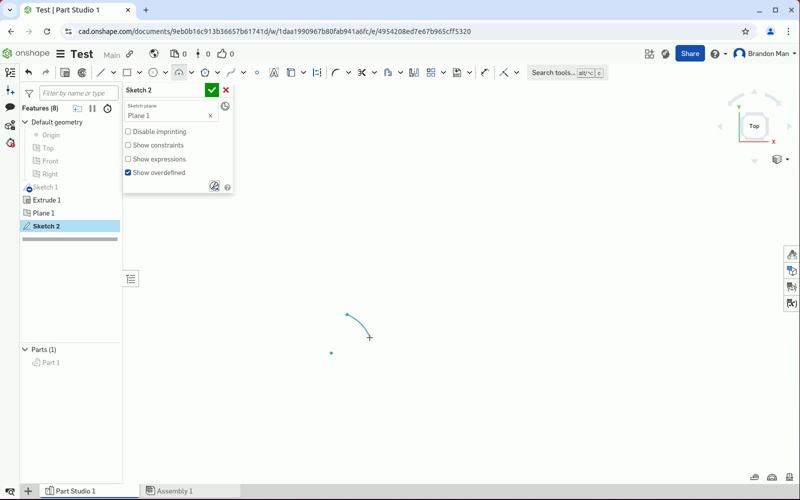
scroll(6)
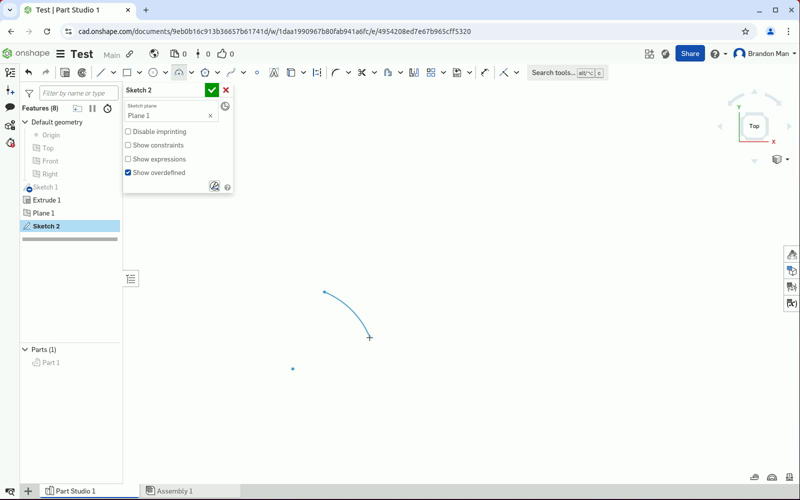
click(369, 337)
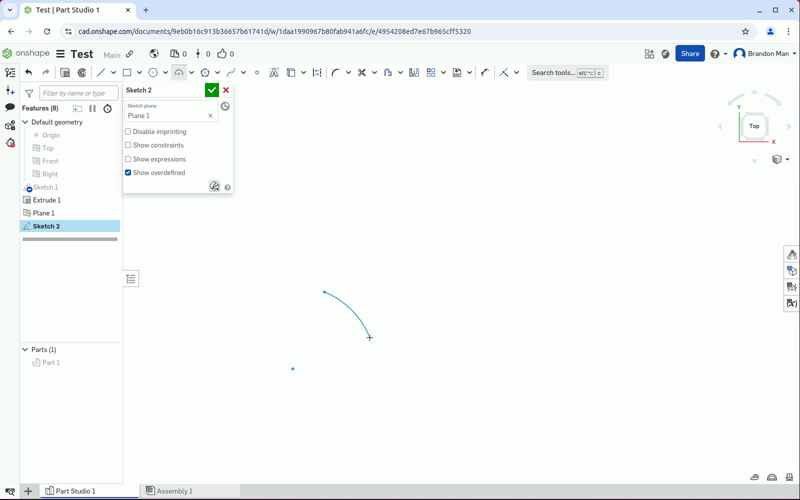
scroll(-6)
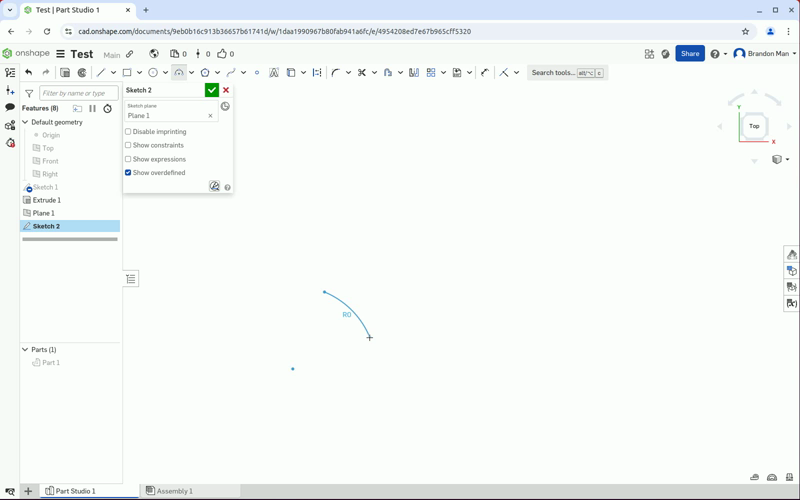
scroll(-6)
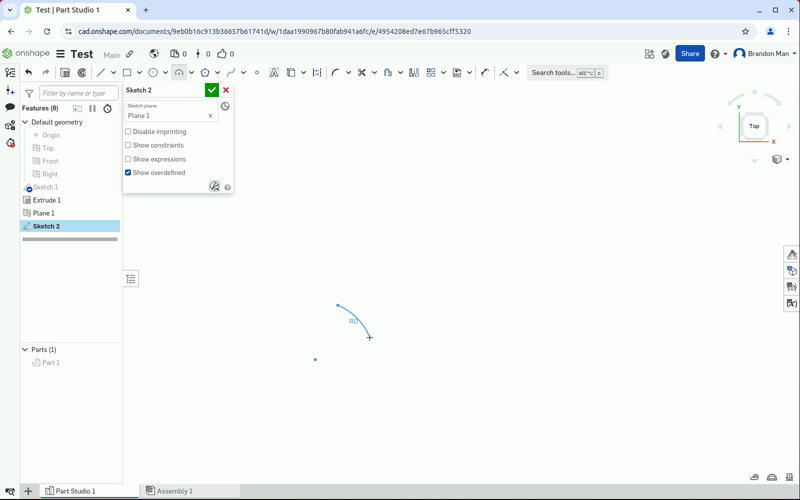
scroll(-6)
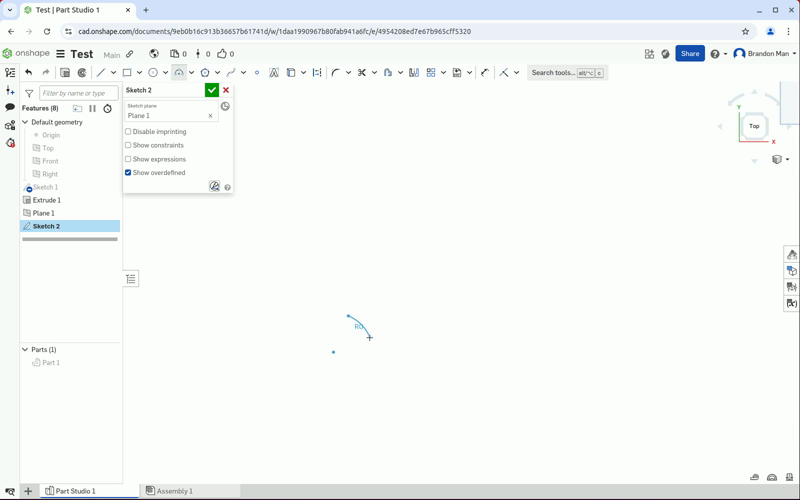
scroll(-6)
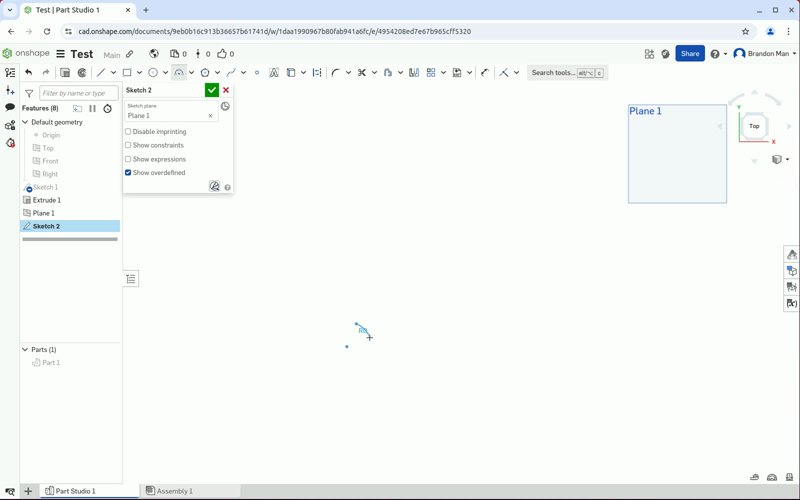
scroll(-6)
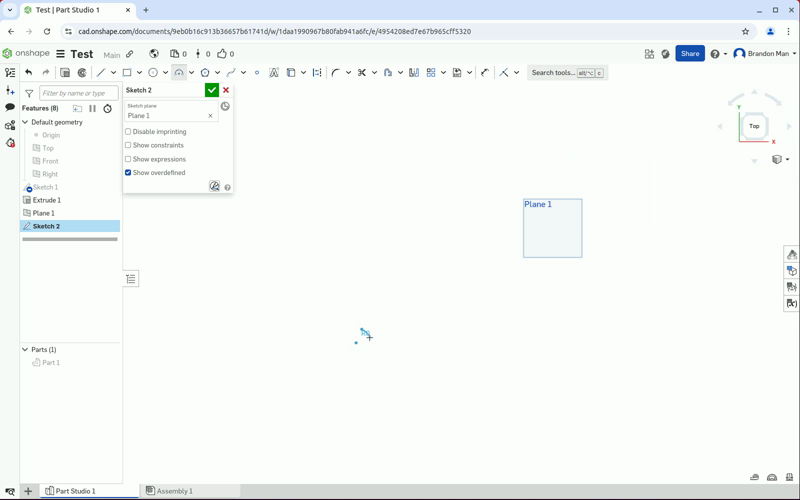
scroll(-6)
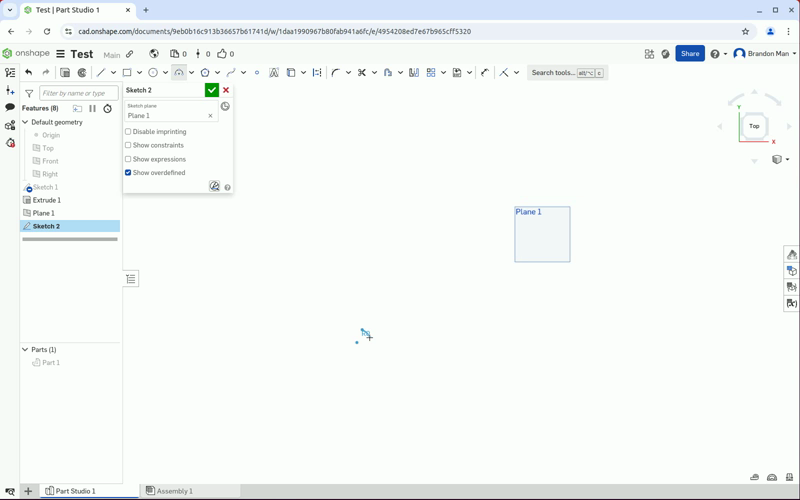
scroll(-6)
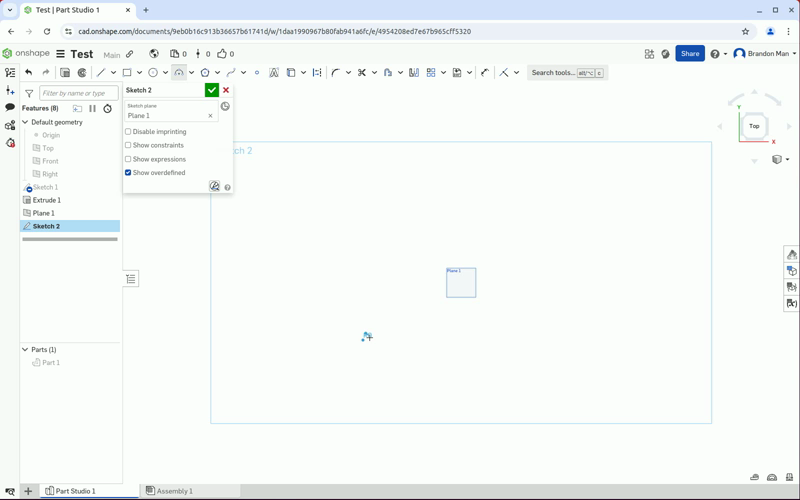
mouse_move(366, 336)
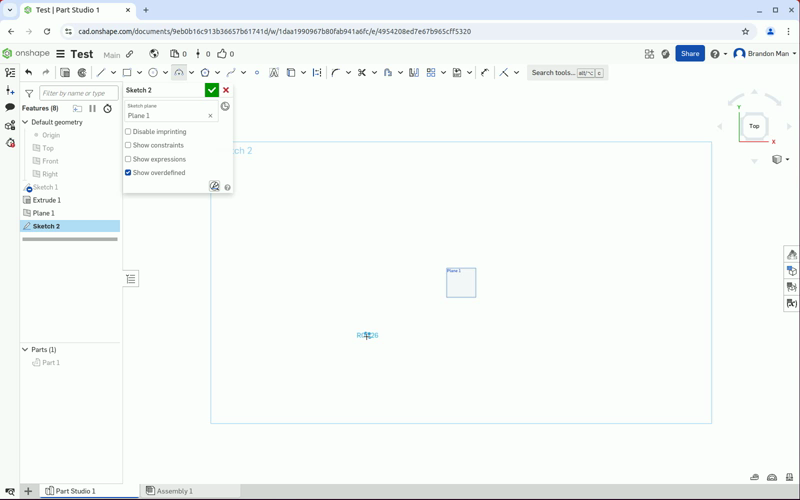
scroll(6)
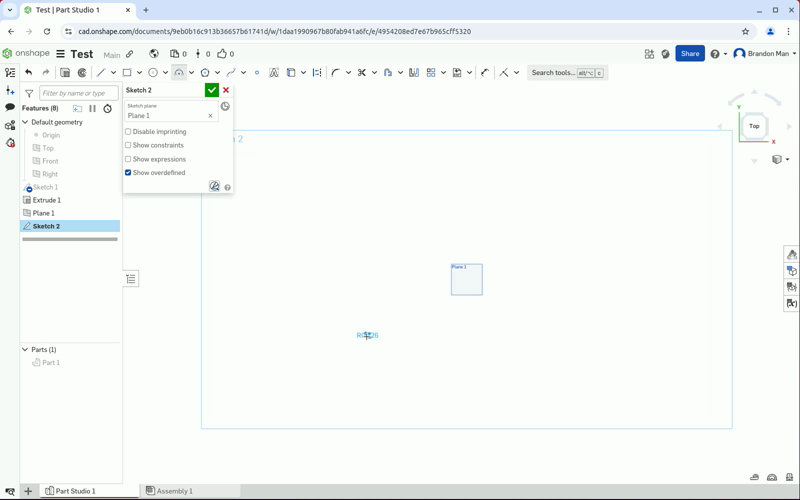
scroll(6)
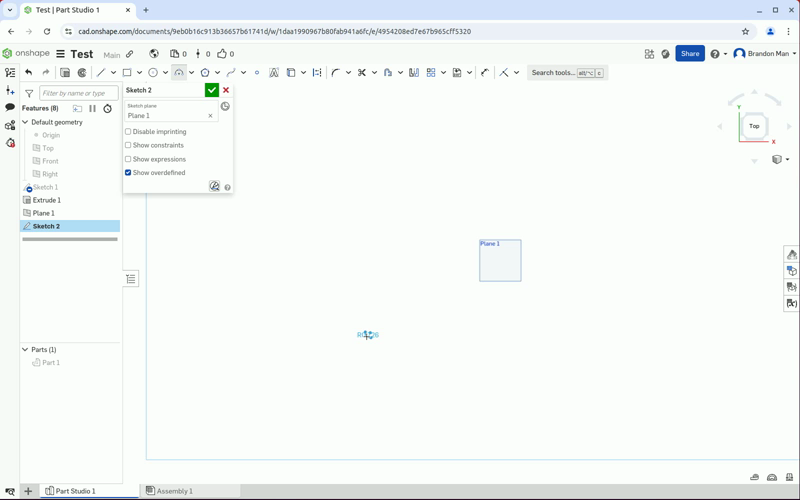
scroll(6)
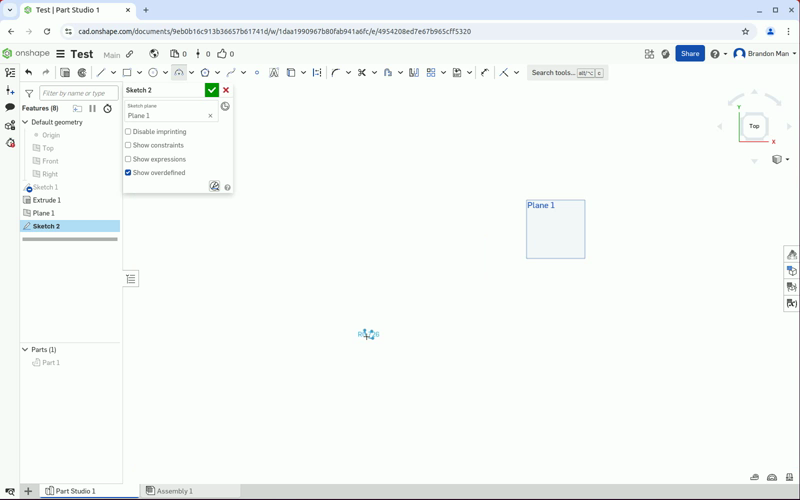
scroll(6)
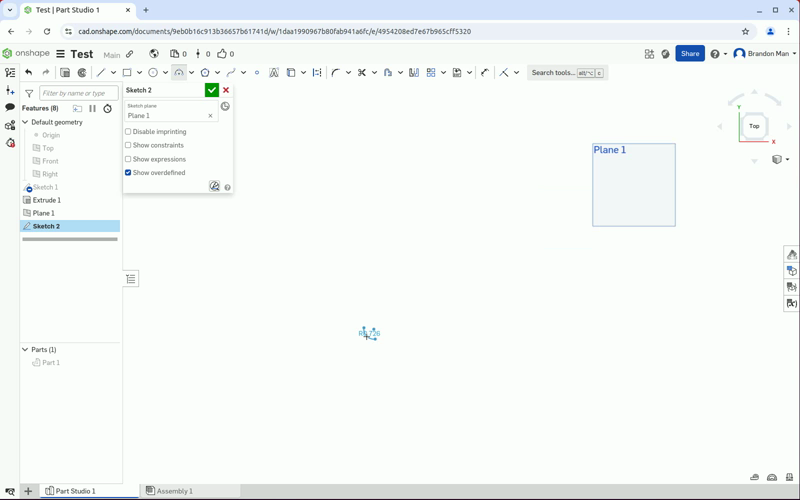
scroll(6)
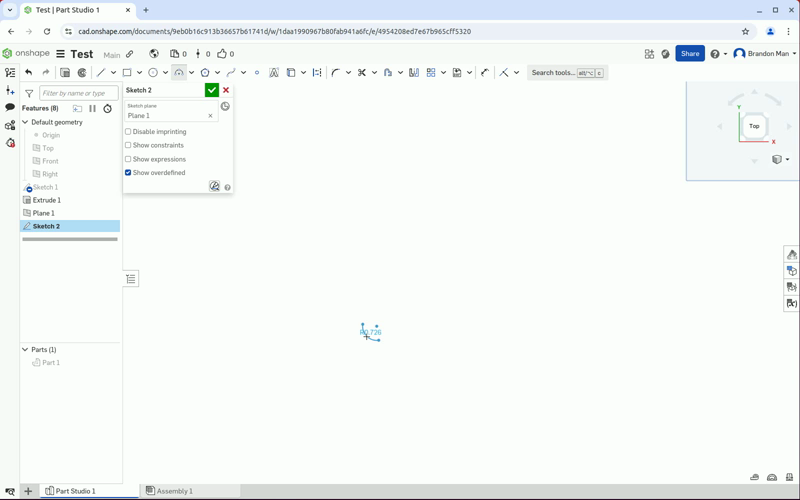
scroll(6)
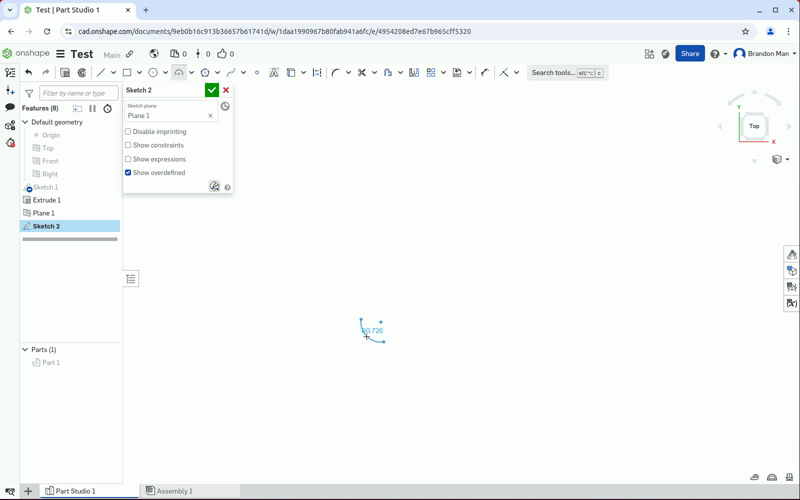
scroll(6)
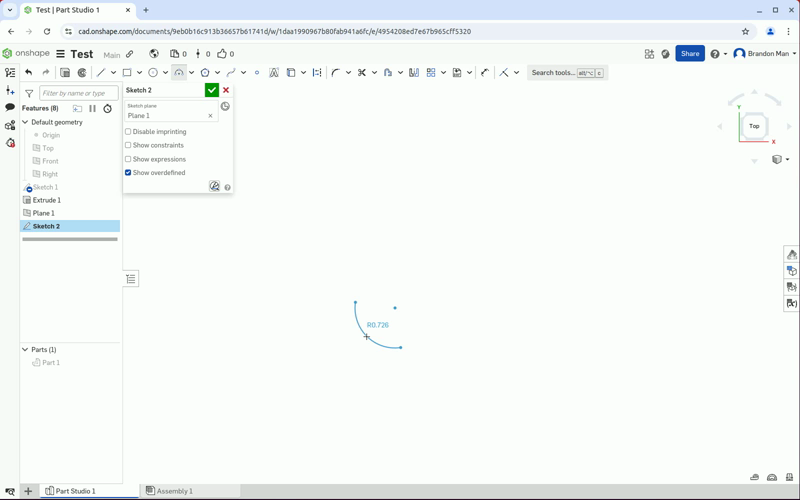
click(366, 336)
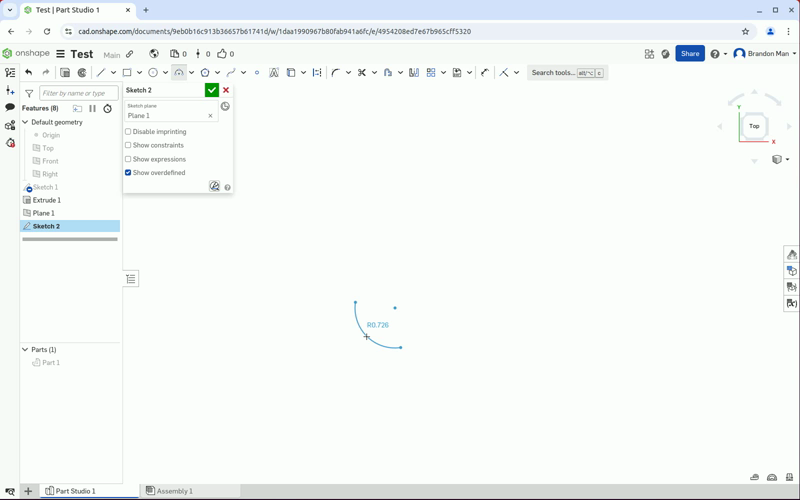
scroll(-6)
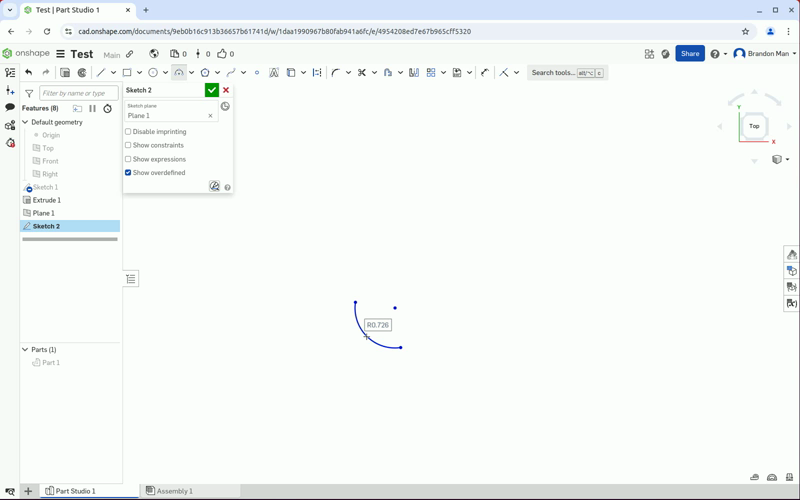
scroll(-6)
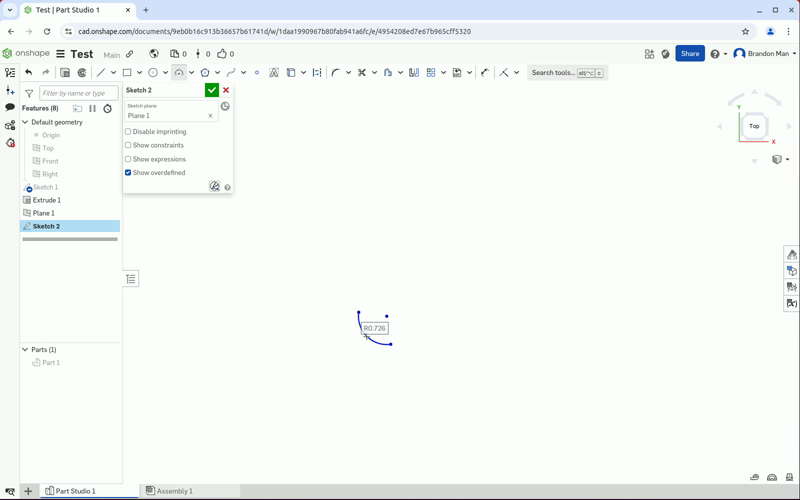
scroll(-6)
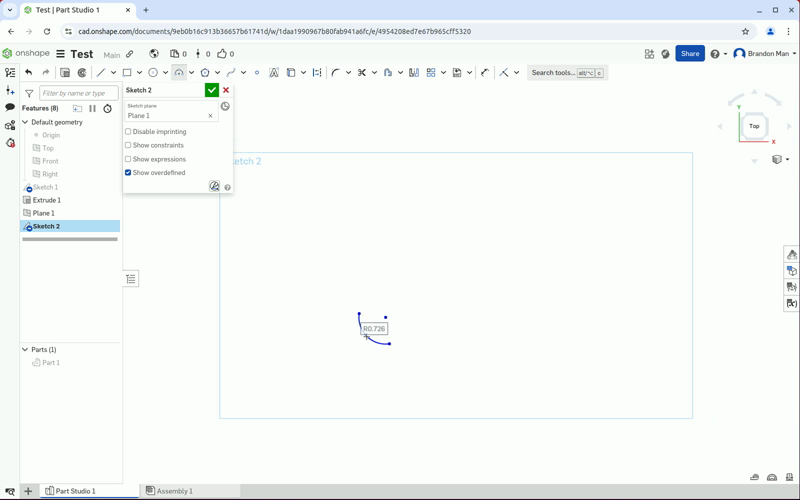
scroll(-6)
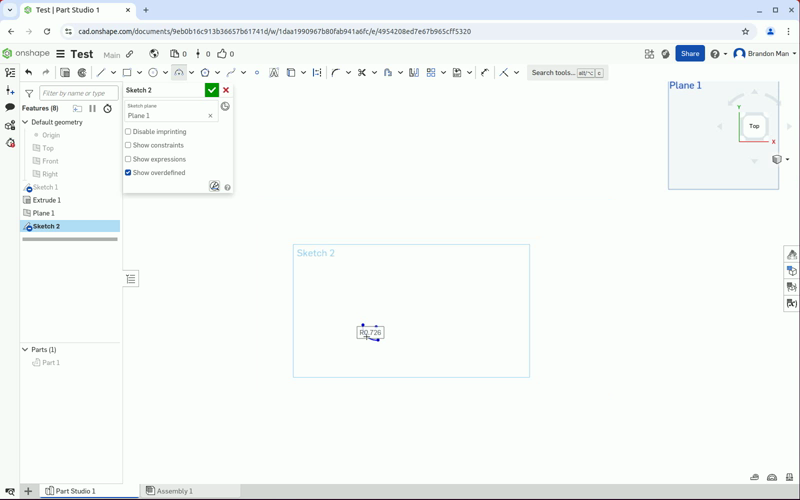
scroll(-6)
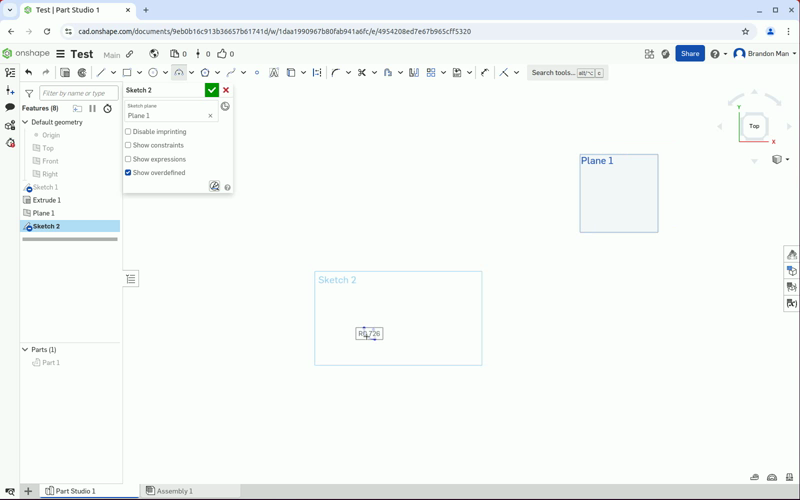
scroll(-6)
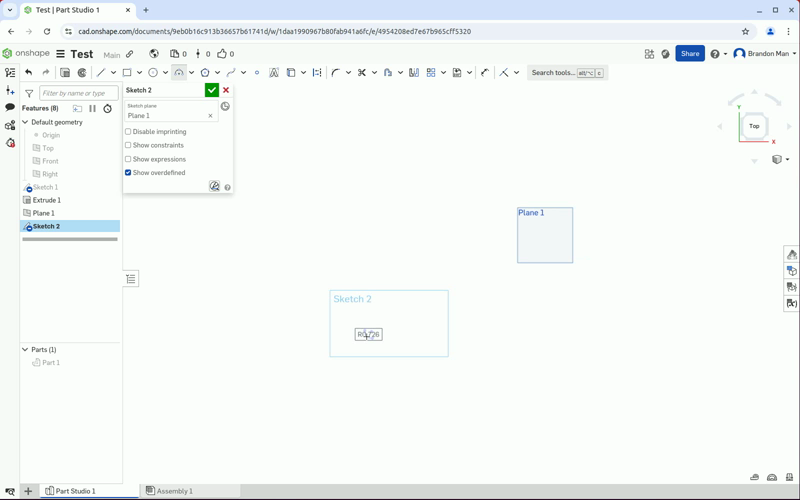
scroll(-6)
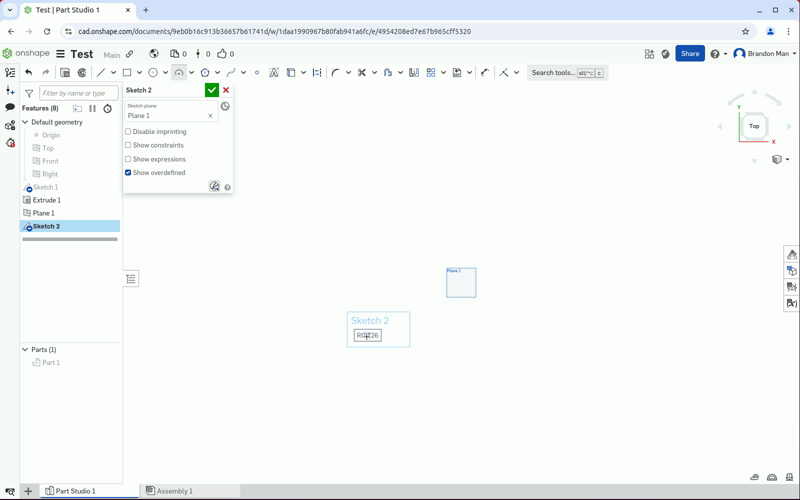
key_up(shift)
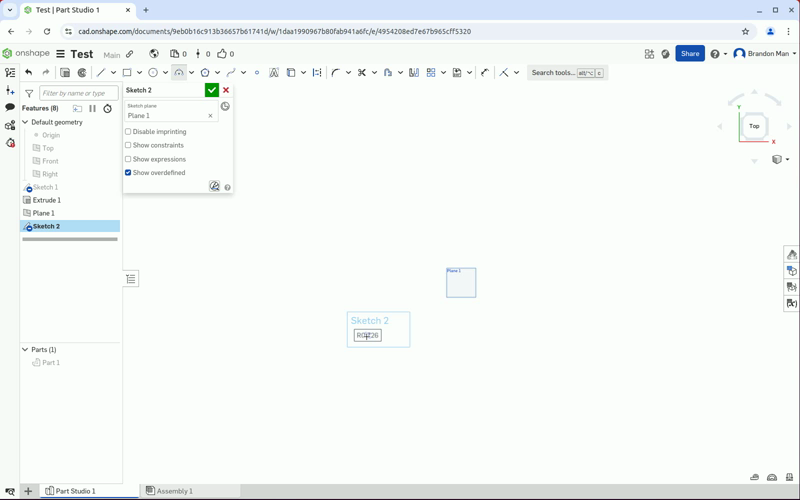
key(esc)
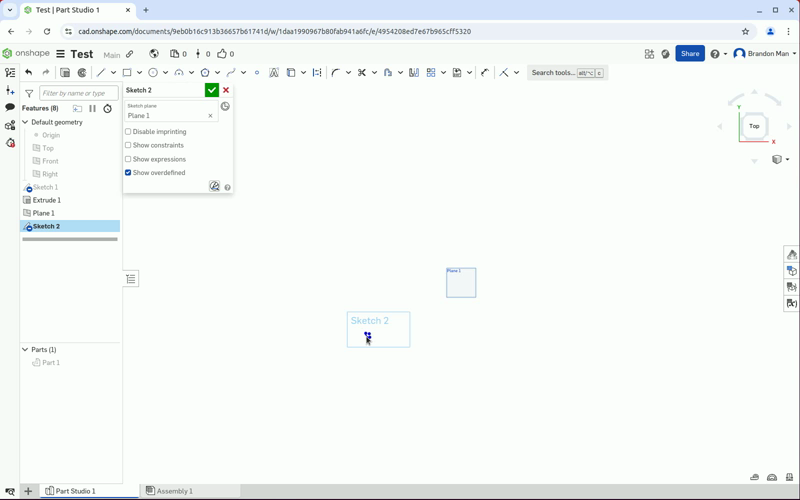
key(l)
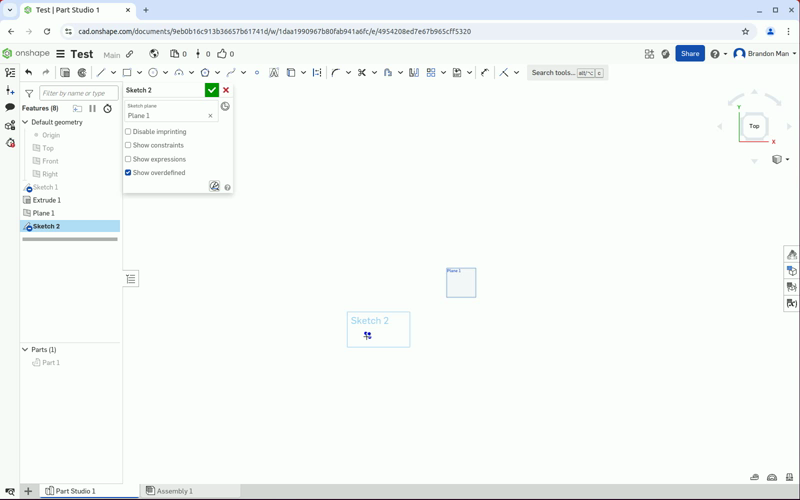
mouse_move(369, 337)
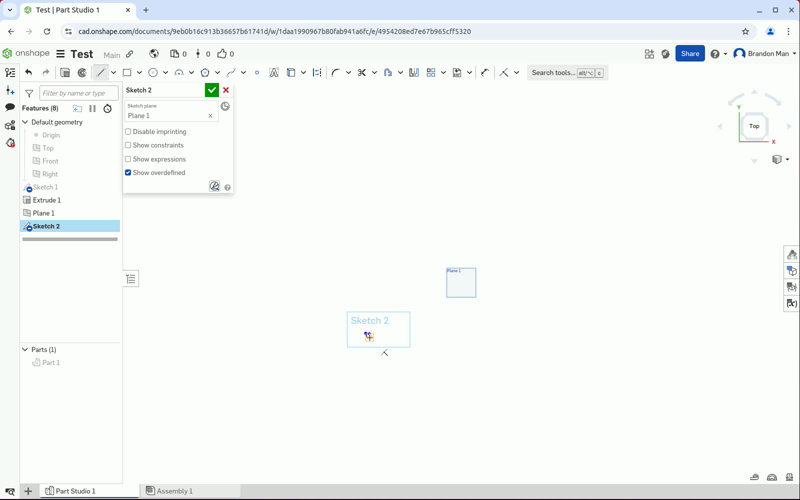
scroll(6)
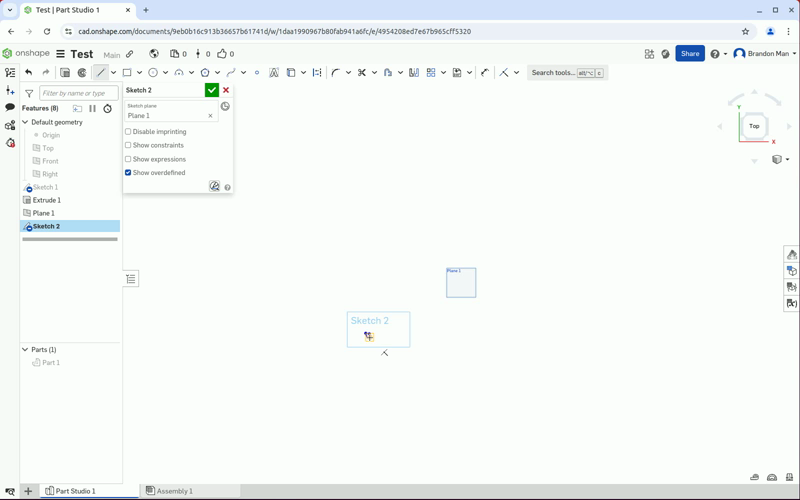
scroll(6)
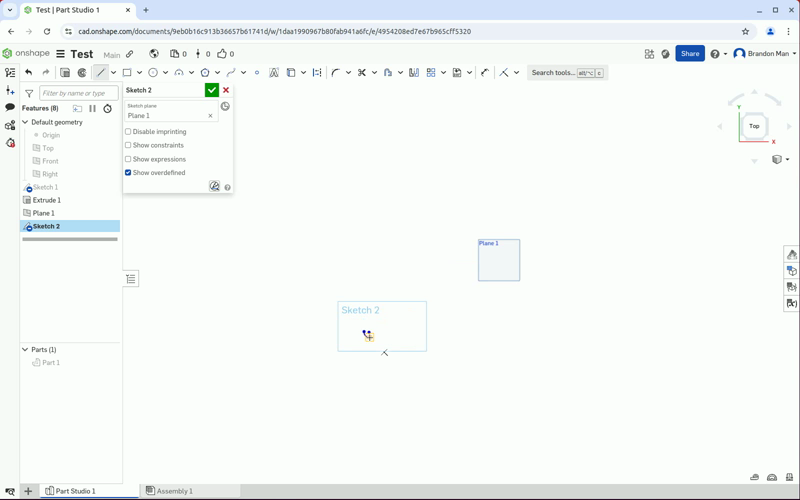
scroll(6)
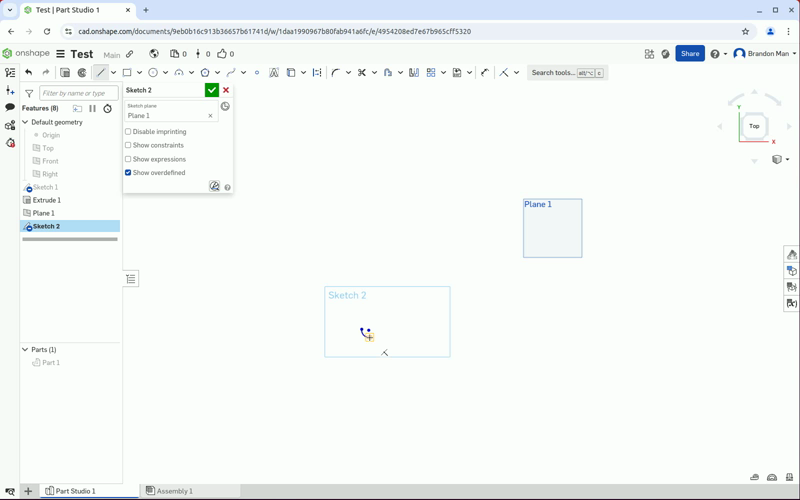
scroll(6)
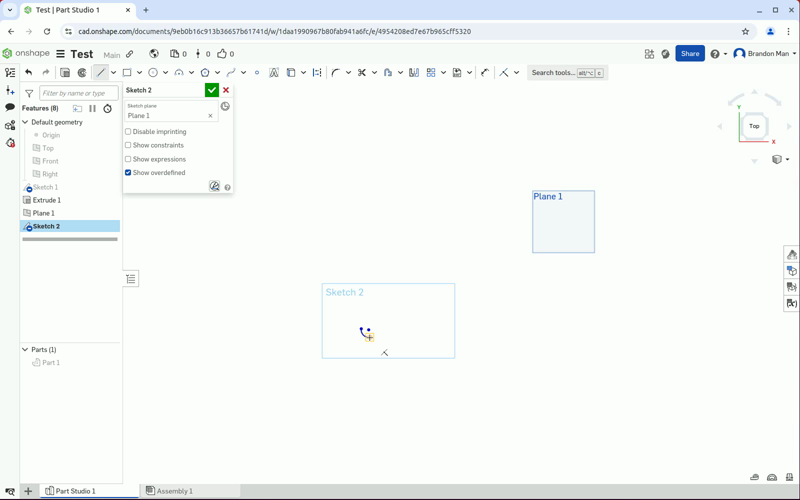
scroll(6)
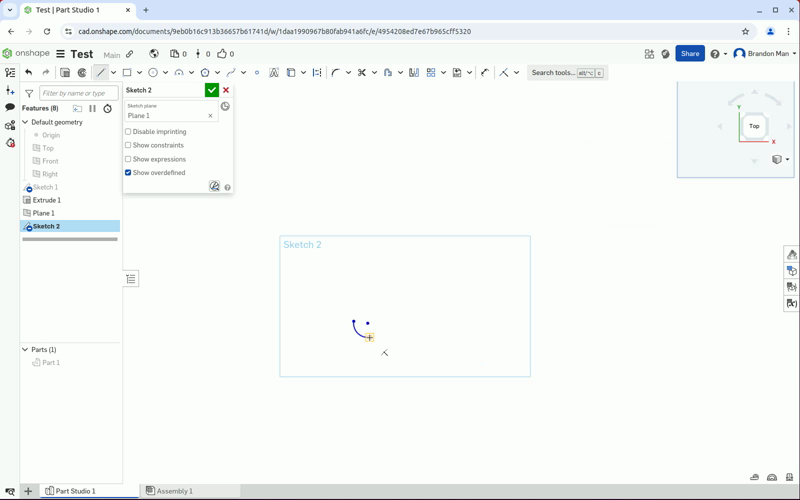
scroll(6)
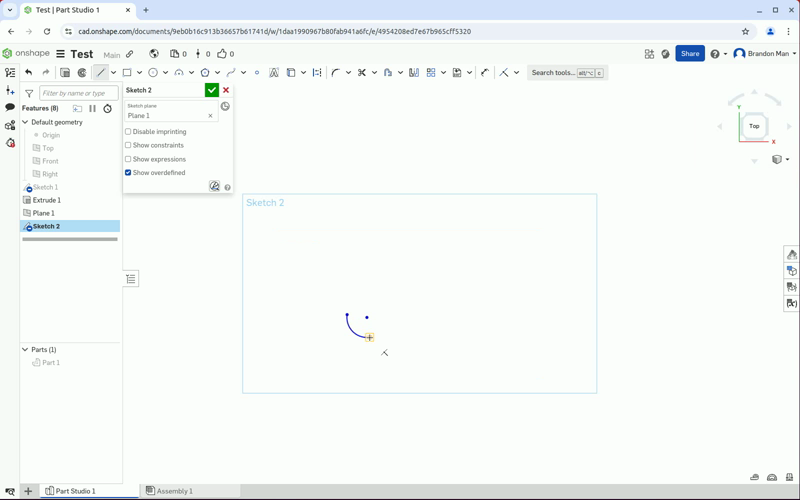
scroll(6)
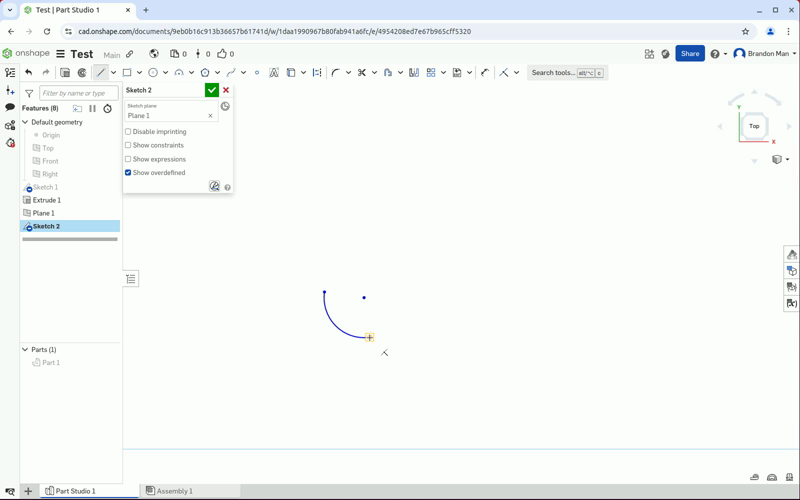
click(369, 337)
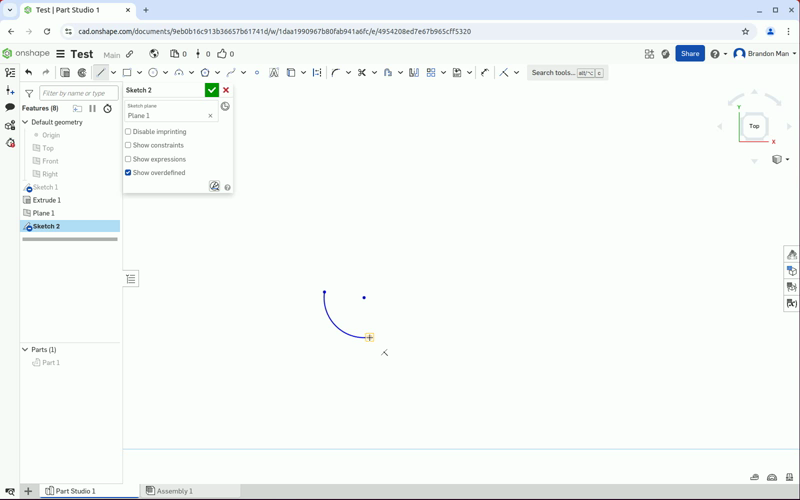
scroll(-6)
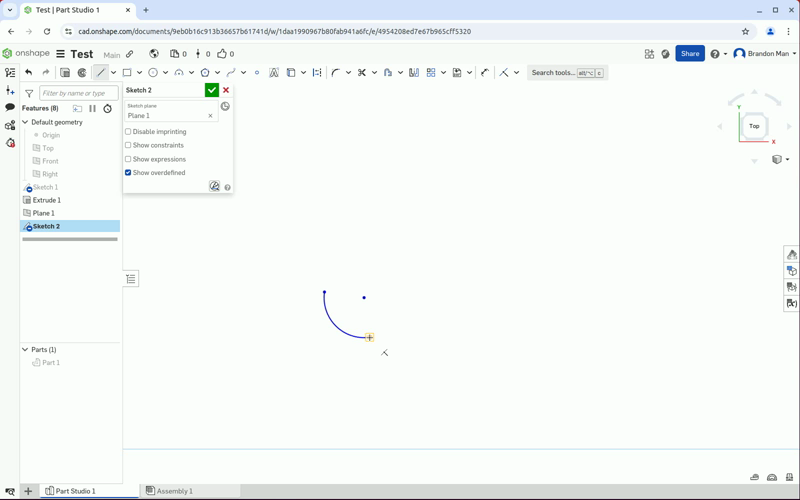
scroll(-6)
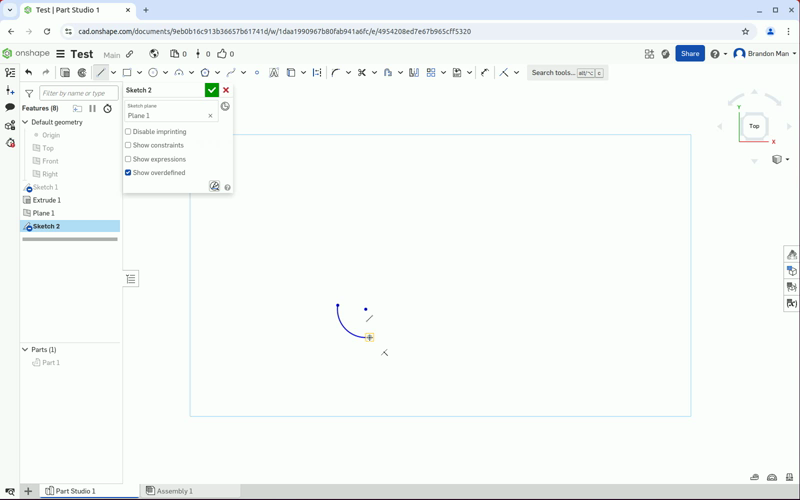
scroll(-6)
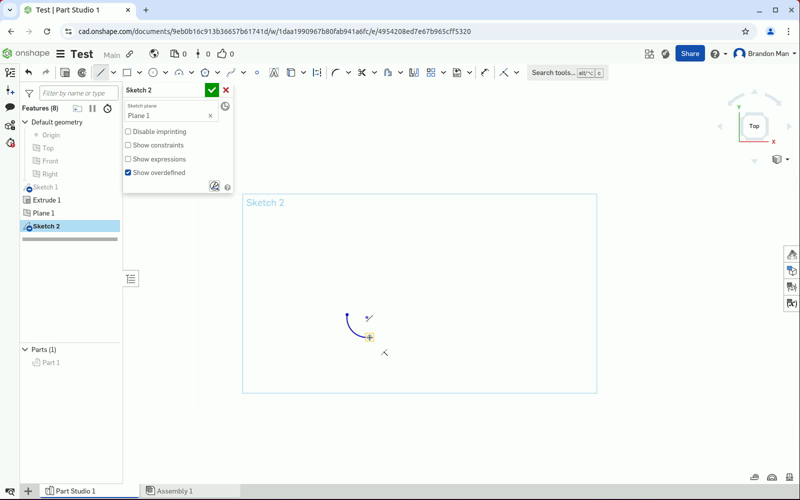
scroll(-6)
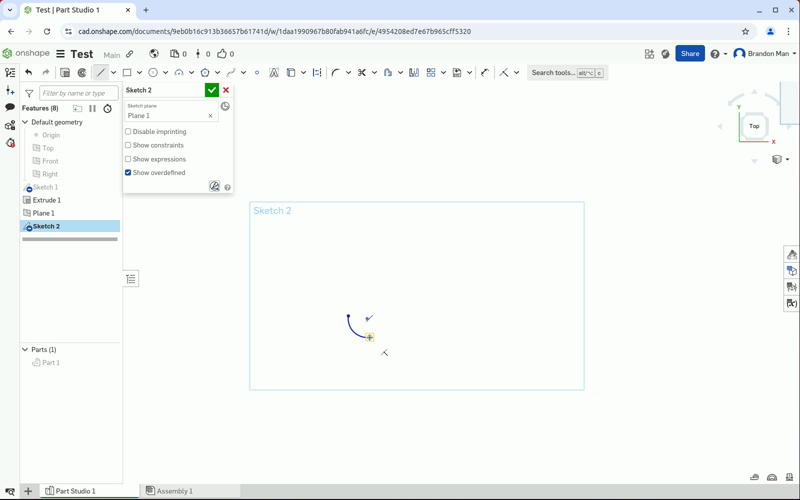
scroll(-6)
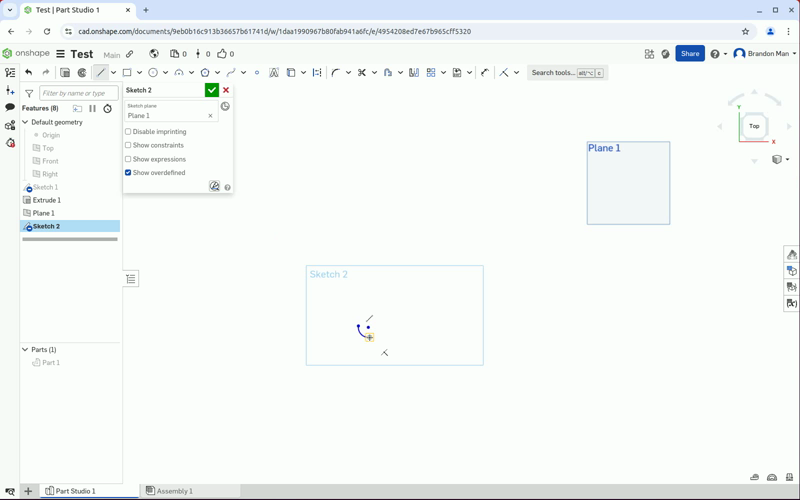
scroll(-6)
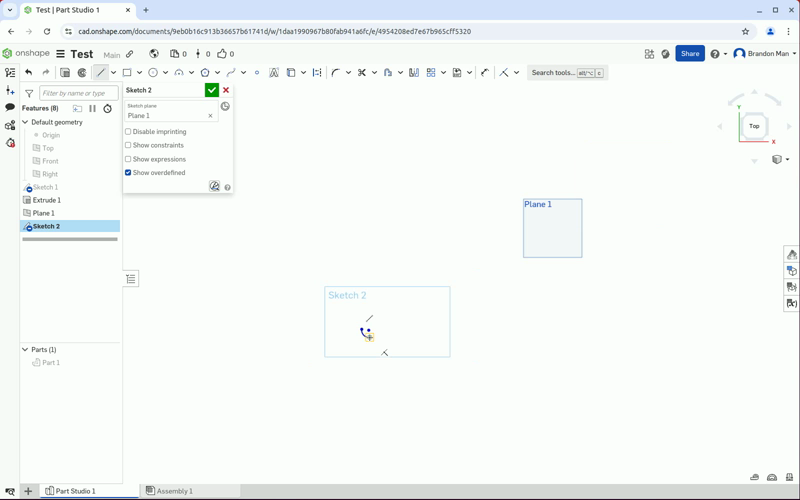
scroll(-6)
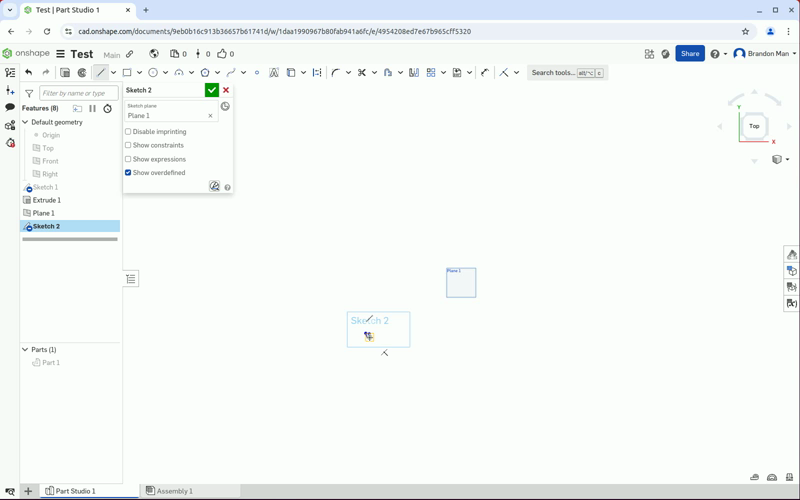
key_down(shift)
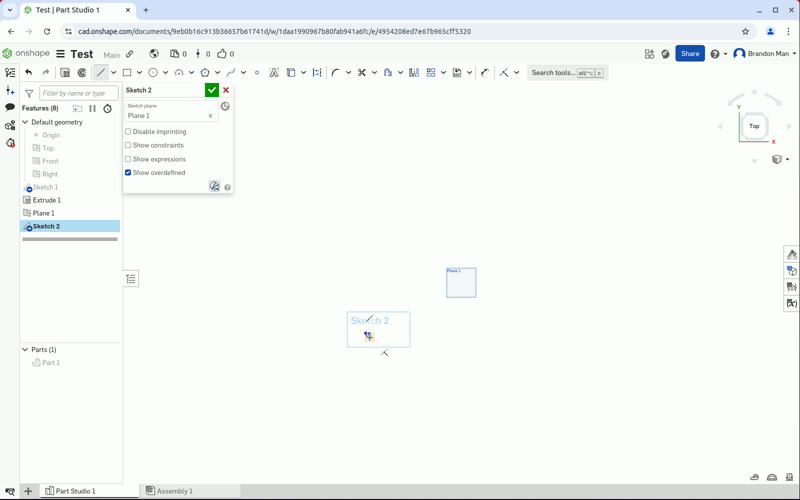
mouse_move(549, 337)
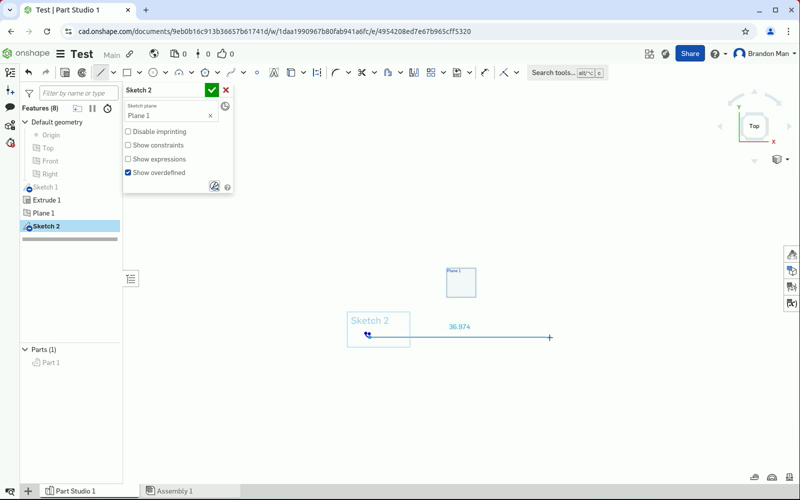
click(549, 337)
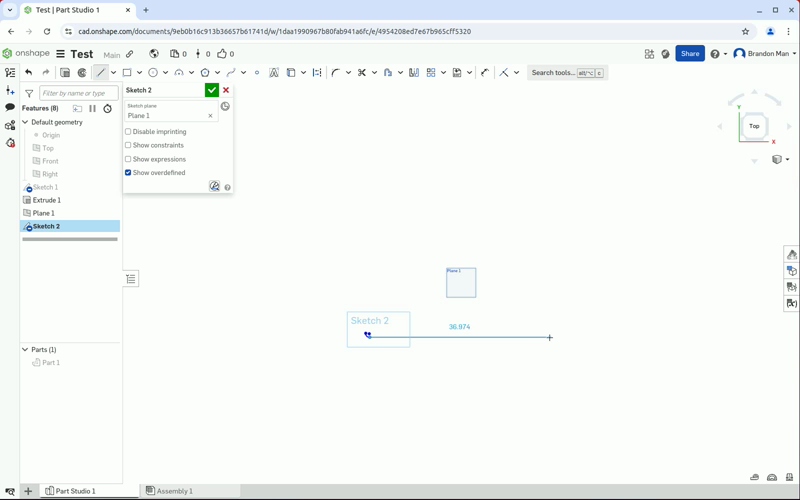
key_up(shift)
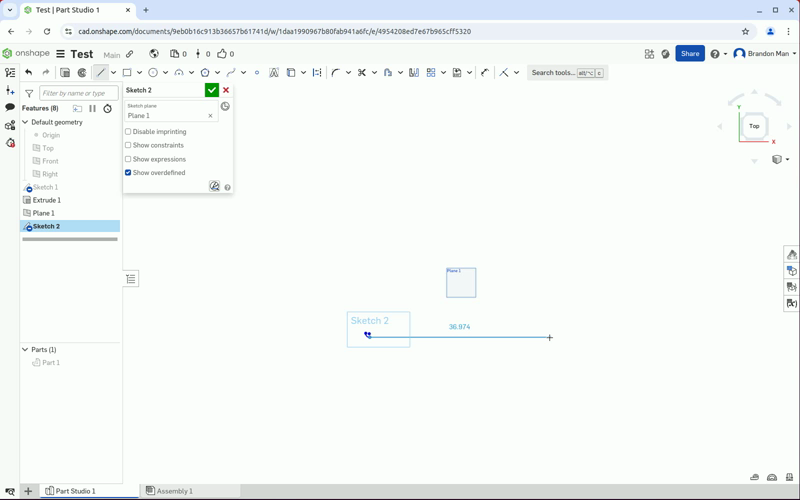
key(esc)
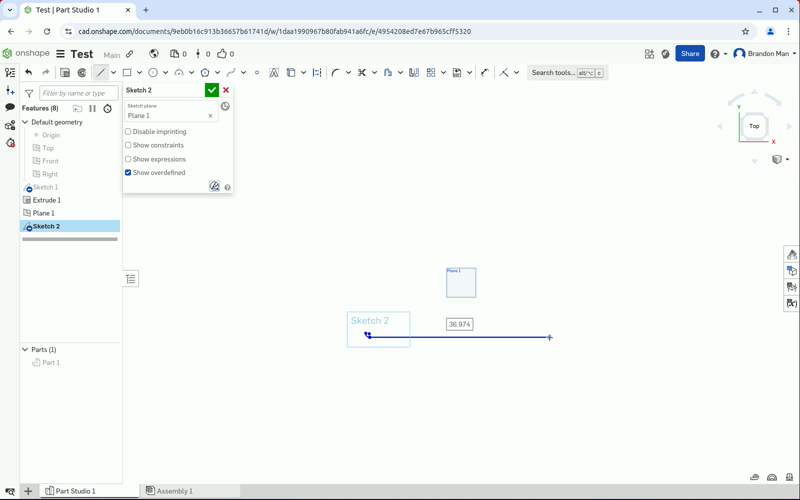
key(a)
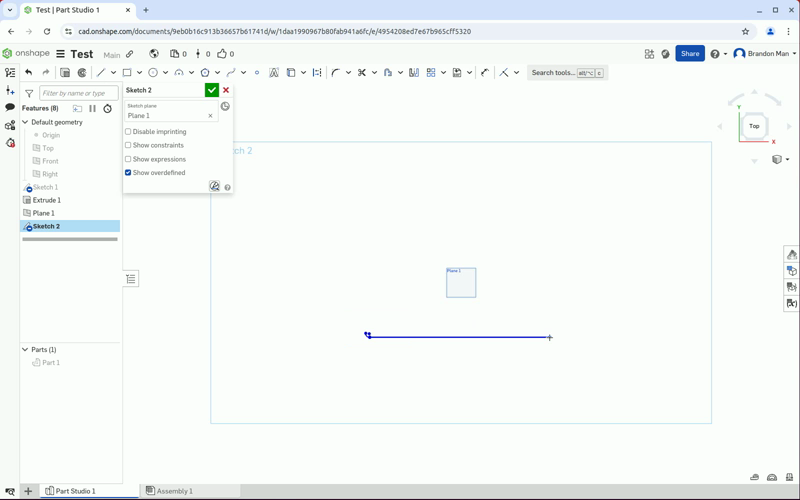
mouse_move(549, 337)
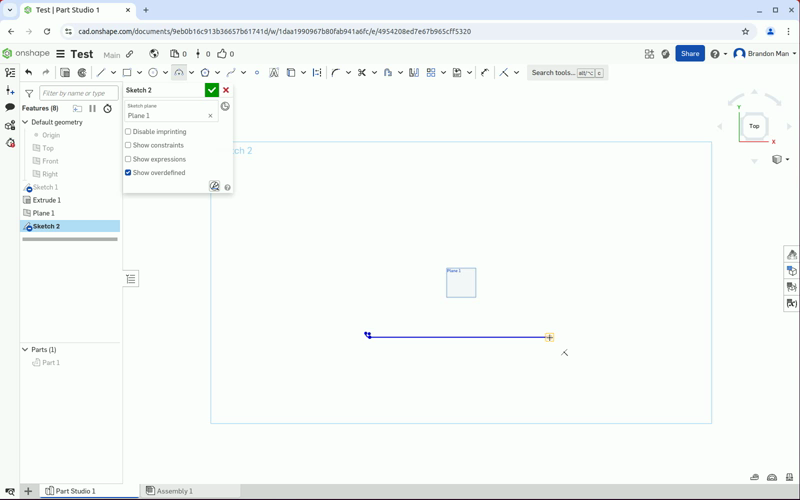
click(549, 337)
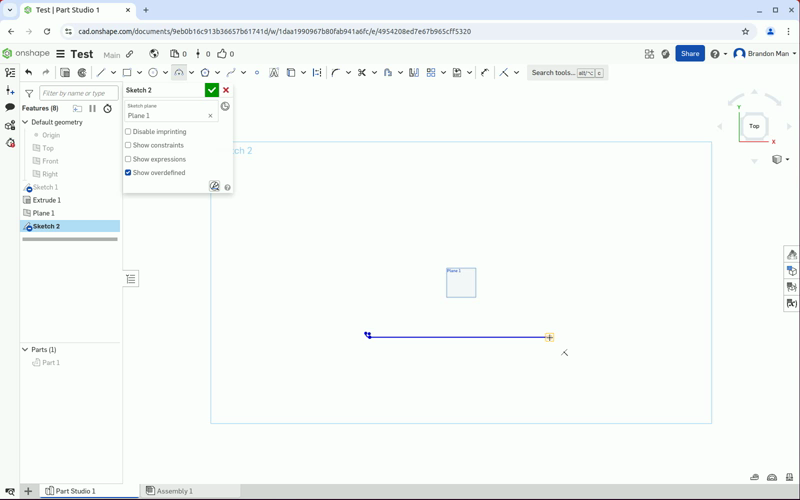
key_down(shift)
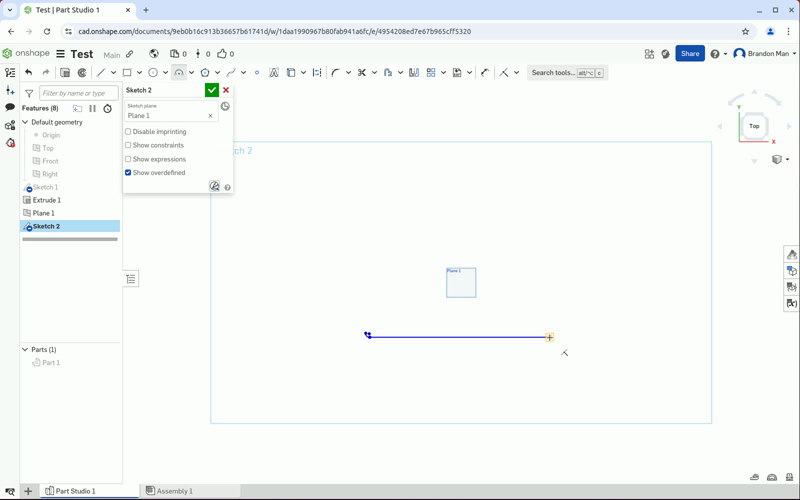
mouse_move(553, 333)
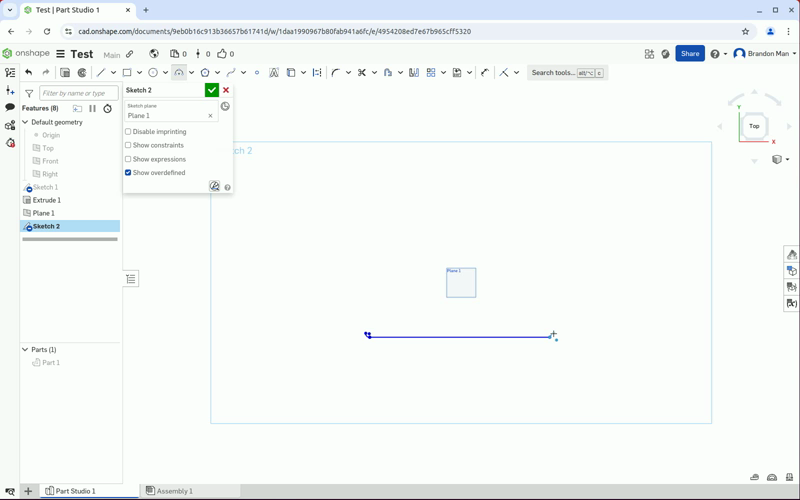
scroll(6)
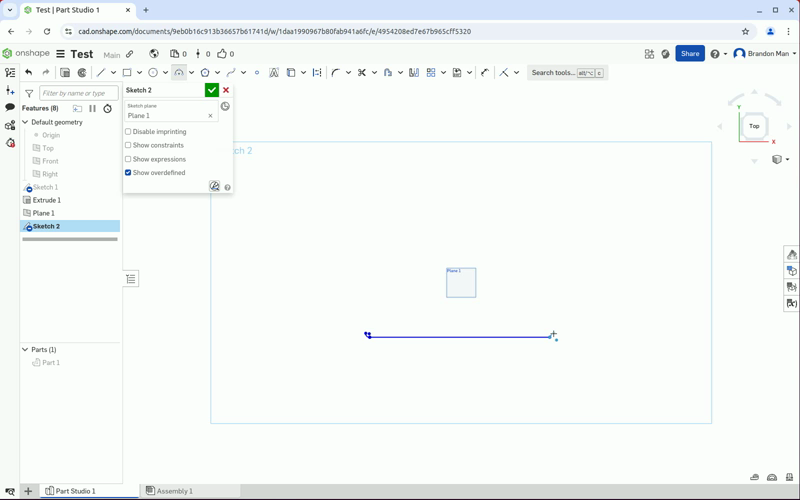
scroll(6)
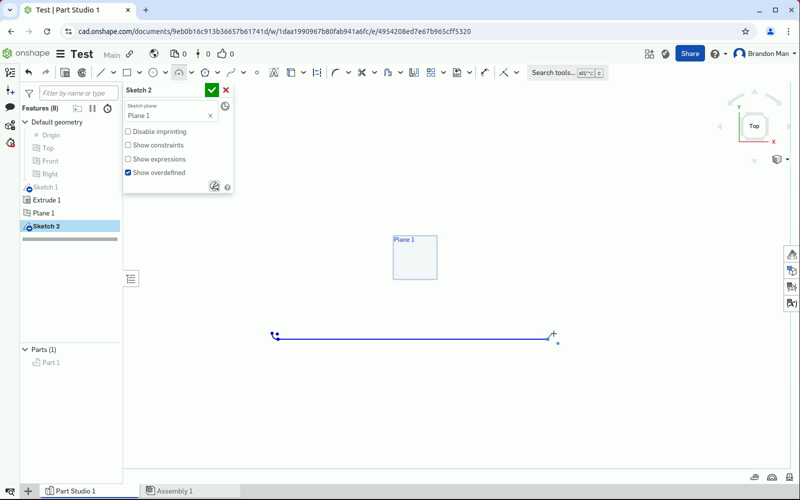
scroll(6)
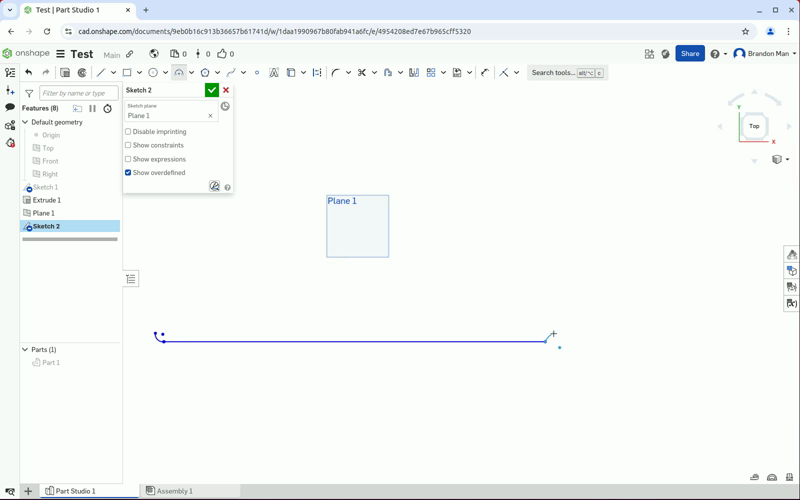
scroll(6)
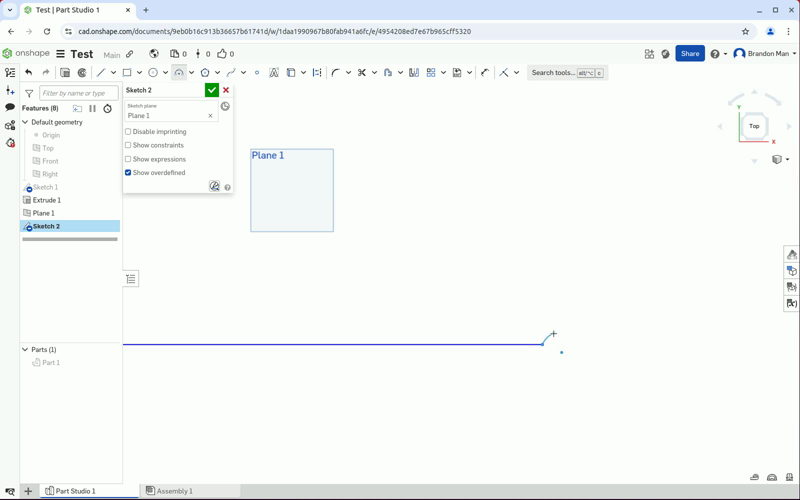
scroll(6)
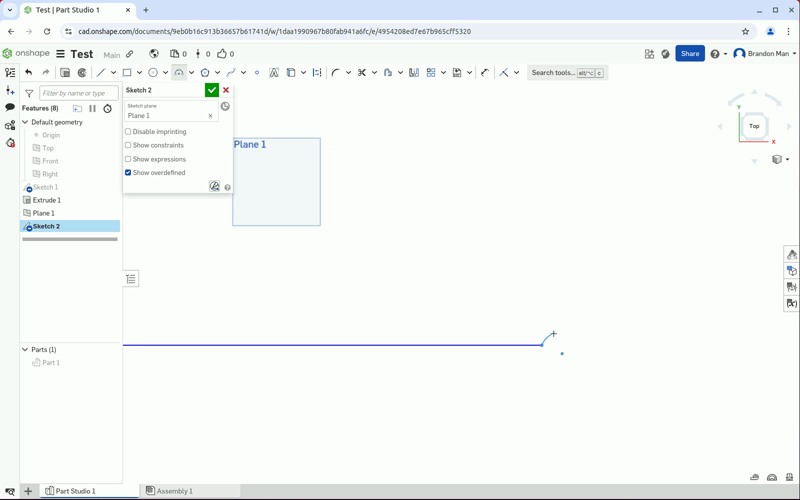
scroll(6)
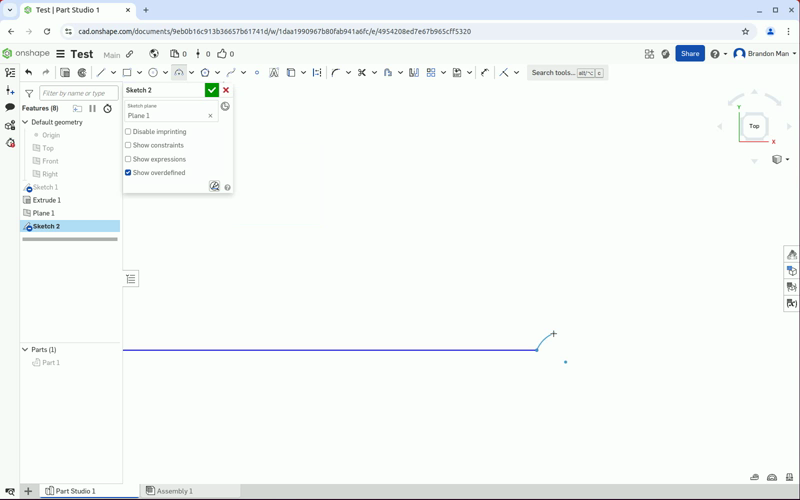
scroll(6)
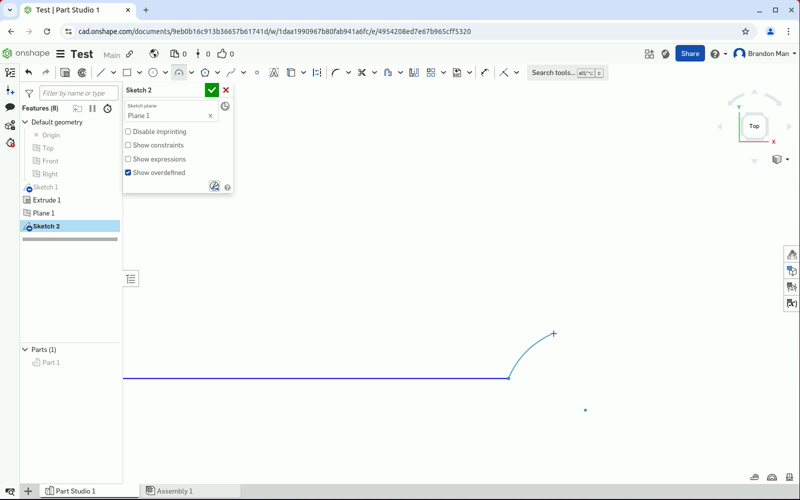
click(553, 333)
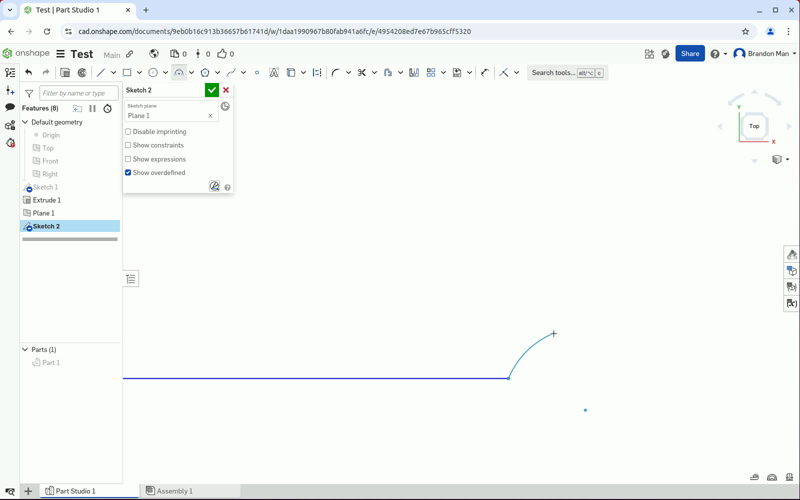
scroll(-6)
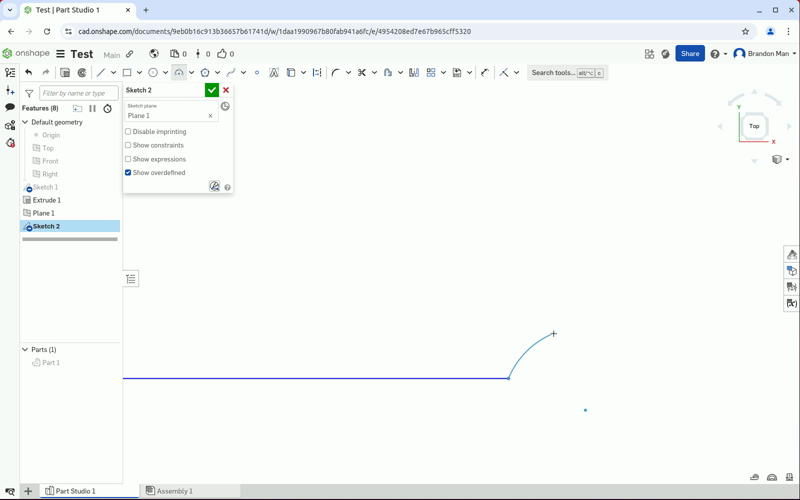
scroll(-6)
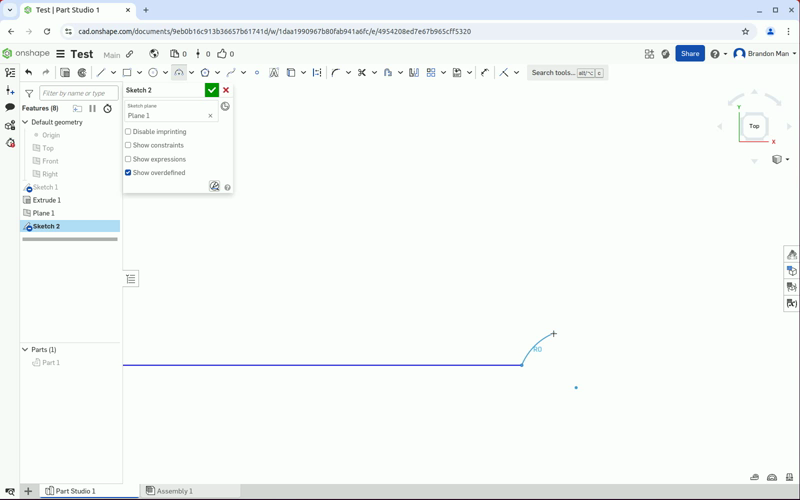
scroll(-6)
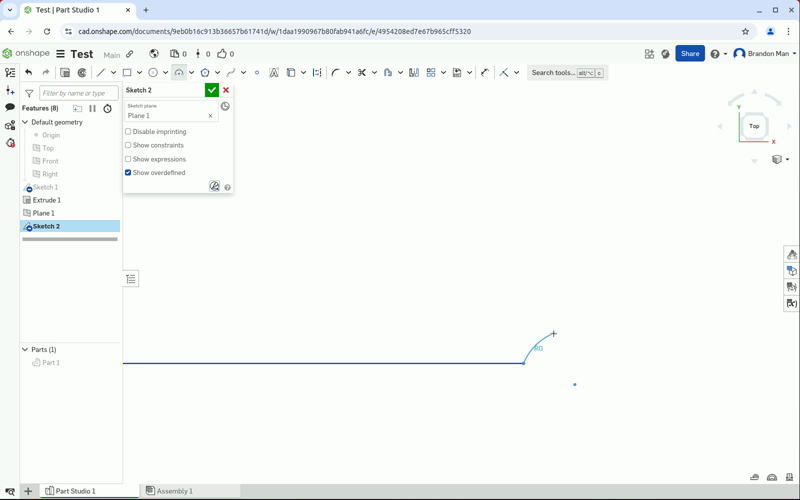
scroll(-6)
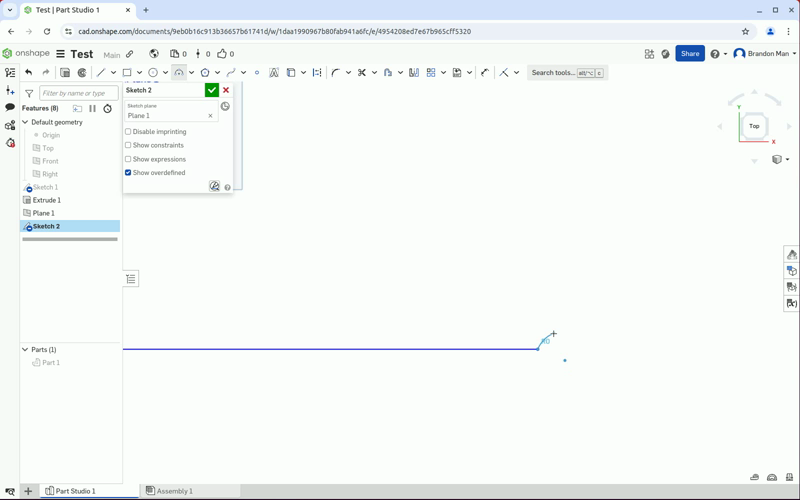
scroll(-6)
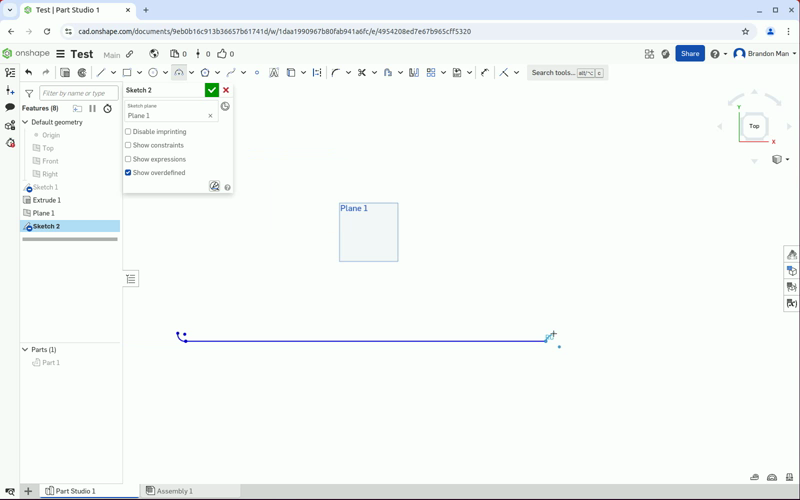
scroll(-6)
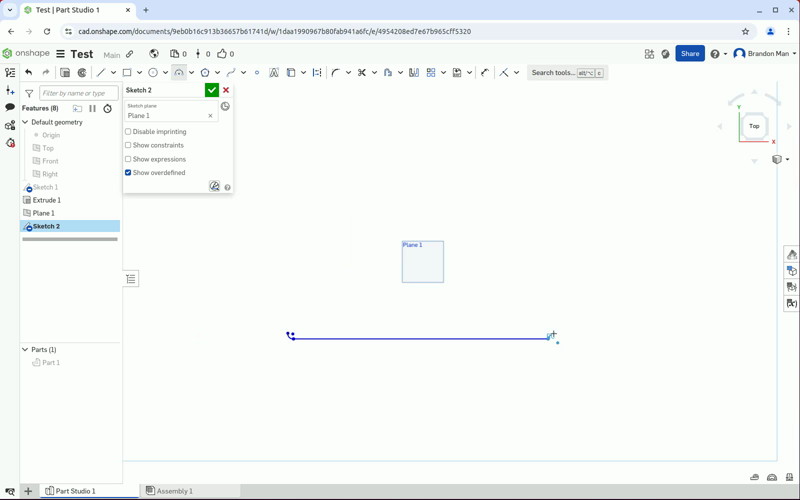
scroll(-6)
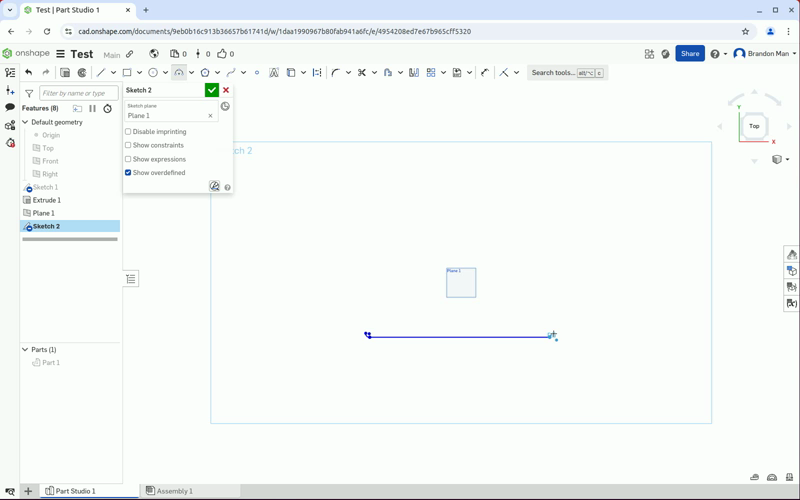
mouse_move(552, 336)
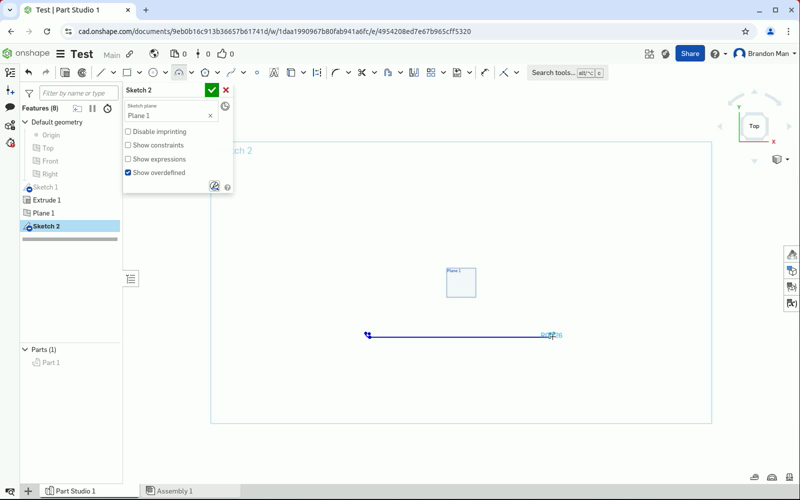
scroll(6)
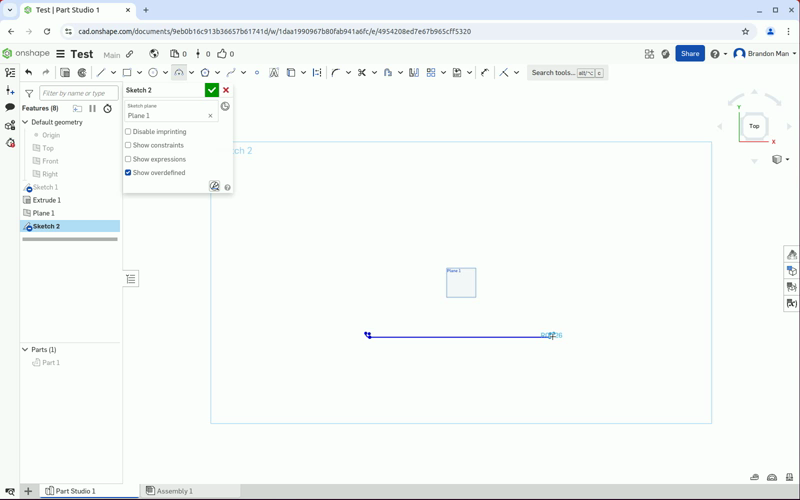
scroll(6)
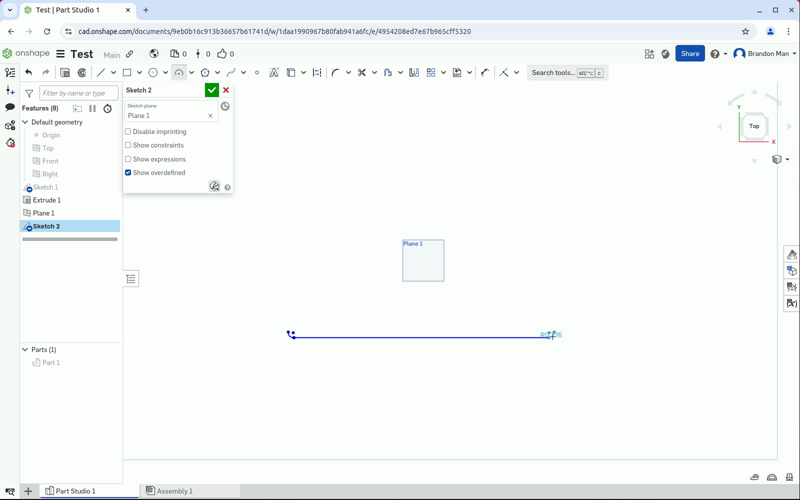
scroll(6)
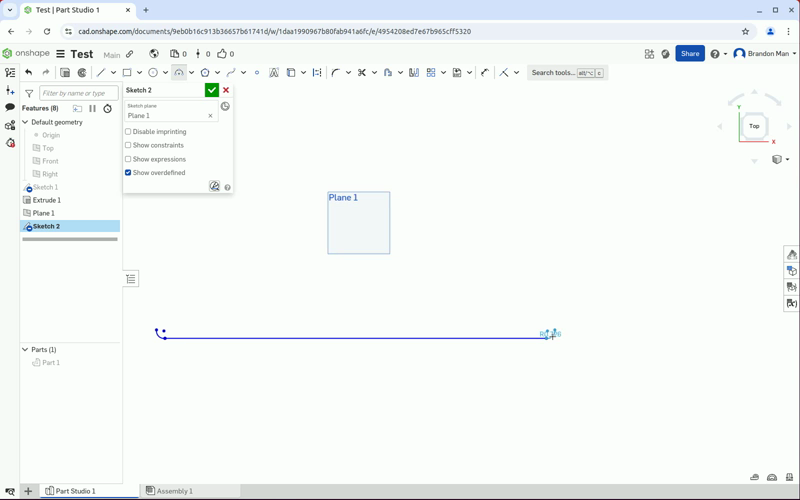
scroll(6)
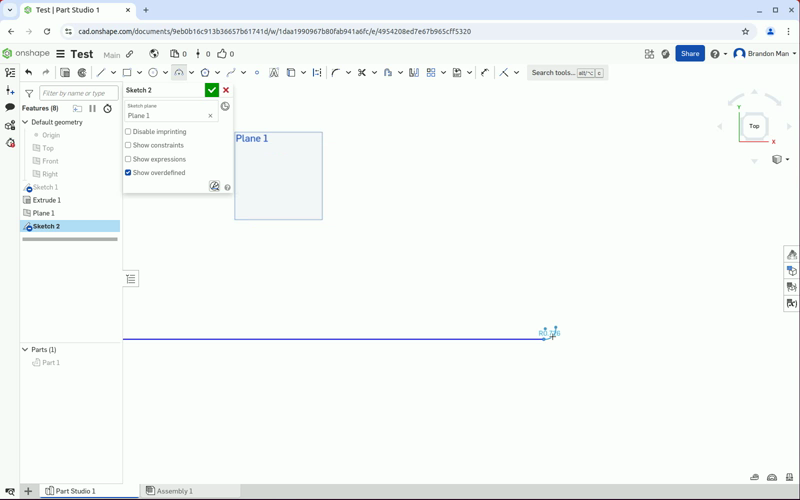
scroll(6)
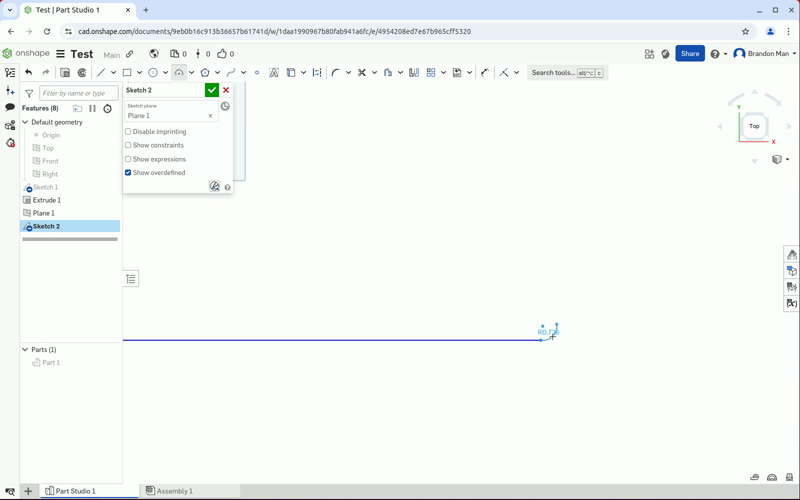
scroll(6)
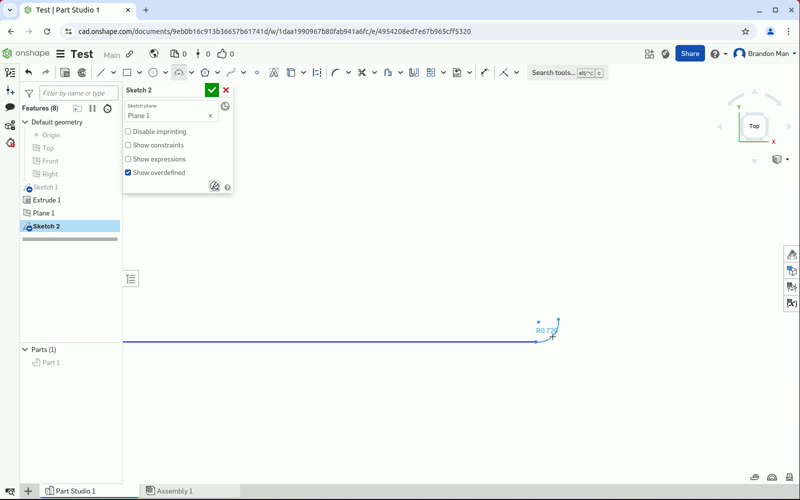
scroll(6)
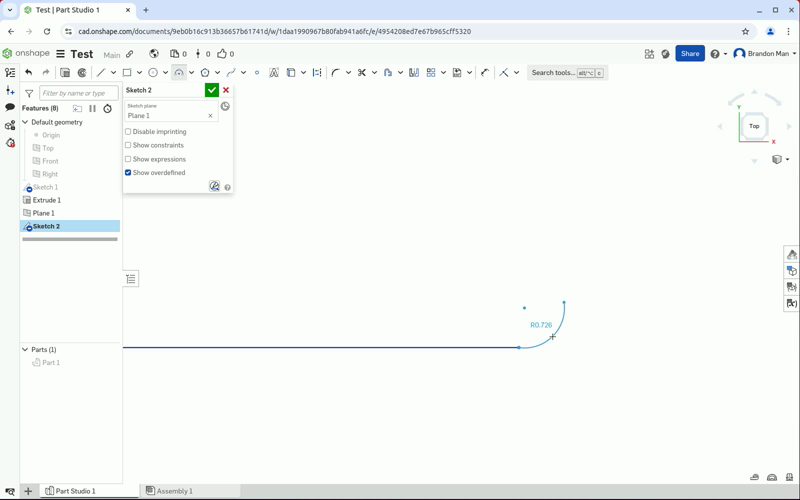
click(552, 336)
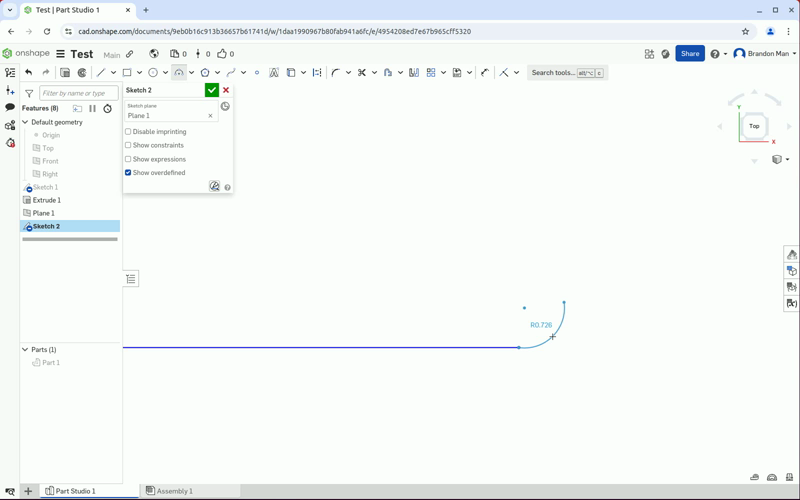
scroll(-6)
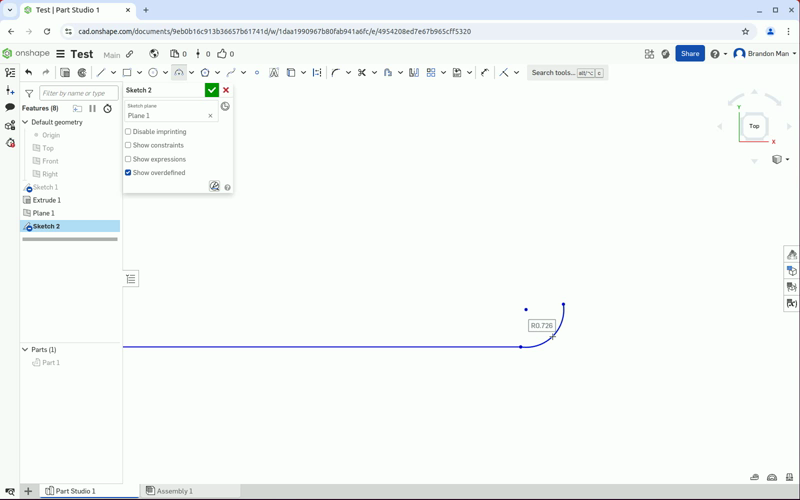
scroll(-6)
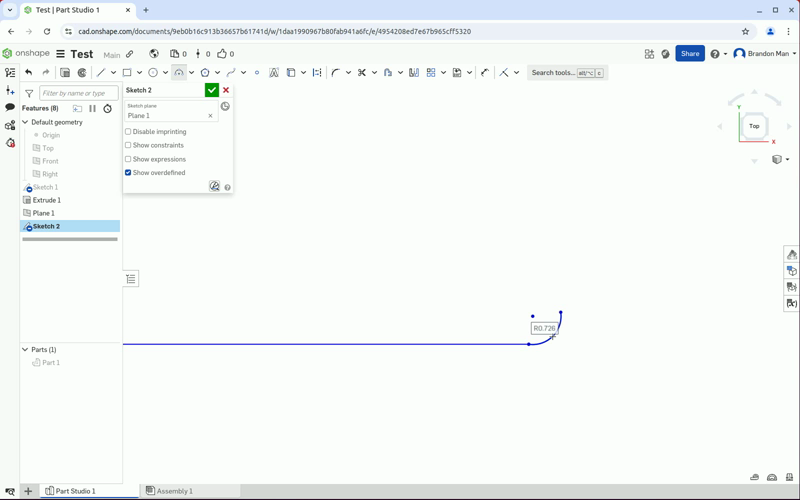
scroll(-6)
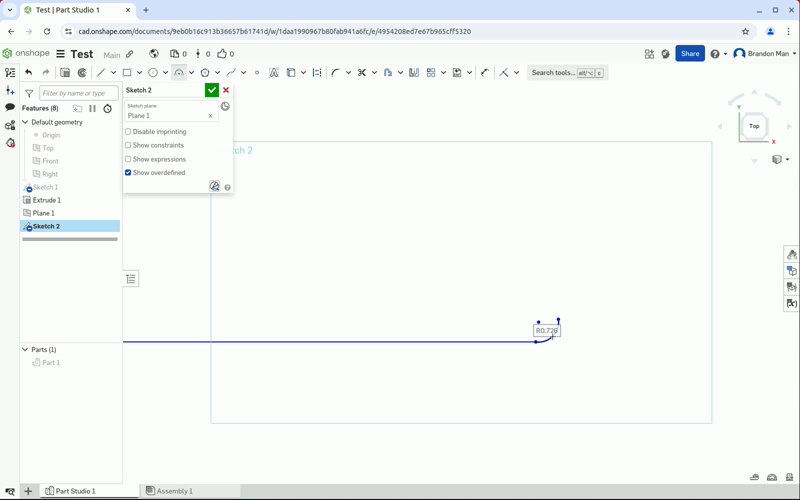
scroll(-6)
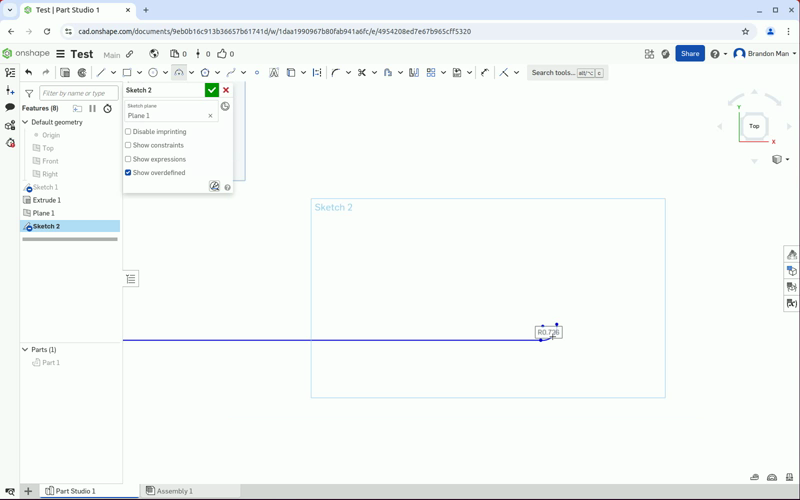
scroll(-6)
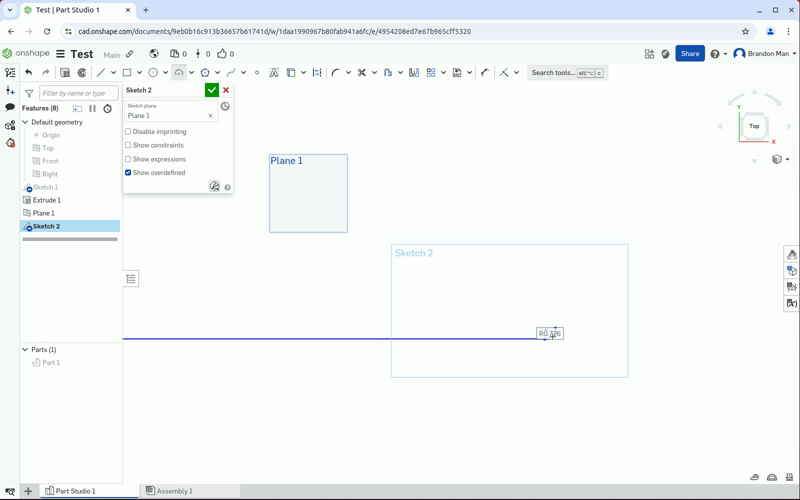
scroll(-6)
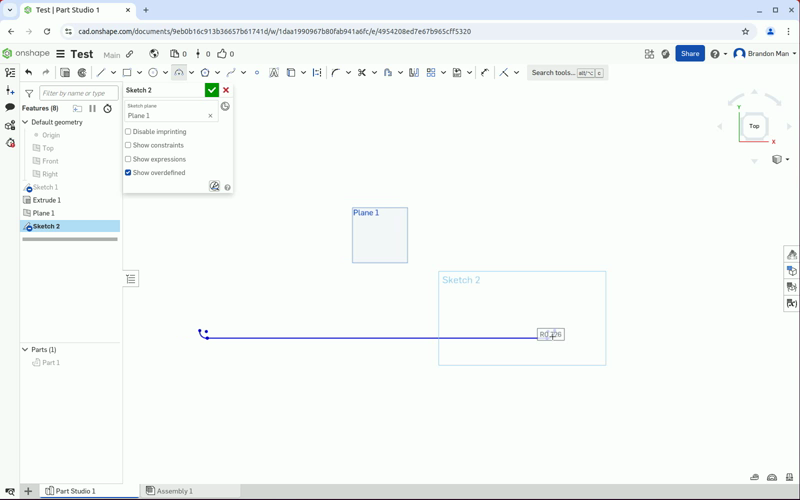
scroll(-6)
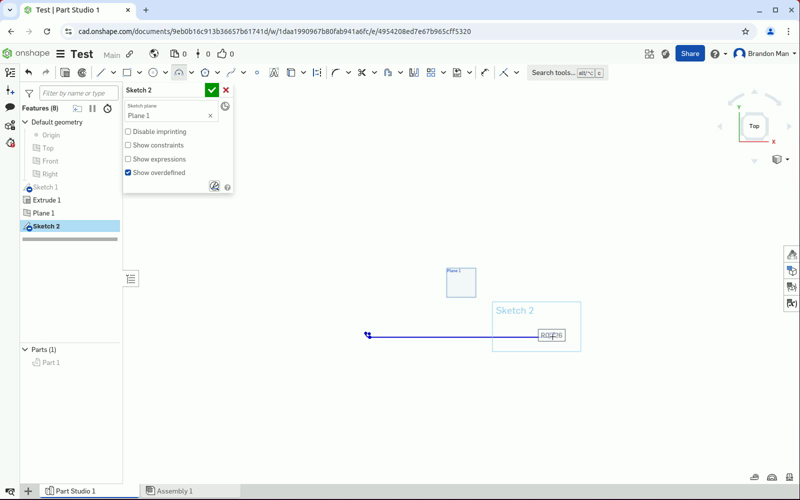
key_up(shift)
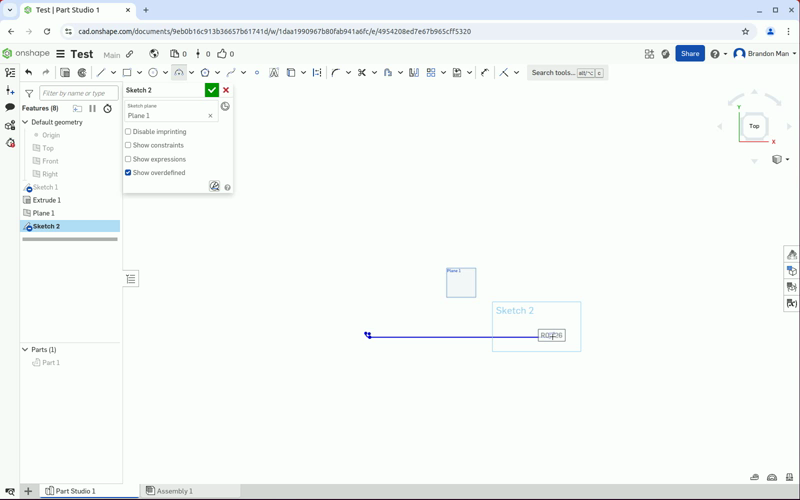
key(esc)
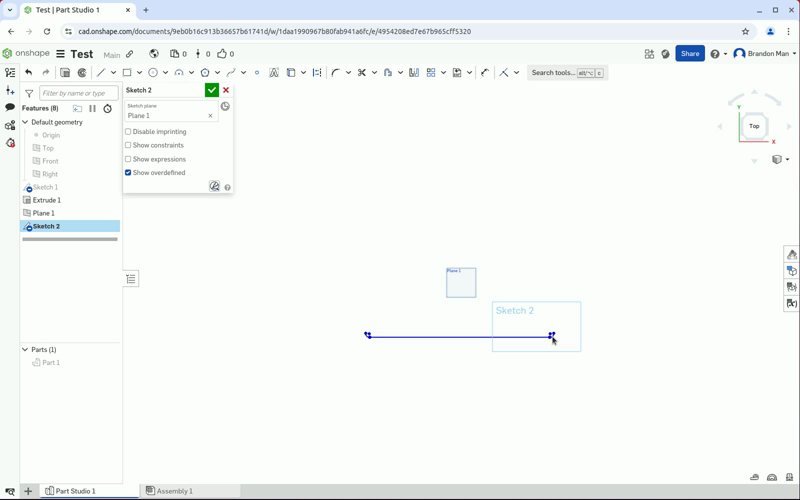
key(l)
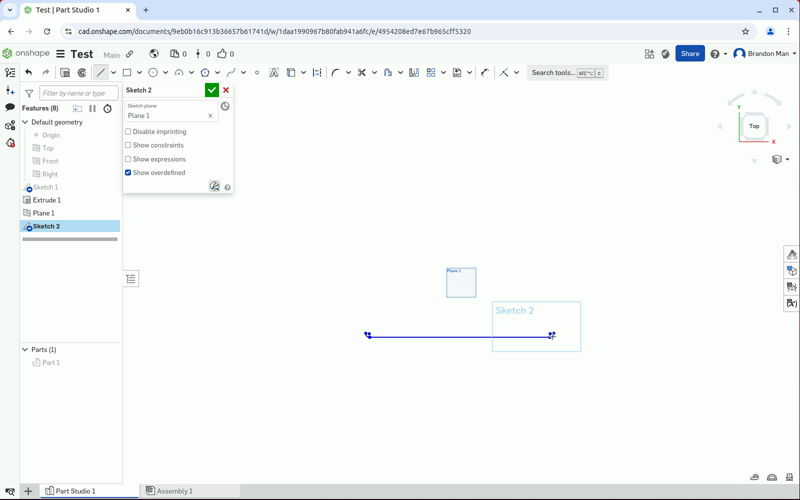
mouse_move(553, 333)
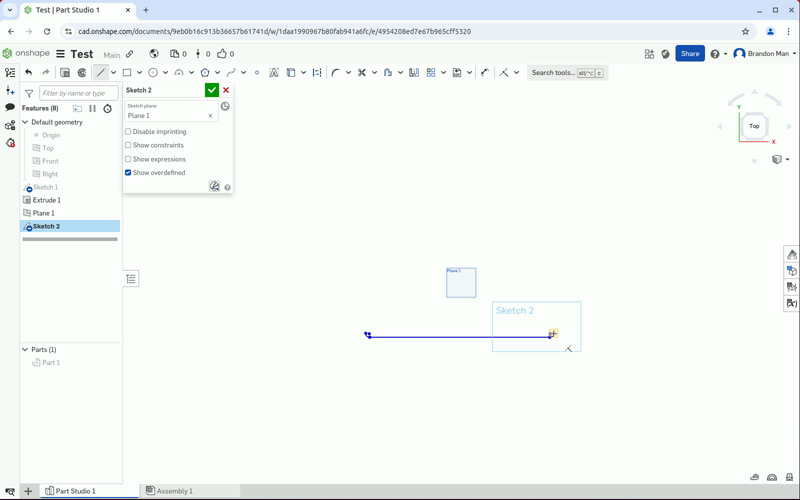
scroll(6)
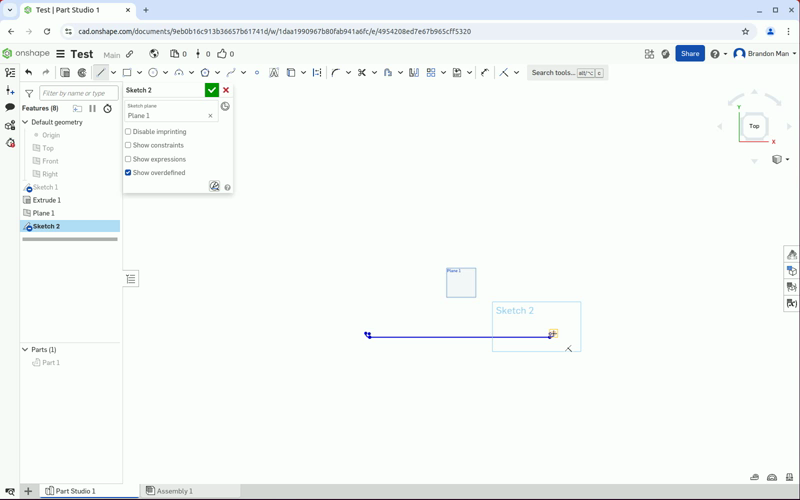
scroll(6)
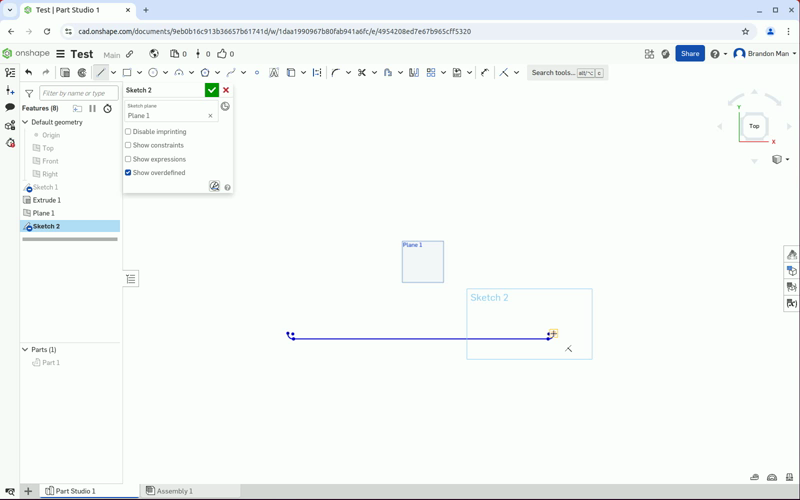
scroll(6)
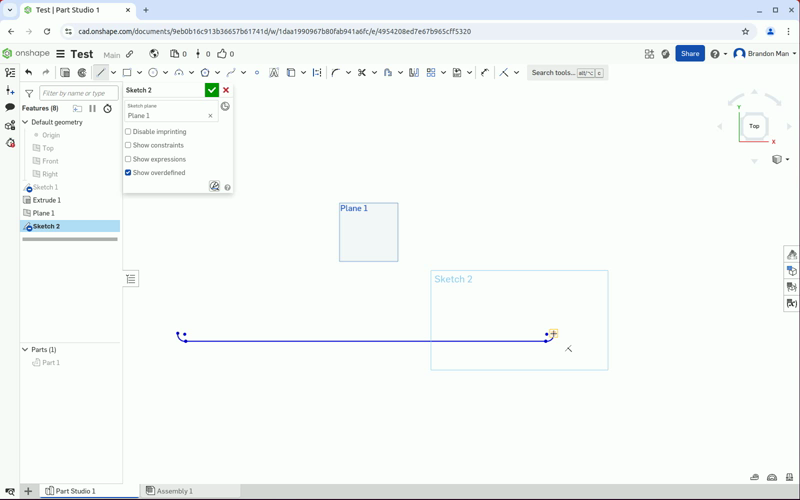
scroll(6)
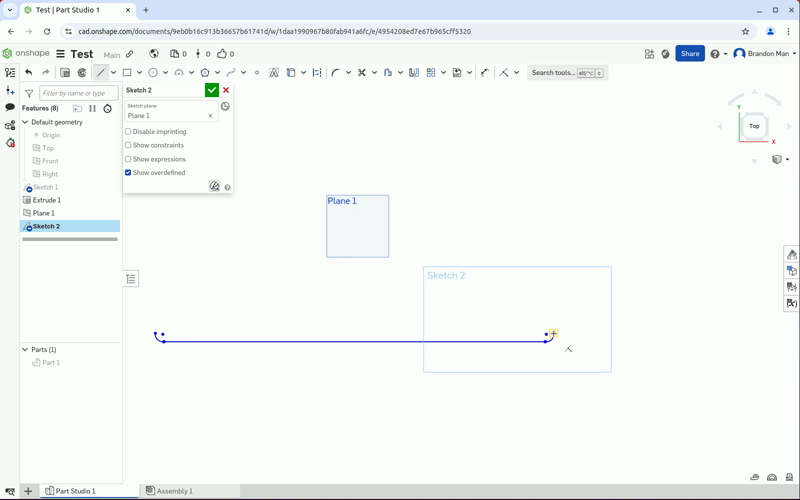
scroll(6)
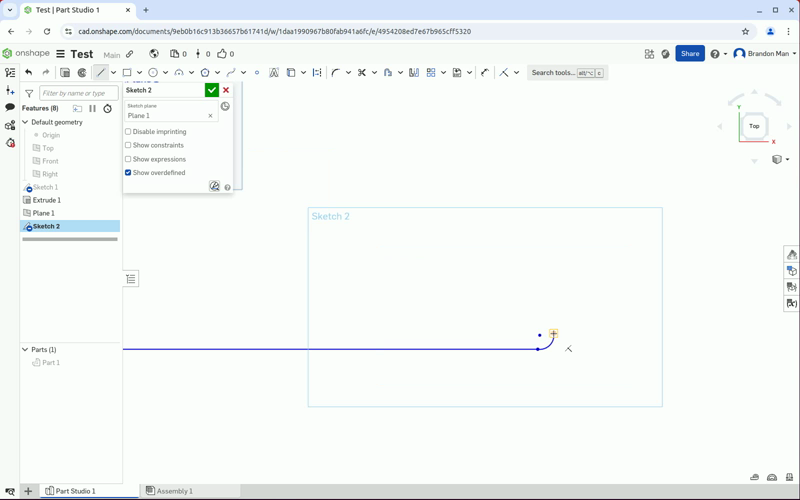
scroll(6)
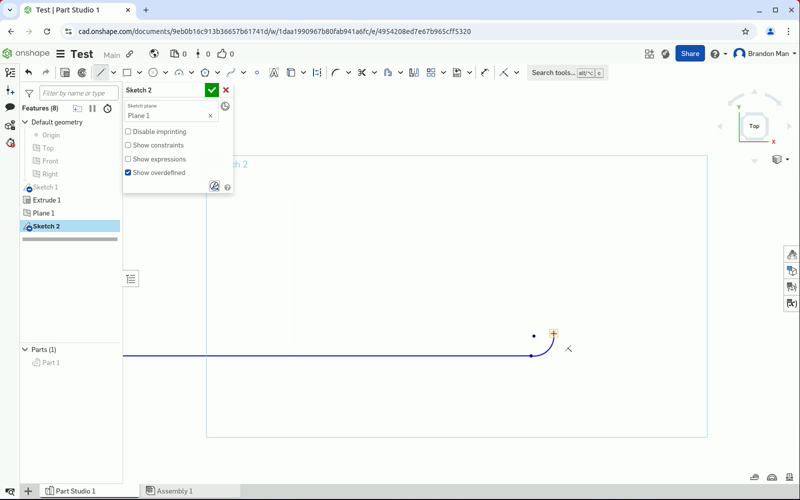
scroll(6)
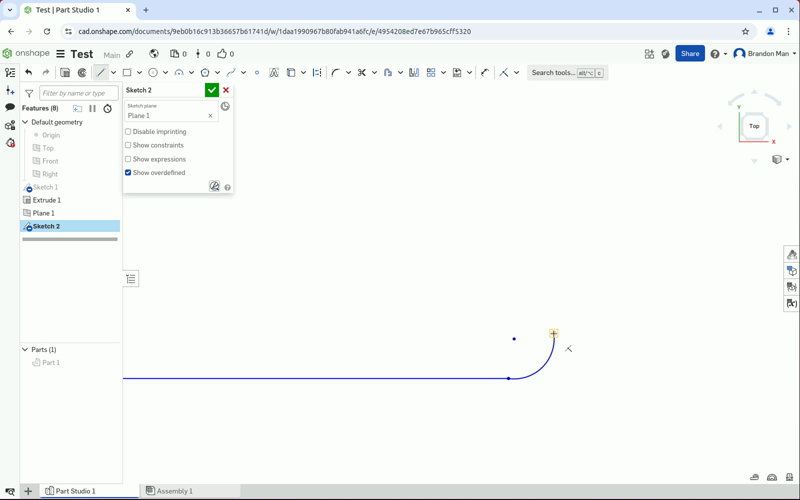
click(553, 333)
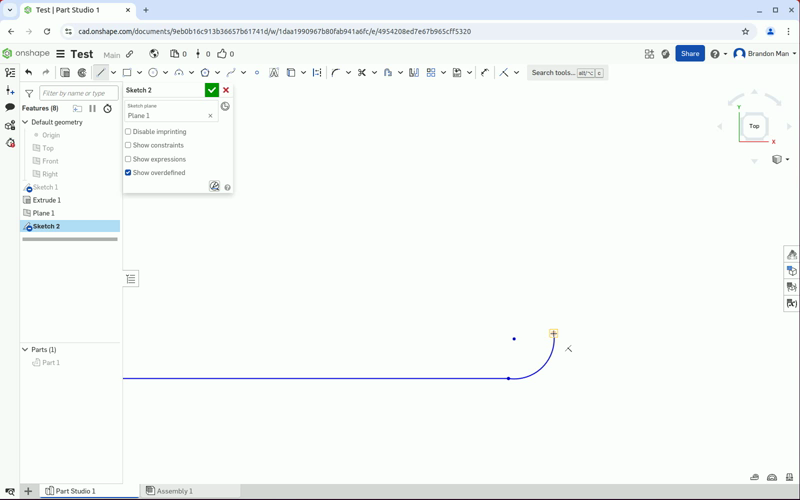
scroll(-6)
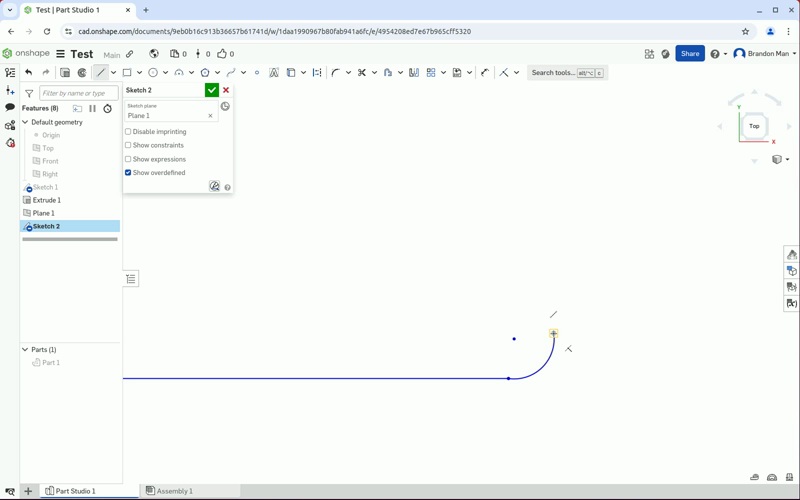
scroll(-6)
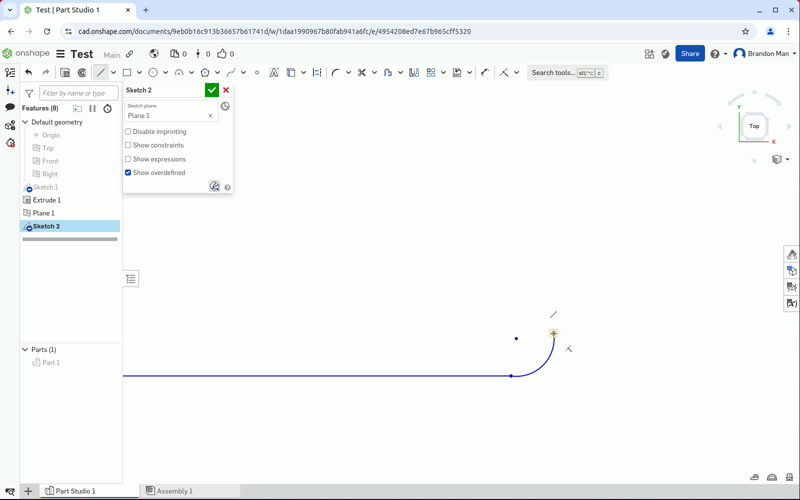
scroll(-6)
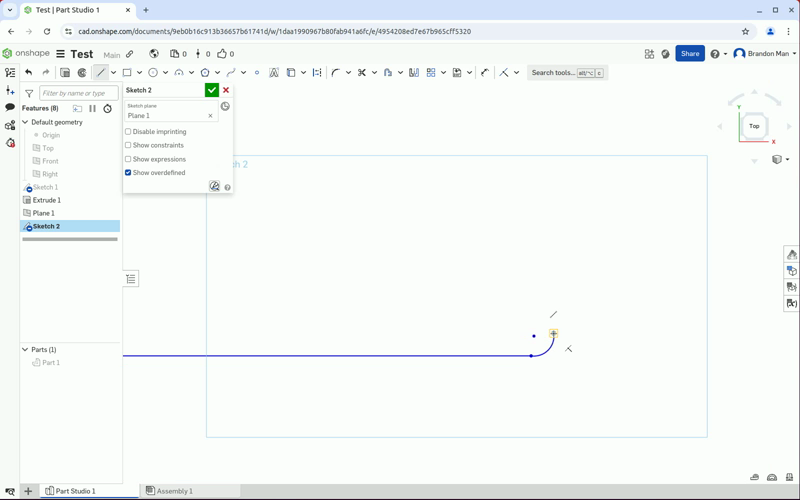
scroll(-6)
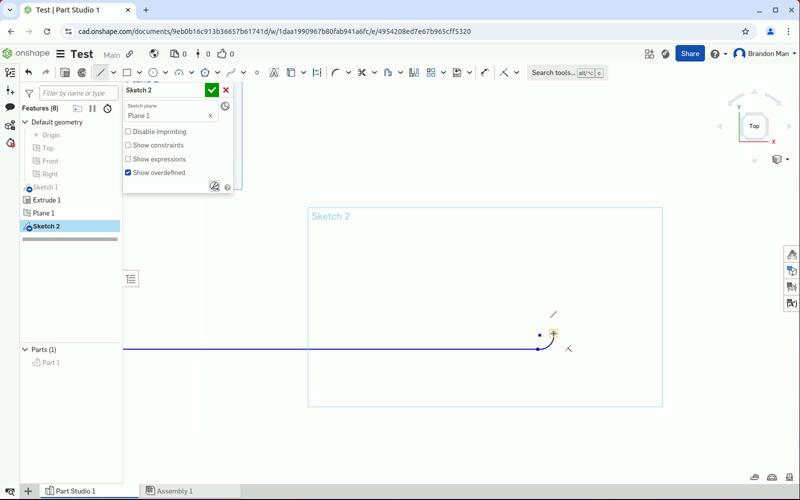
scroll(-6)
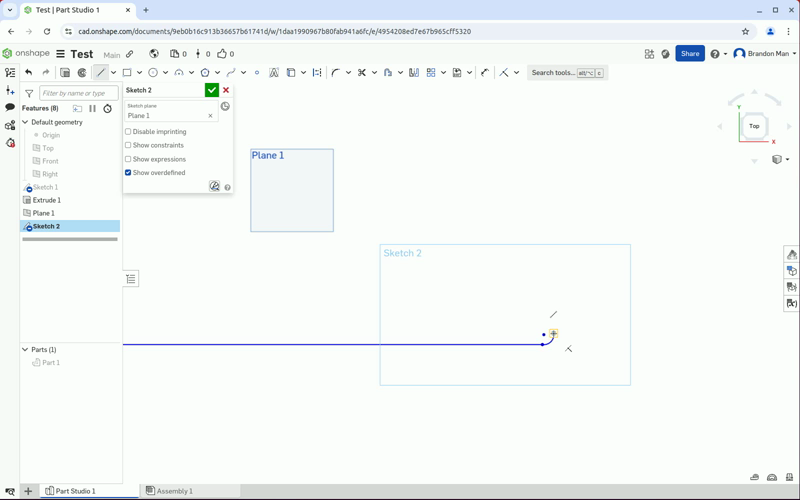
scroll(-6)
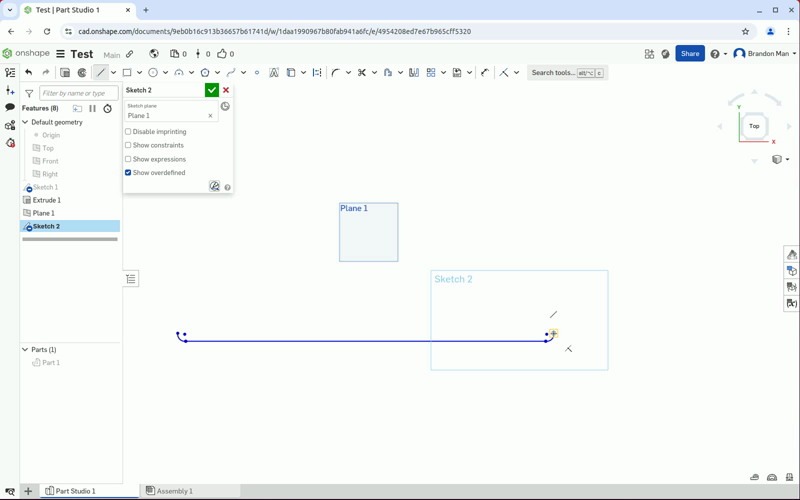
scroll(-6)
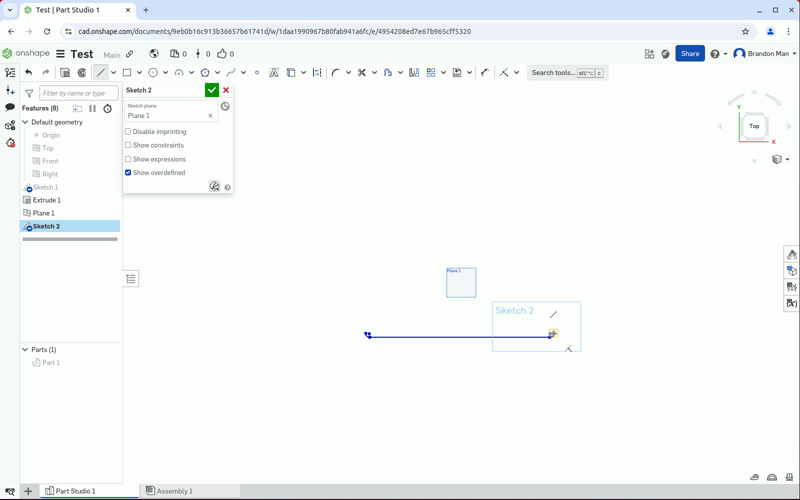
key_down(shift)
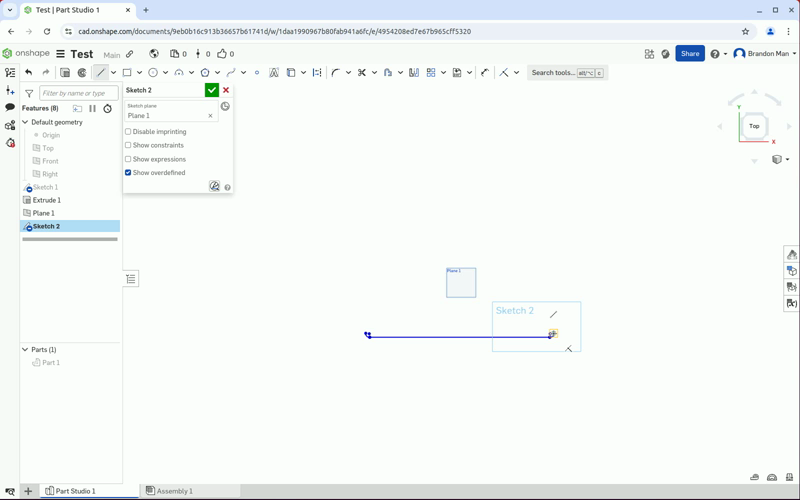
mouse_move(553, 232)
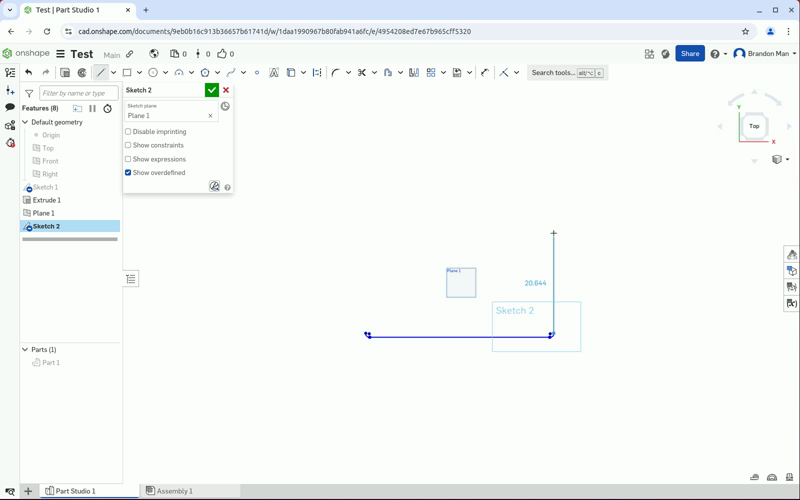
click(553, 232)
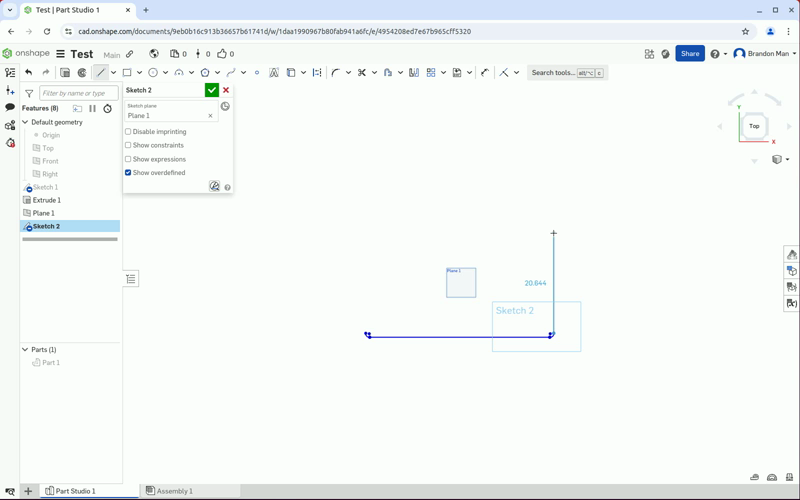
key_up(shift)
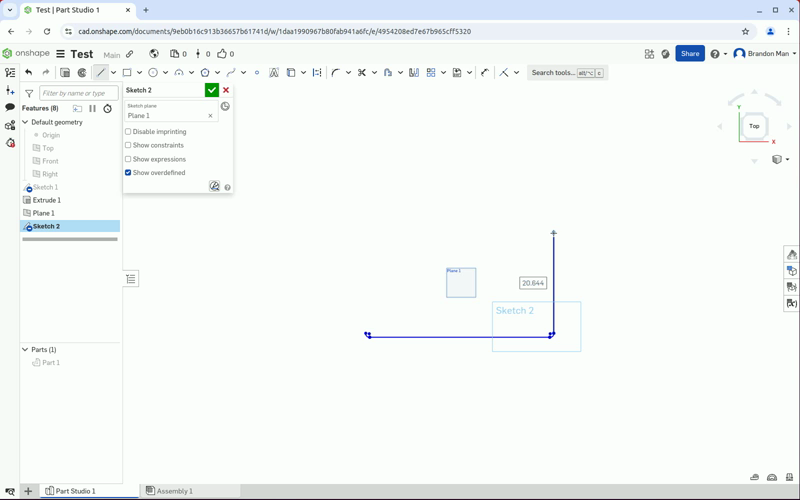
key(esc)
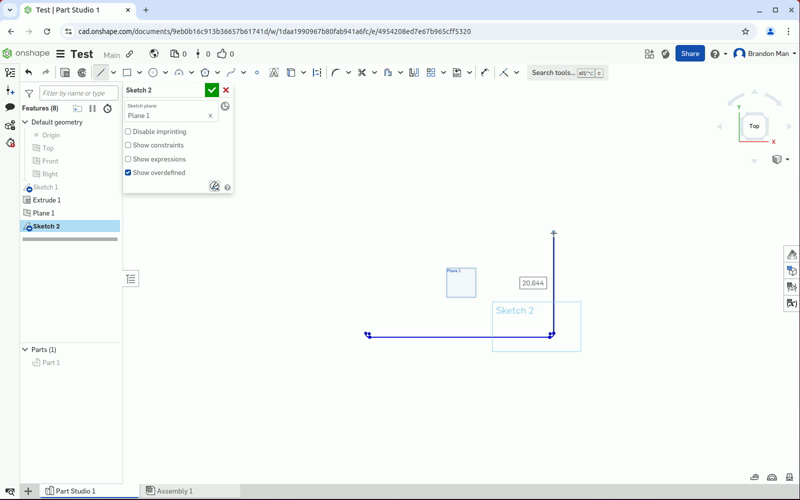
key(a)
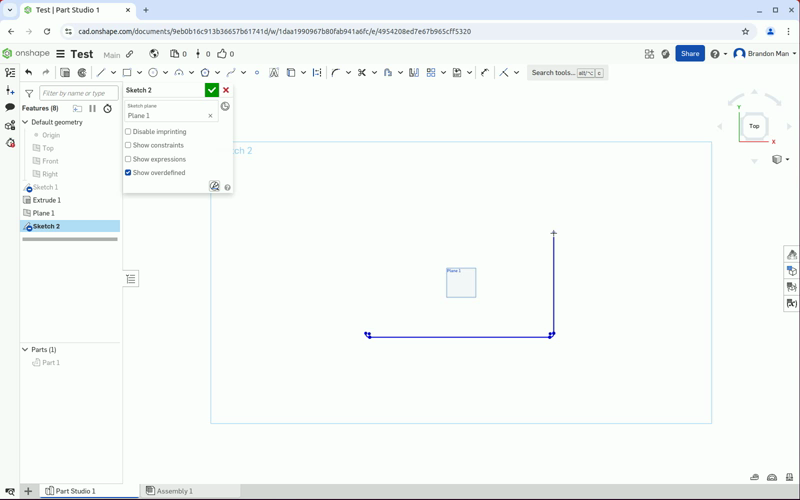
mouse_move(553, 232)
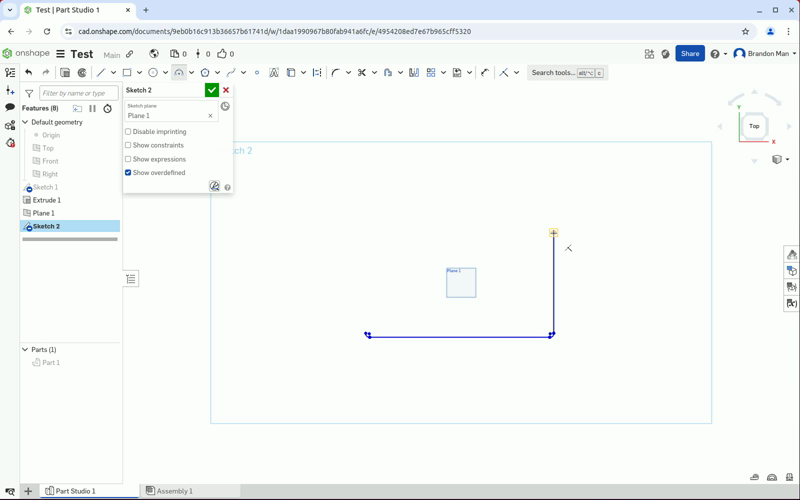
click(553, 232)
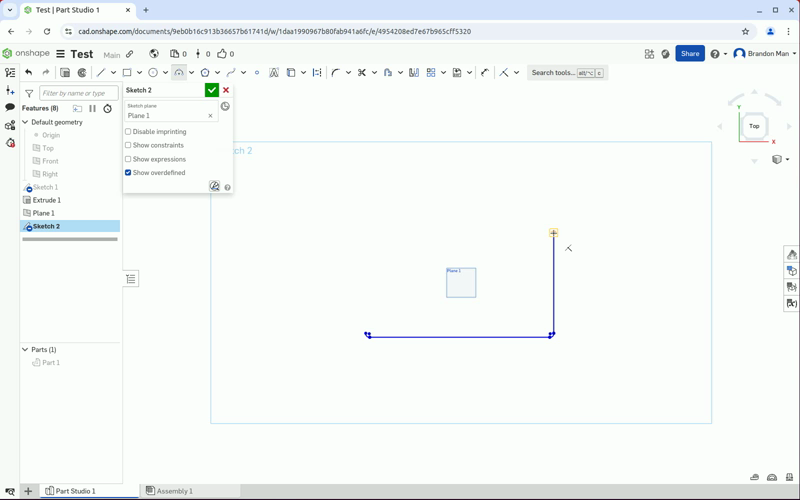
key_down(shift)
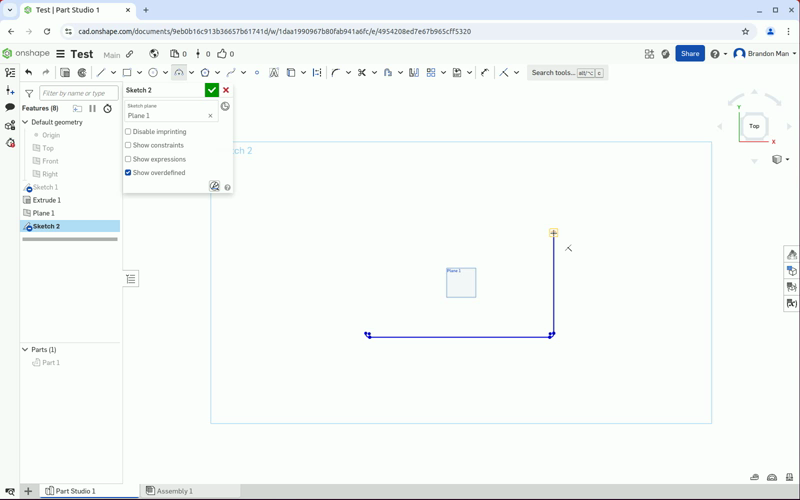
mouse_move(549, 230)
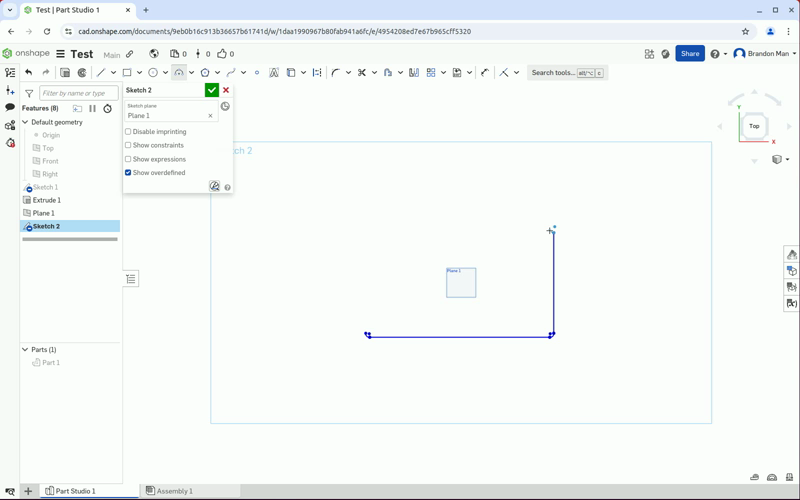
scroll(6)
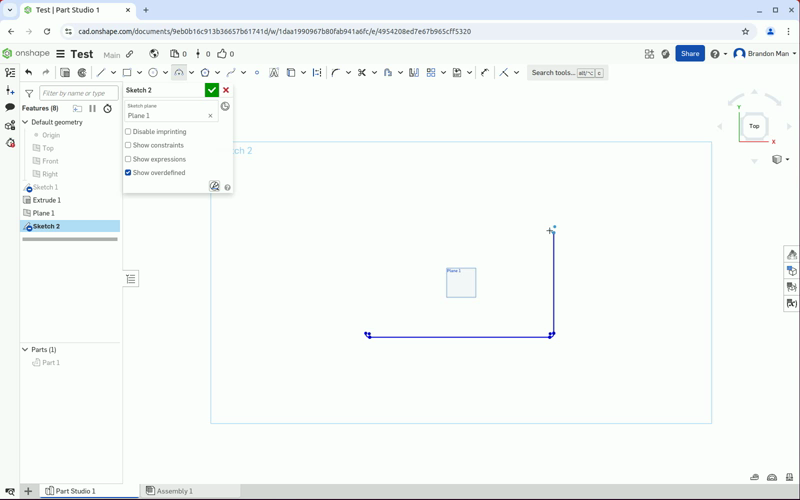
scroll(6)
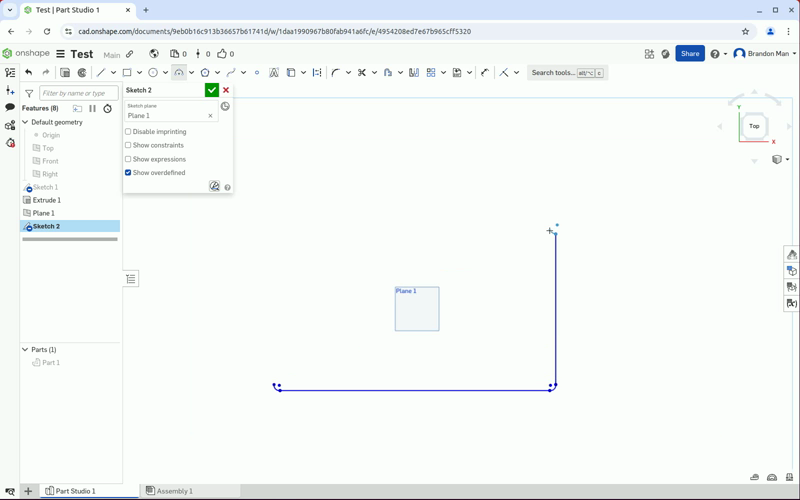
scroll(6)
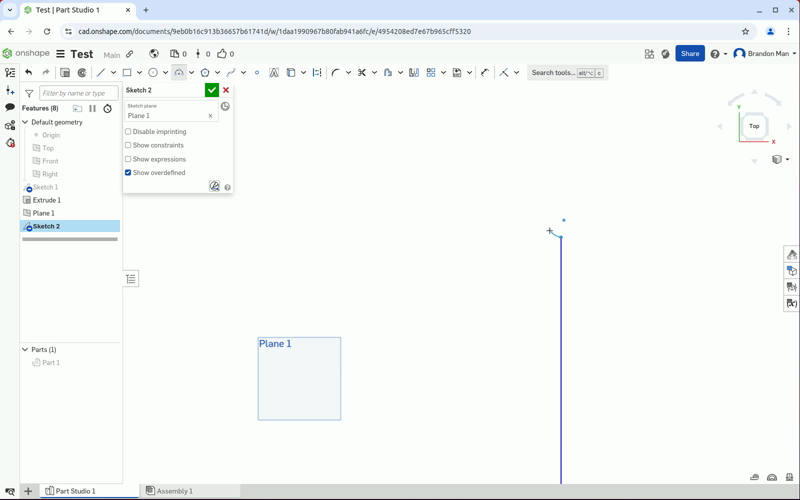
scroll(6)
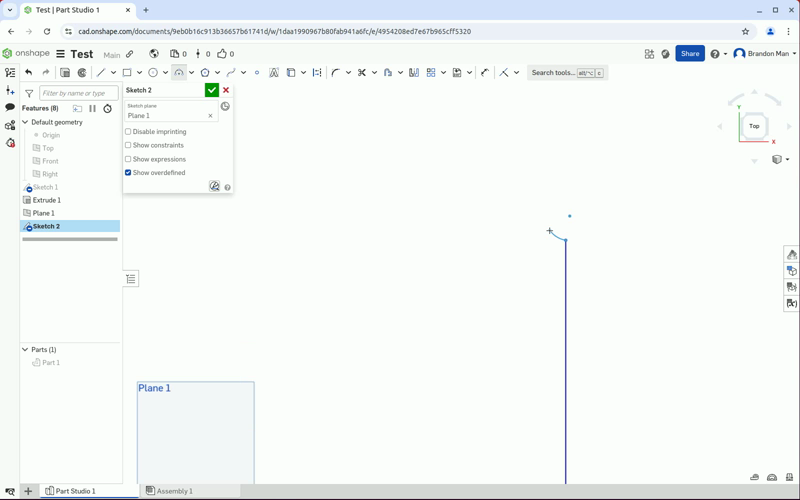
scroll(6)
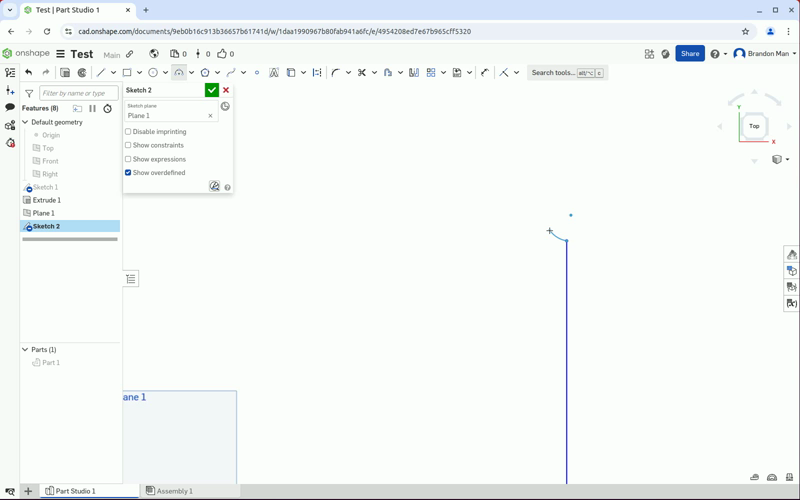
scroll(6)
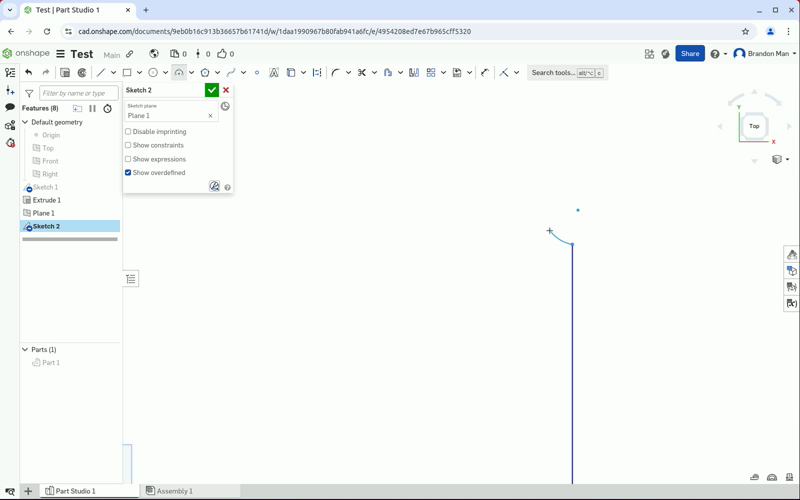
scroll(6)
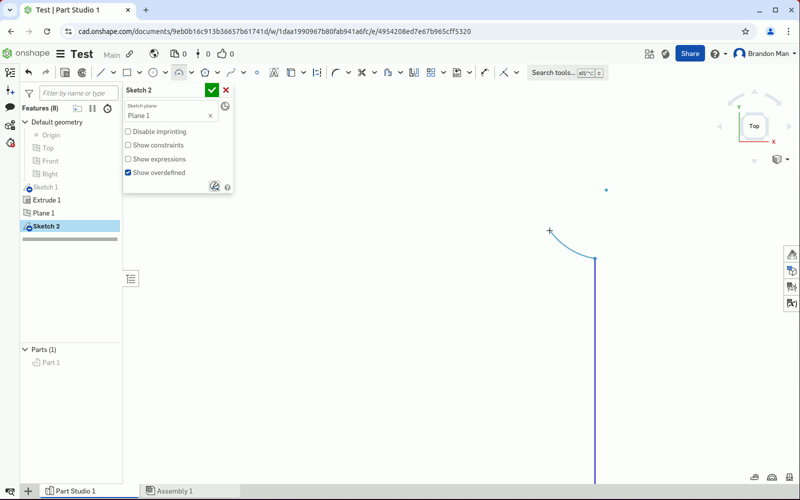
click(549, 230)
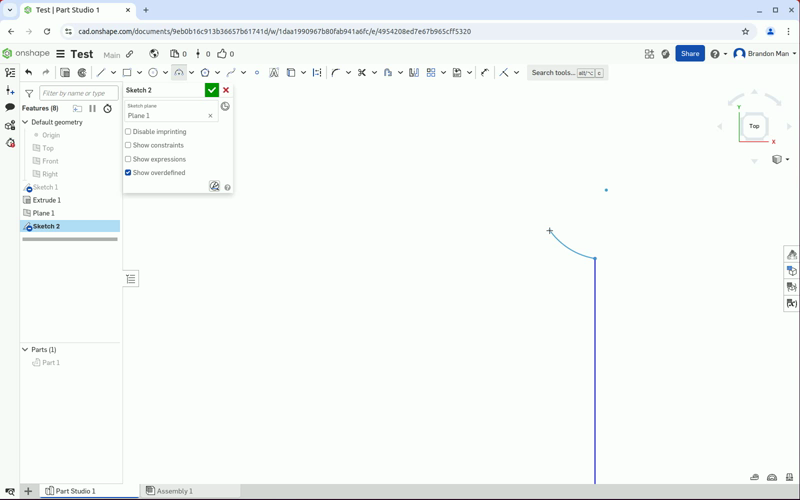
scroll(-6)
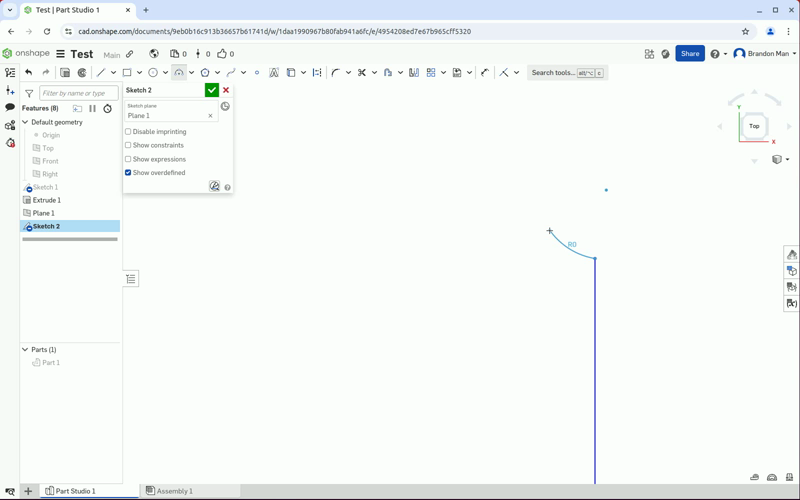
scroll(-6)
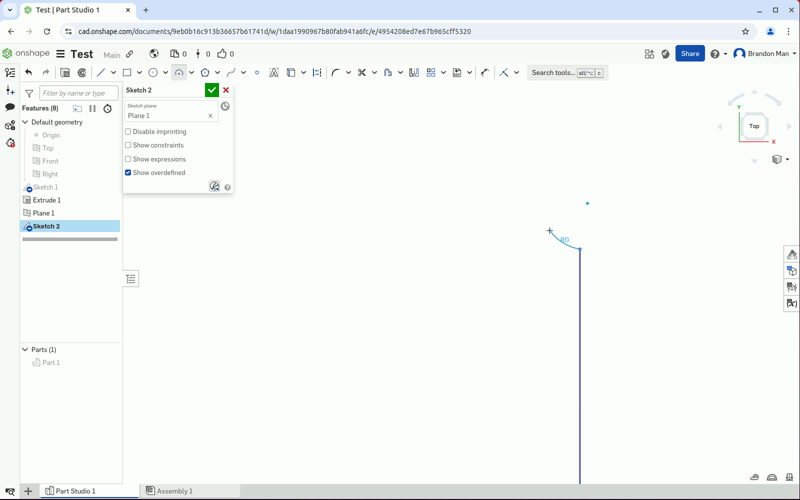
scroll(-6)
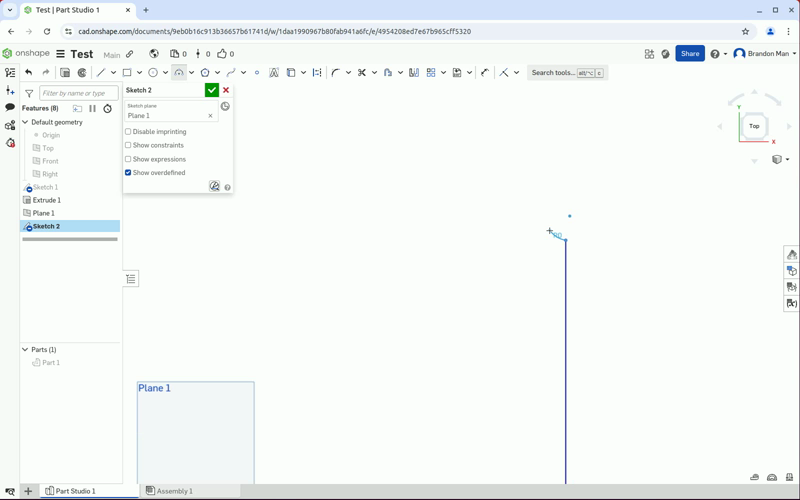
scroll(-6)
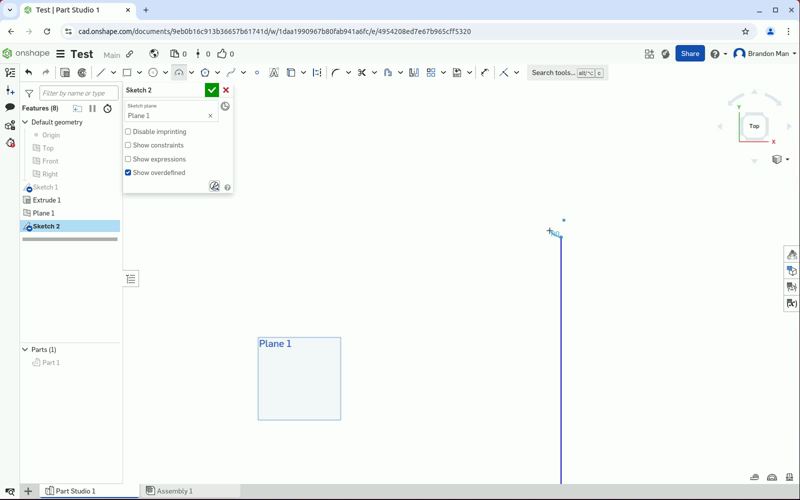
scroll(-6)
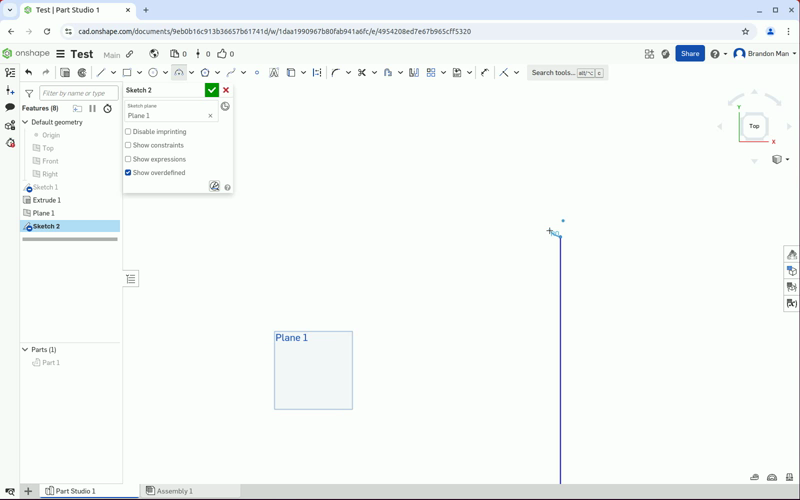
scroll(-6)
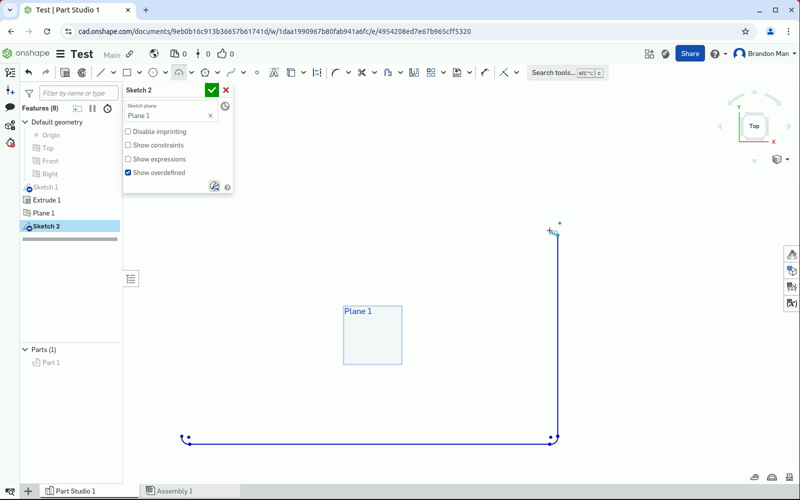
scroll(-6)
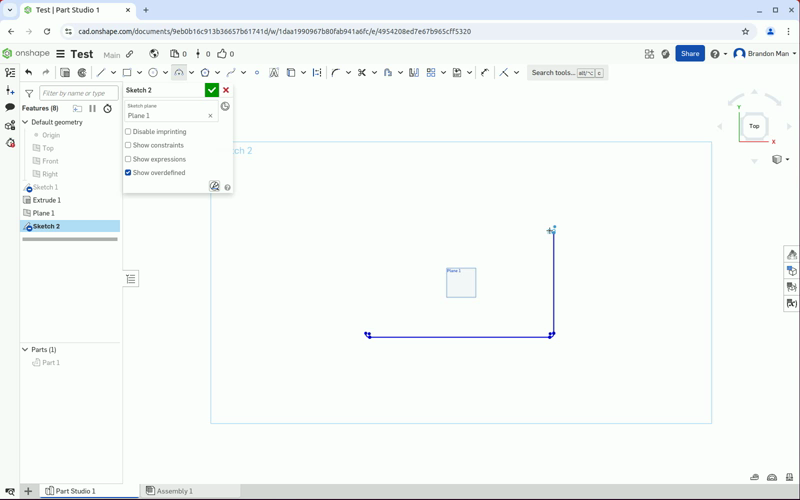
mouse_move(552, 230)
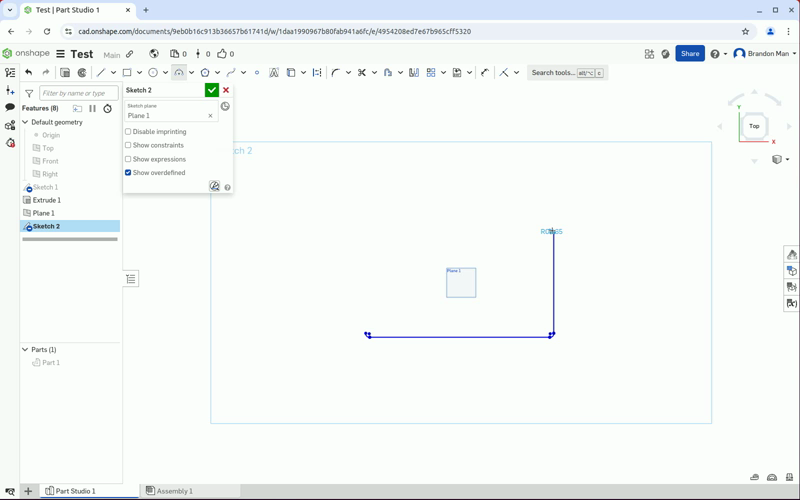
scroll(6)
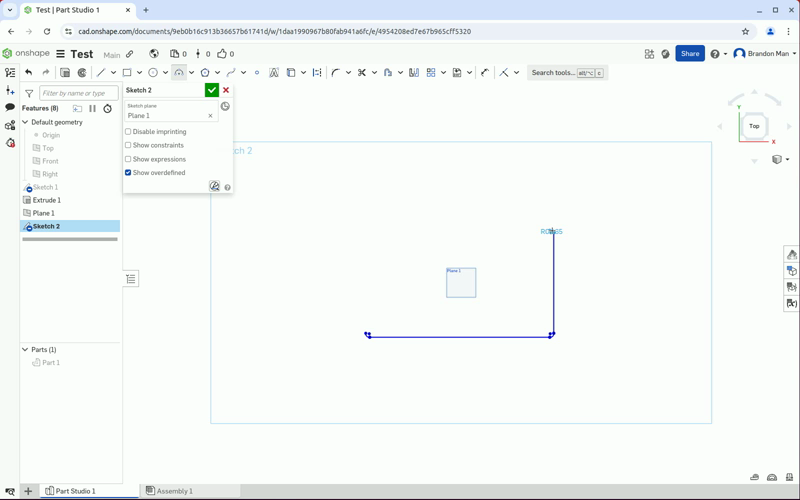
scroll(6)
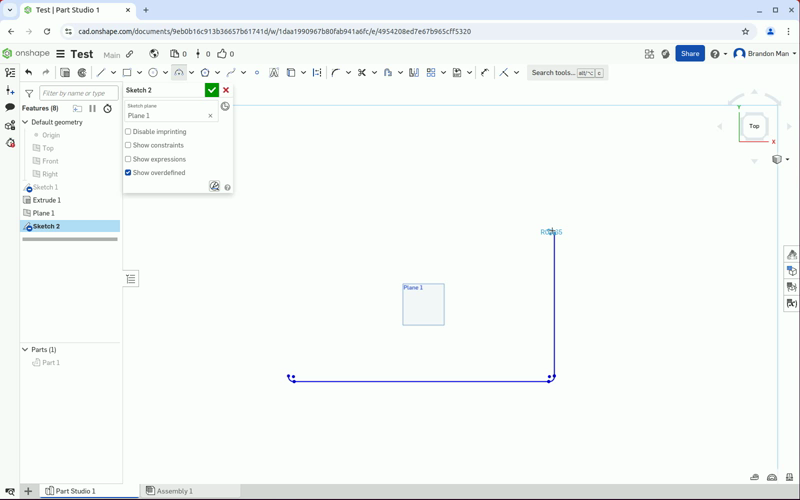
scroll(6)
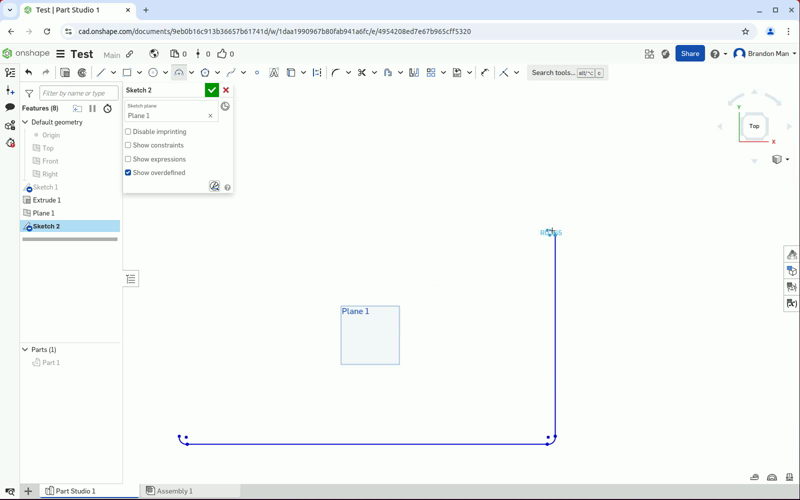
scroll(6)
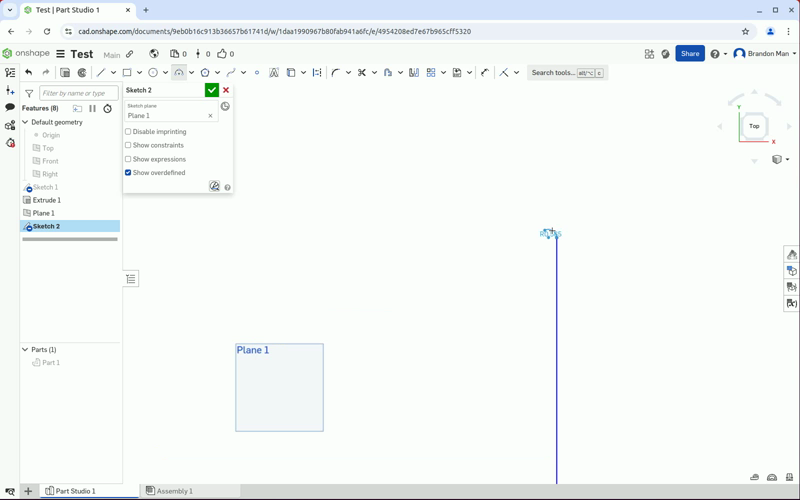
scroll(6)
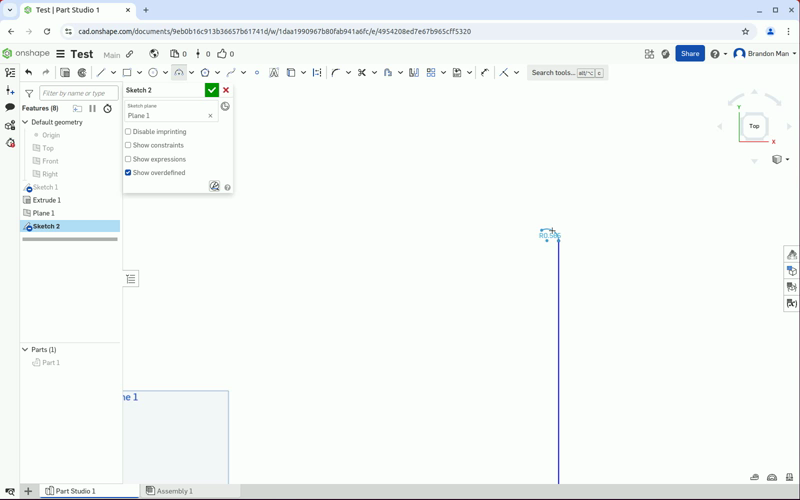
scroll(6)
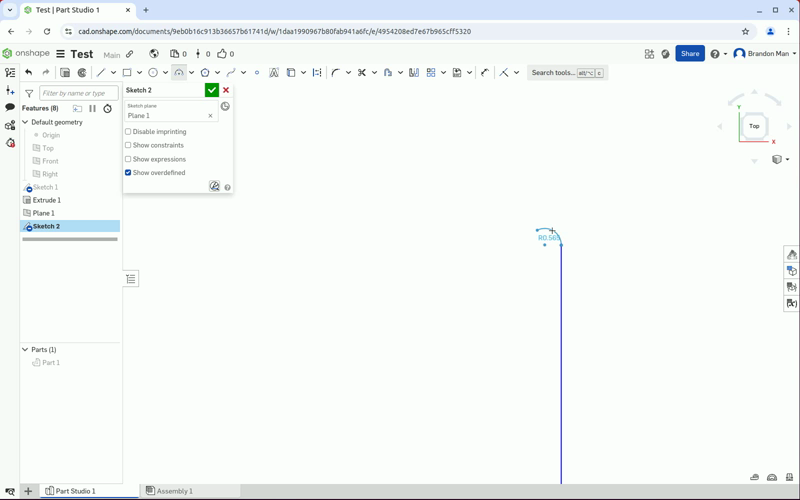
scroll(6)
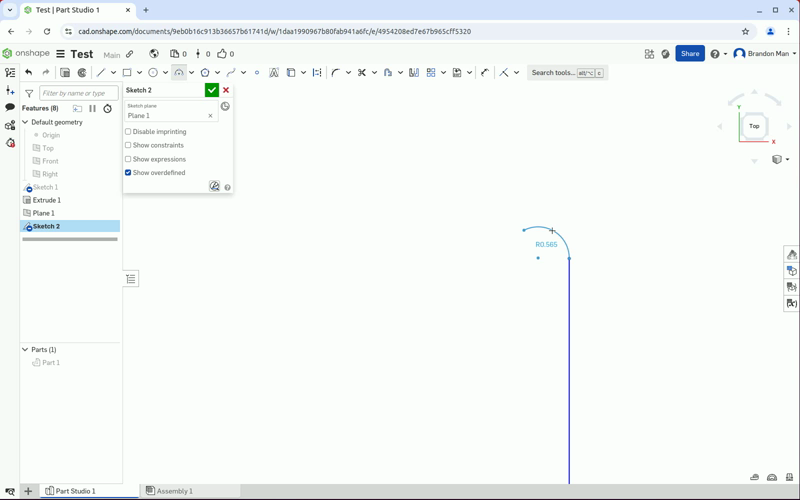
click(552, 230)
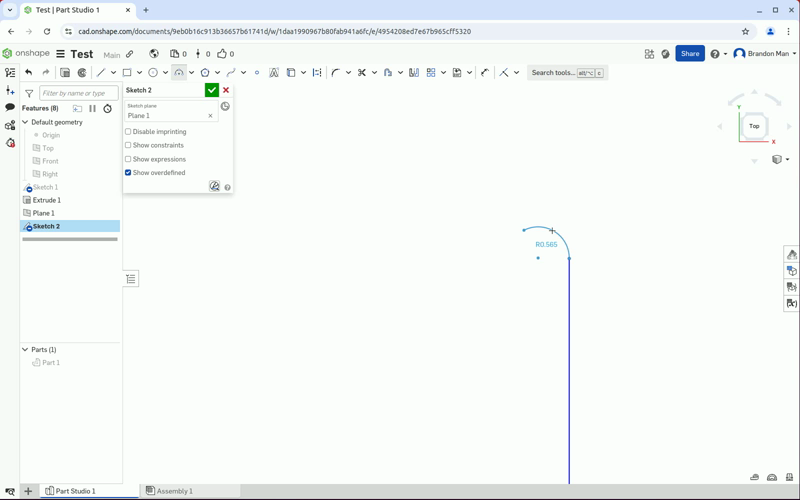
scroll(-6)
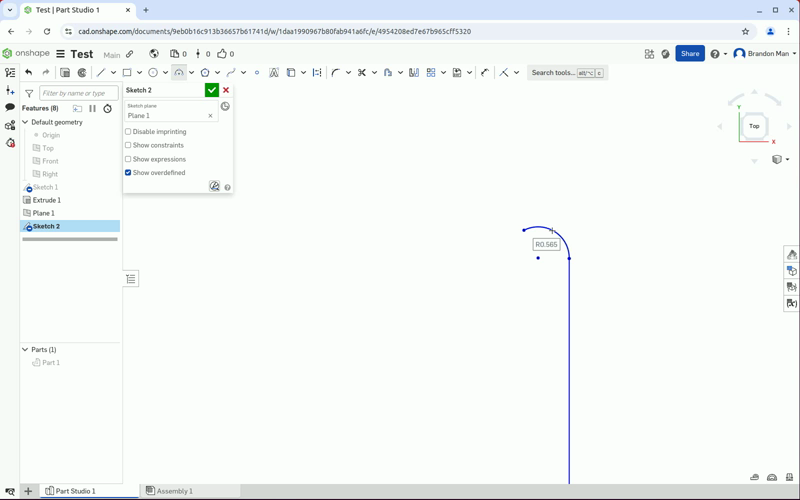
scroll(-6)
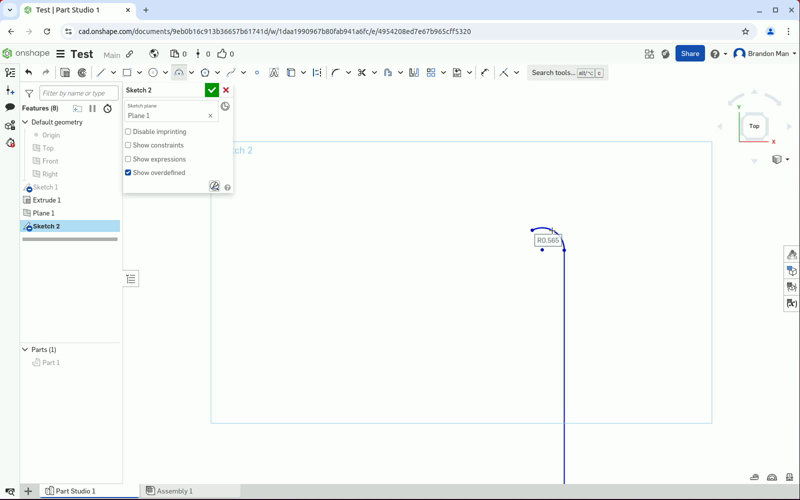
scroll(-6)
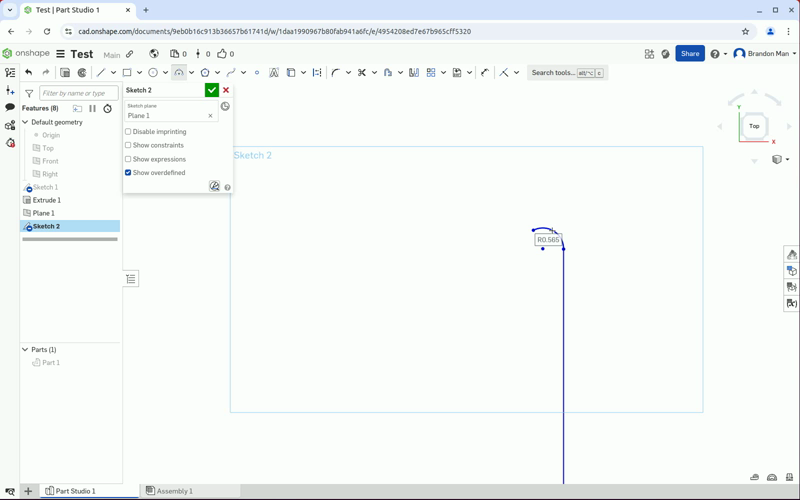
scroll(-6)
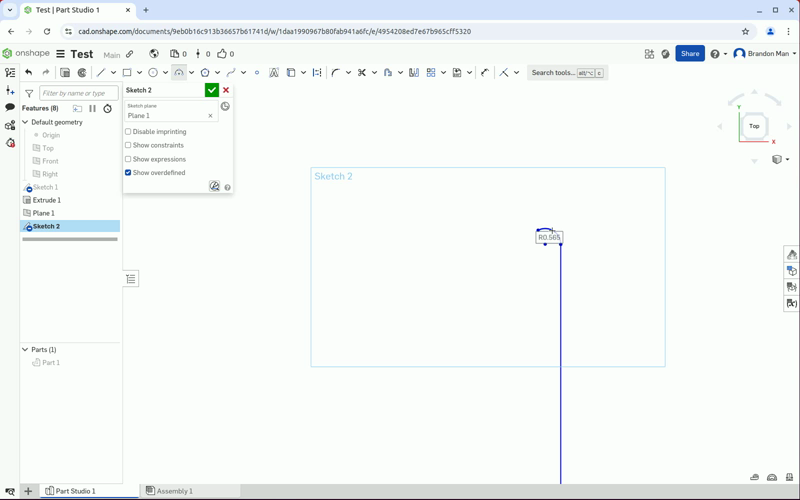
scroll(-6)
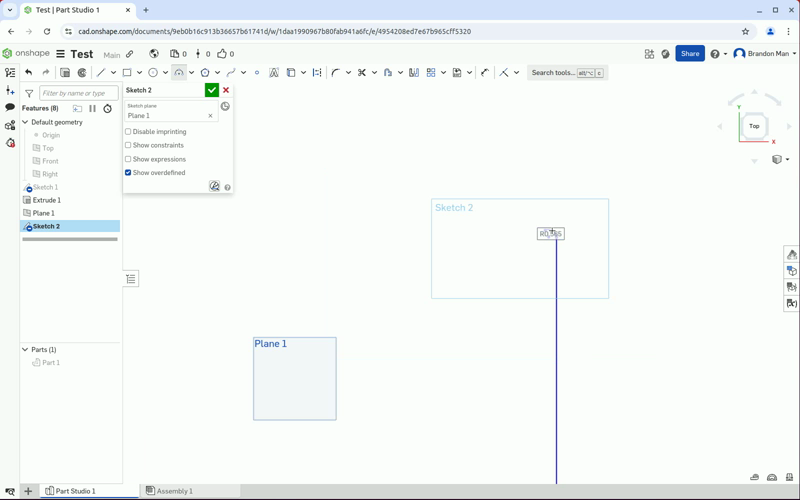
scroll(-6)
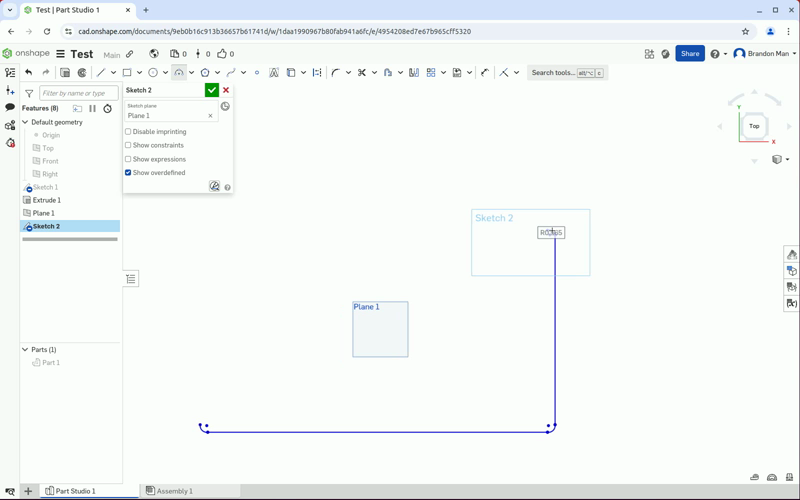
scroll(-6)
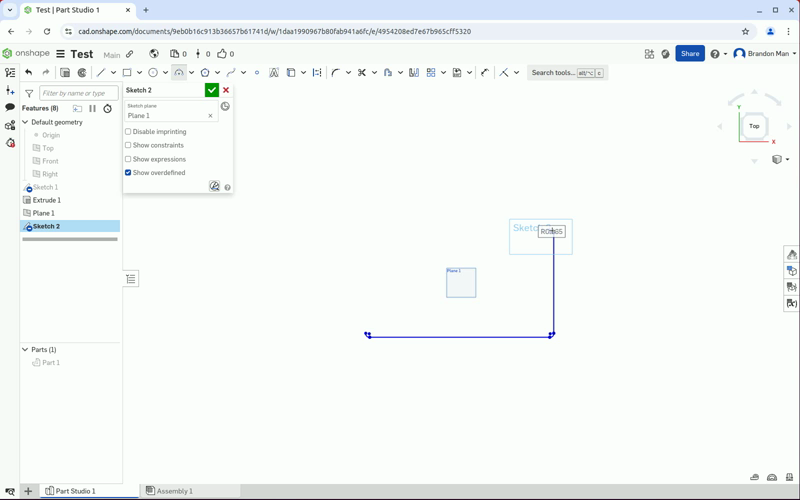
key_up(shift)
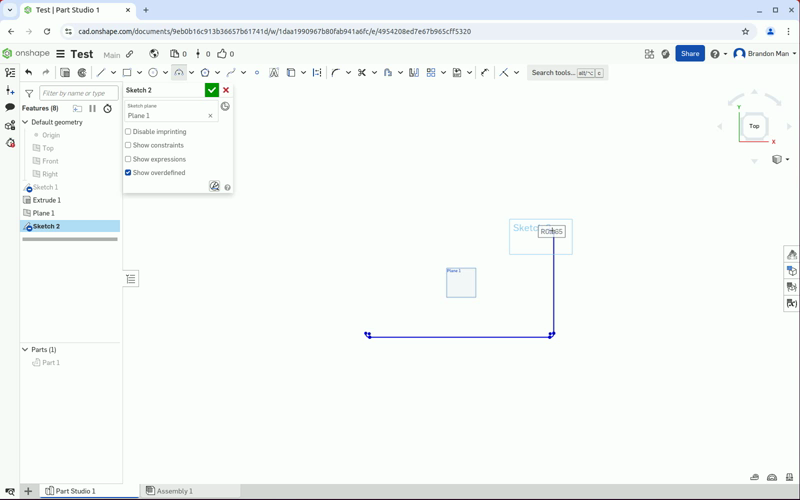
key(esc)
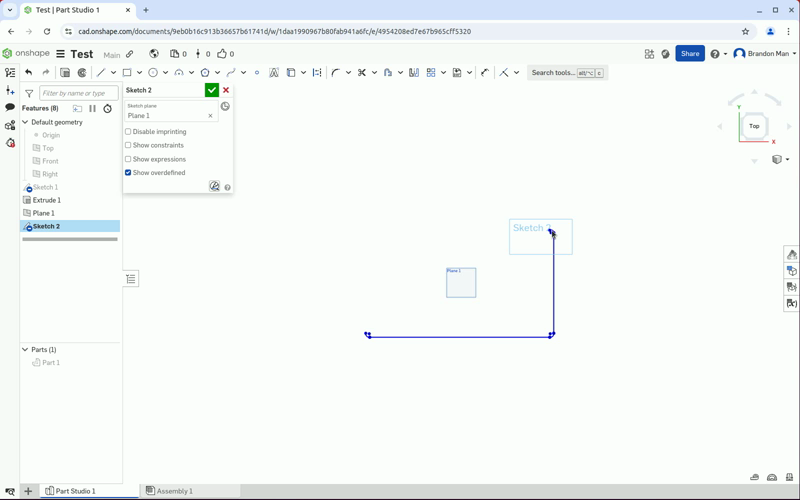
key(l)
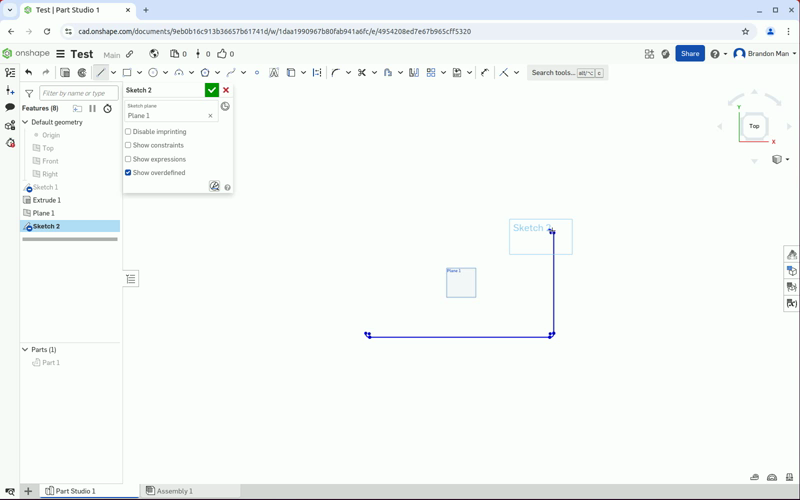
mouse_move(549, 230)
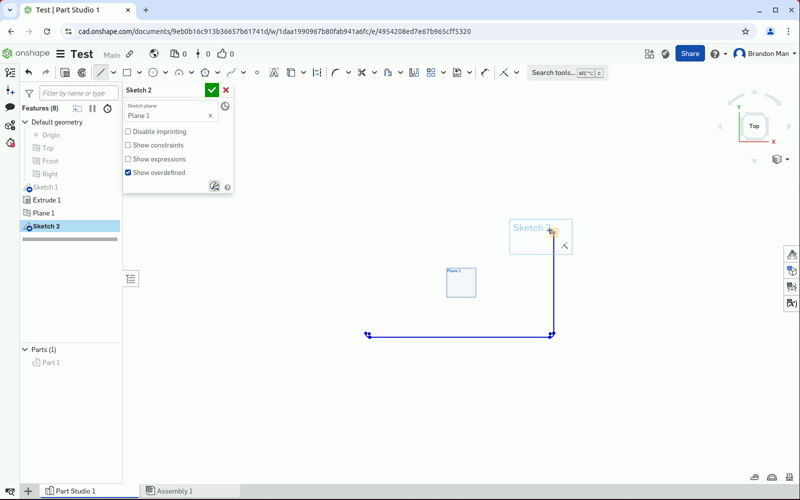
scroll(6)
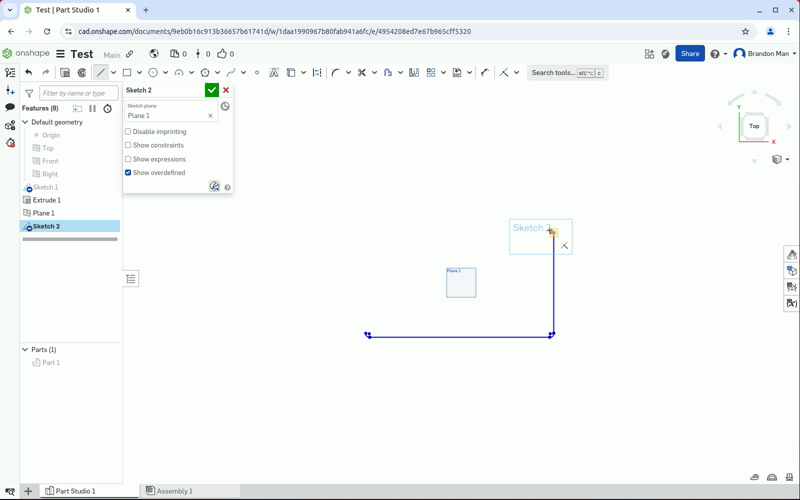
scroll(6)
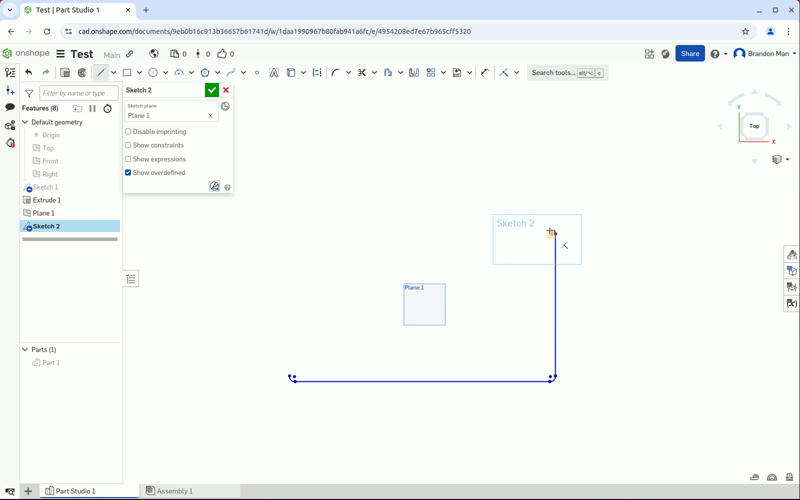
scroll(6)
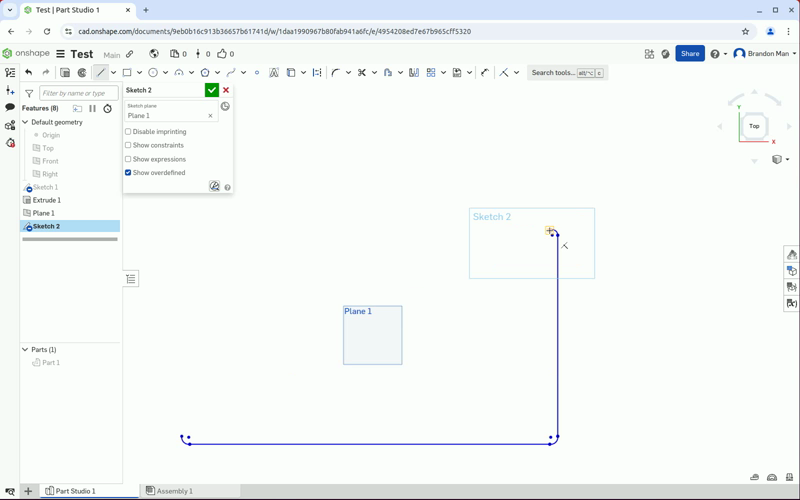
scroll(6)
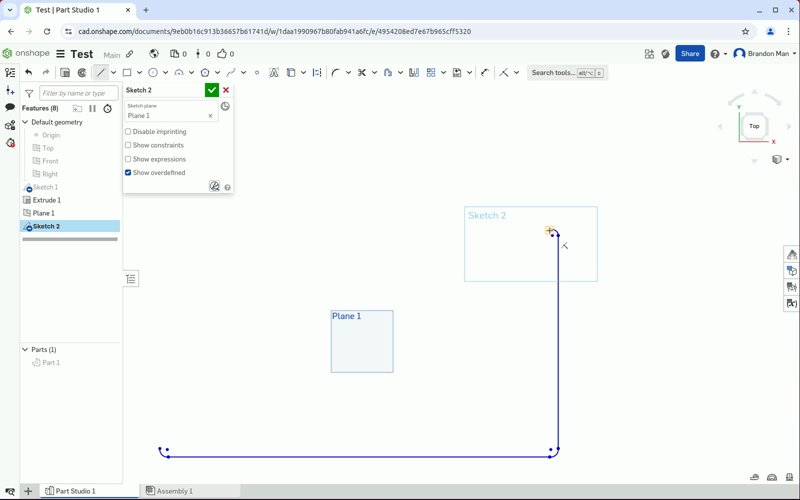
scroll(6)
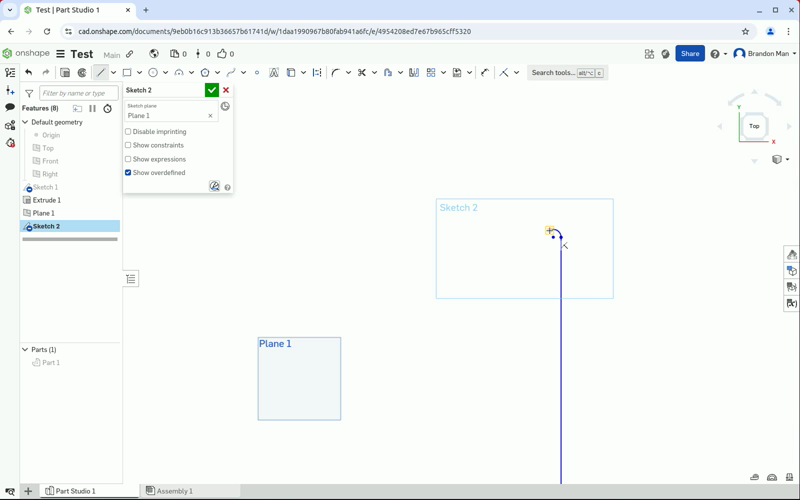
scroll(6)
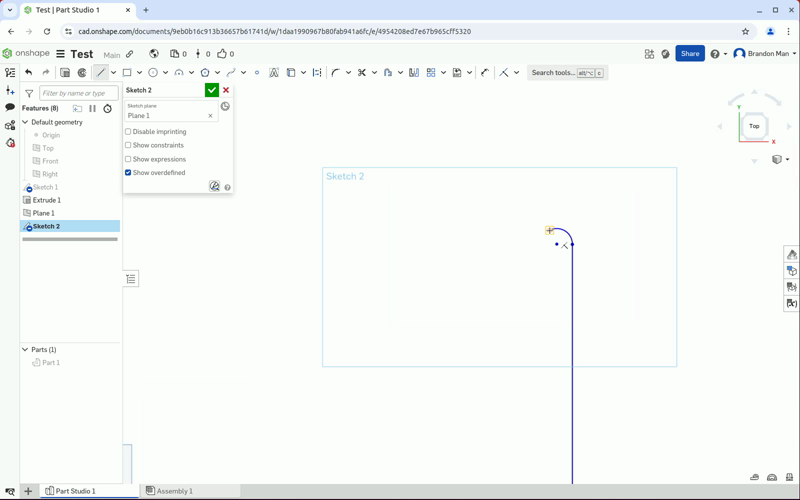
scroll(6)
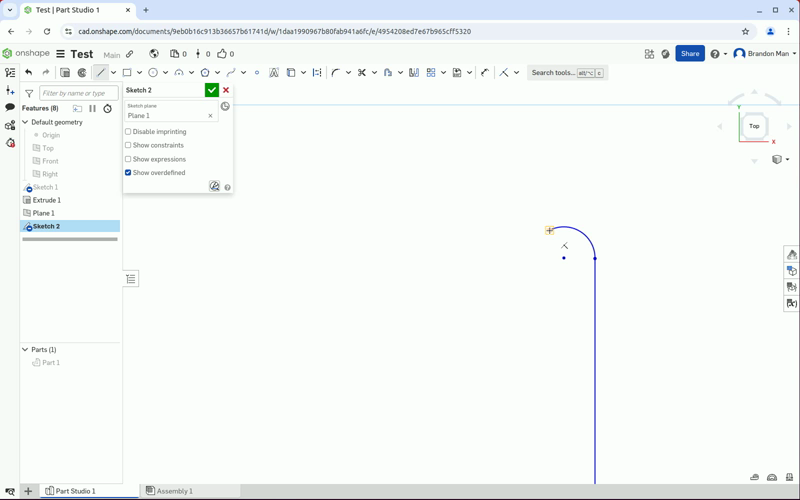
click(549, 230)
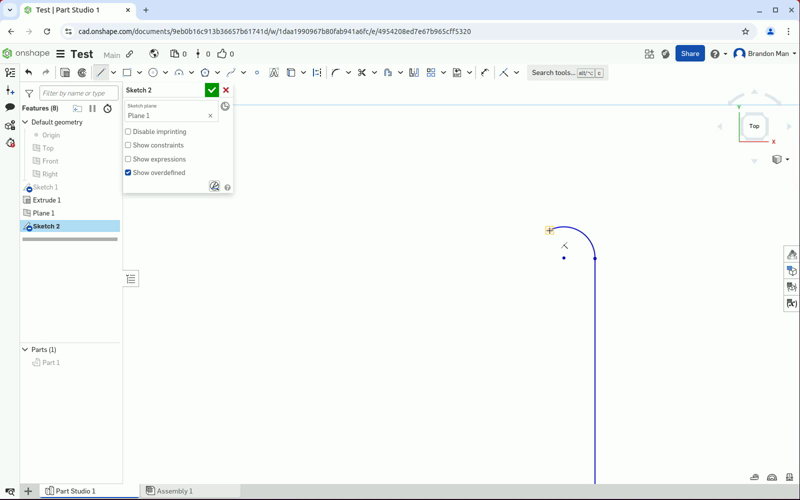
scroll(-6)
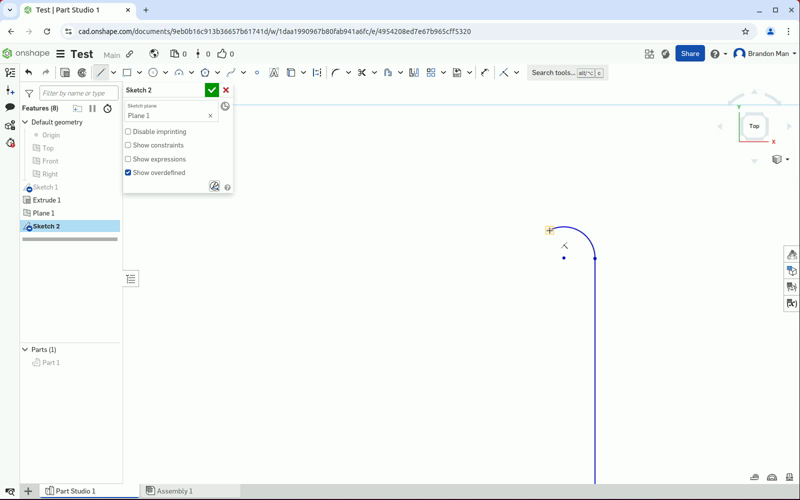
scroll(-6)
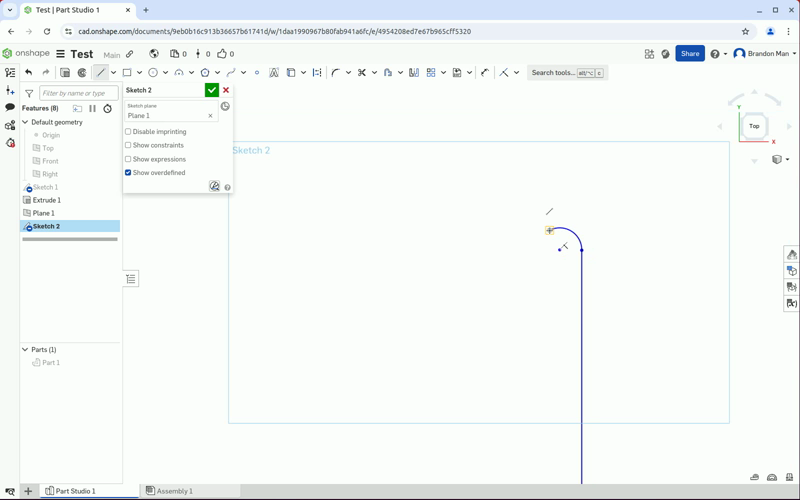
scroll(-6)
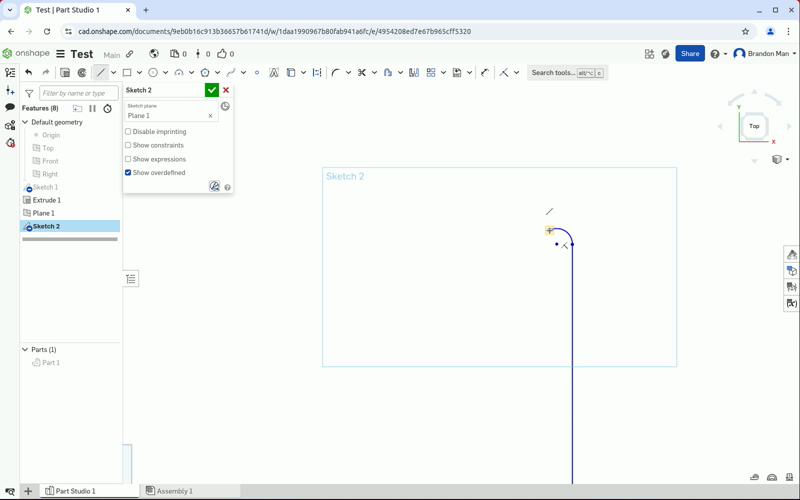
scroll(-6)
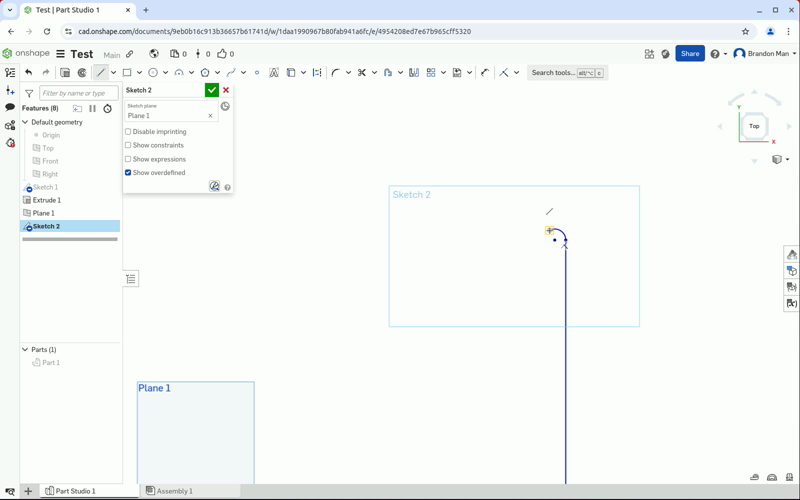
scroll(-6)
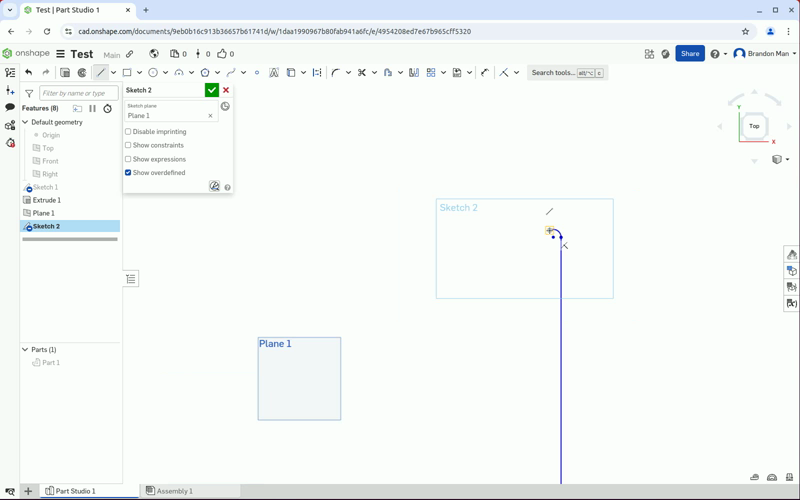
scroll(-6)
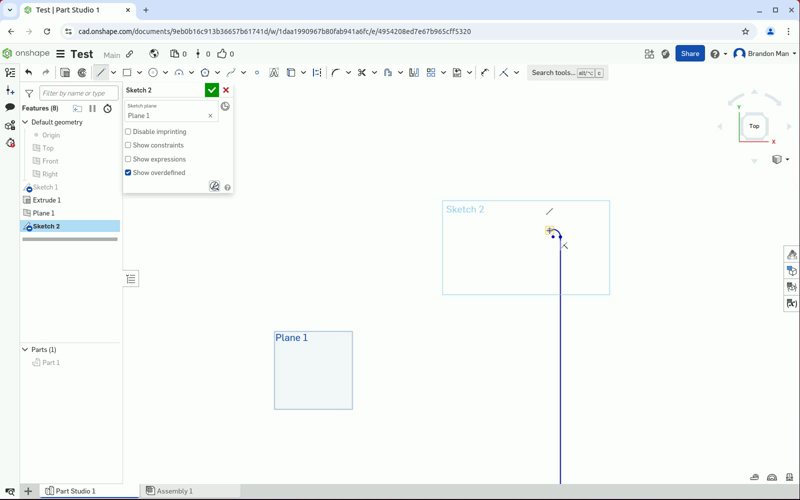
scroll(-6)
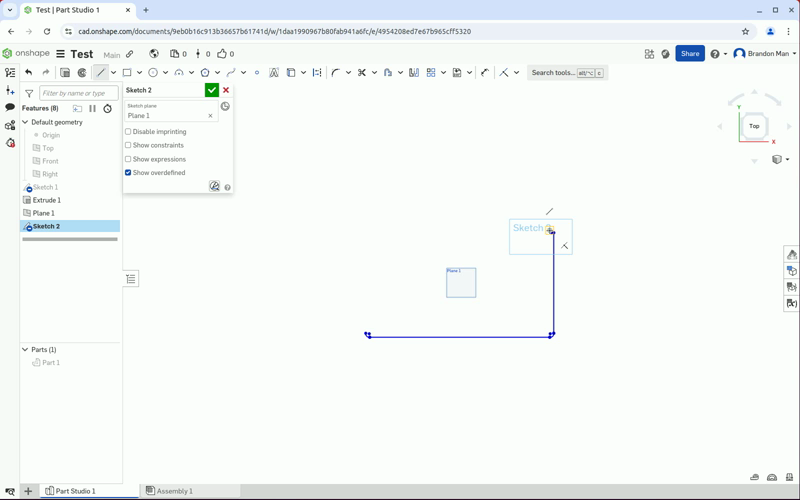
key_down(shift)
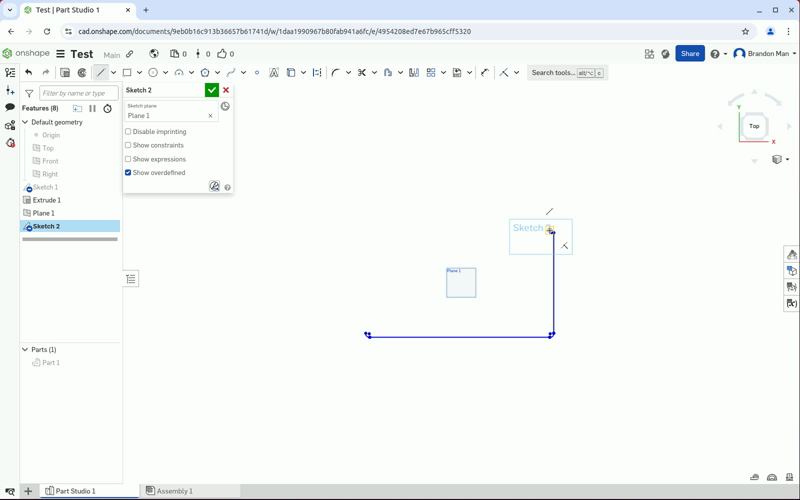
mouse_move(369, 230)
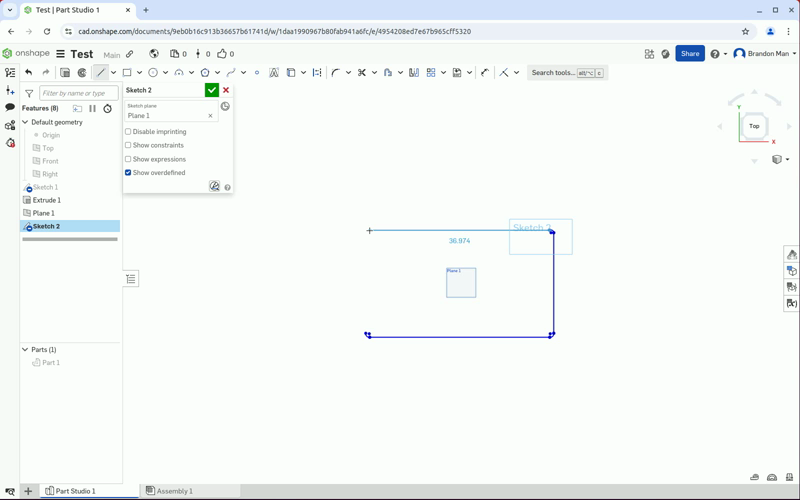
click(369, 230)
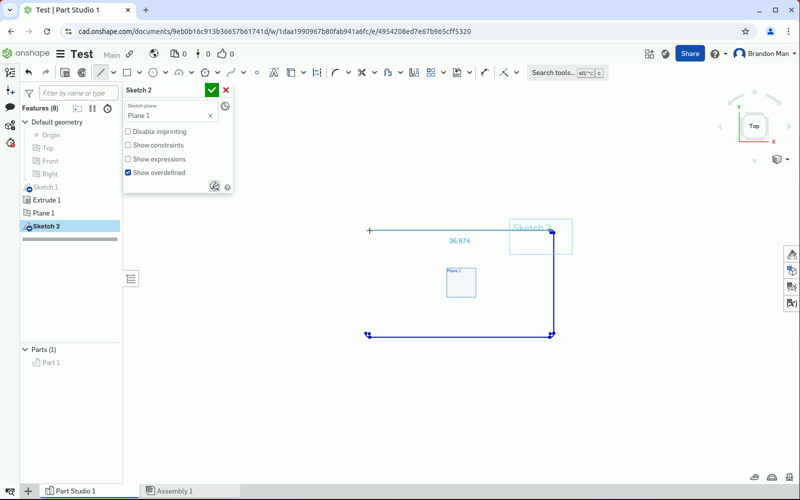
key_up(shift)
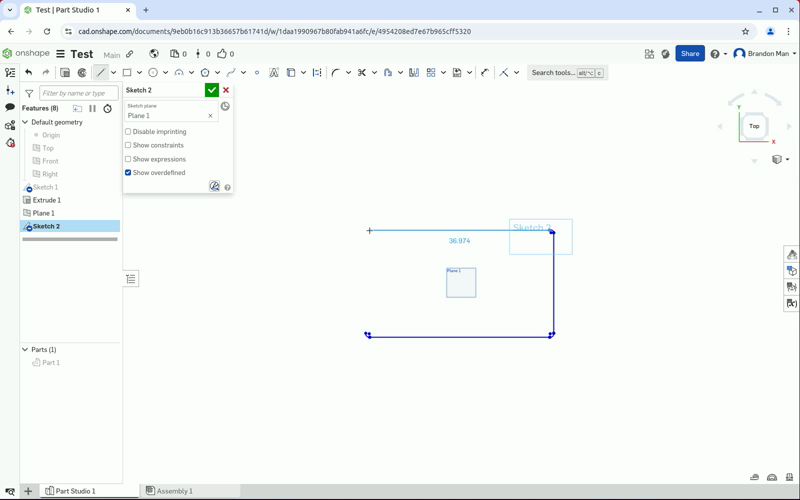
key(esc)
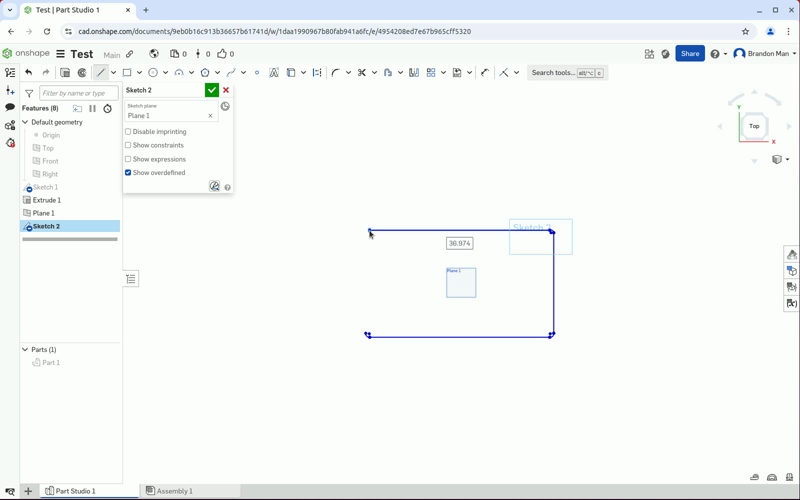
key(a)
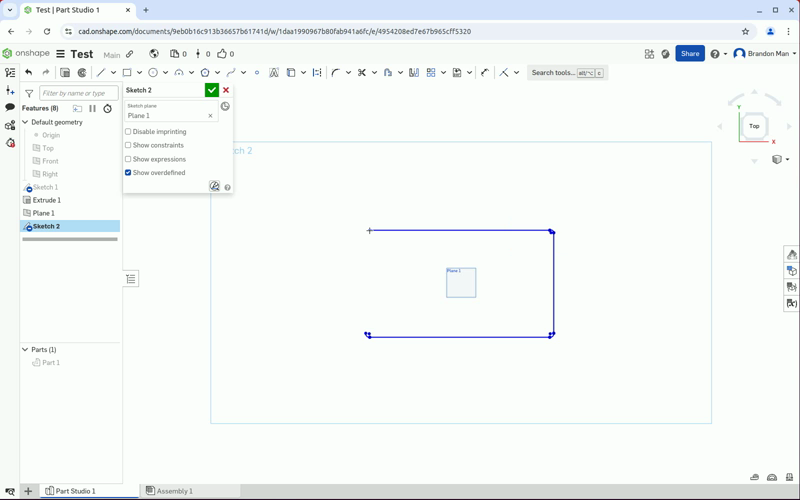
mouse_move(369, 230)
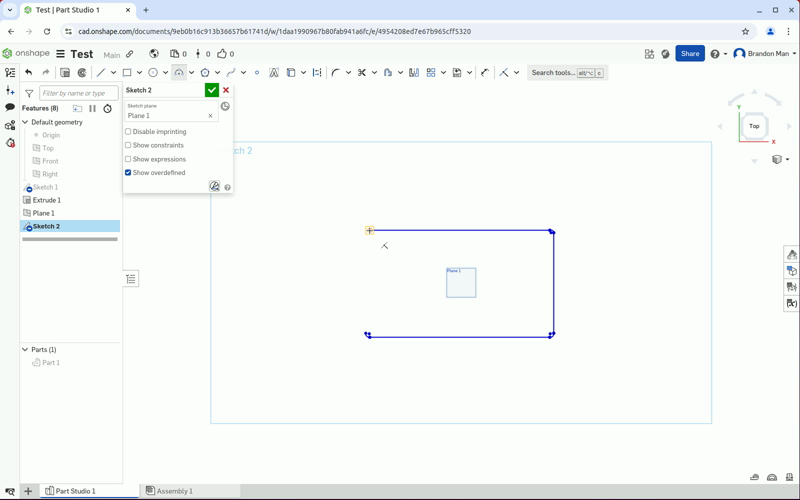
click(369, 230)
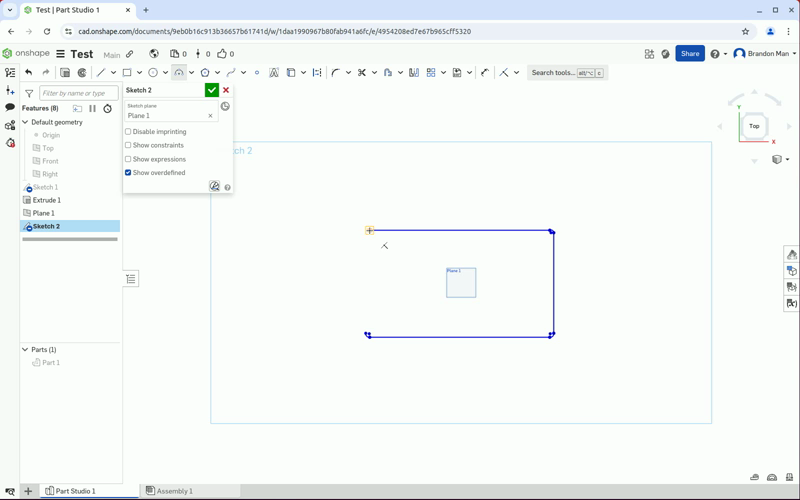
key_down(shift)
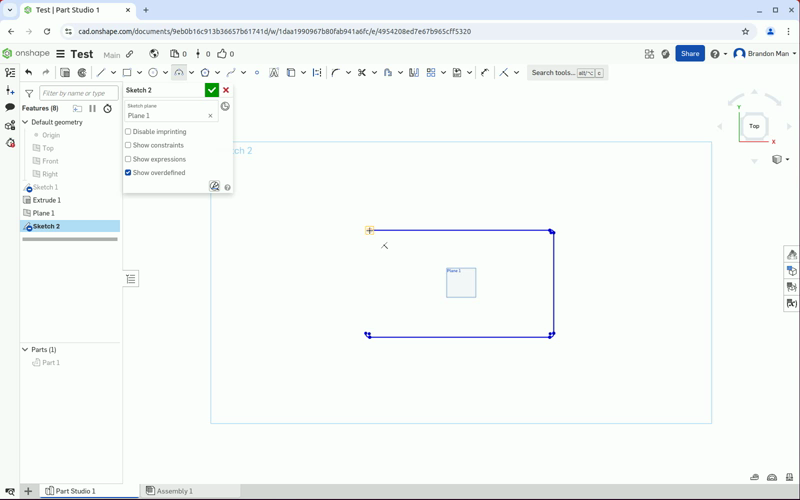
mouse_move(365, 232)
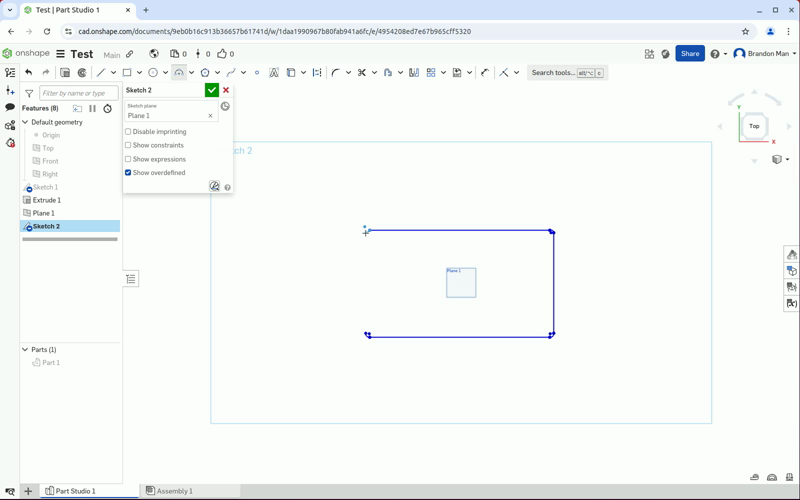
scroll(6)
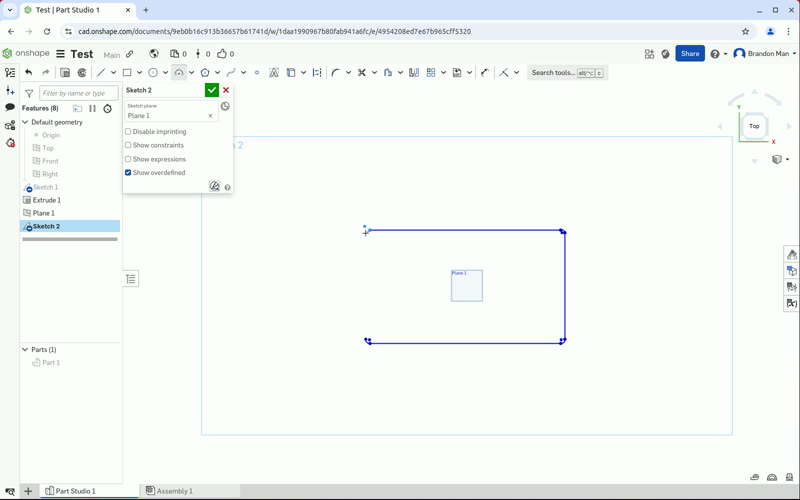
scroll(6)
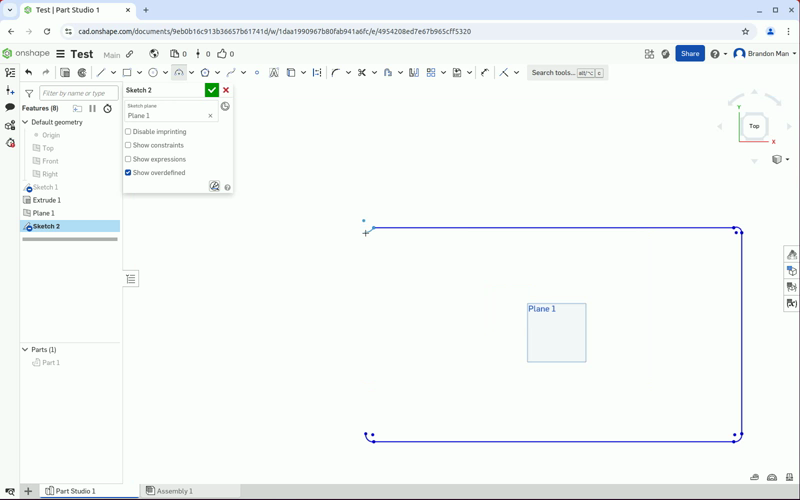
scroll(6)
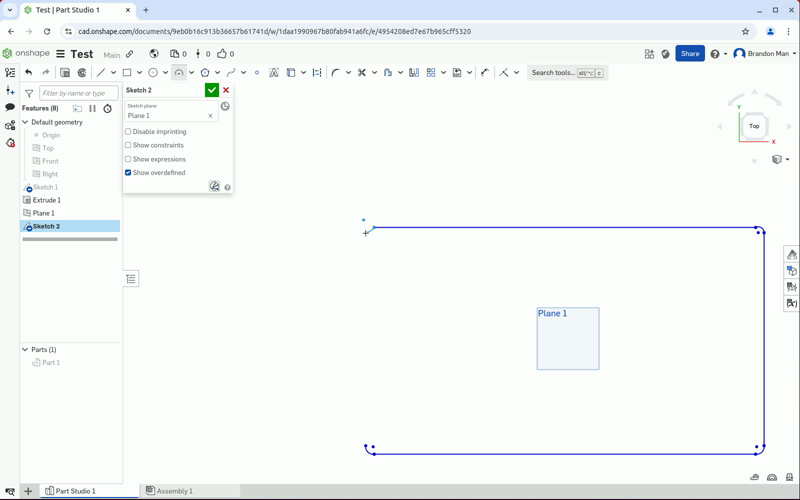
scroll(6)
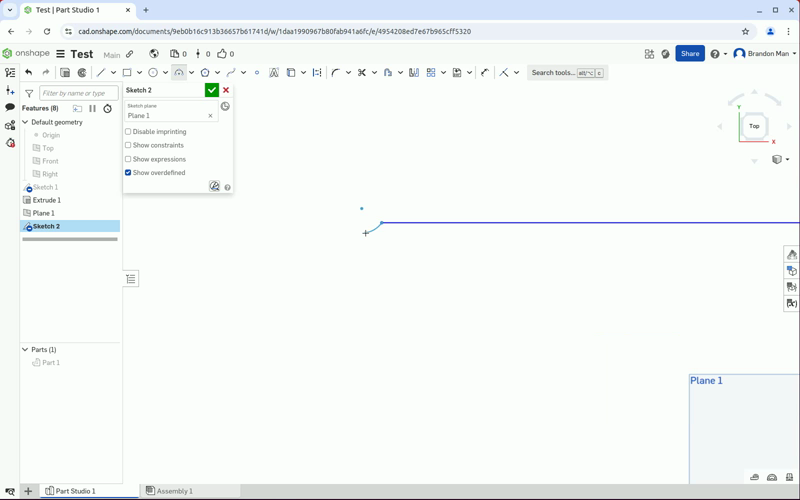
scroll(6)
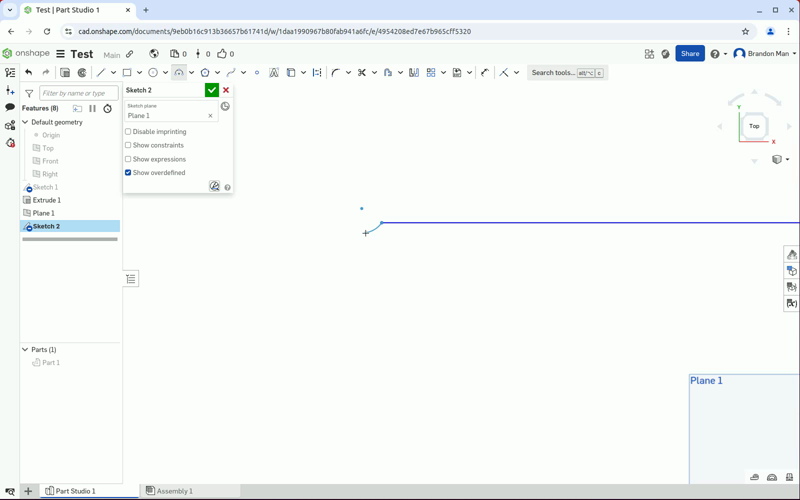
scroll(6)
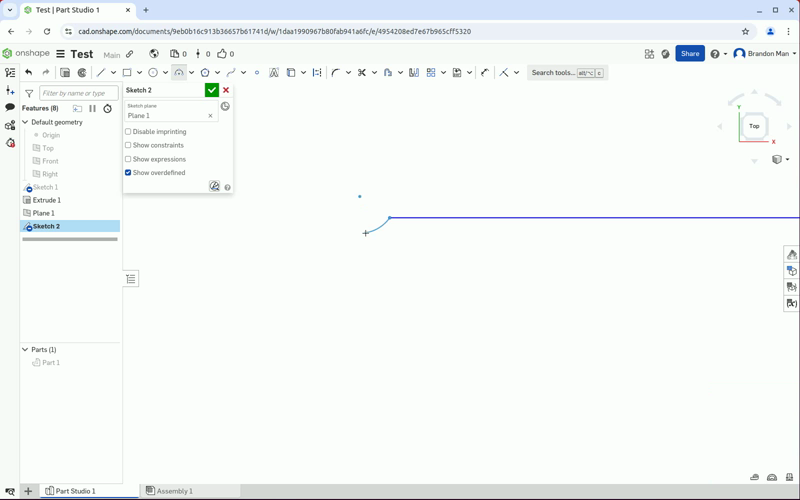
scroll(6)
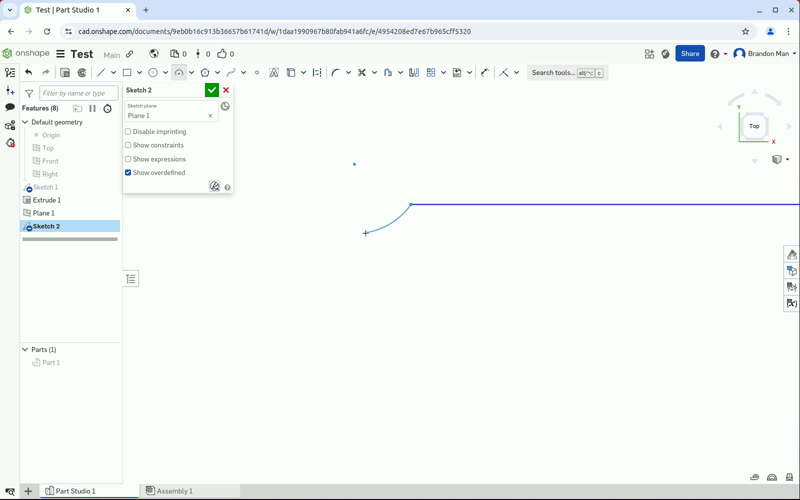
click(365, 232)
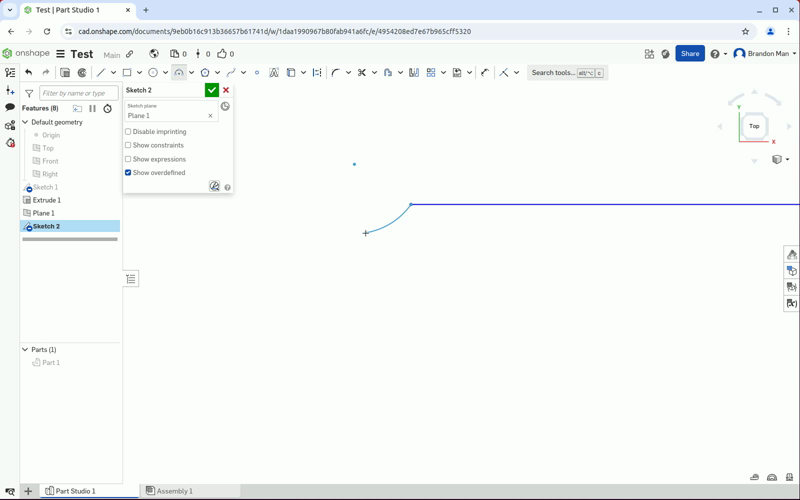
scroll(-6)
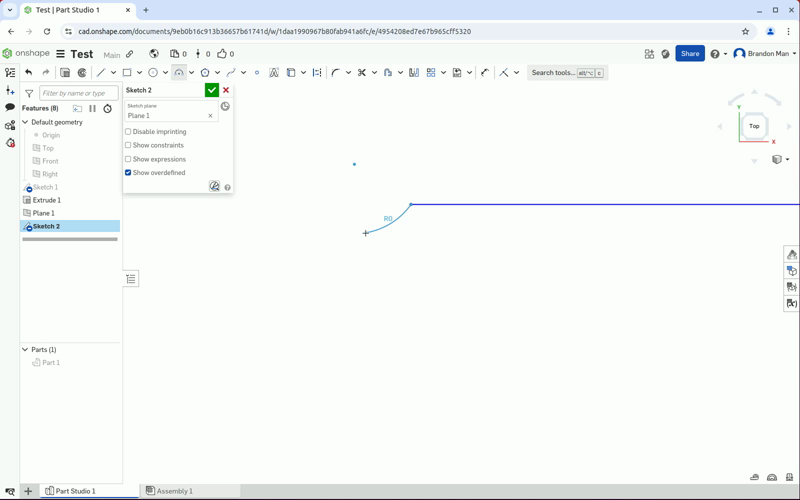
scroll(-6)
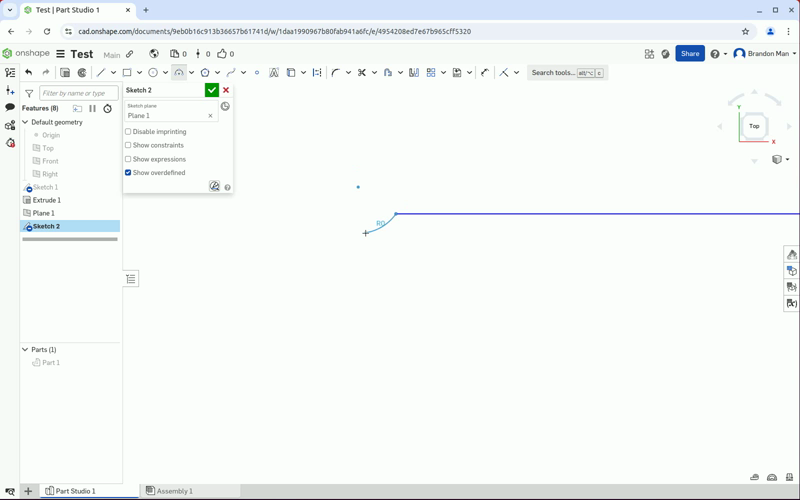
scroll(-6)
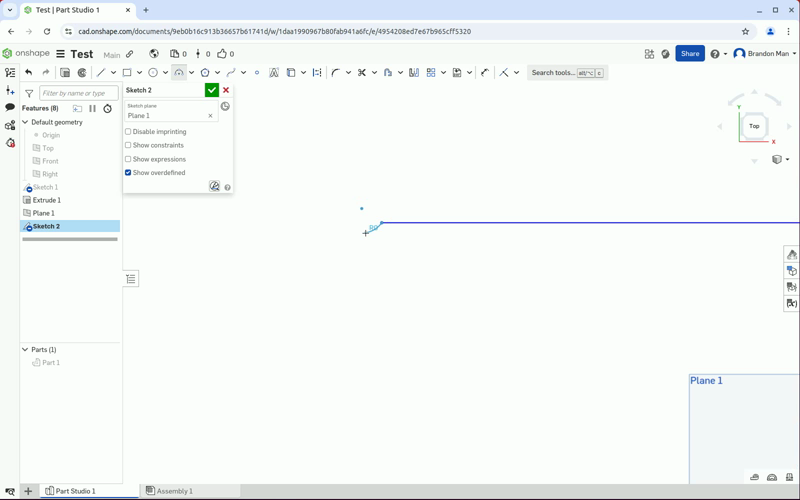
scroll(-6)
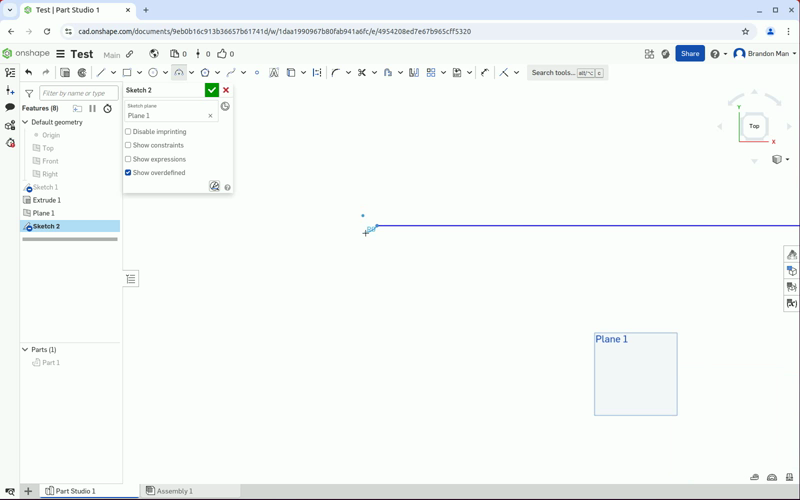
scroll(-6)
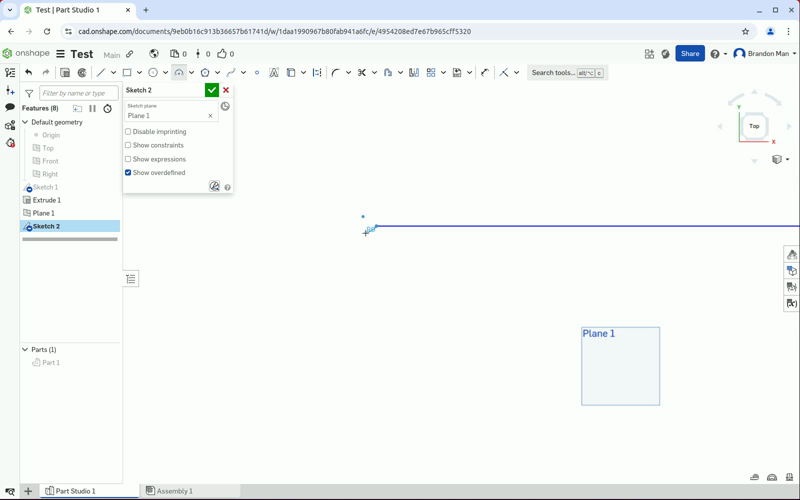
scroll(-6)
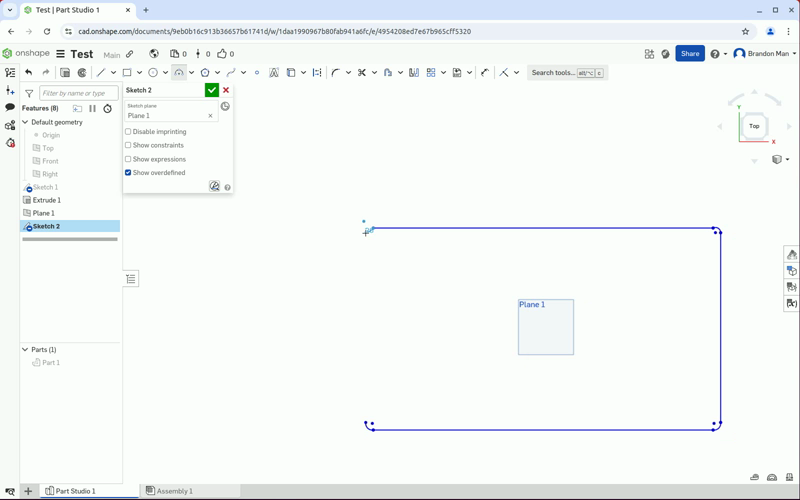
scroll(-6)
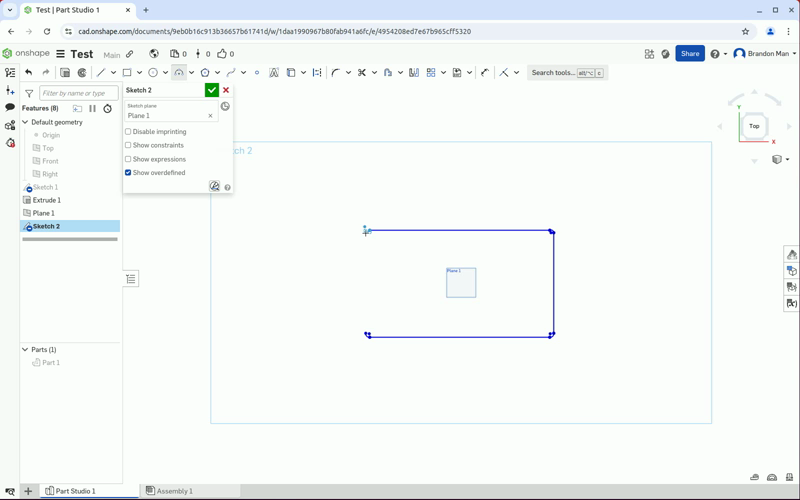
mouse_move(367, 230)
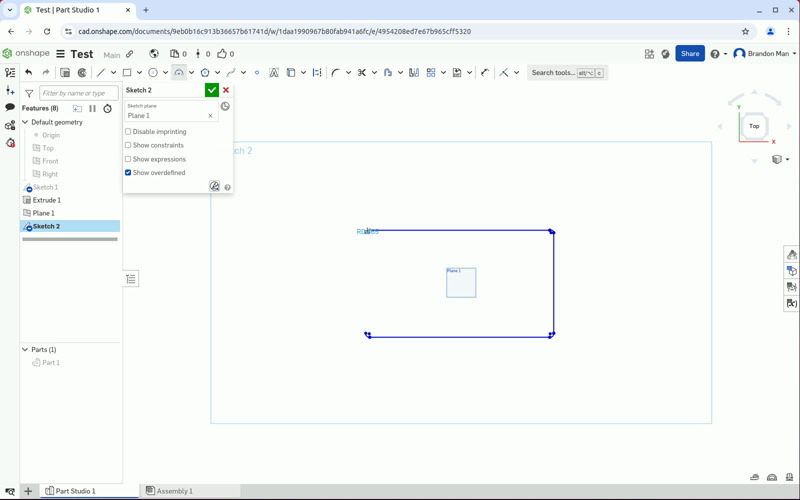
scroll(6)
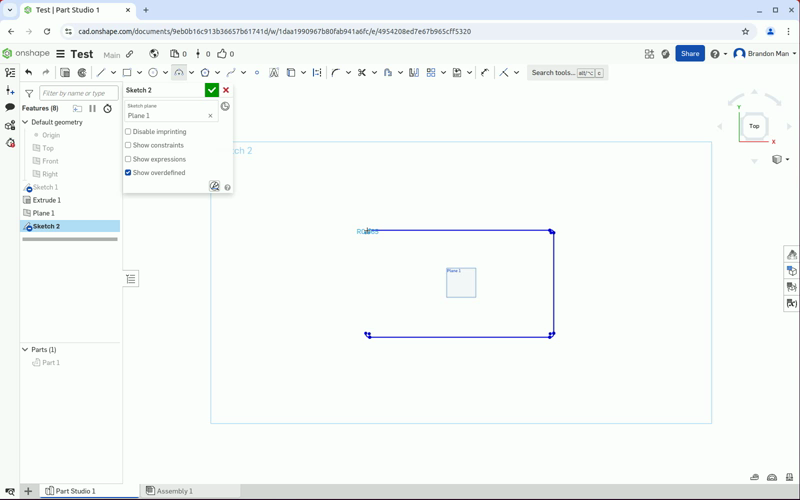
scroll(6)
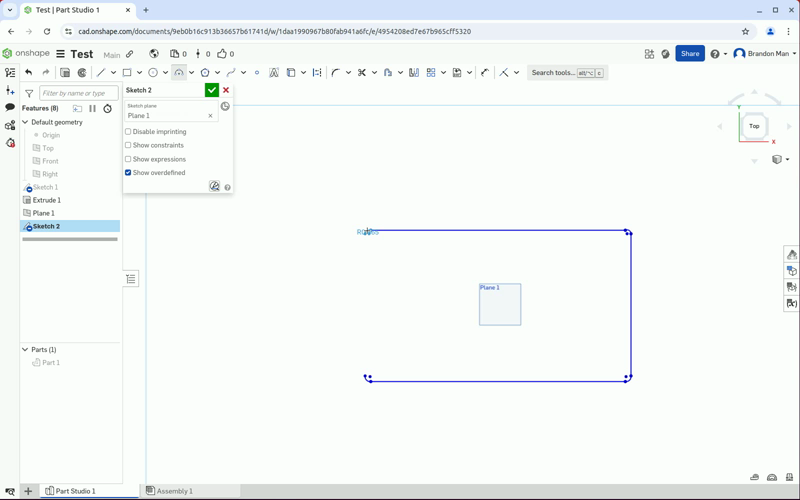
scroll(6)
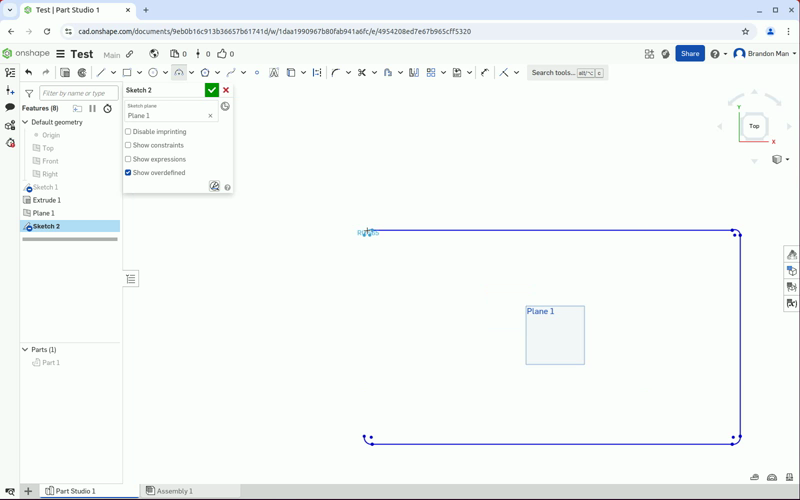
scroll(6)
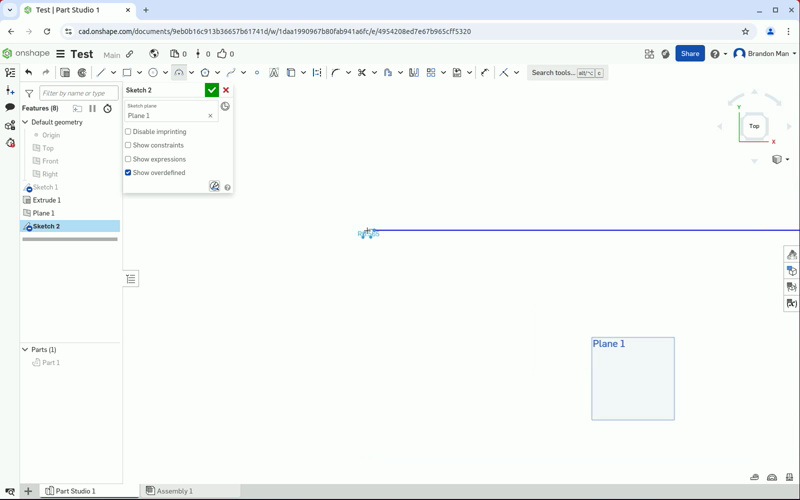
scroll(6)
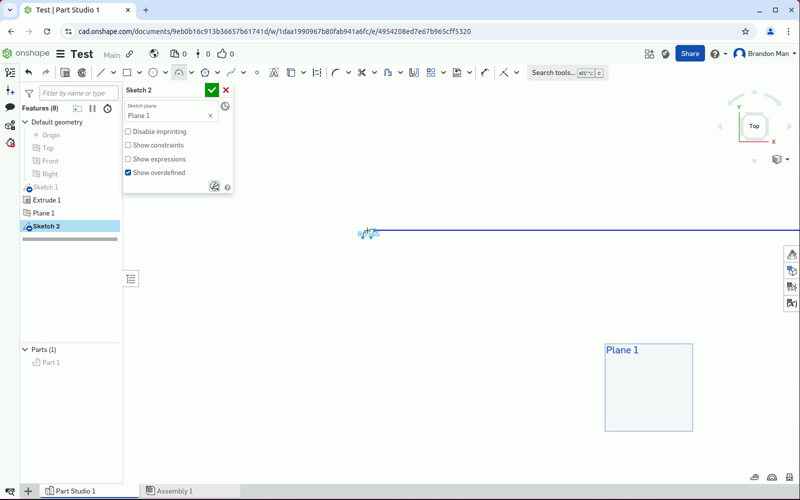
scroll(6)
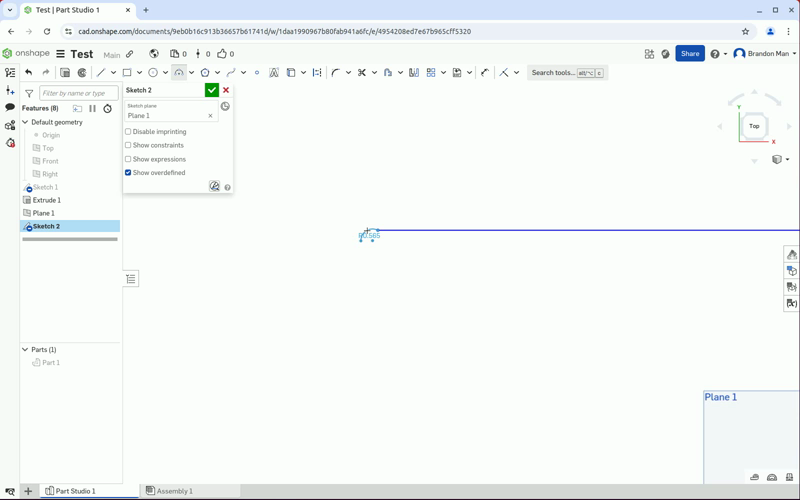
scroll(6)
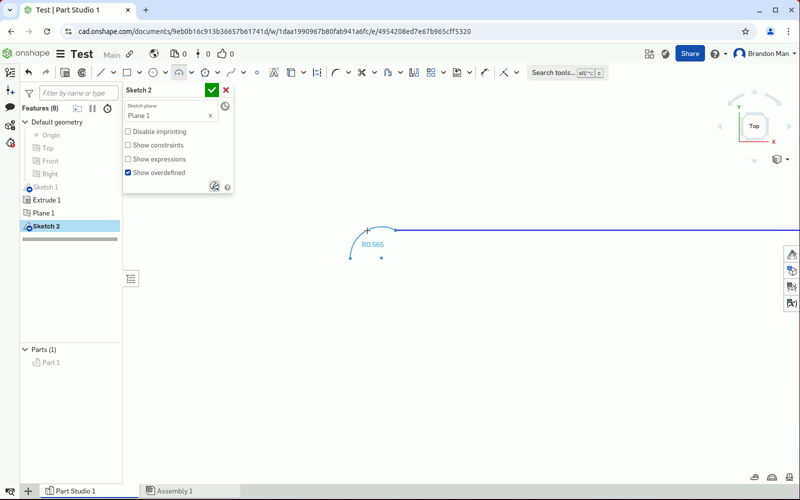
click(367, 230)
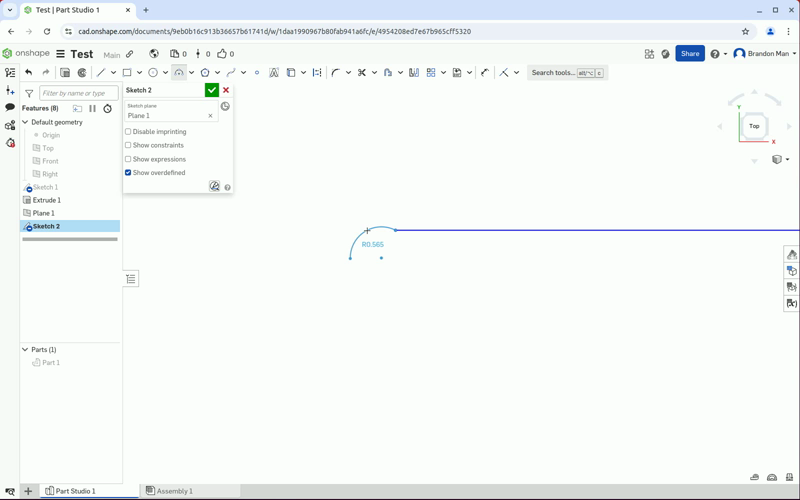
scroll(-6)
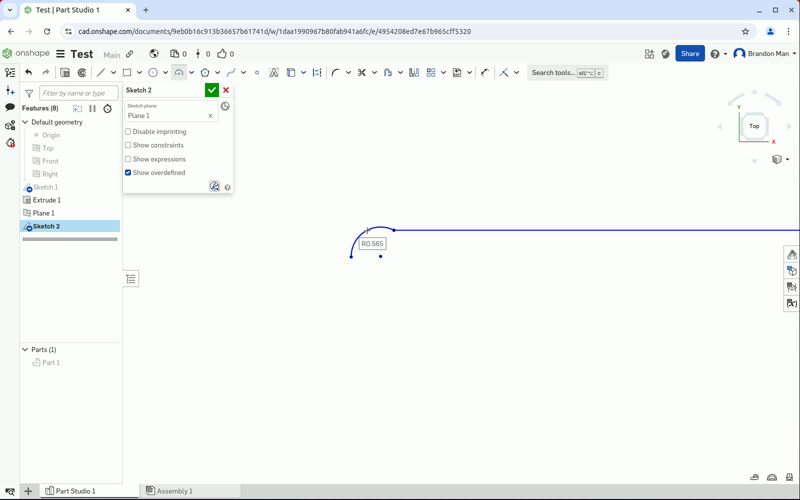
scroll(-6)
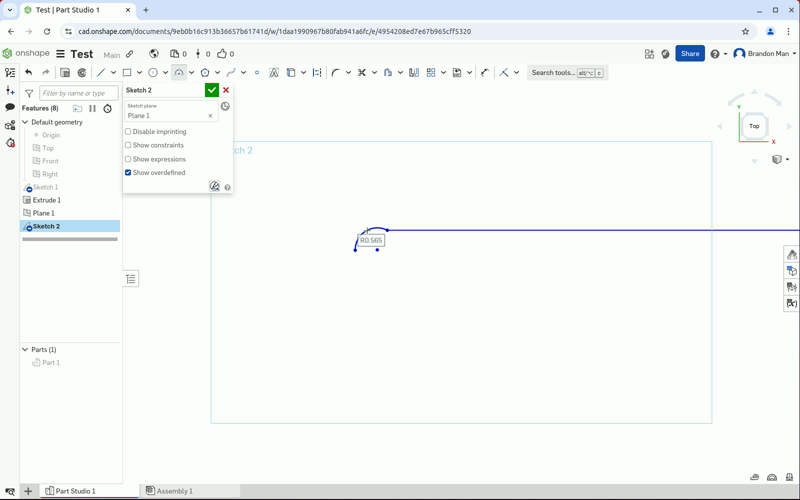
scroll(-6)
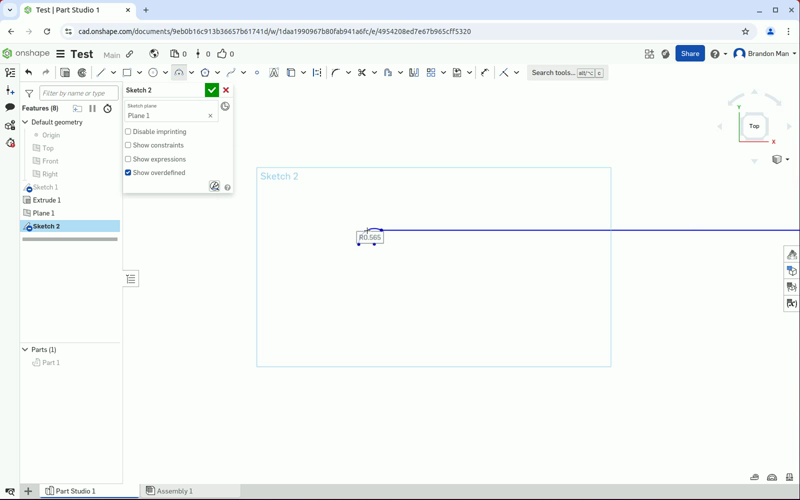
scroll(-6)
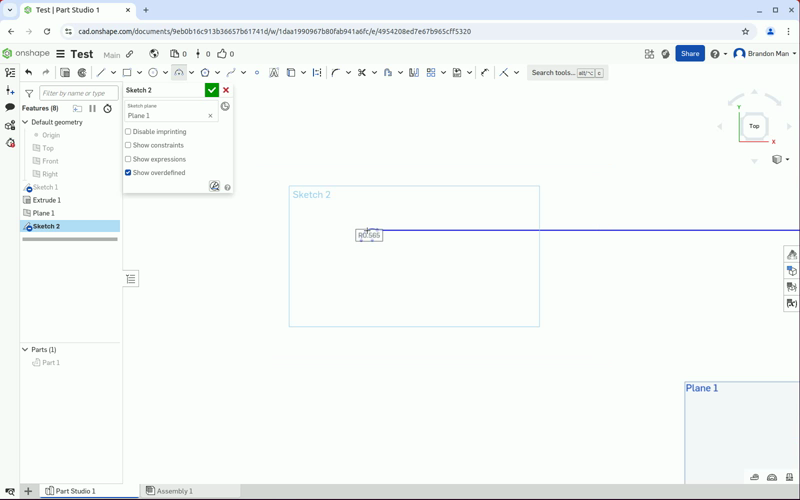
scroll(-6)
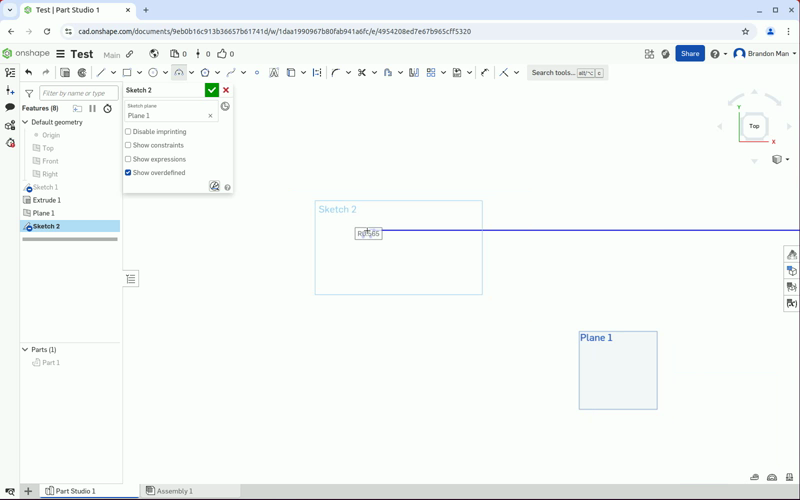
scroll(-6)
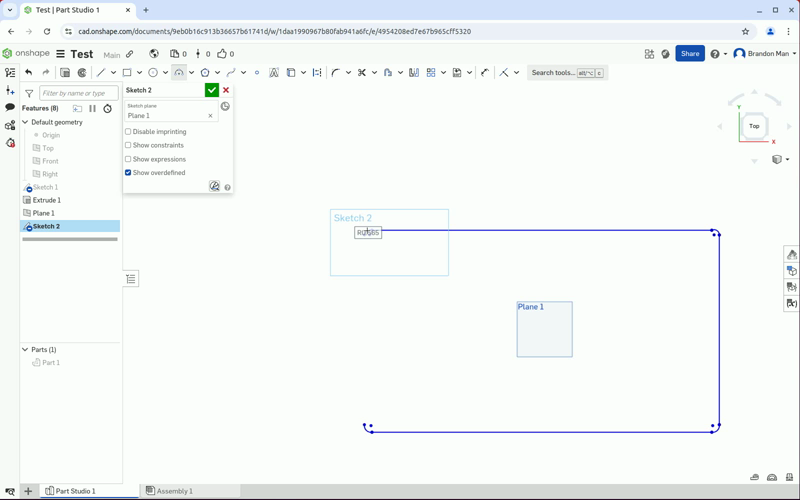
scroll(-6)
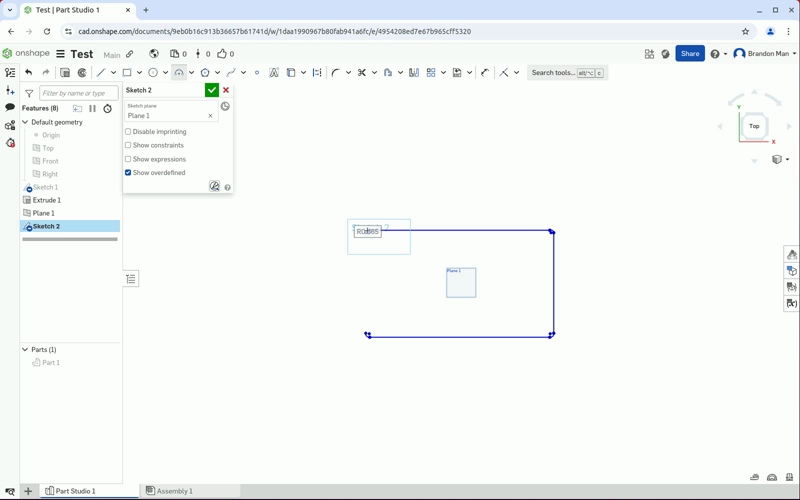
key_up(shift)
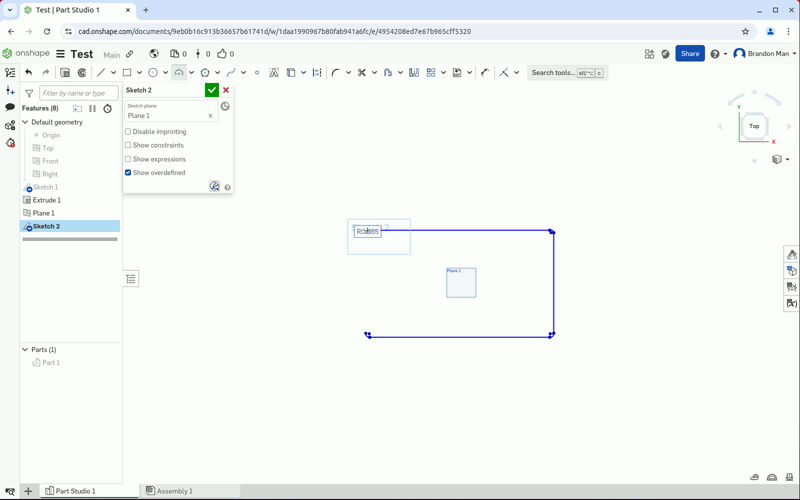
key(esc)
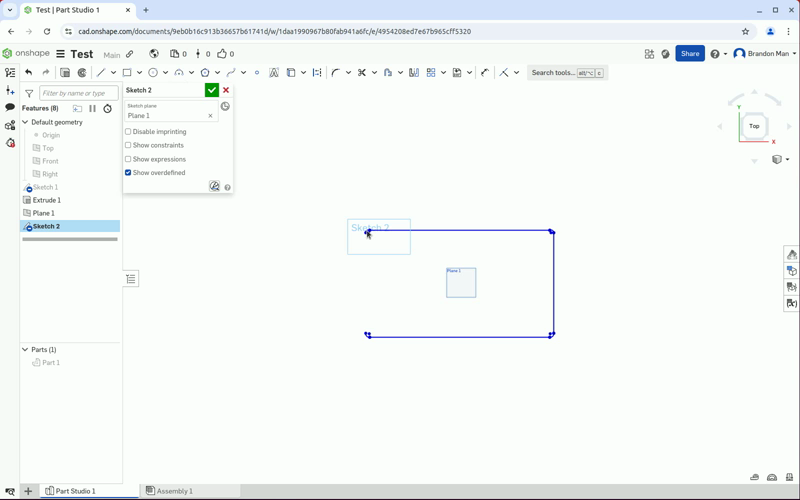
key(l)
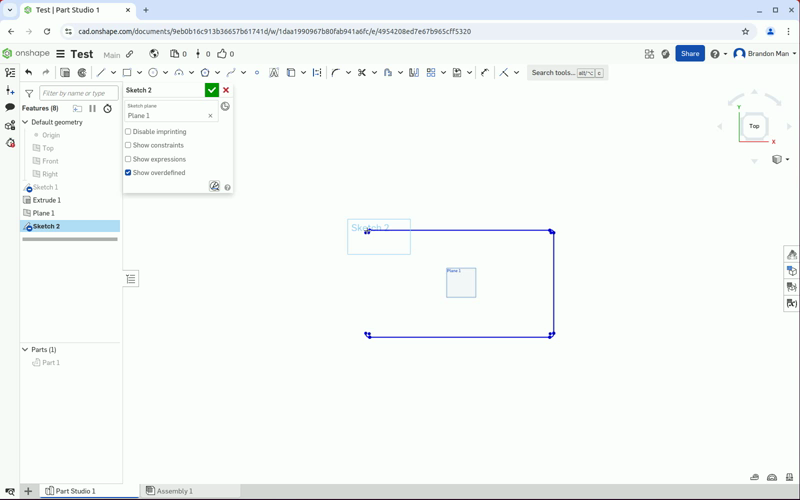
mouse_move(365, 232)
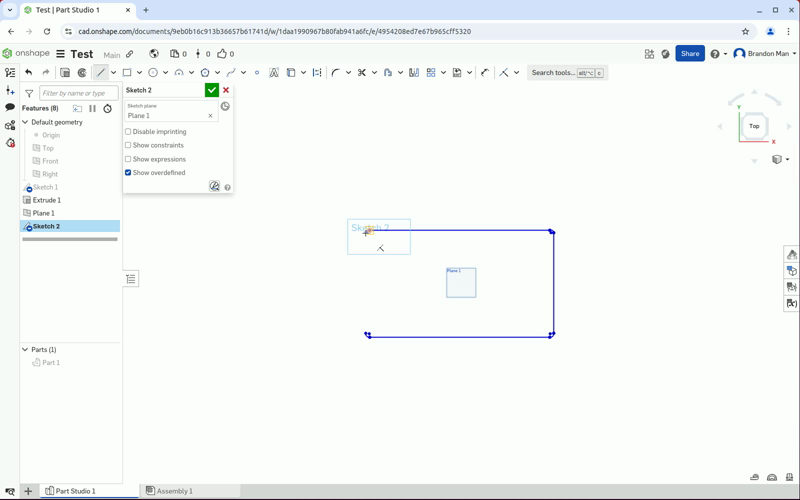
scroll(6)
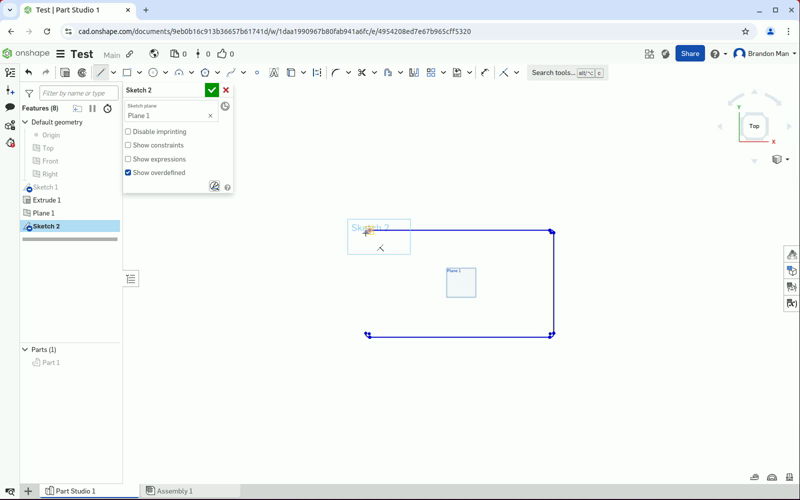
scroll(6)
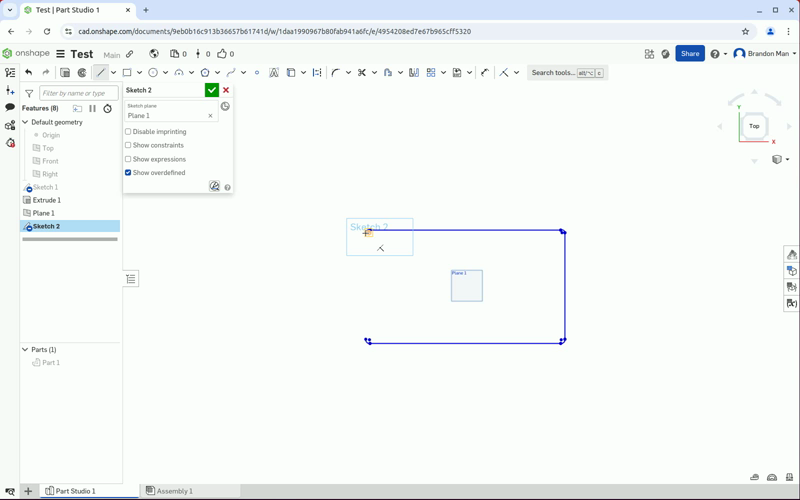
scroll(6)
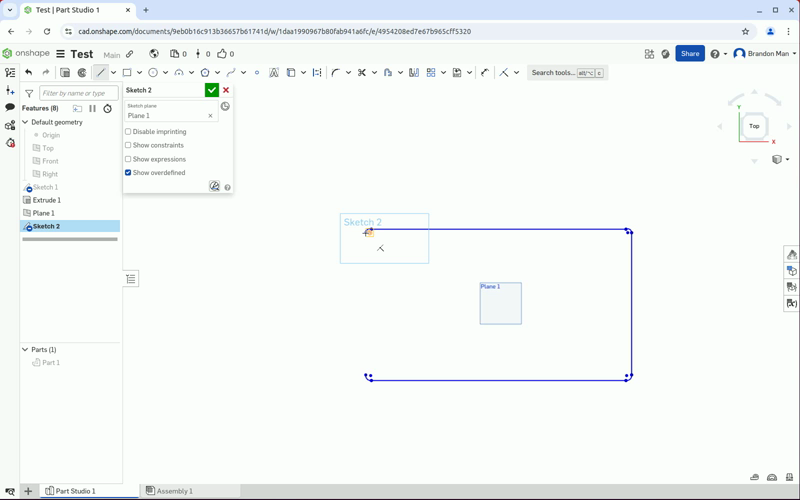
scroll(6)
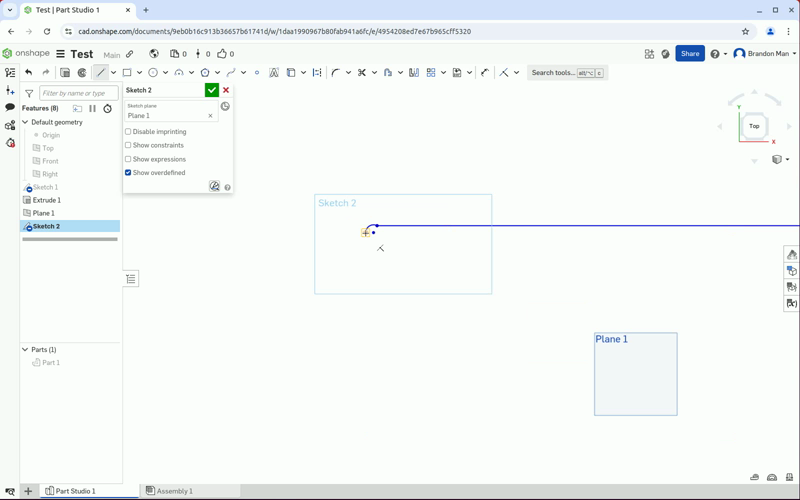
scroll(6)
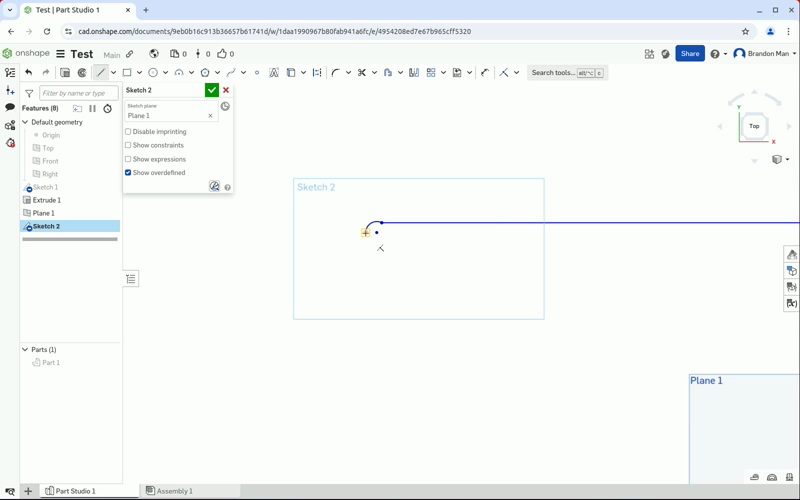
scroll(6)
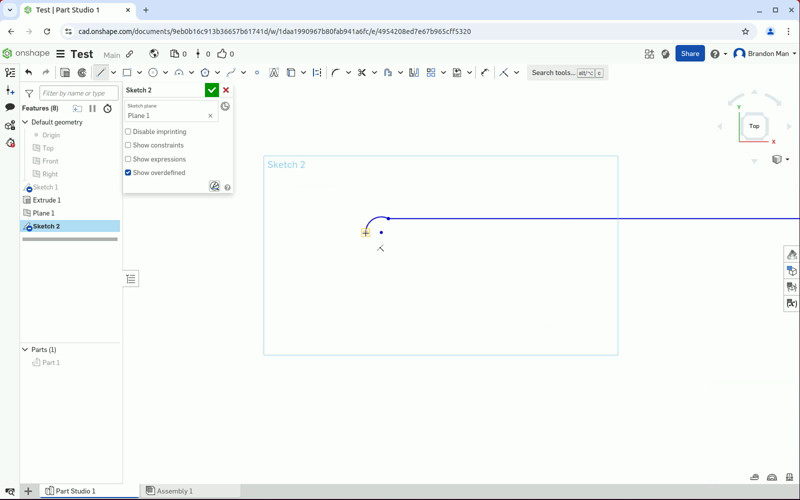
scroll(6)
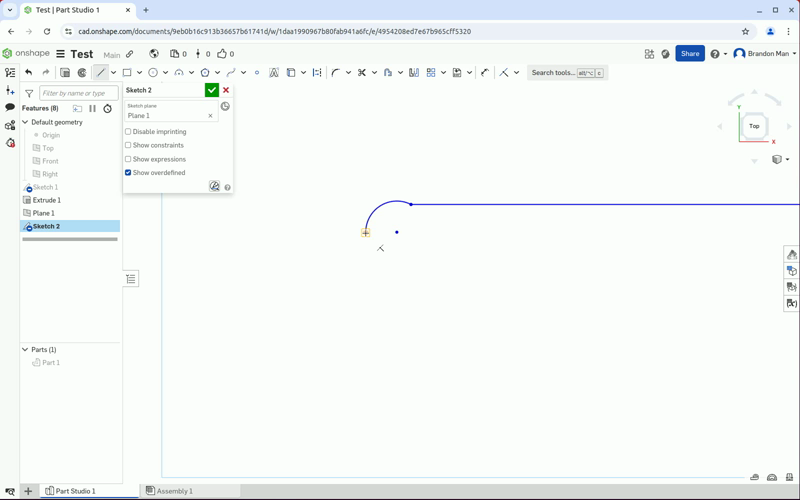
click(365, 232)
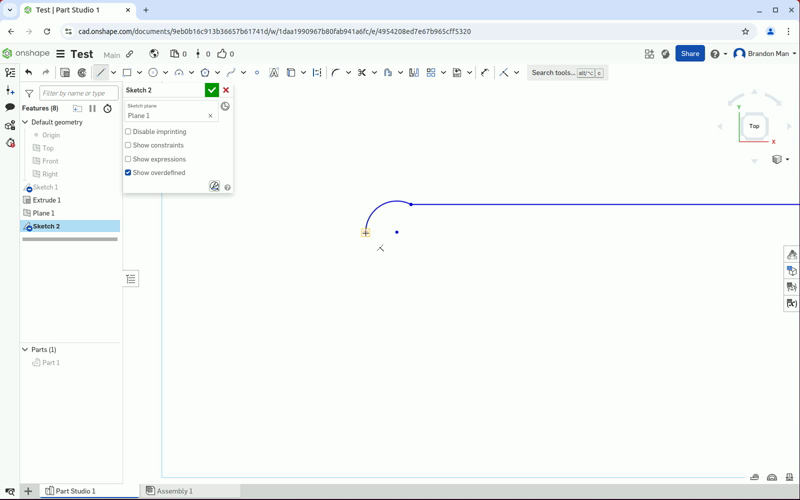
scroll(-6)
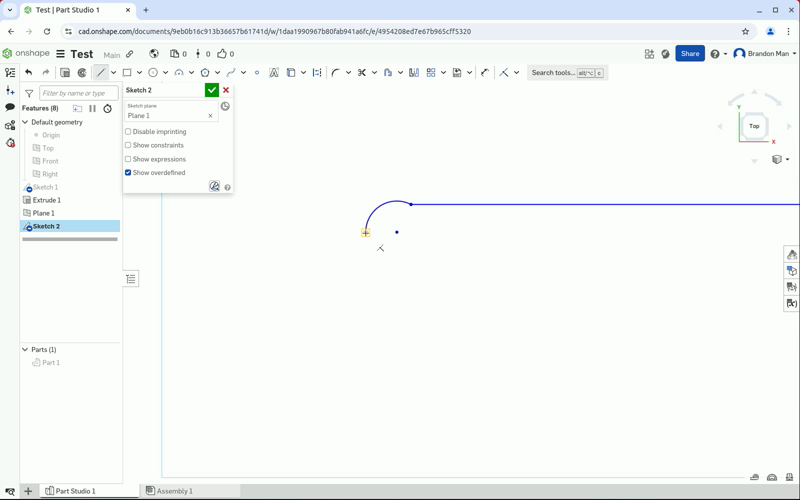
scroll(-6)
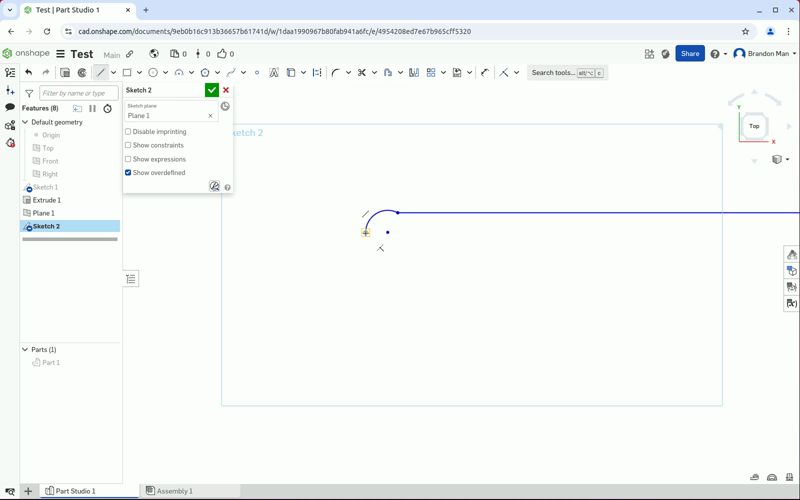
scroll(-6)
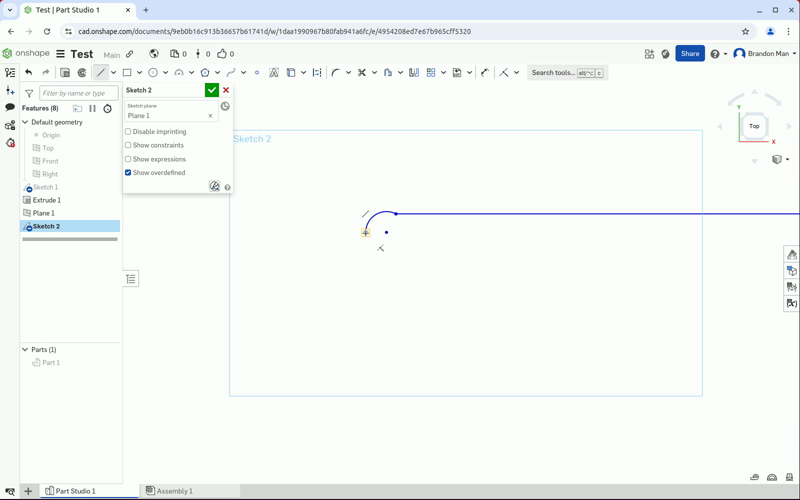
scroll(-6)
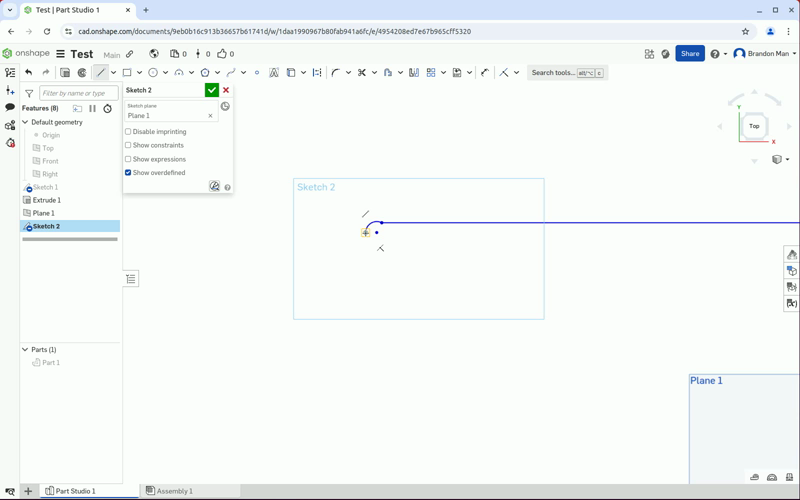
scroll(-6)
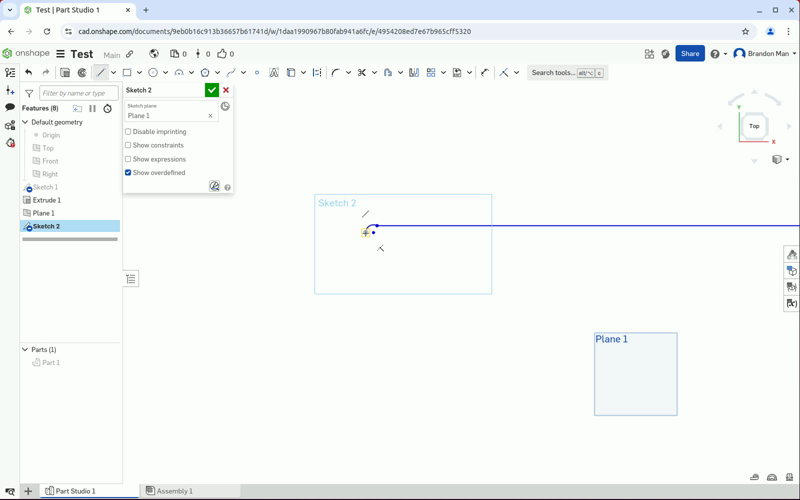
scroll(-6)
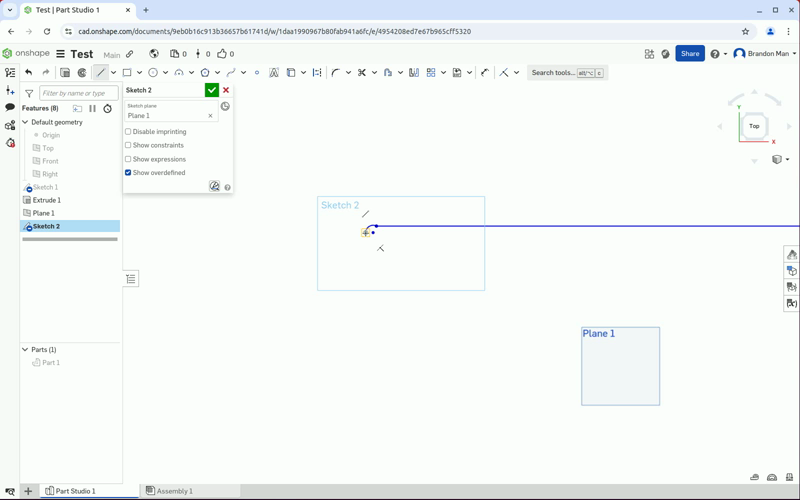
scroll(-6)
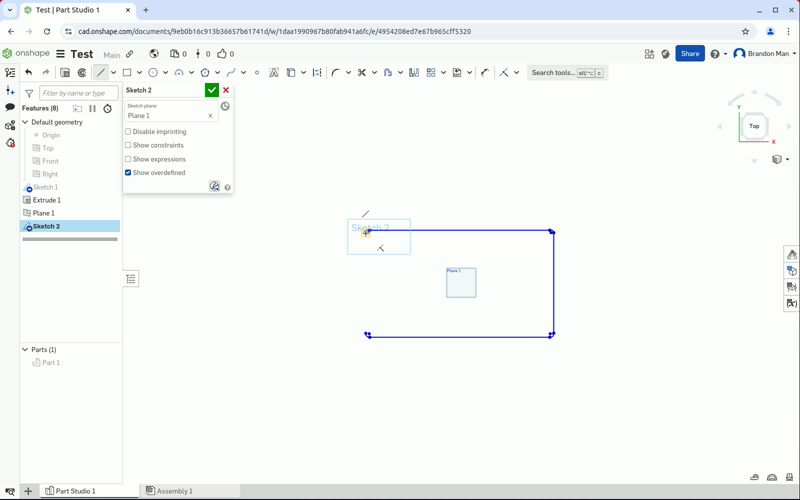
key_down(shift)
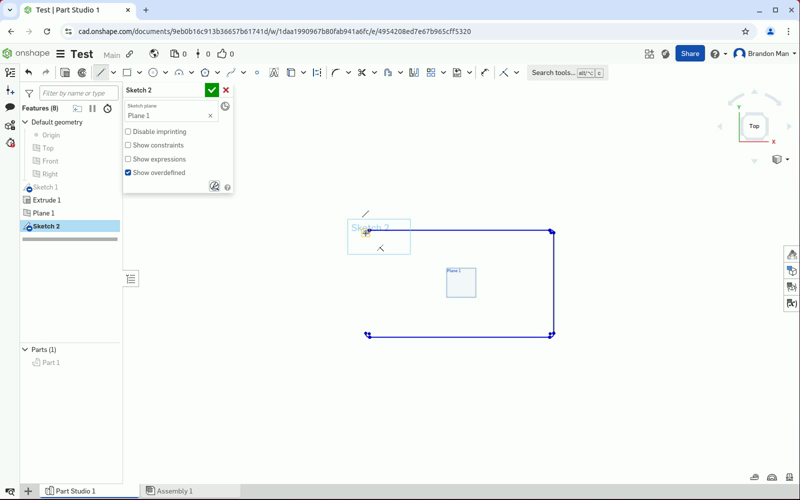
mouse_move(365, 333)
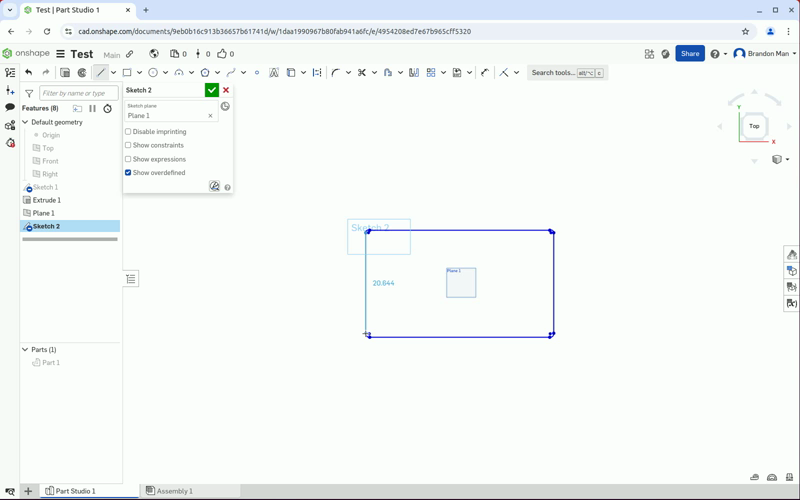
scroll(6)
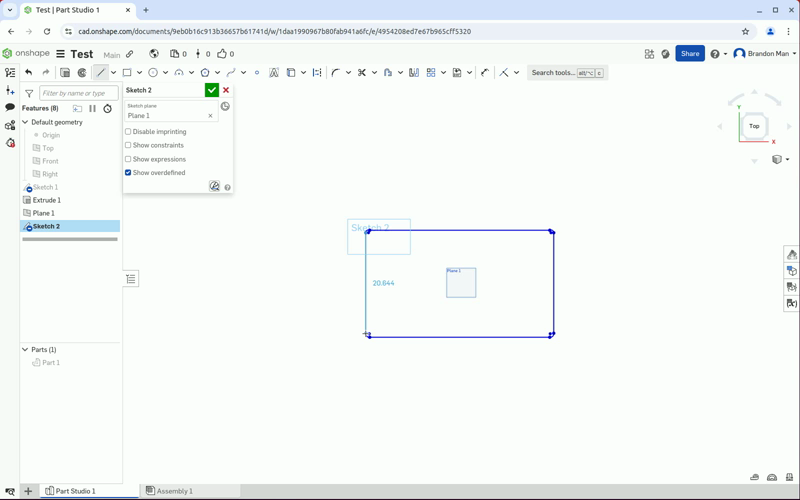
scroll(6)
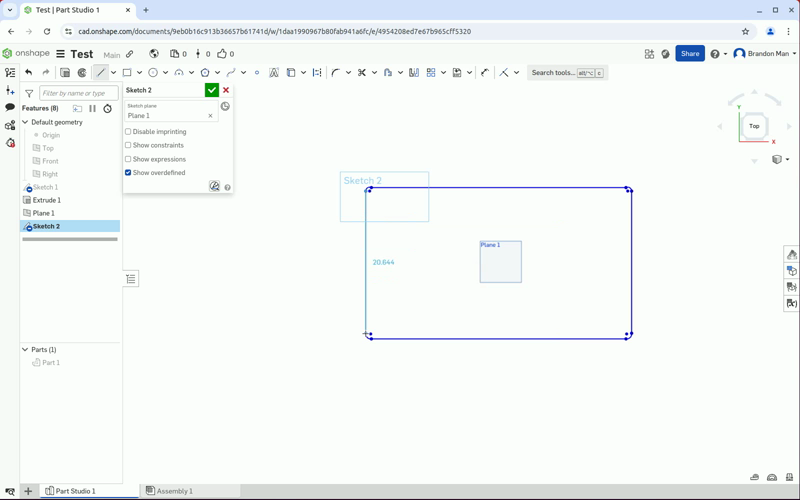
scroll(6)
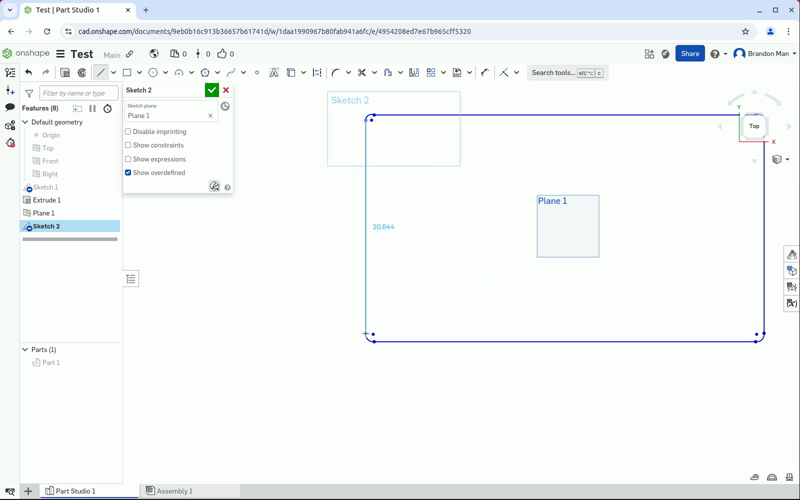
scroll(6)
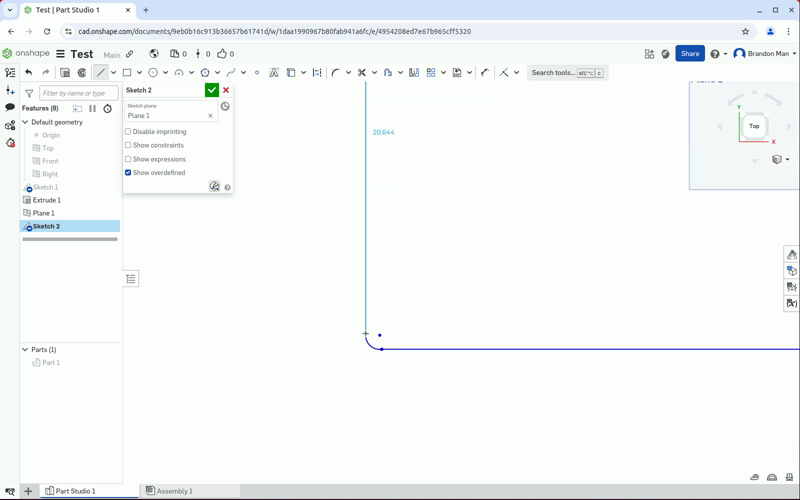
scroll(6)
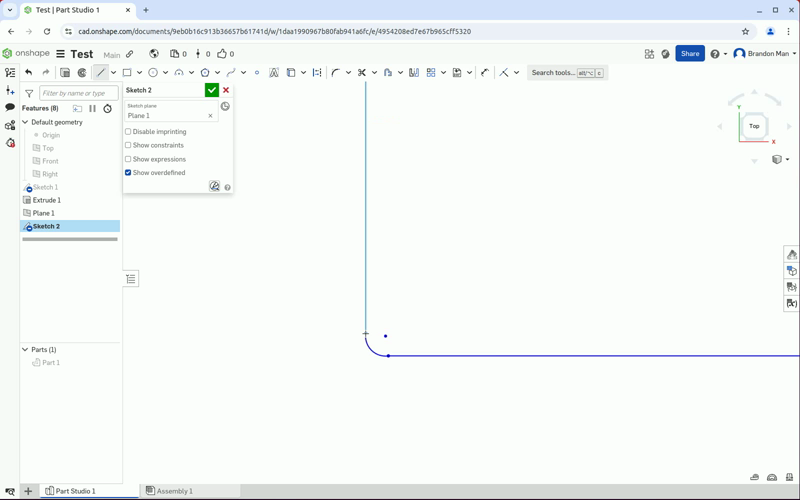
scroll(6)
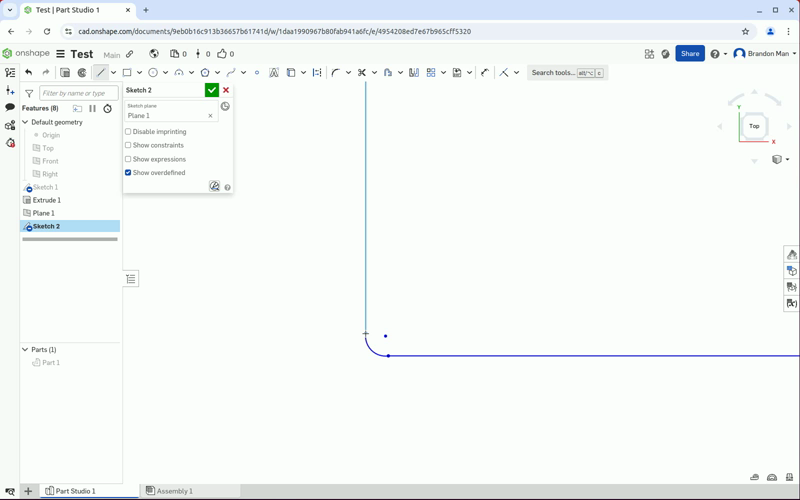
scroll(6)
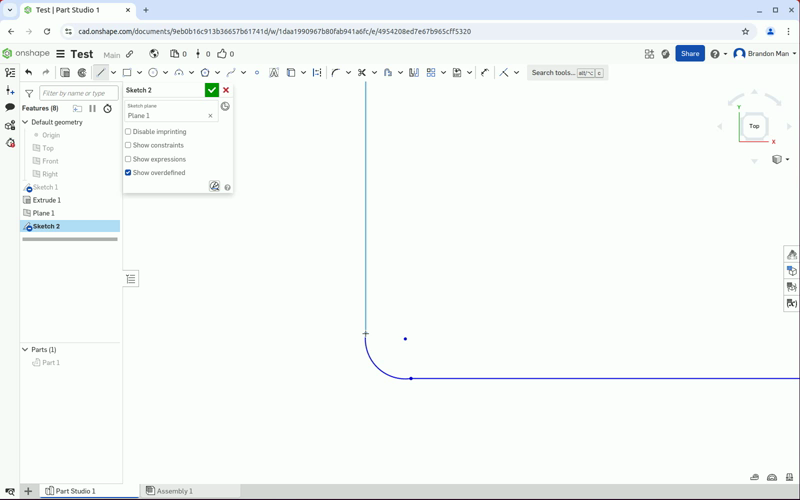
key_up(shift)
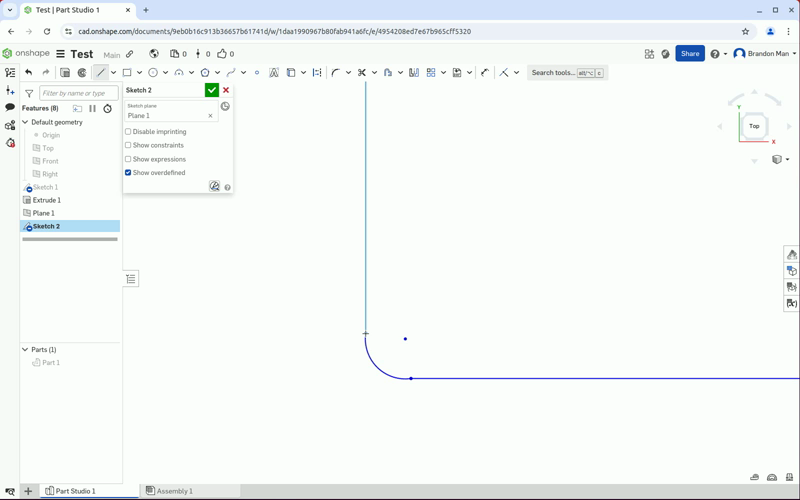
click(365, 333)
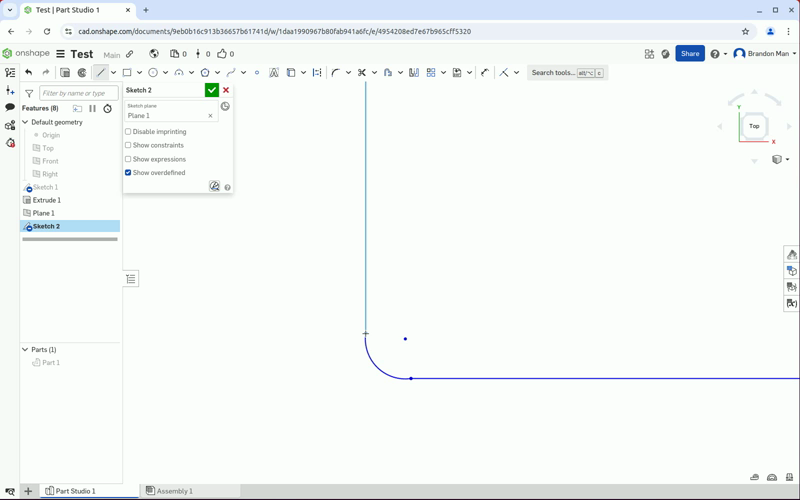
scroll(-6)
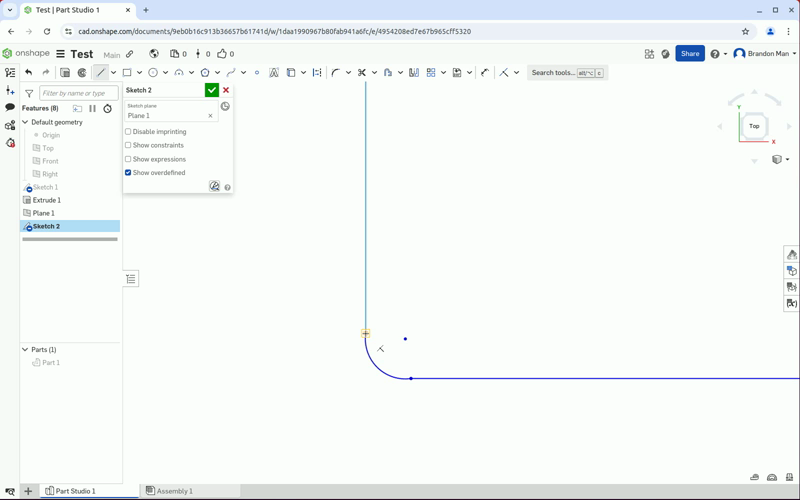
scroll(-6)
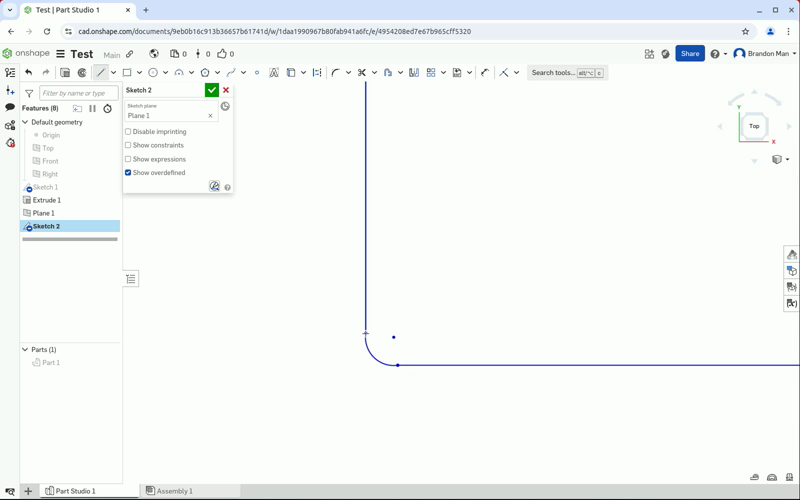
scroll(-6)
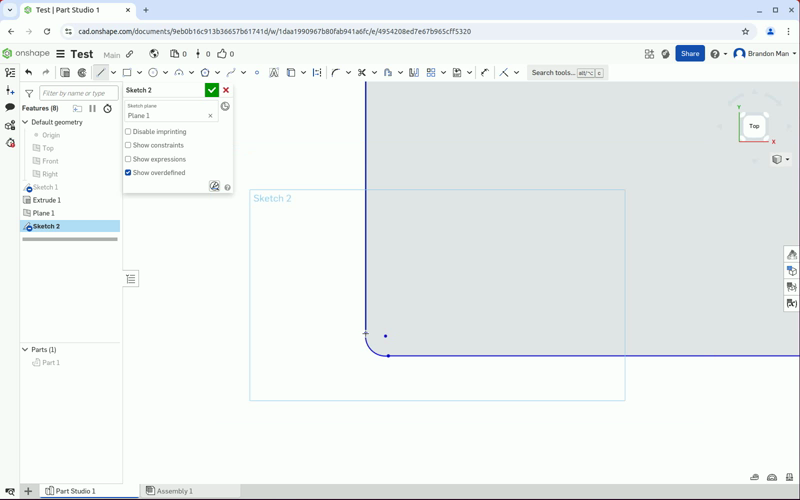
scroll(-6)
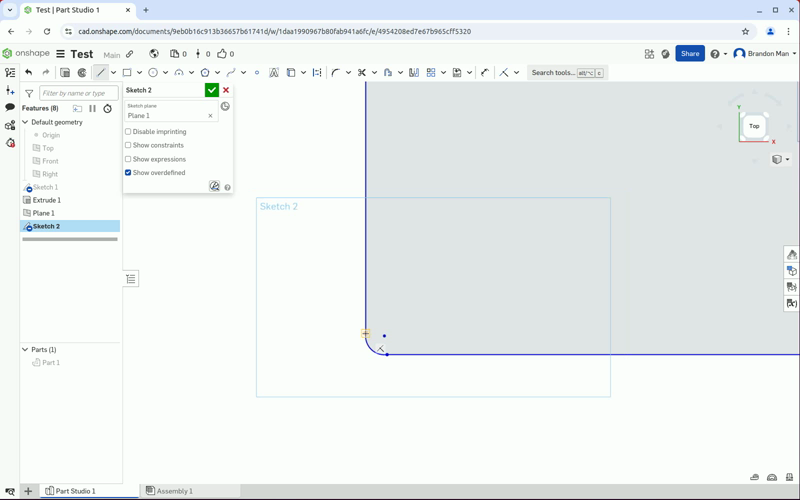
scroll(-6)
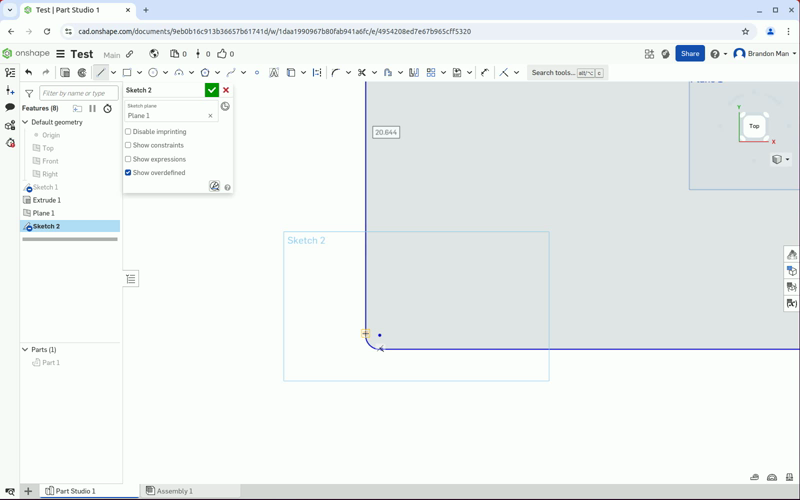
scroll(-6)
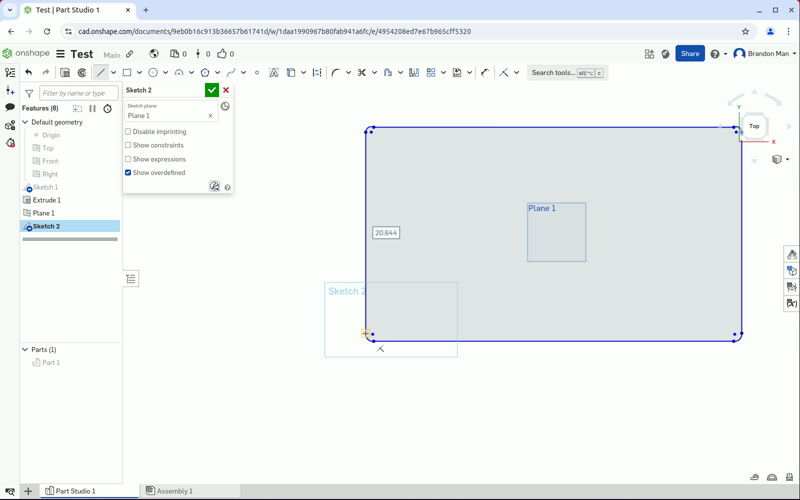
scroll(-6)
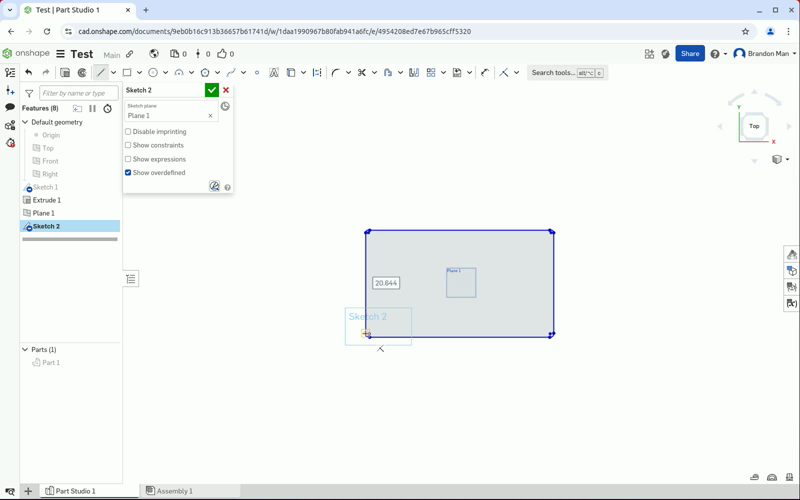
key(esc)
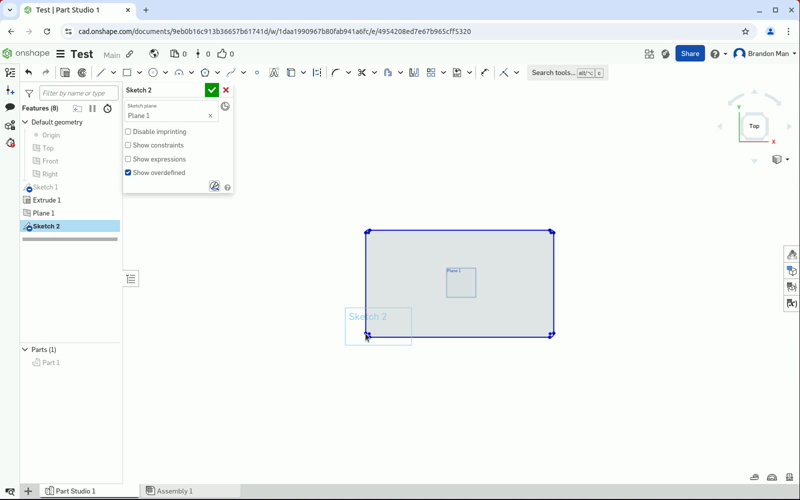
mouse_move(412, 293)
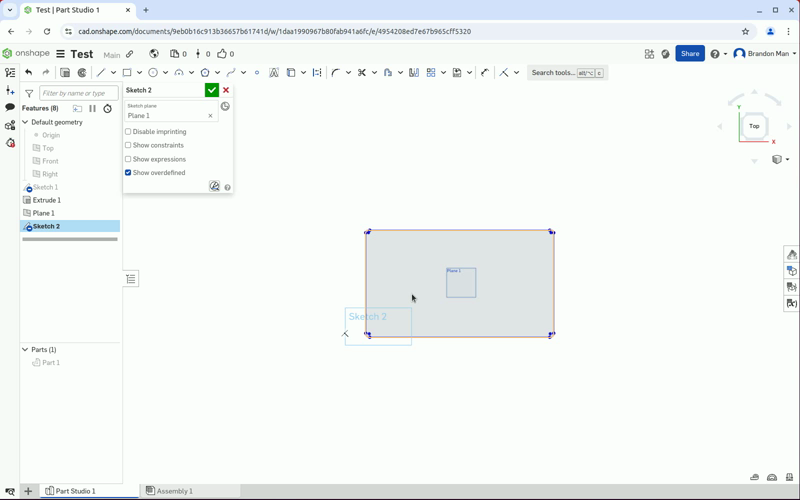
click(412, 293)
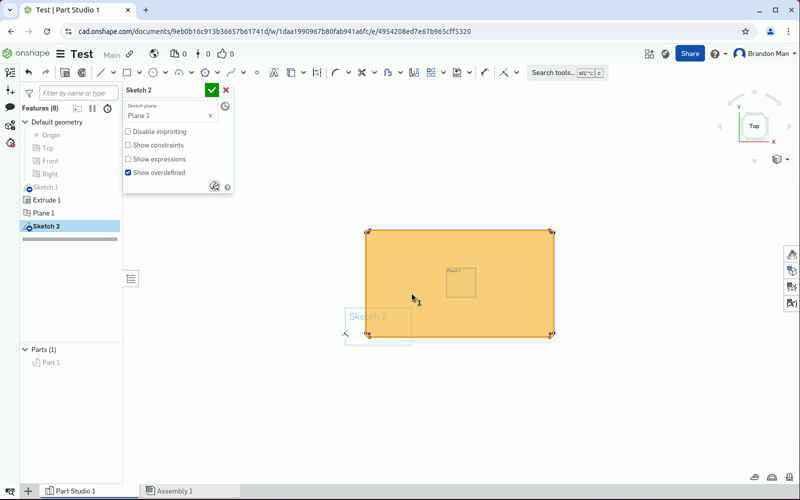
mouse_move(73, 352)
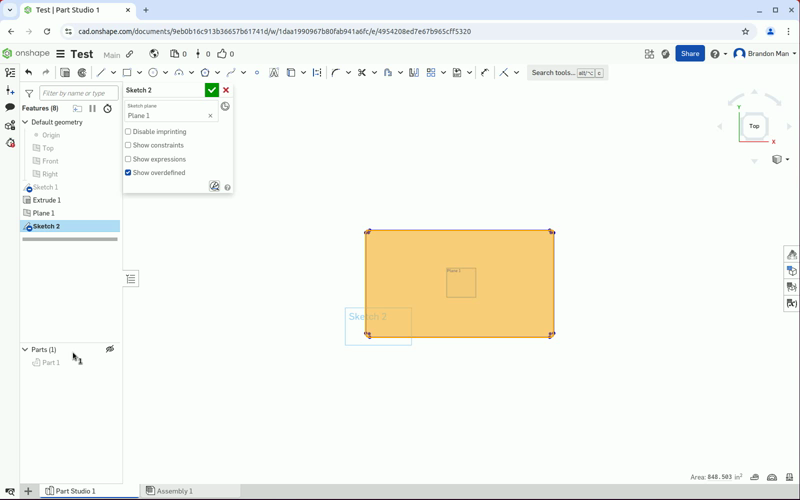
key(shift+y)
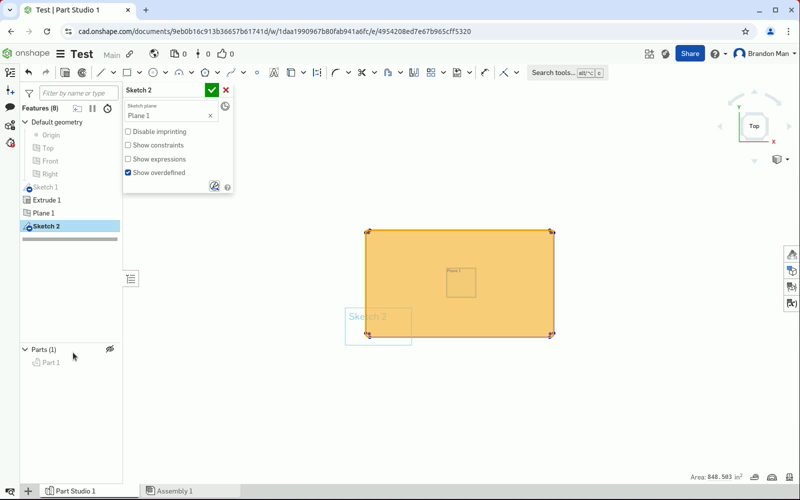
key(shift+e)
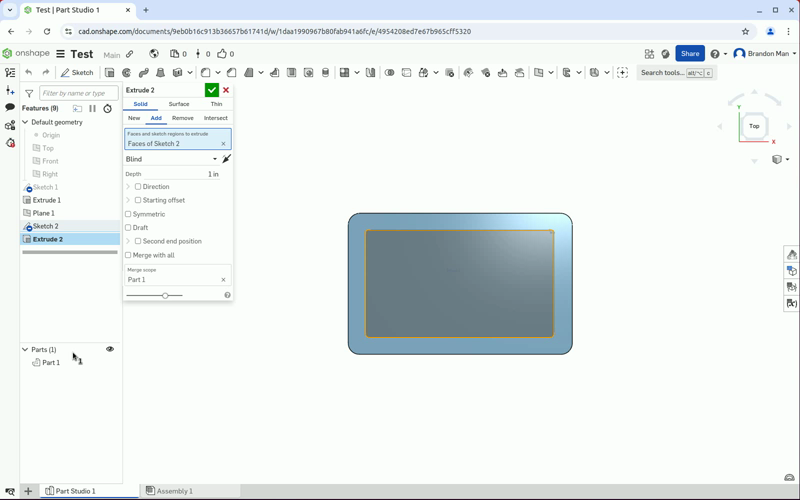
mouse_move(143, 106)
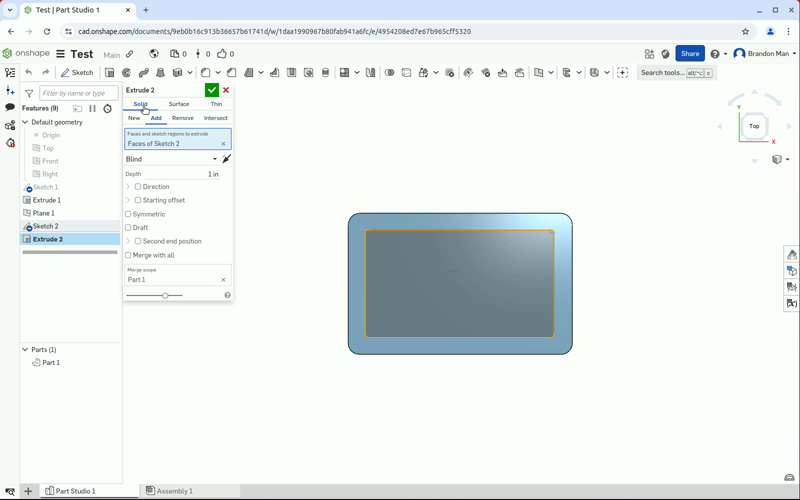
click(143, 106)
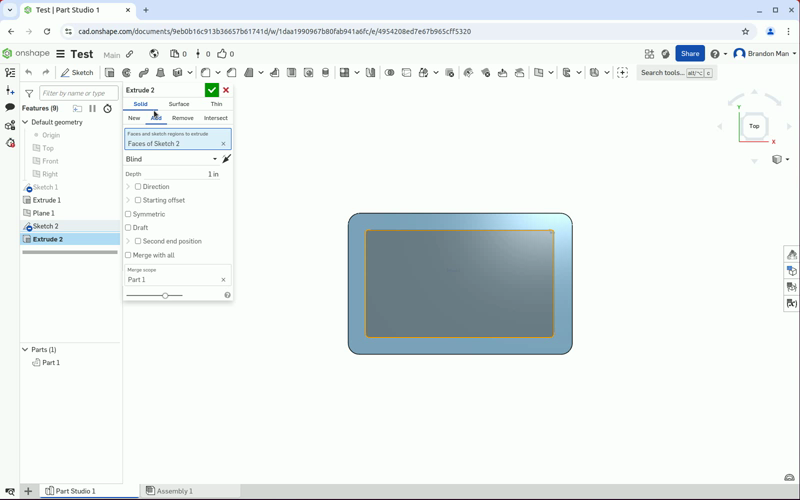
mouse_move(186, 120)
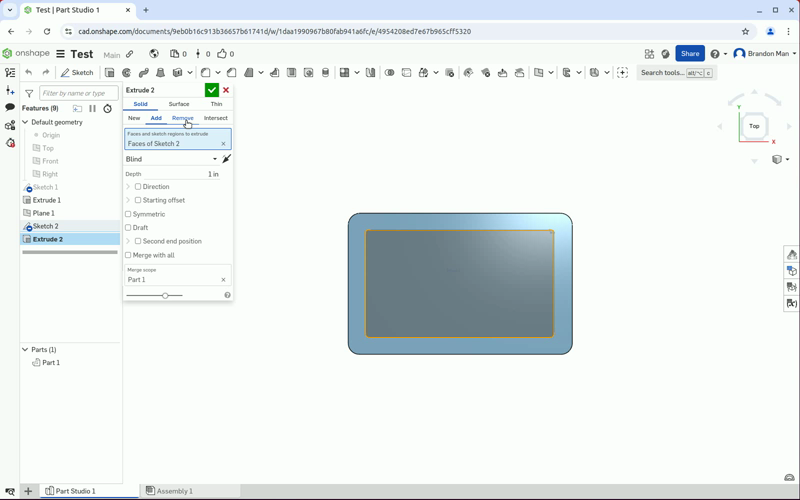
click(186, 120)
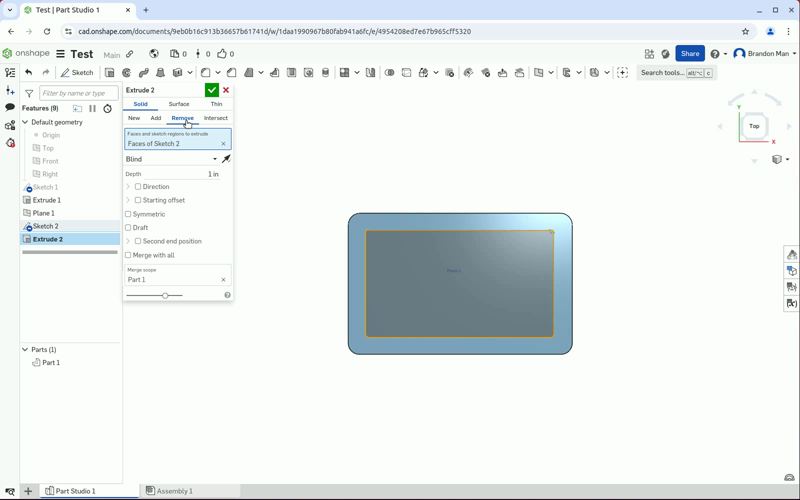
key(tab, 4)
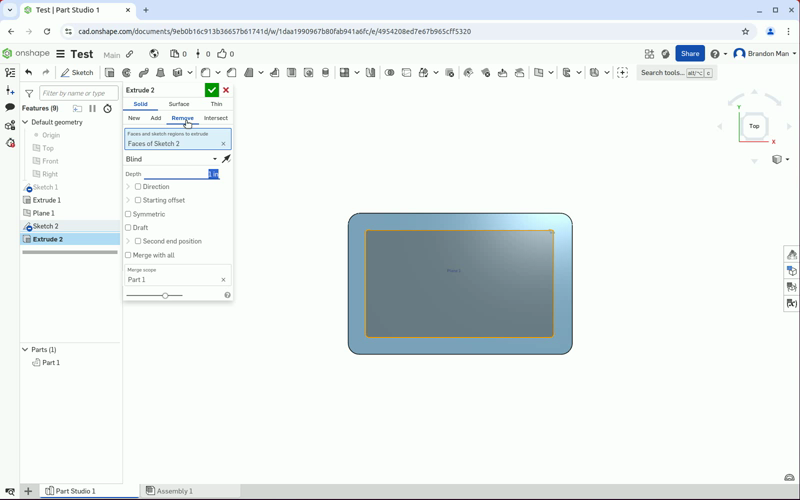
text(0.963)
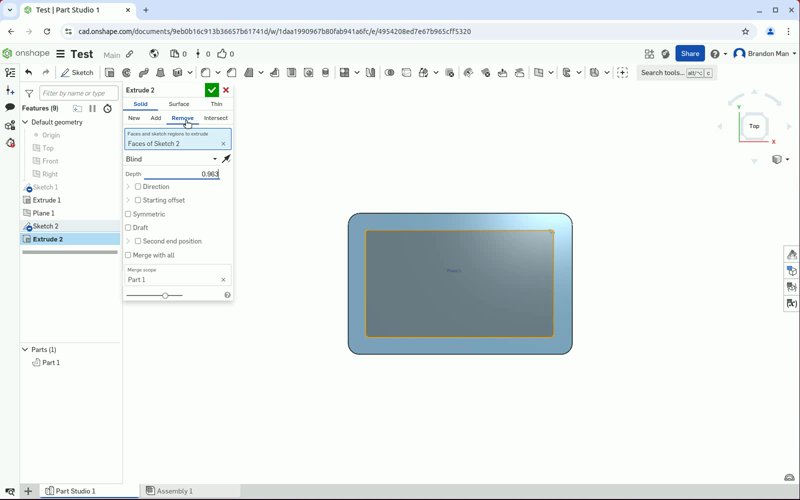
key(tab, 6)
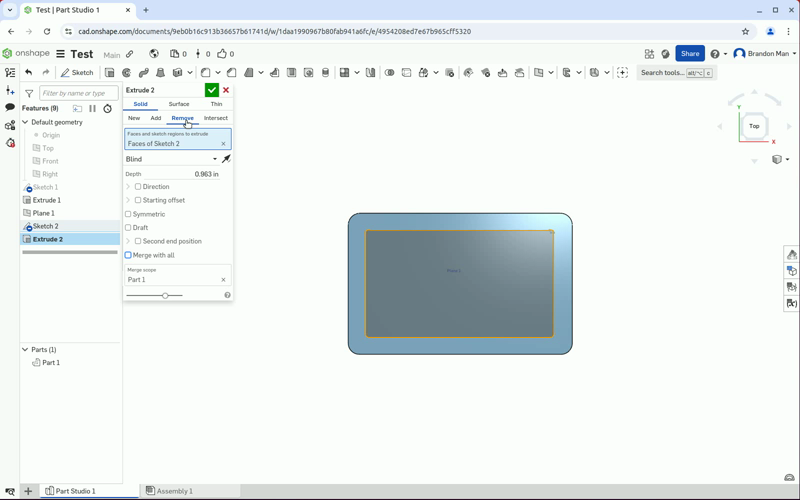
key(space)
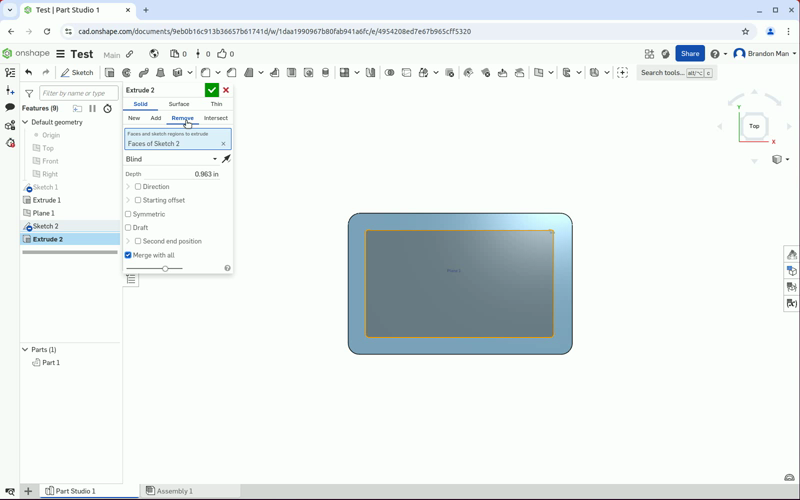
key(enter)
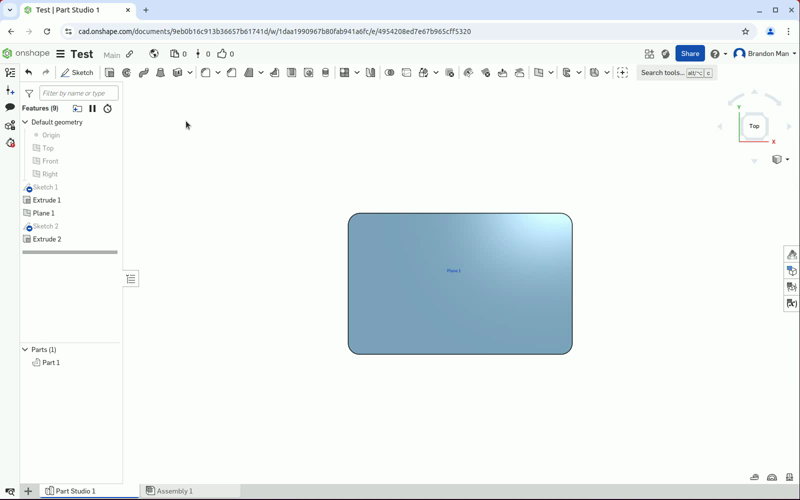
key(shift+h)
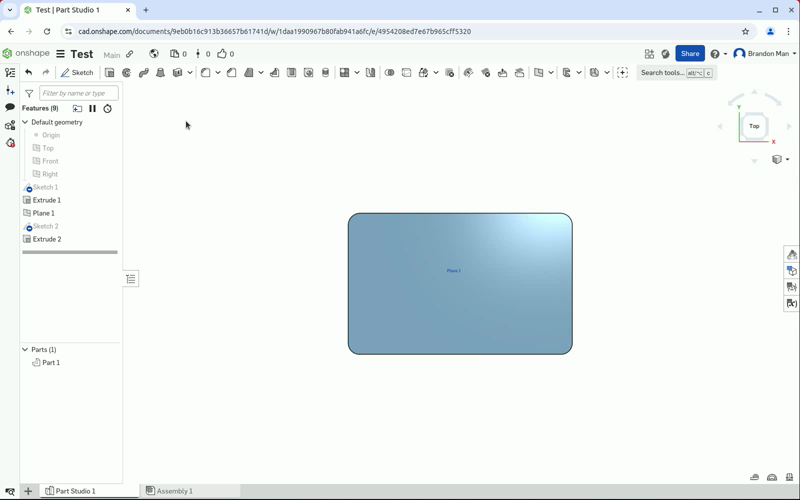
key(shift+h)
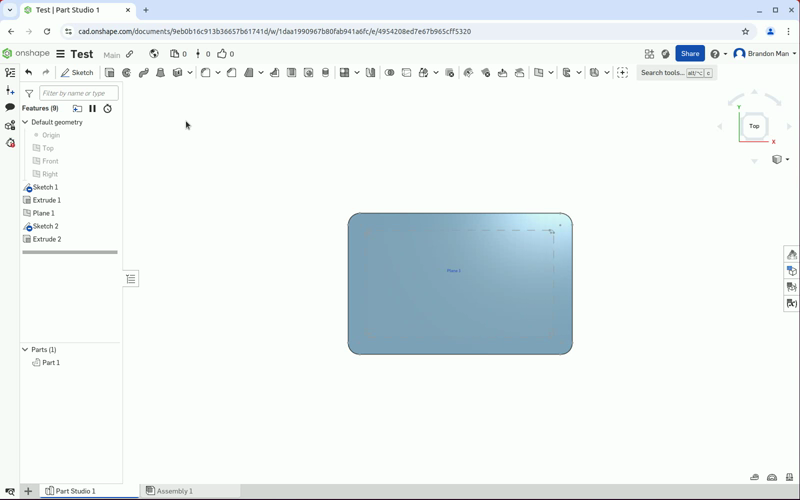
key(shift+7)
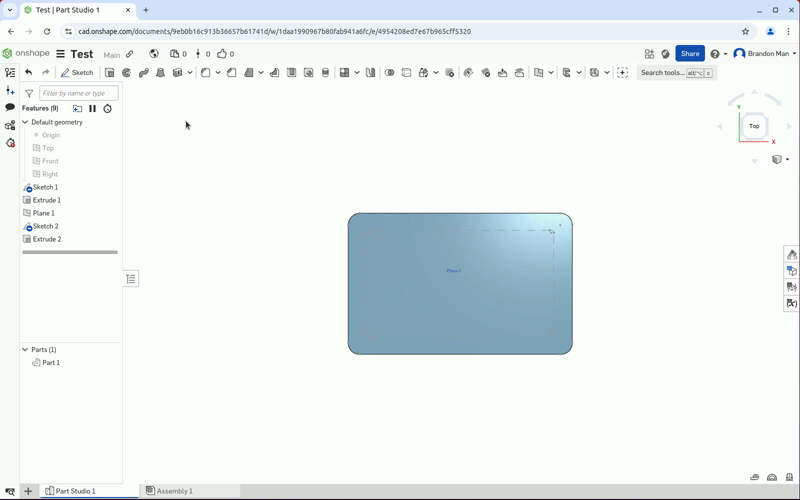
key(up, 3)
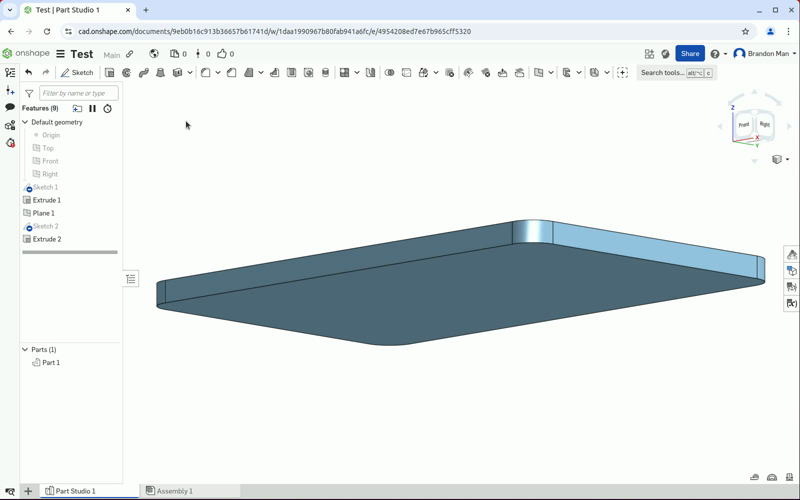
key(left, 3)
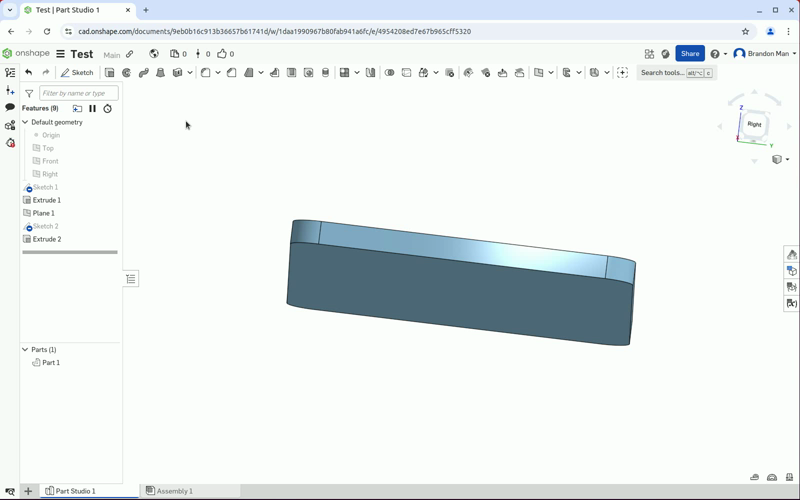
key(right, 3)
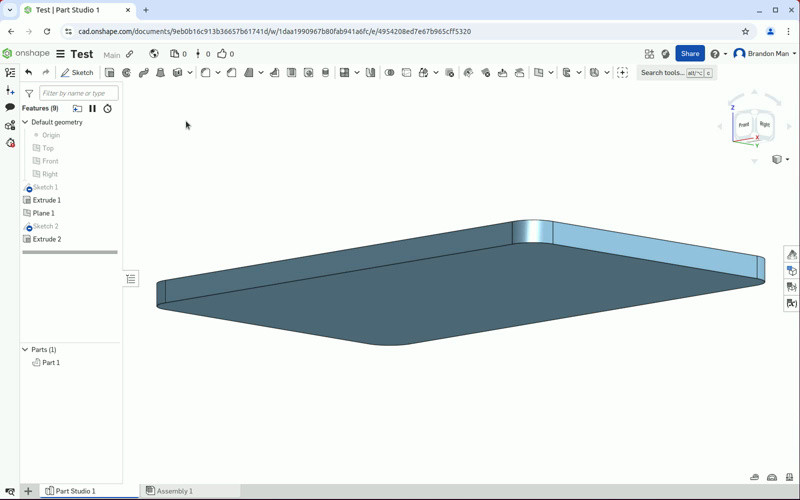
key(down, 3)
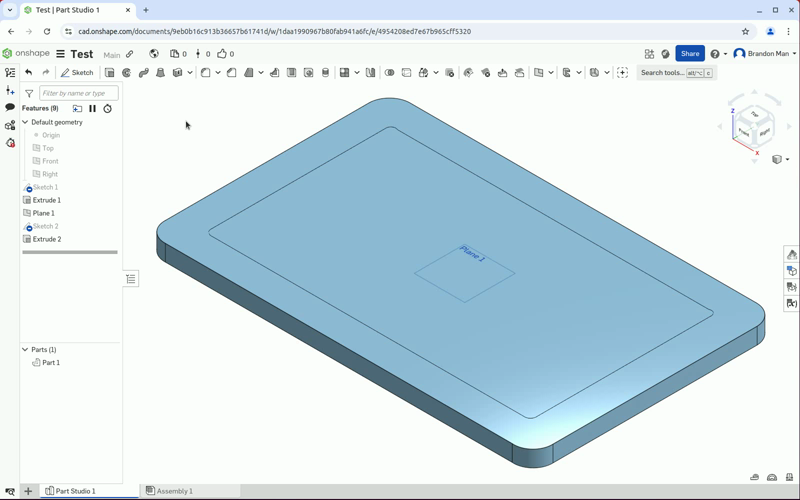
mouse_move(73, 189)
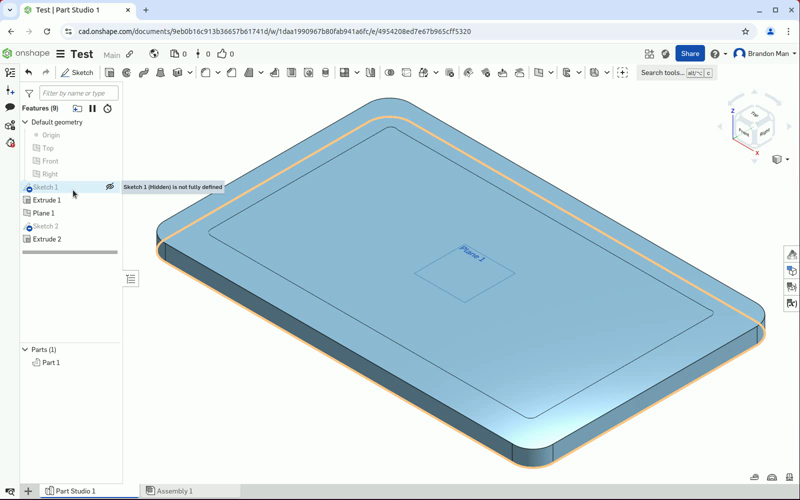
click(73, 189)